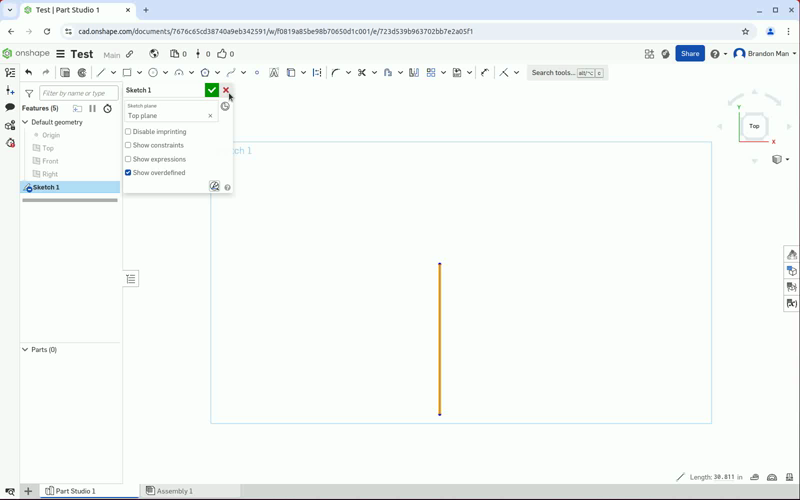
key(shift+h)
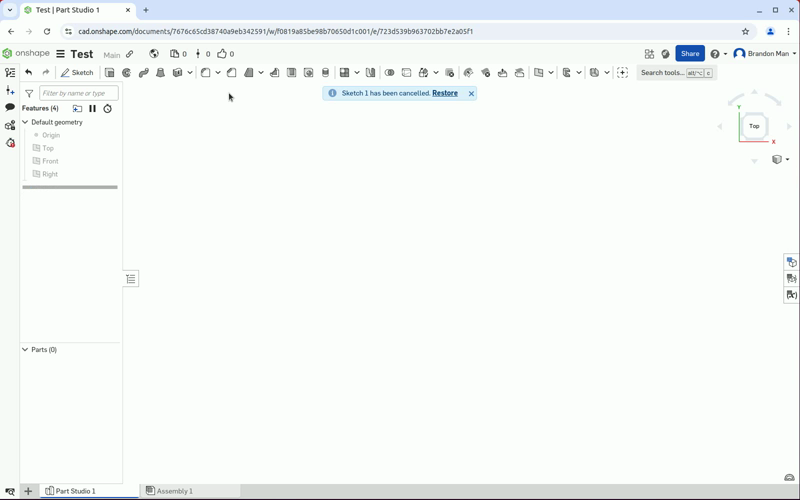
mouse_move(73, 352)
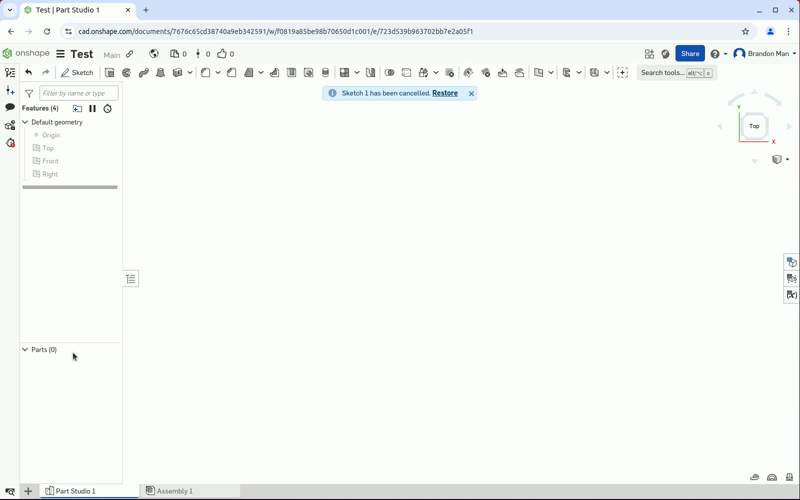
key(y)
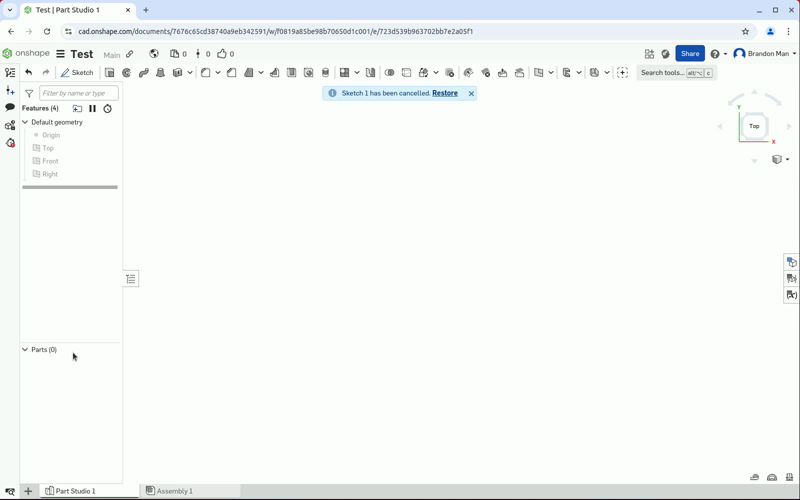
key(shift+p)
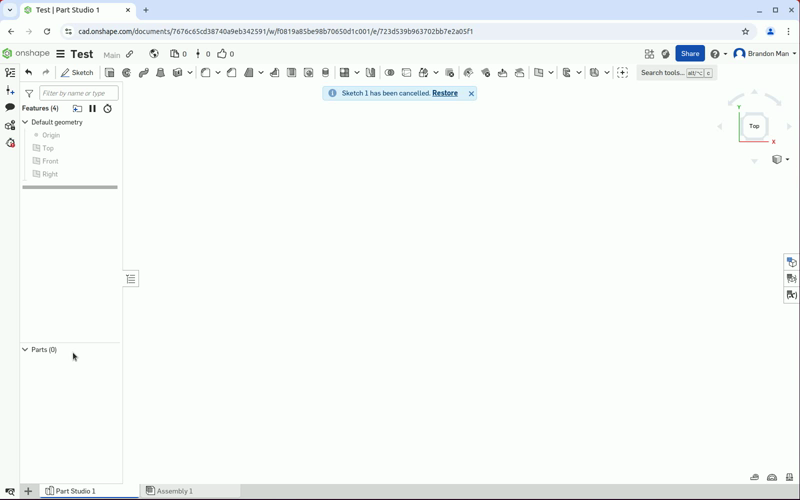
key(space)
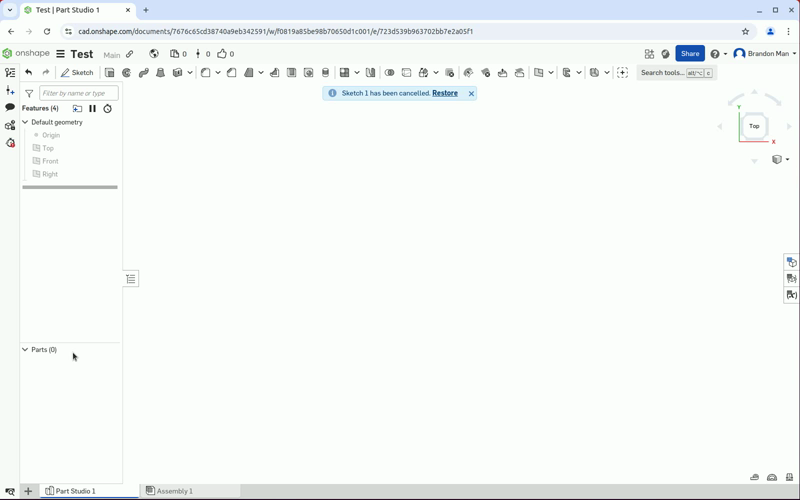
key_down(shift)
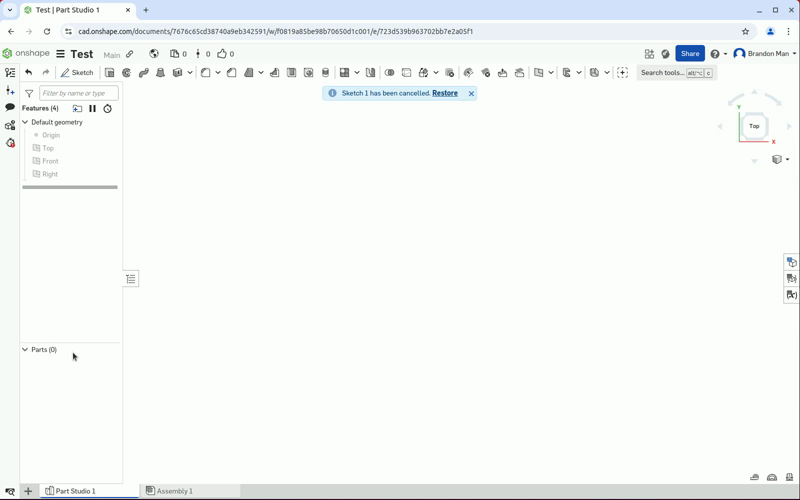
key(up)
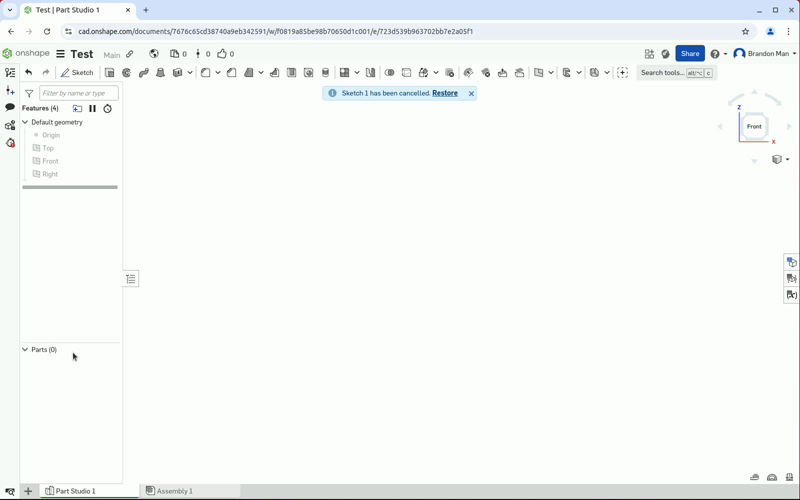
key_up(shift)
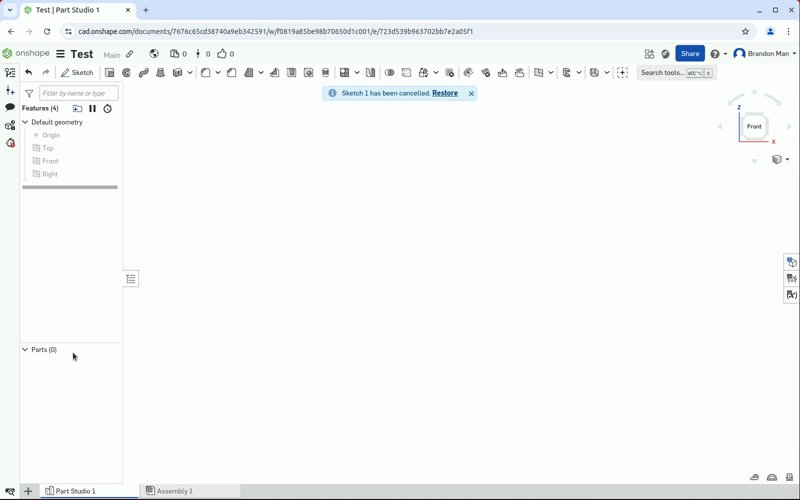
mouse_move(73, 352)
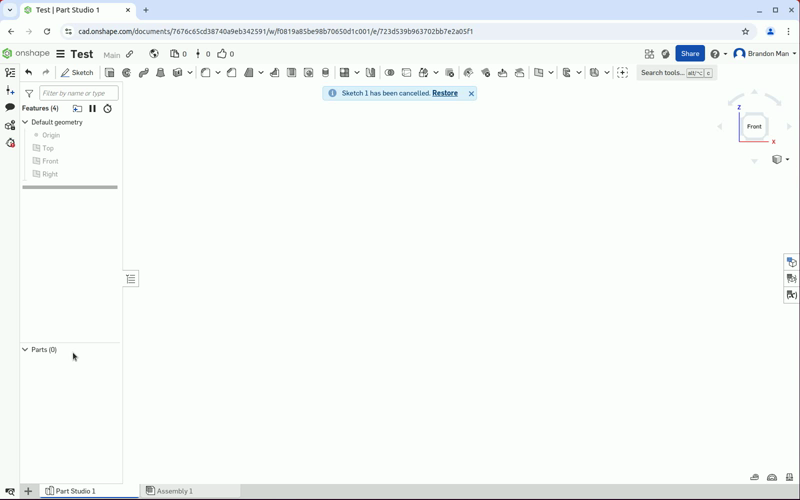
key(shift+y)
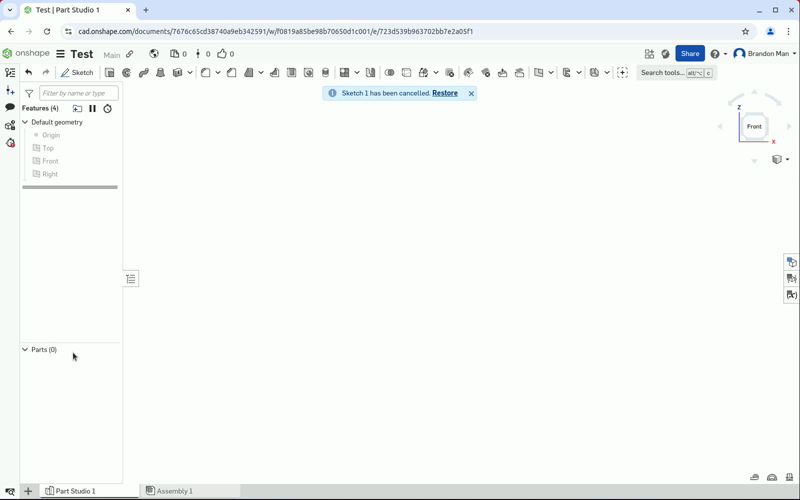
key(shift+s)
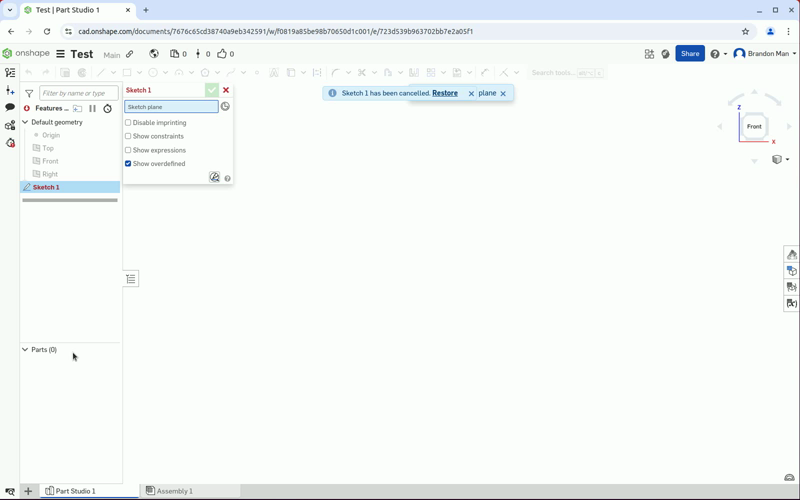
mouse_move(73, 163)
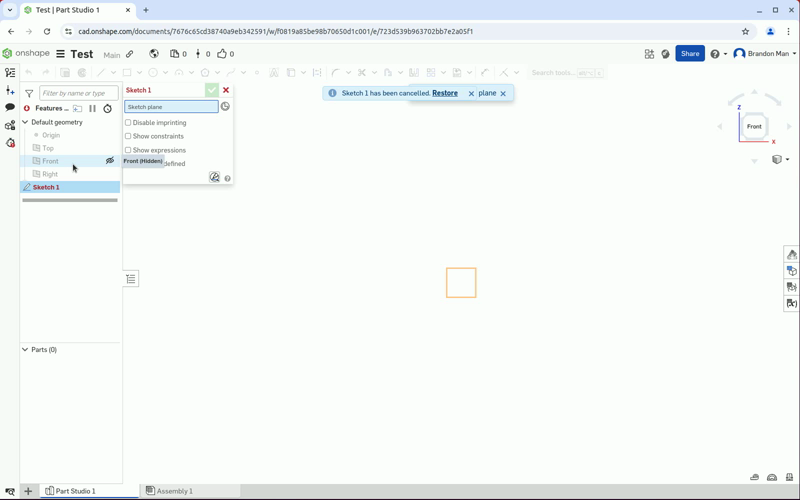
click(73, 163)
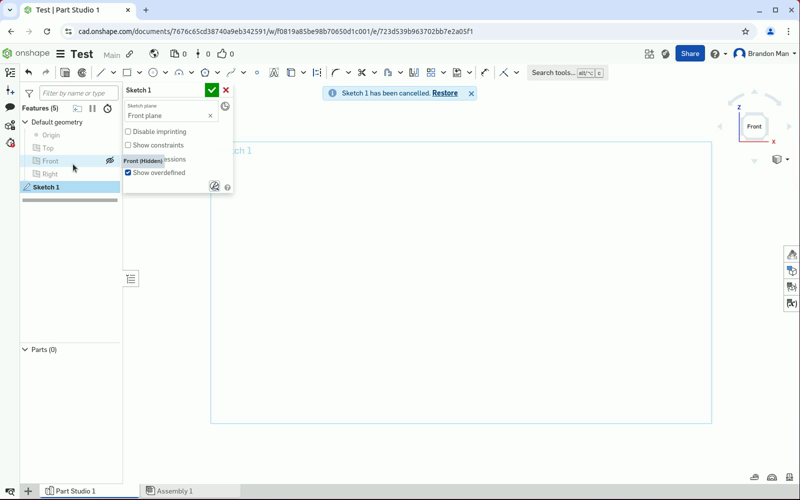
mouse_move(73, 352)
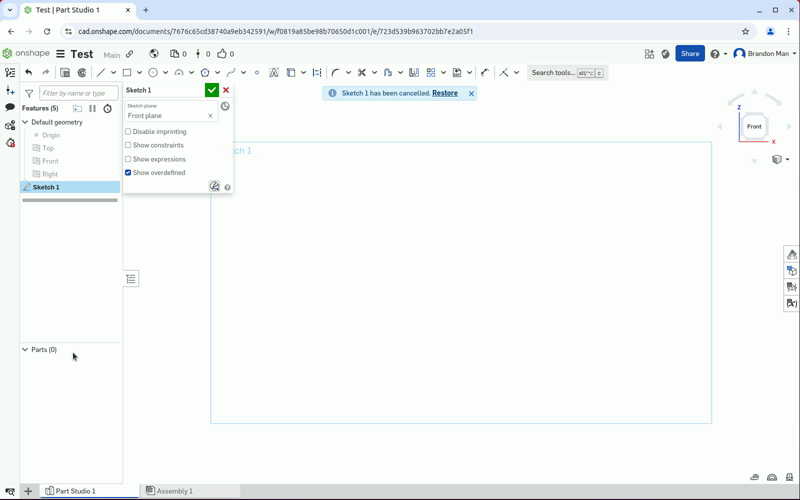
key(y)
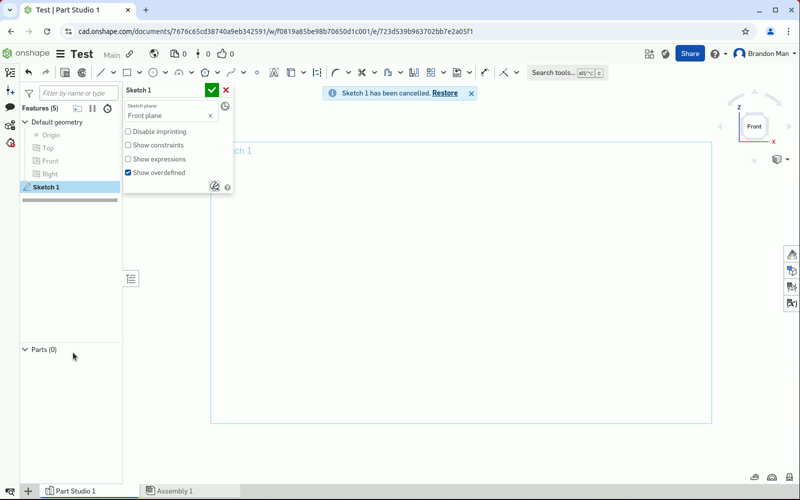
key(c)
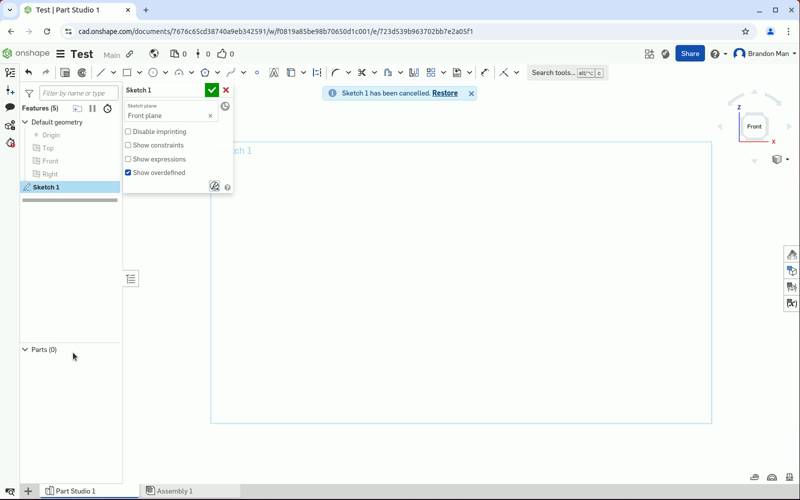
key_down(shift)
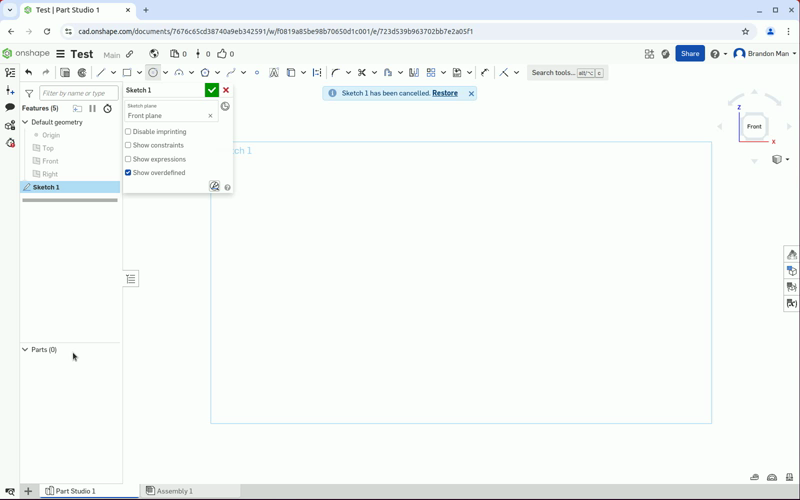
mouse_move(383, 286)
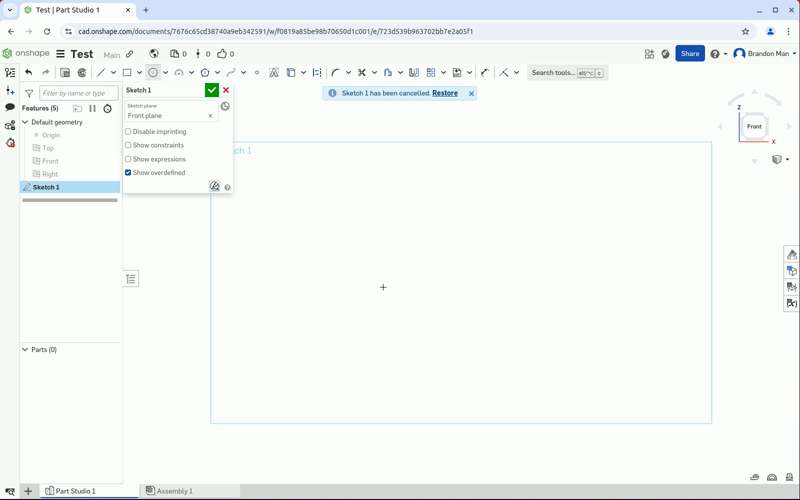
click(383, 286)
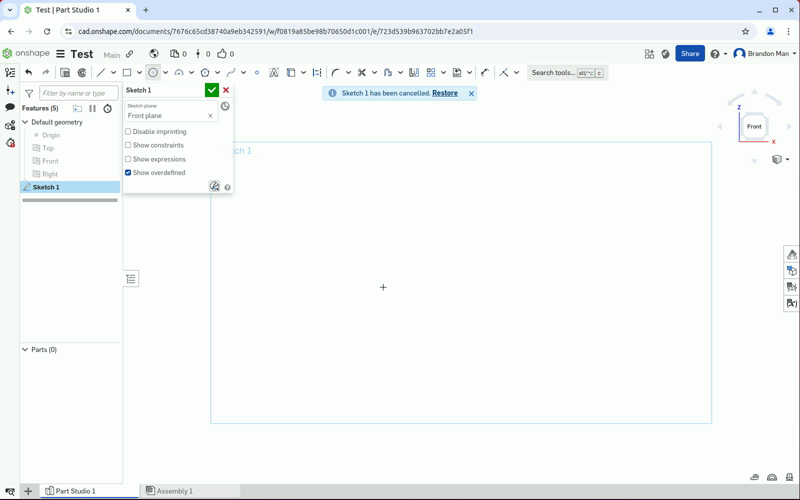
key_up(shift)
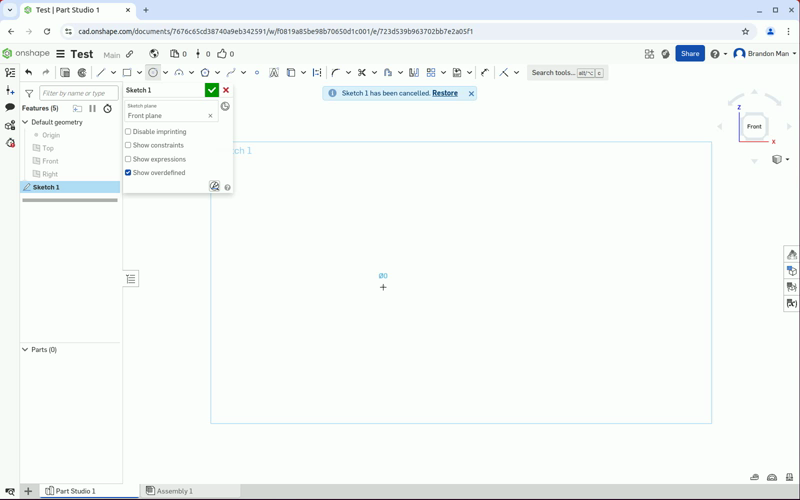
mouse_move(385, 286)
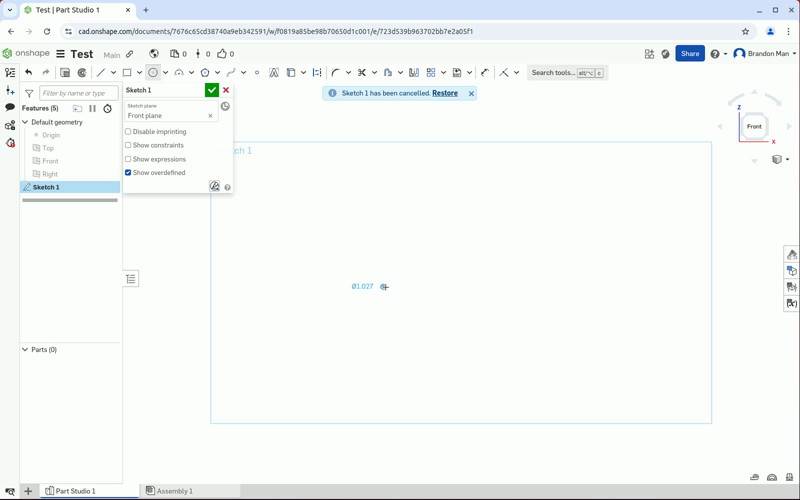
scroll(6)
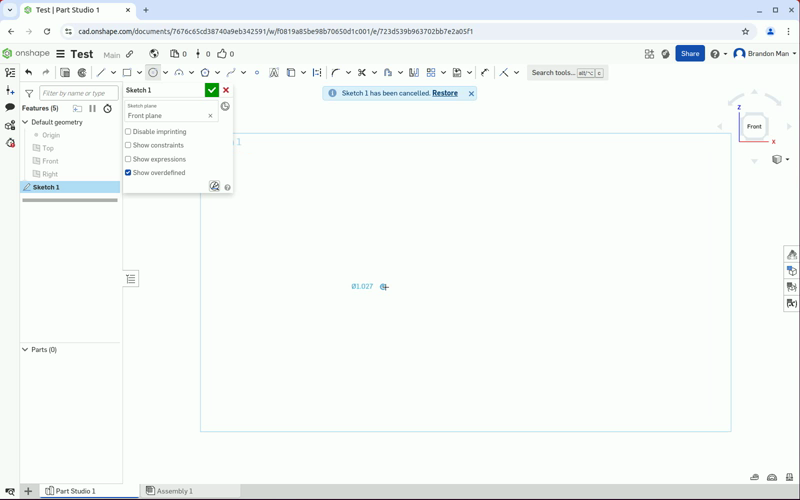
scroll(6)
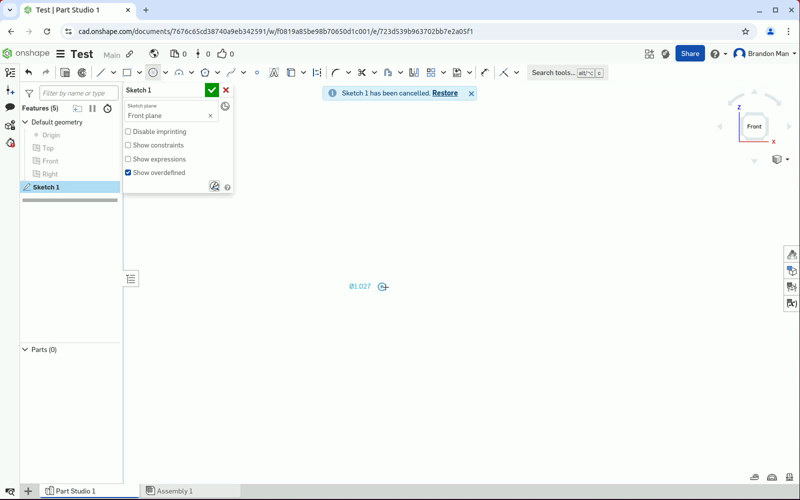
scroll(6)
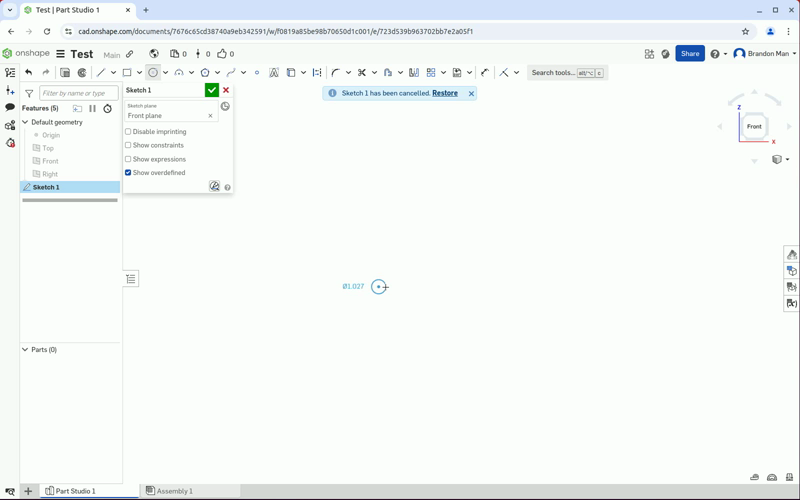
scroll(6)
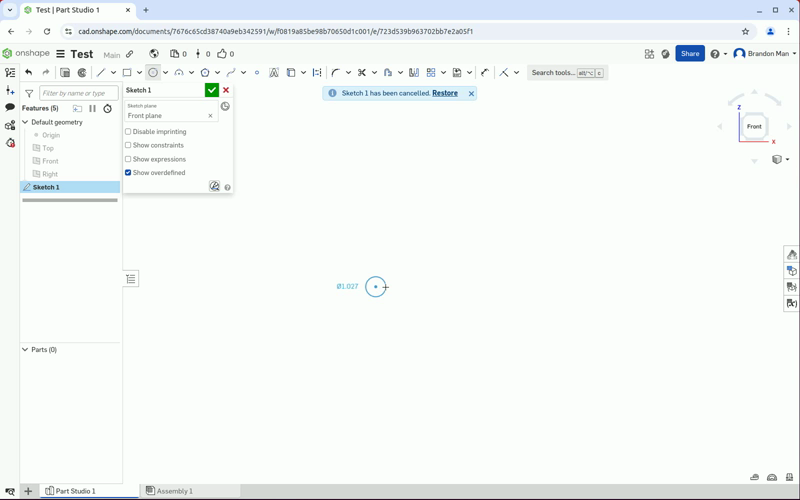
scroll(6)
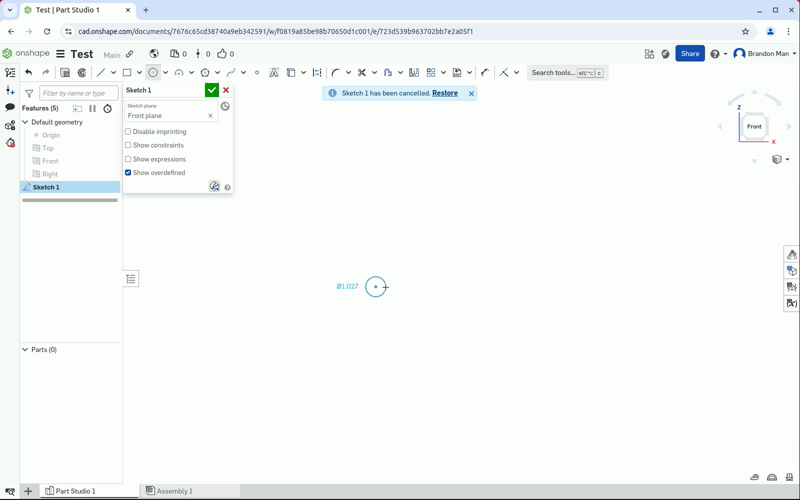
scroll(6)
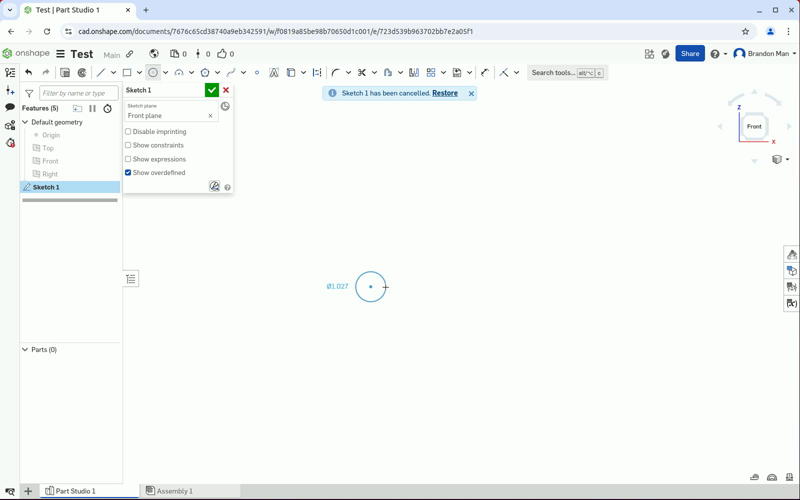
scroll(6)
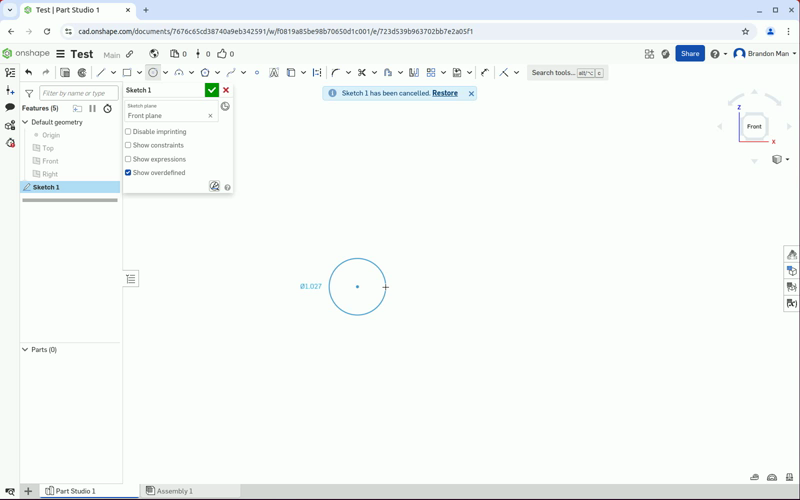
click(385, 286)
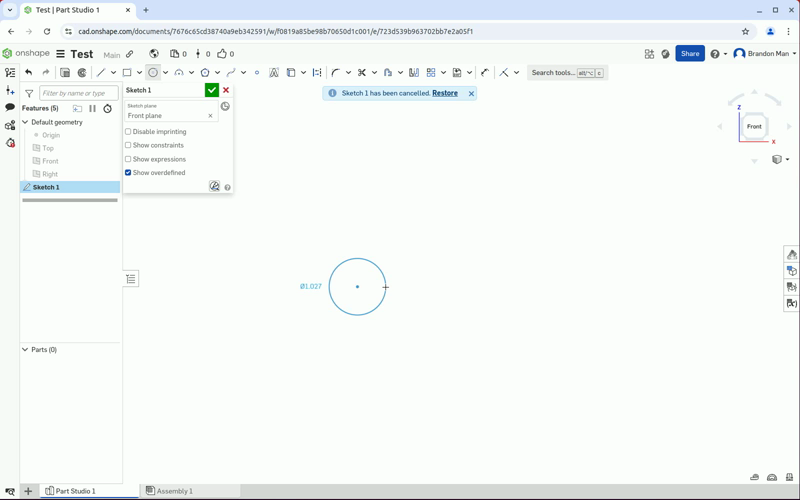
scroll(-6)
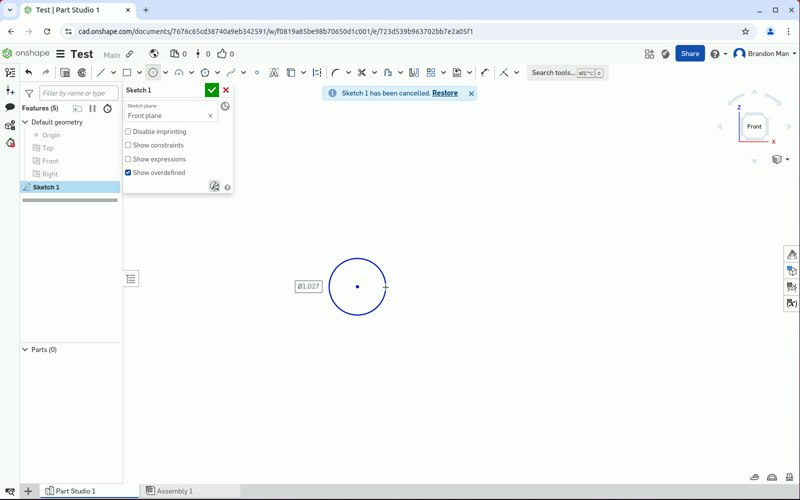
scroll(-6)
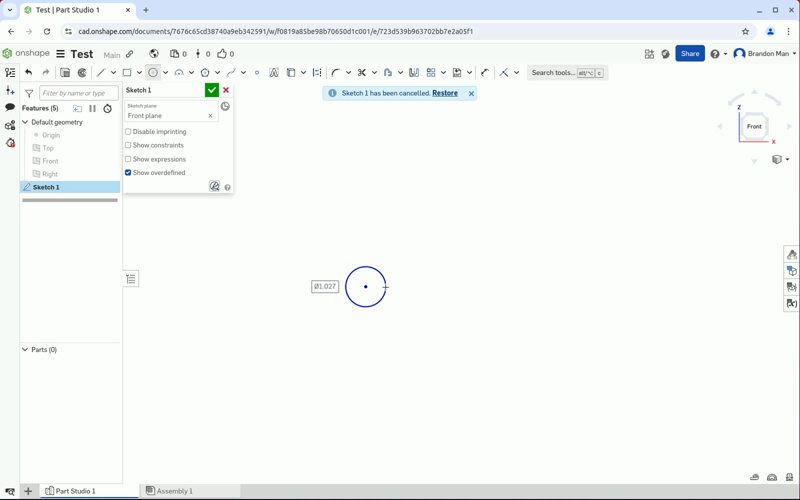
scroll(-6)
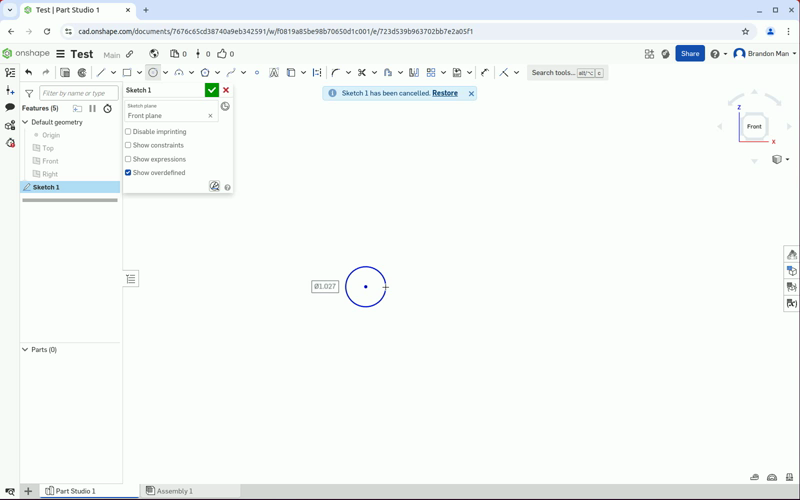
scroll(-6)
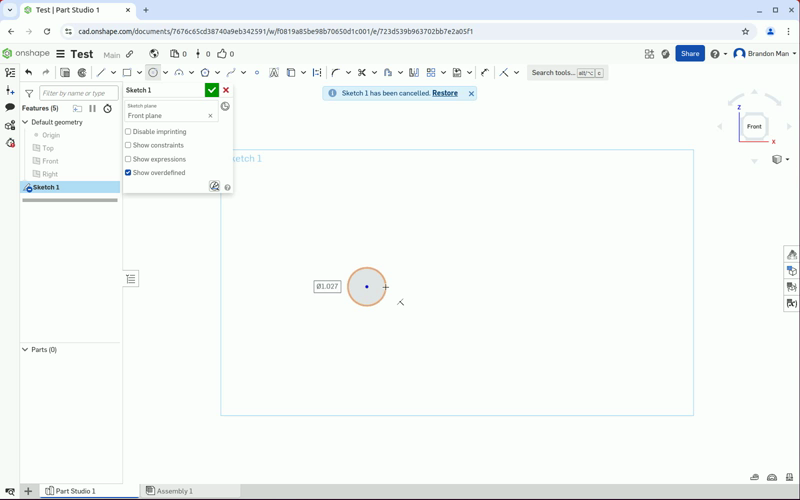
scroll(-6)
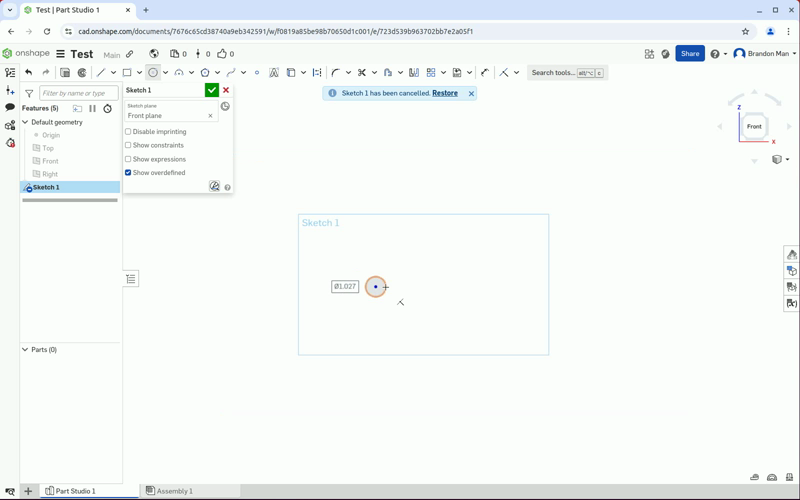
scroll(-6)
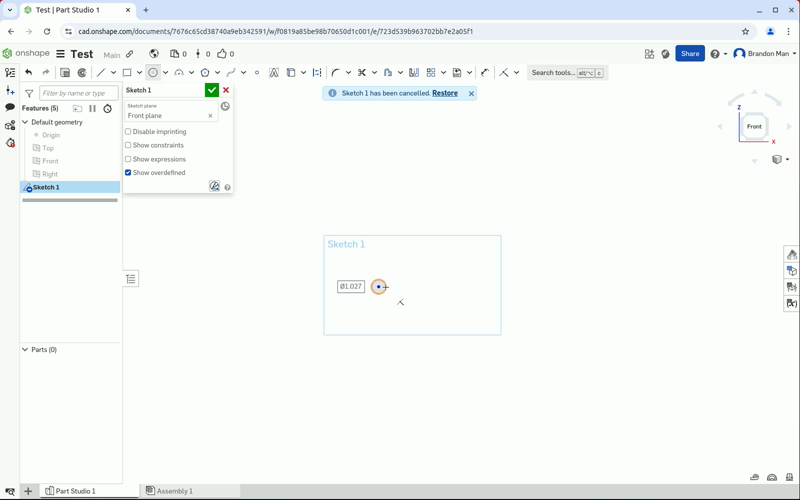
scroll(-6)
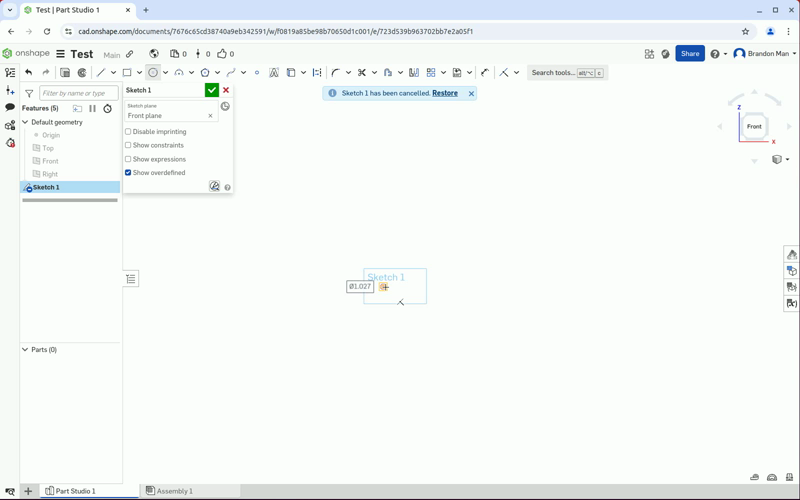
key(esc)
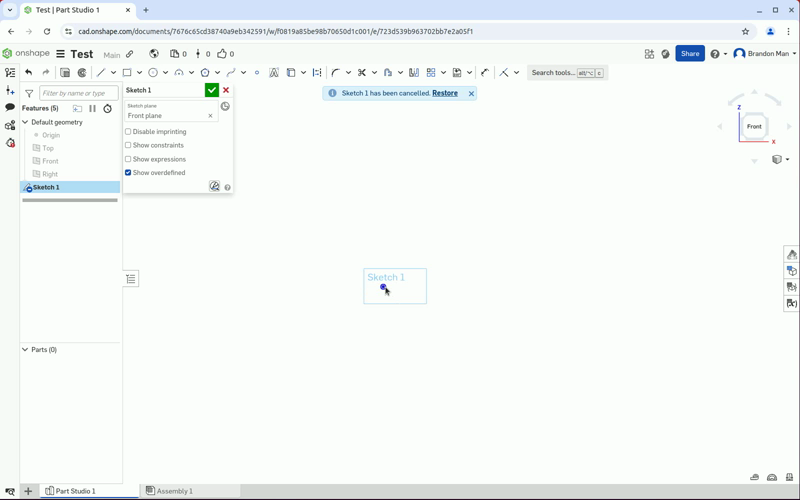
mouse_move(383, 285)
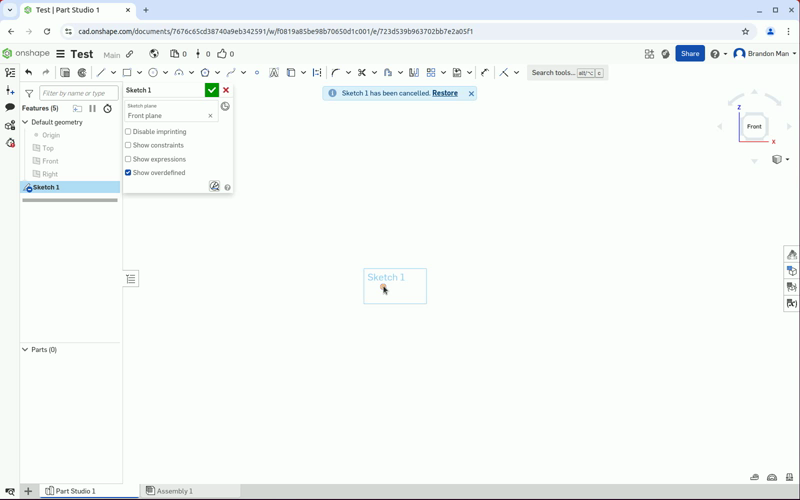
scroll(6)
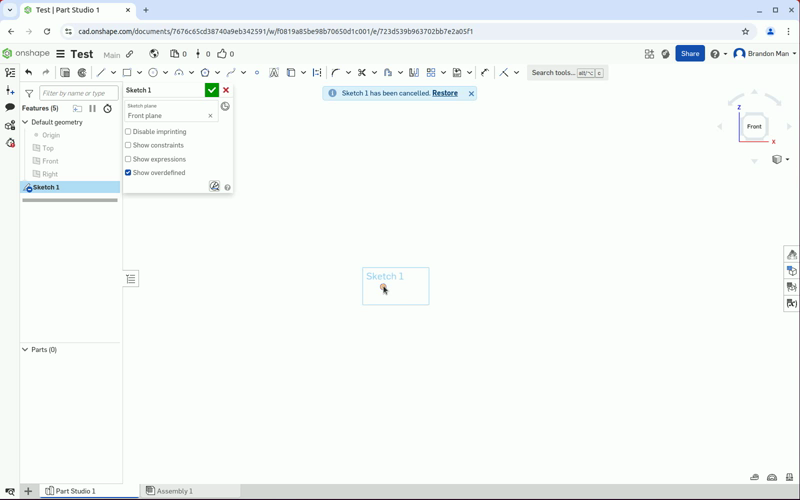
scroll(6)
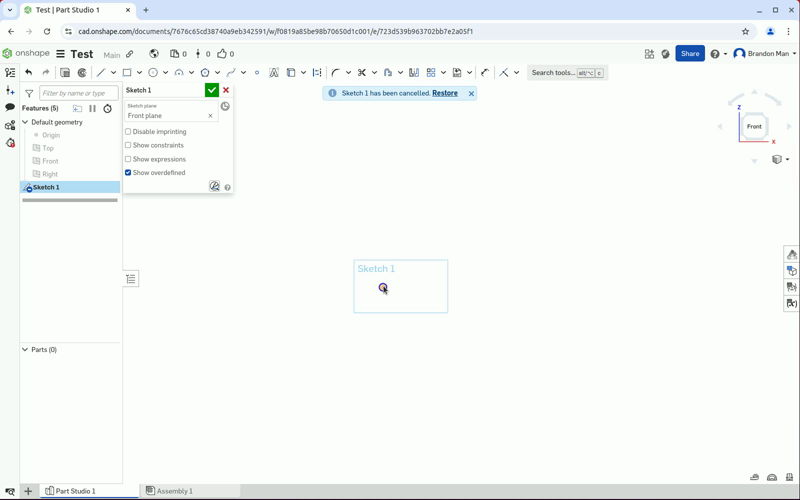
scroll(6)
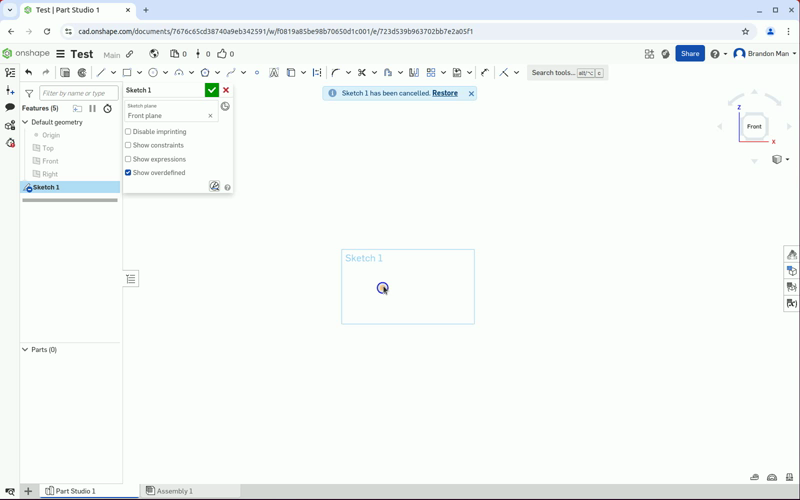
scroll(6)
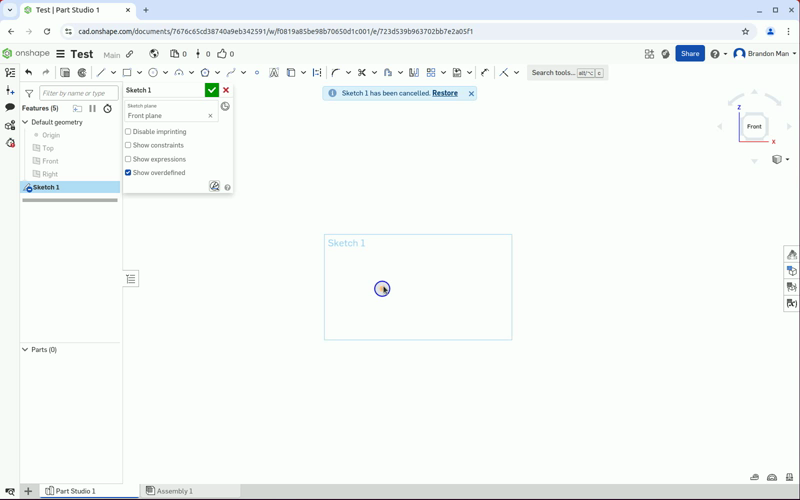
scroll(6)
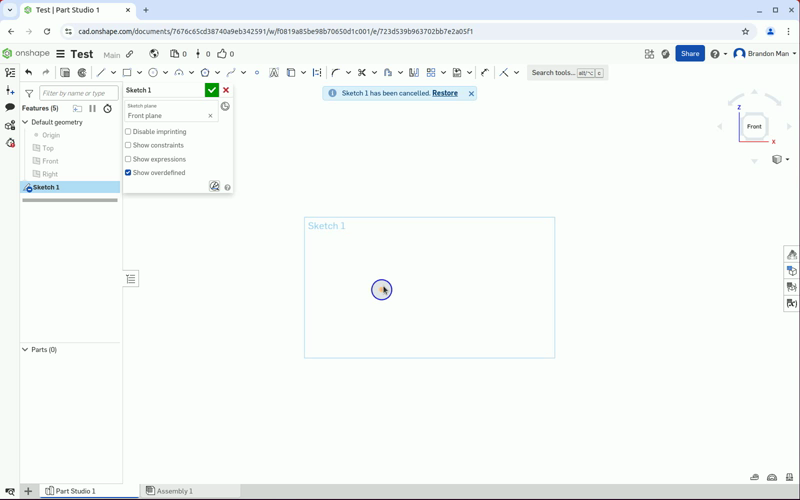
scroll(6)
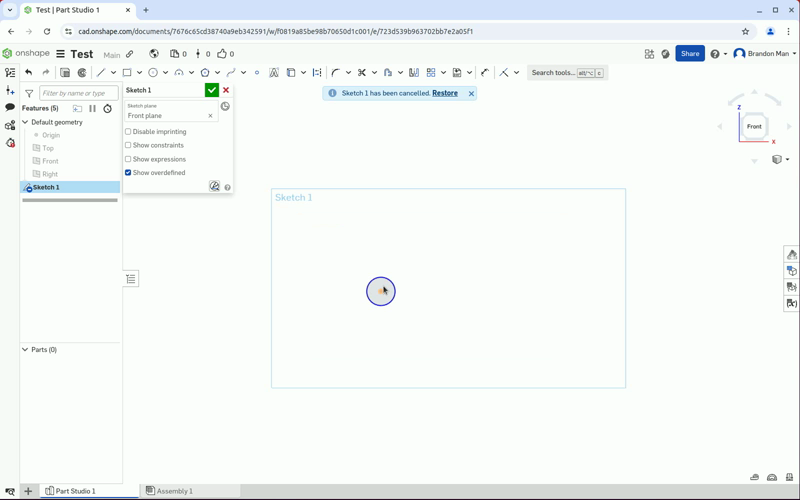
scroll(6)
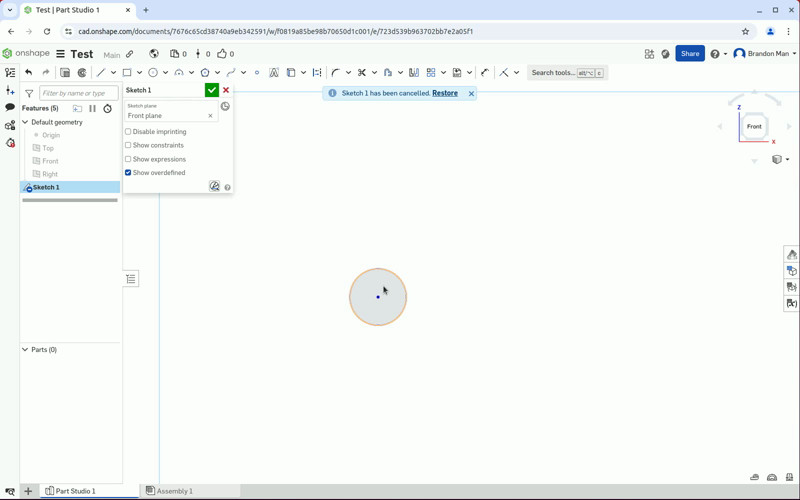
click(383, 285)
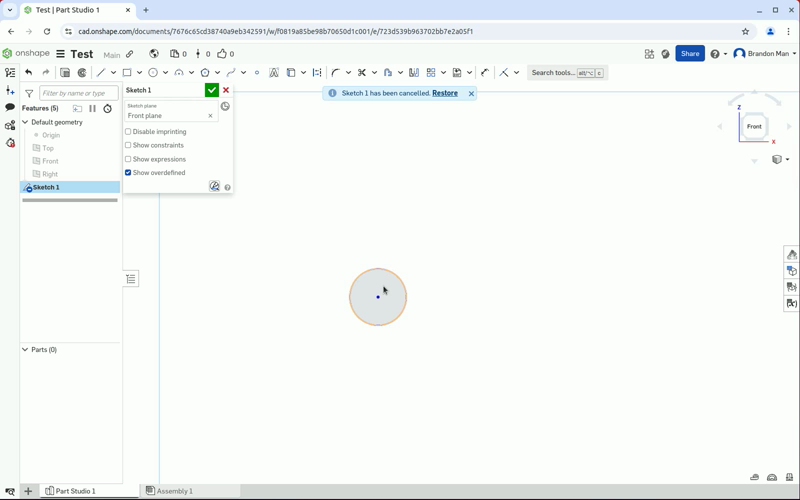
scroll(-6)
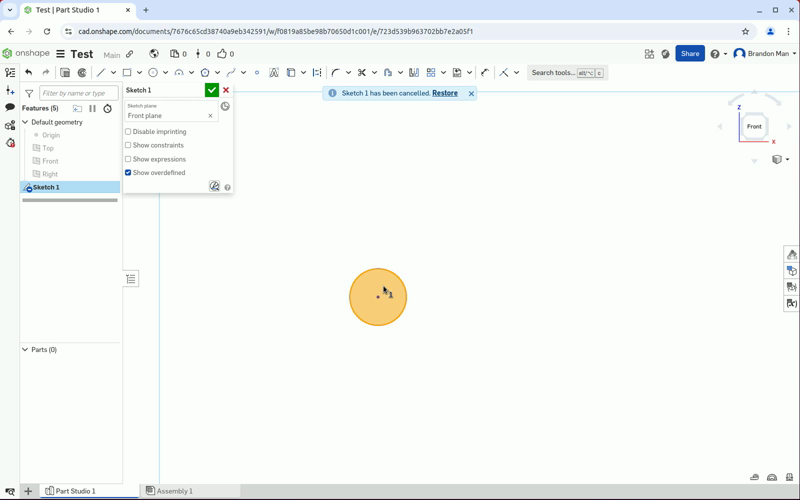
scroll(-6)
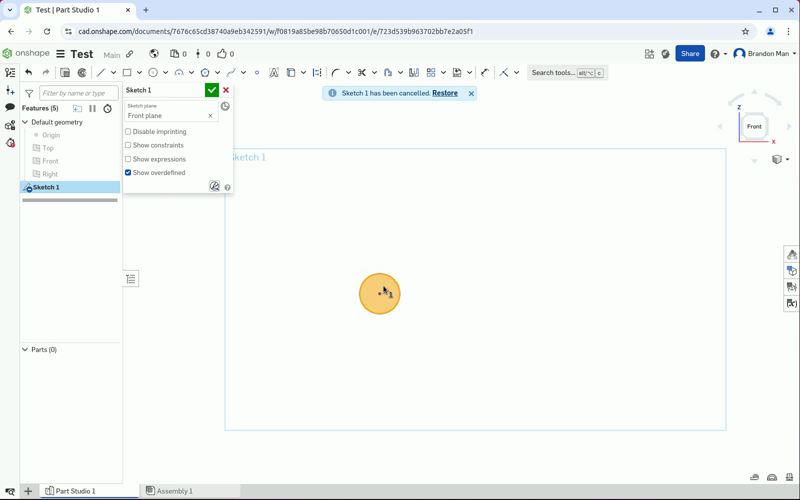
scroll(-6)
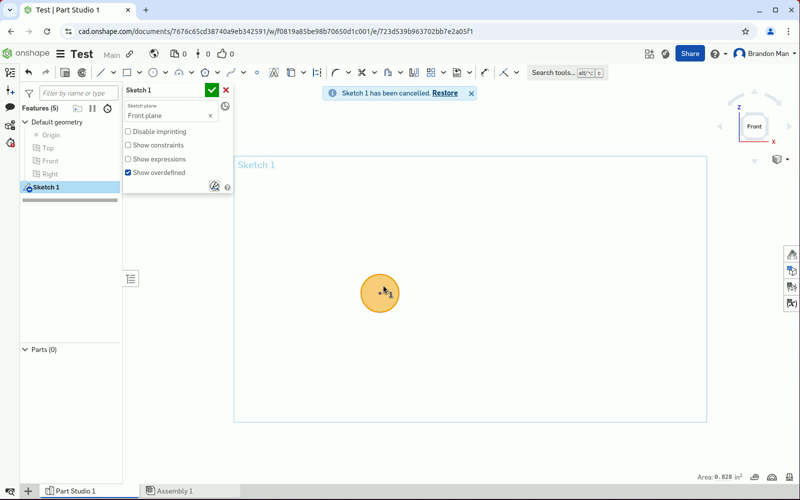
scroll(-6)
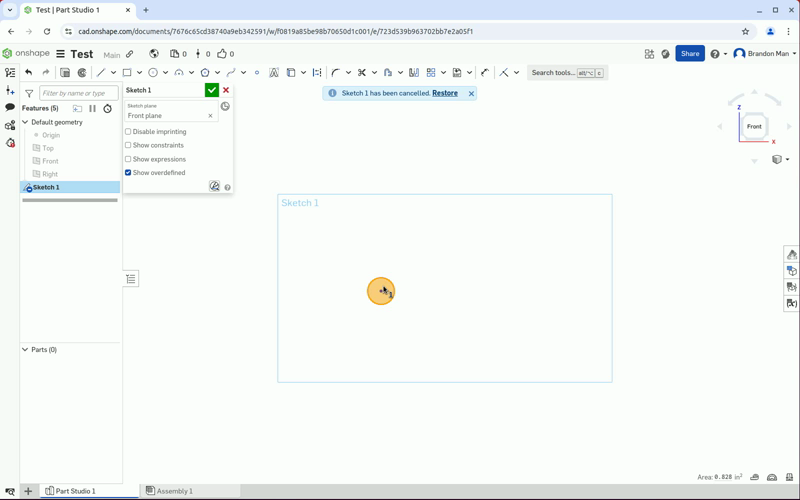
scroll(-6)
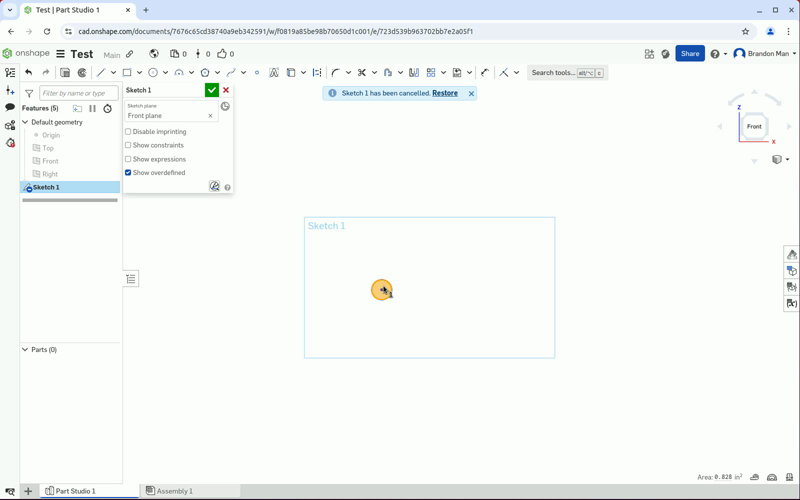
scroll(-6)
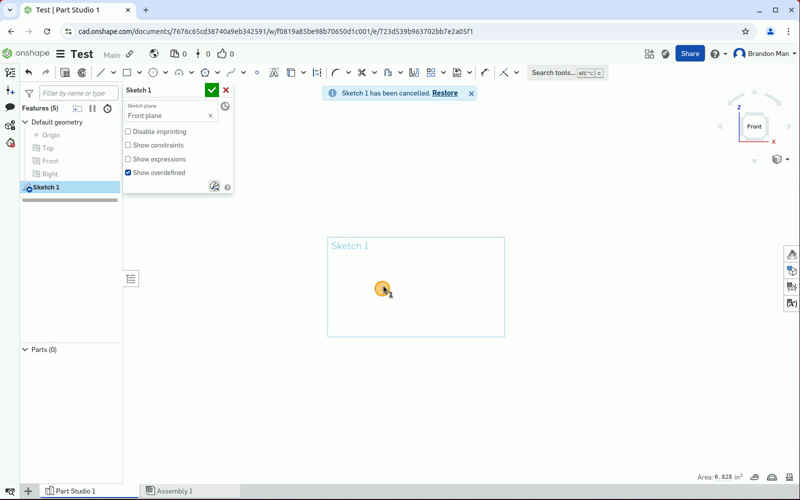
scroll(-6)
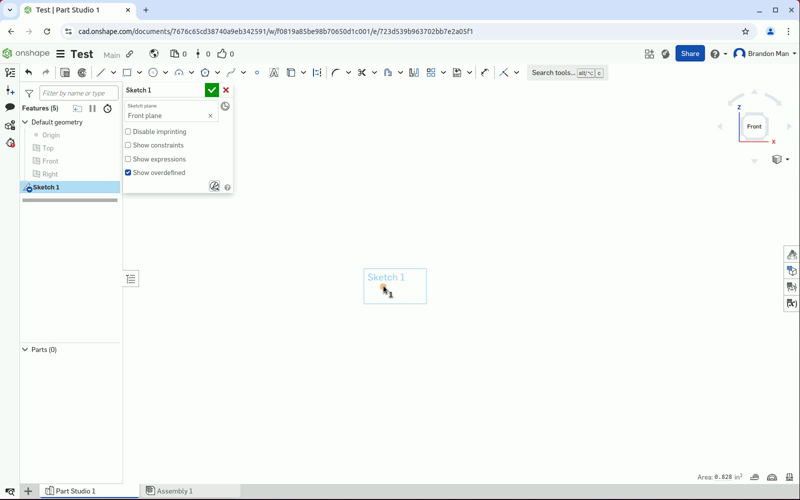
mouse_move(73, 352)
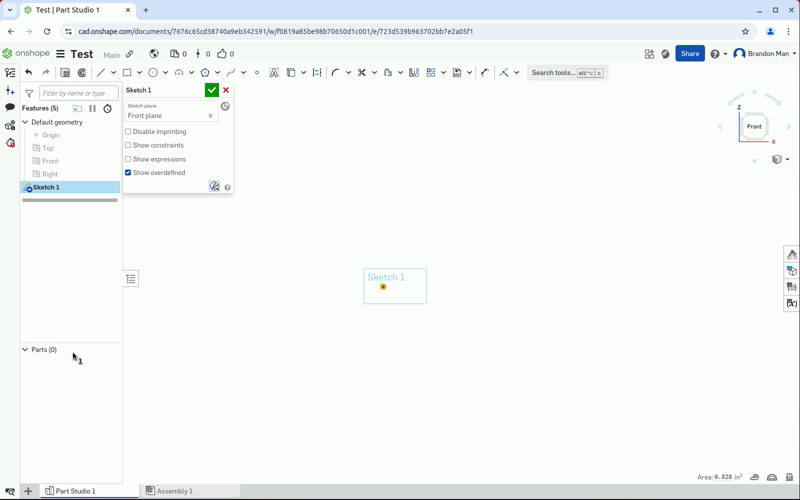
key(shift+y)
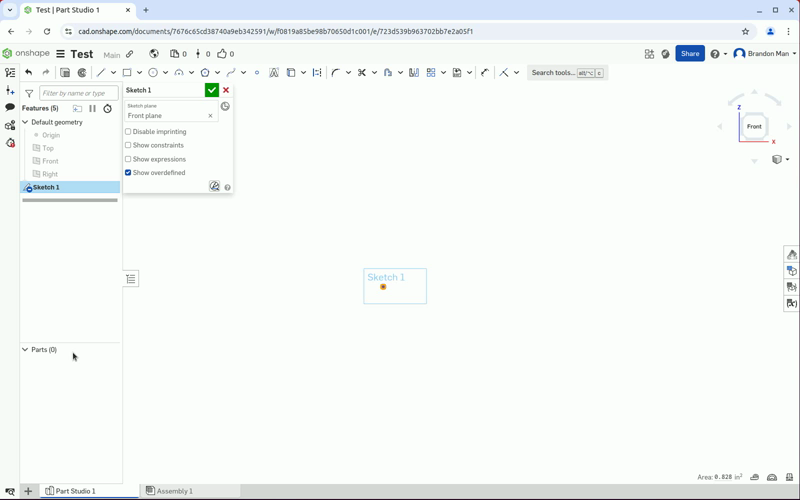
key(shift+e)
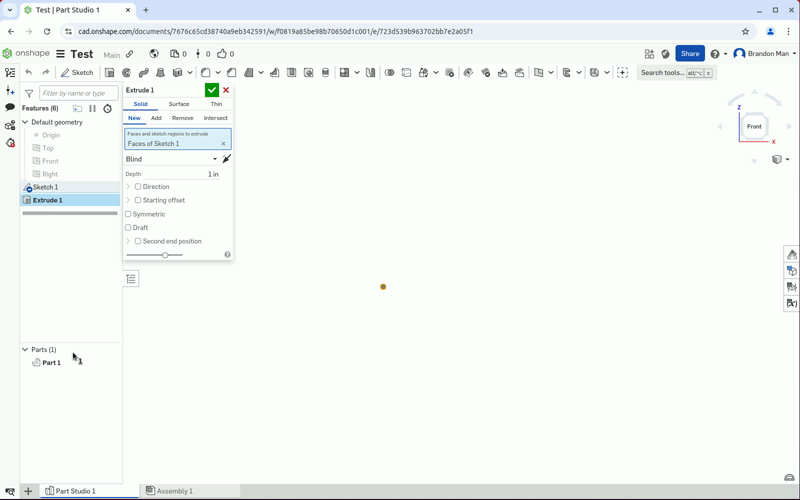
mouse_move(143, 106)
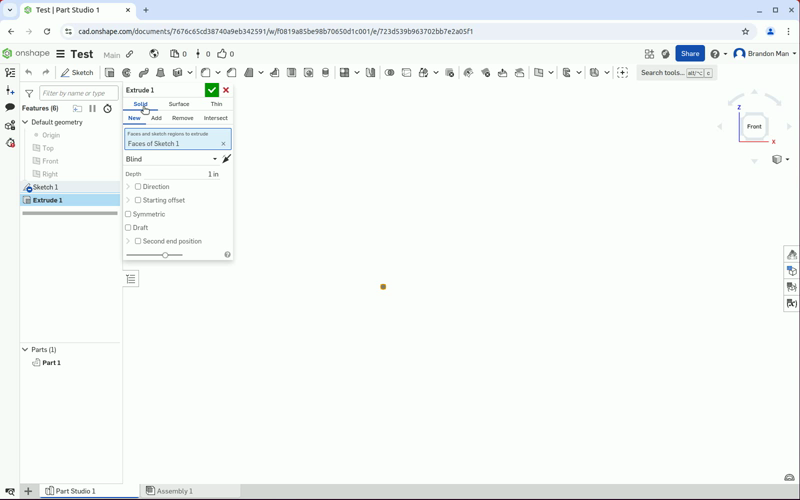
click(143, 106)
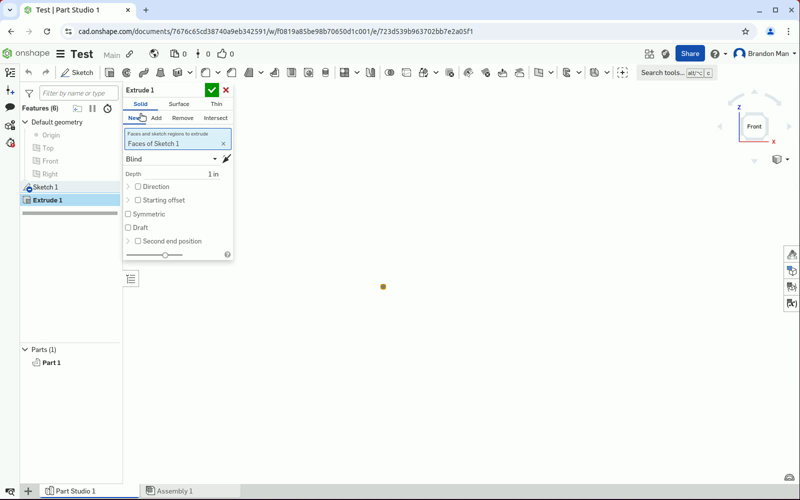
mouse_move(137, 120)
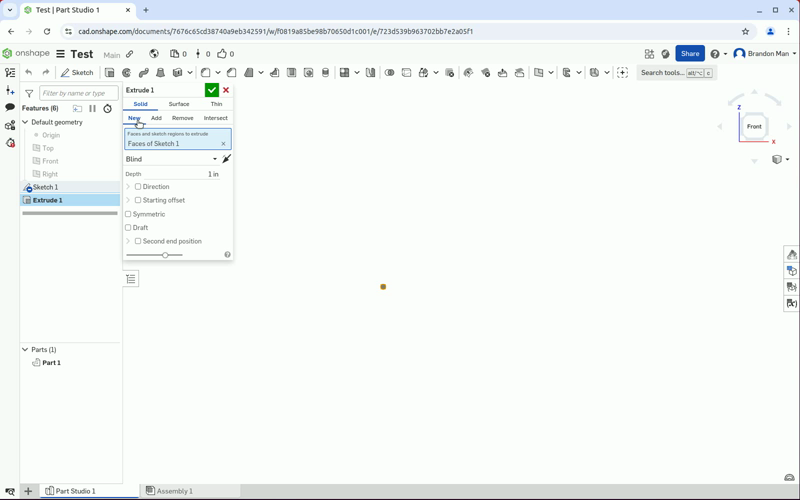
click(137, 120)
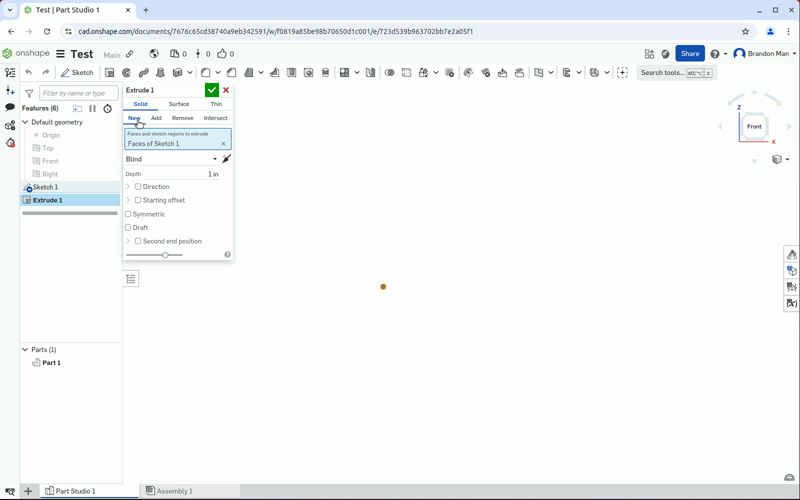
key(tab, 4)
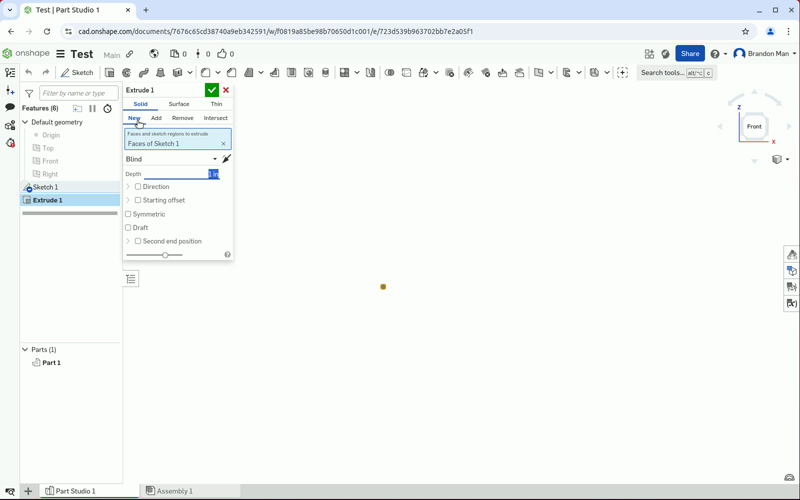
text(0.241)
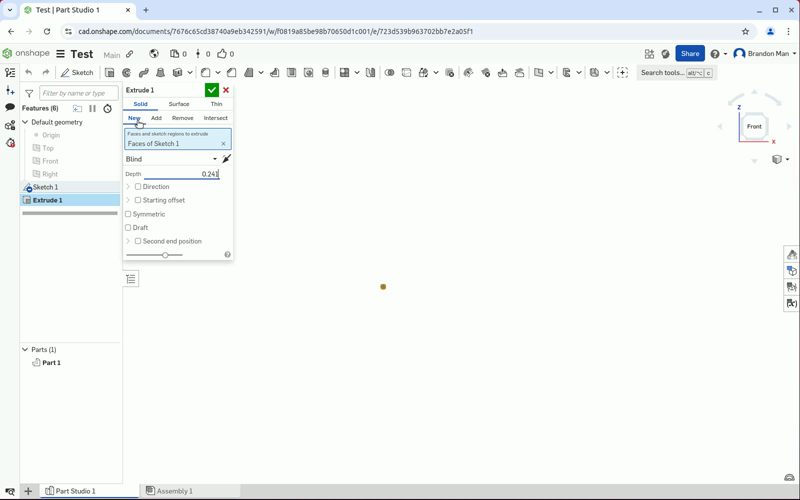
key(enter)
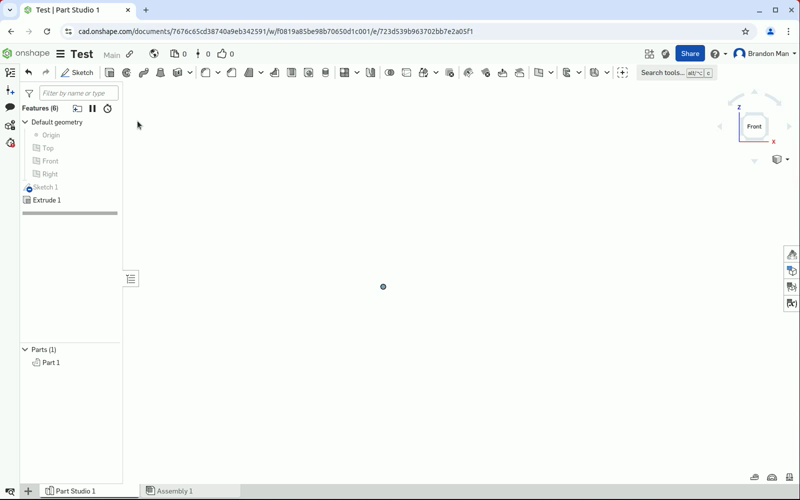
key(shift+h)
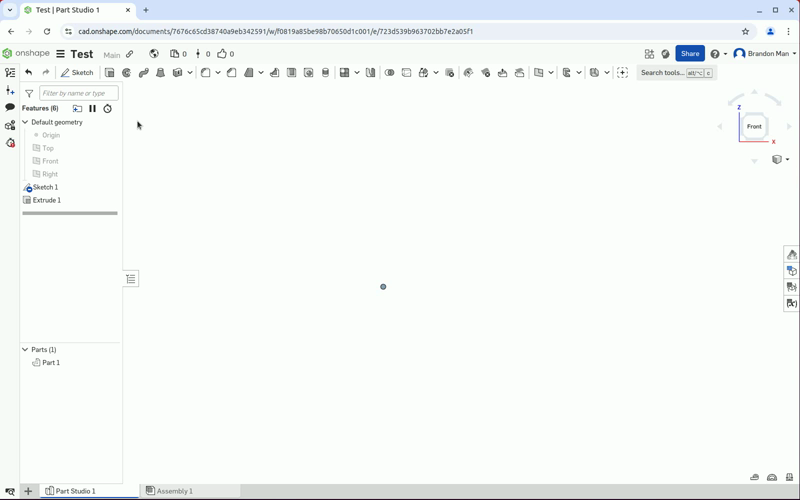
key(shift+h)
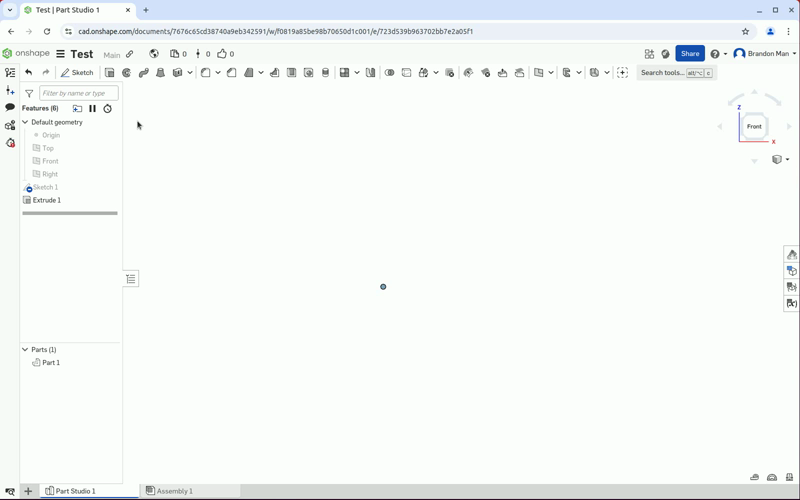
mouse_move(73, 189)
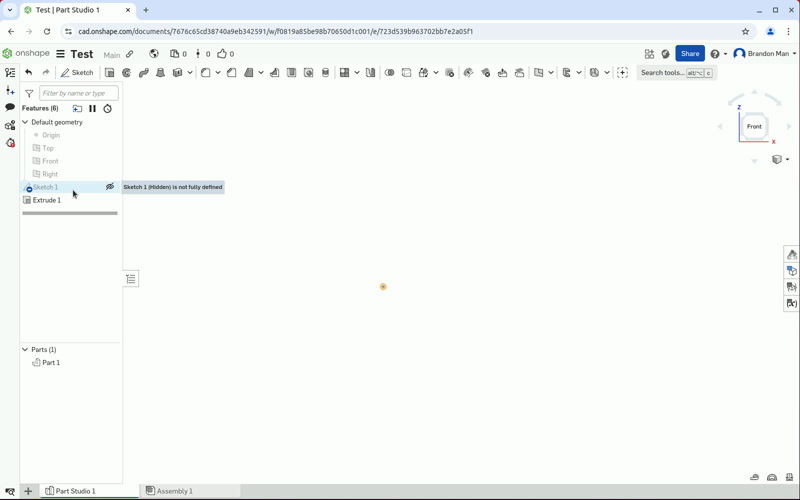
click(73, 189)
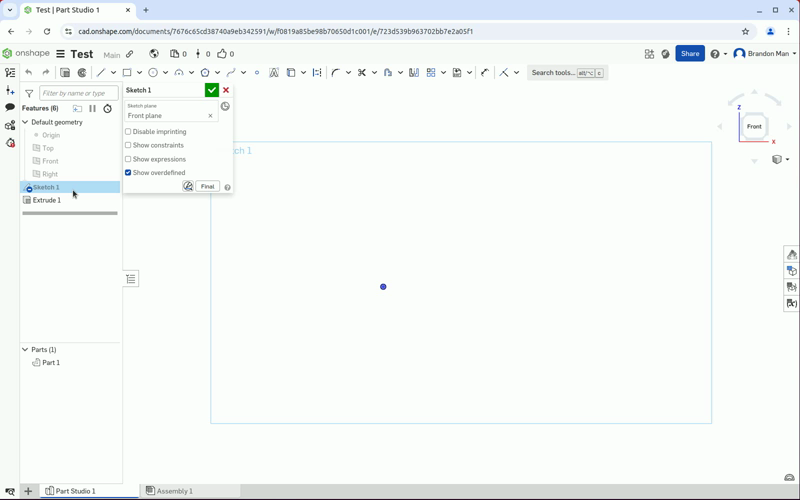
mouse_move(229, 92)
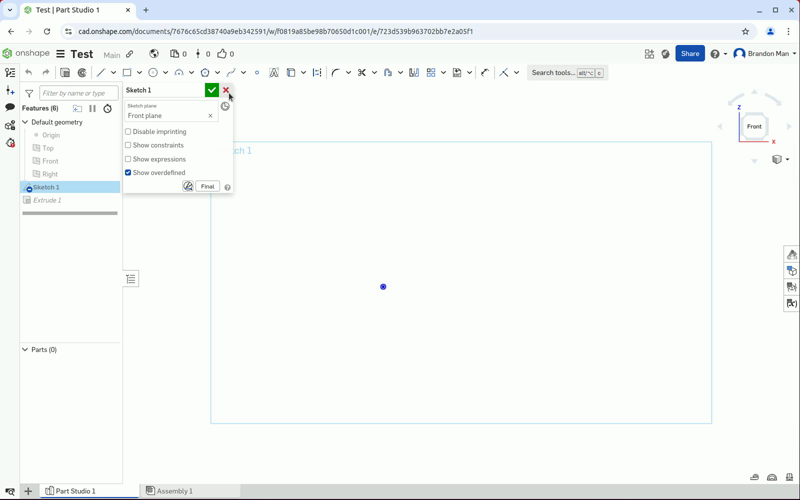
click(229, 92)
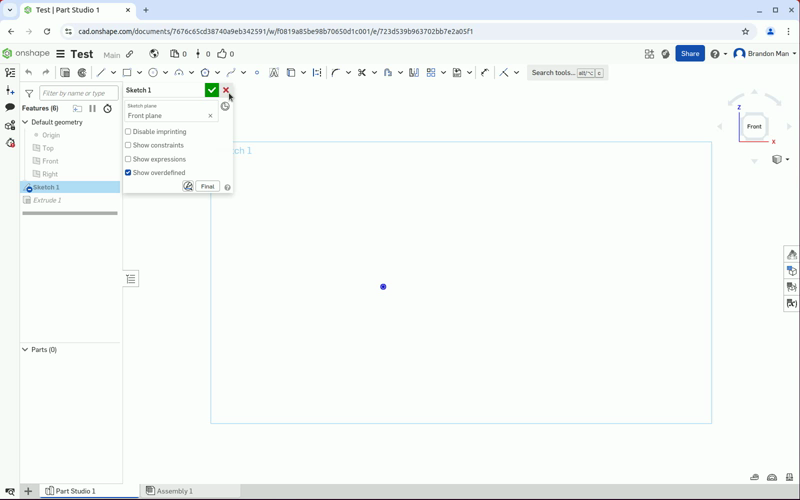
key(shift+s)
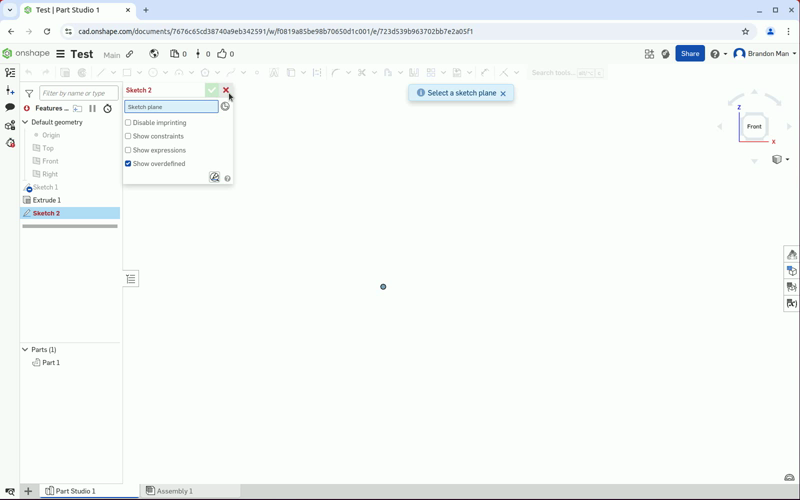
mouse_move(73, 163)
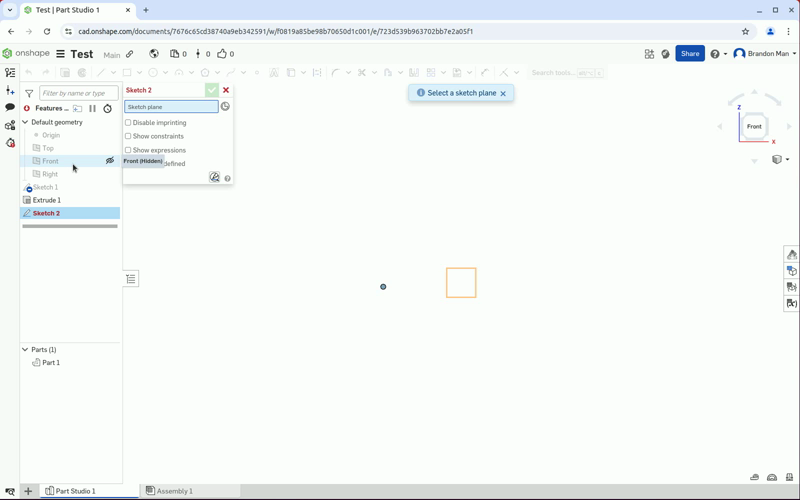
click(73, 163)
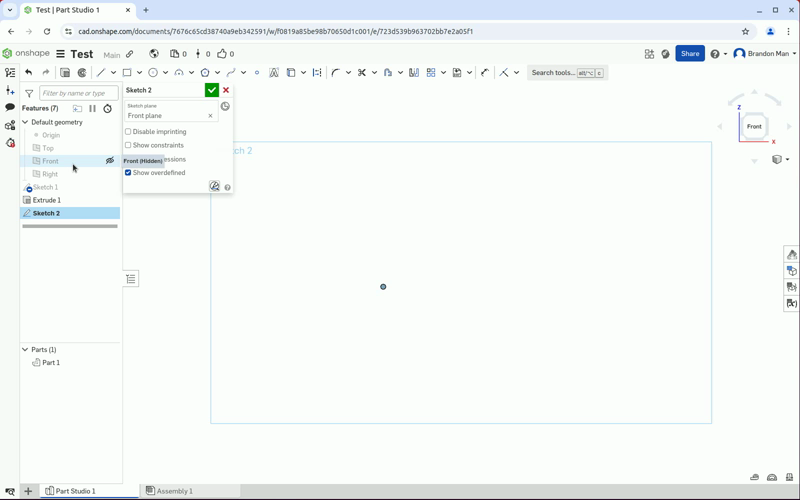
mouse_move(73, 352)
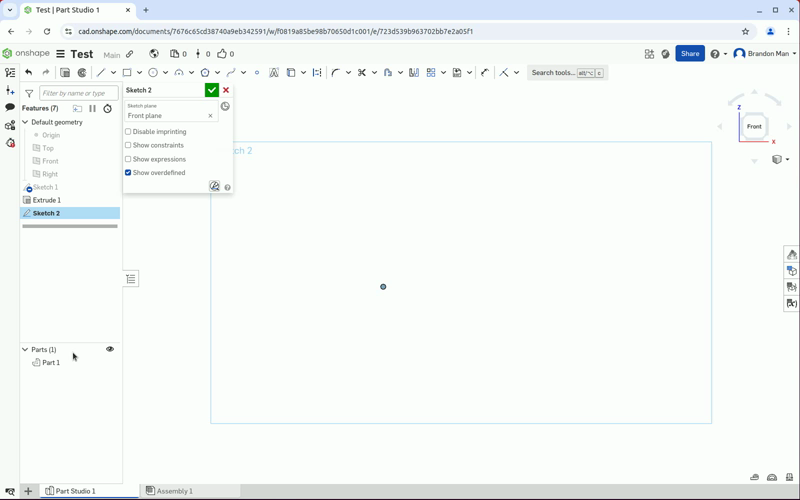
key(y)
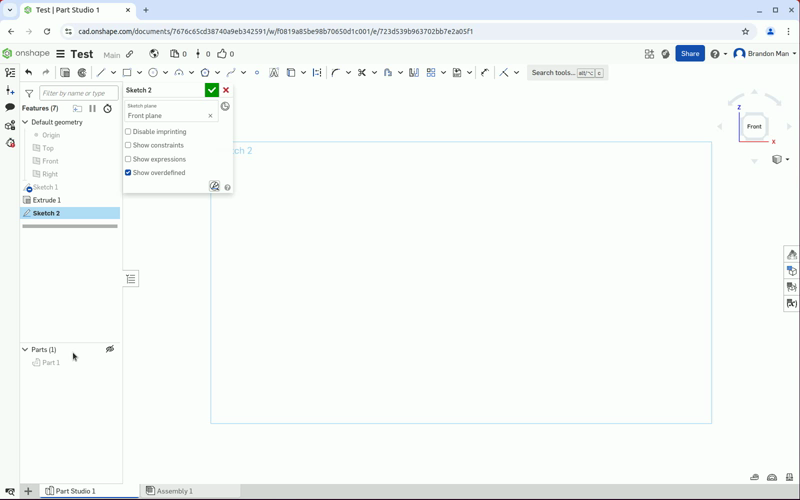
key(c)
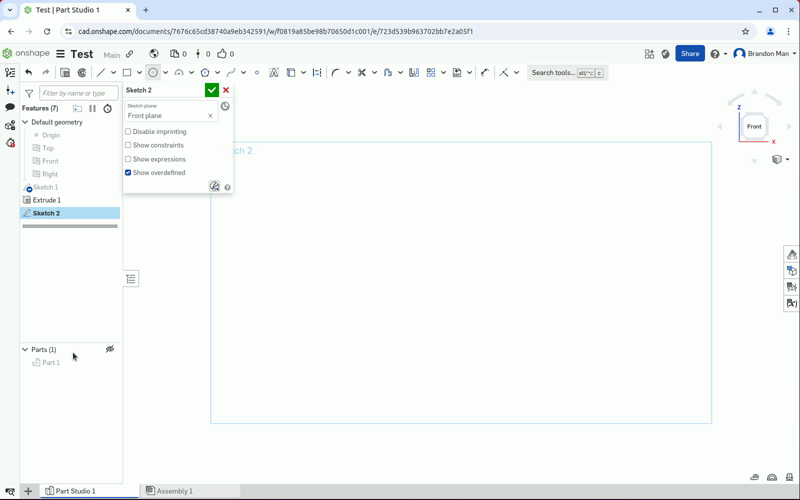
key_down(shift)
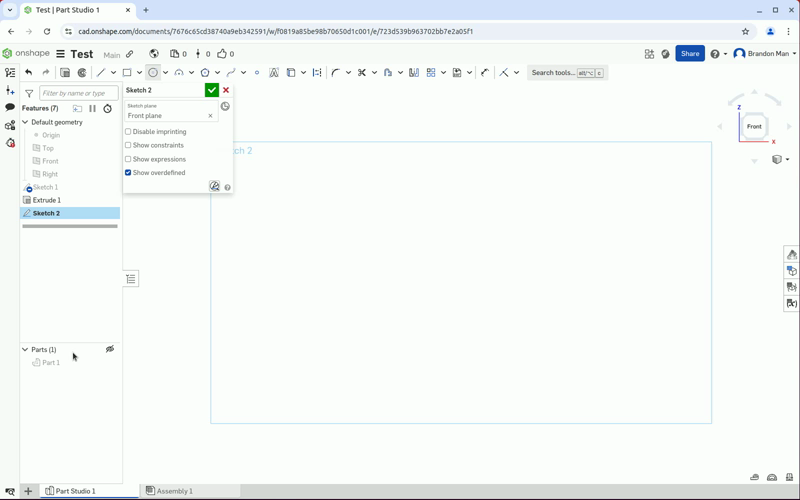
mouse_move(350, 312)
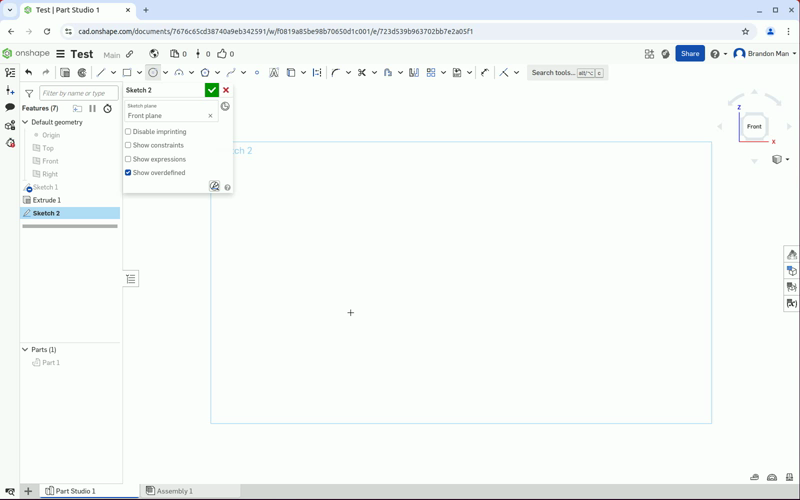
click(350, 312)
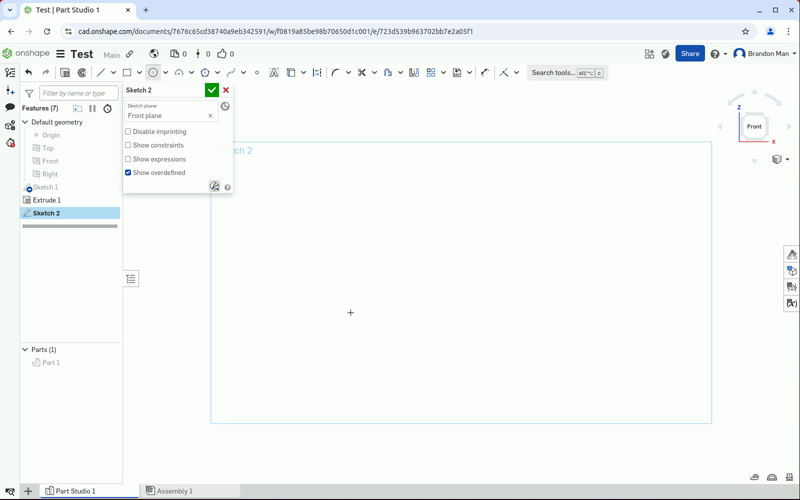
key_up(shift)
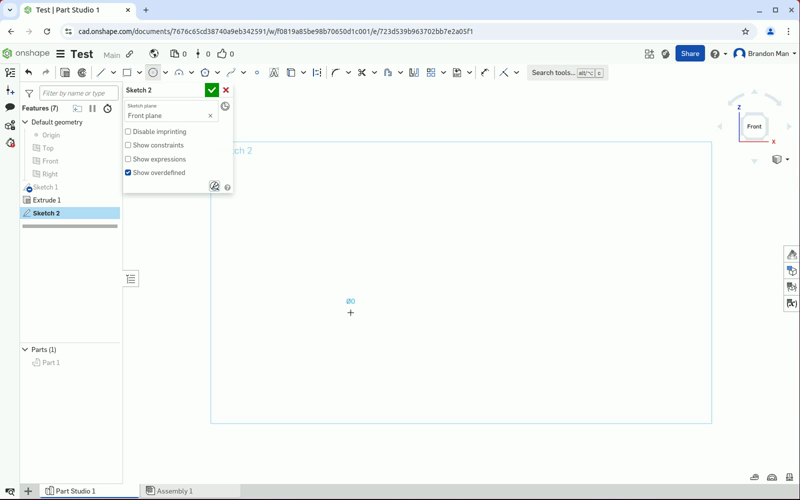
mouse_move(353, 312)
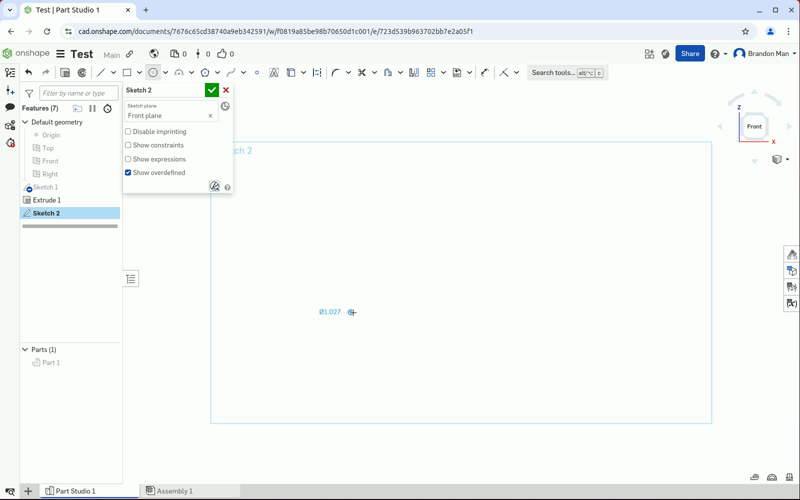
scroll(6)
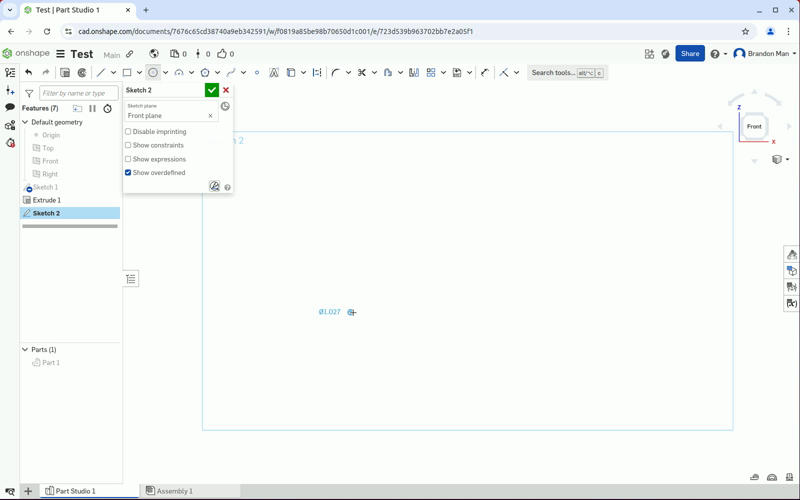
scroll(6)
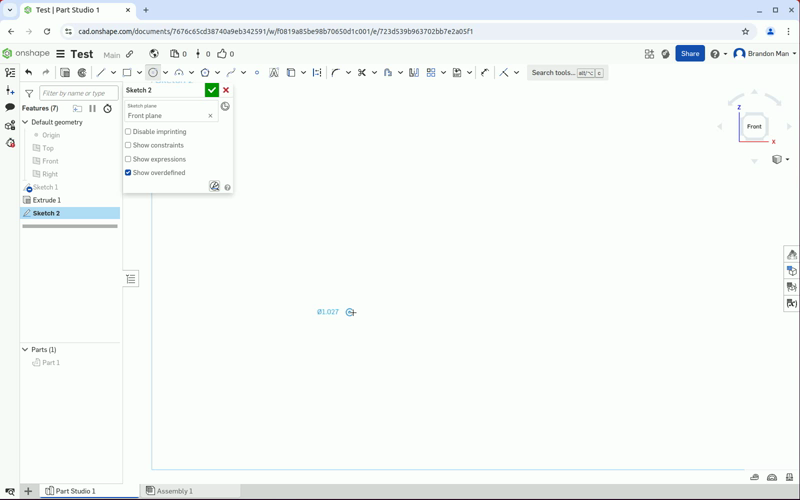
scroll(6)
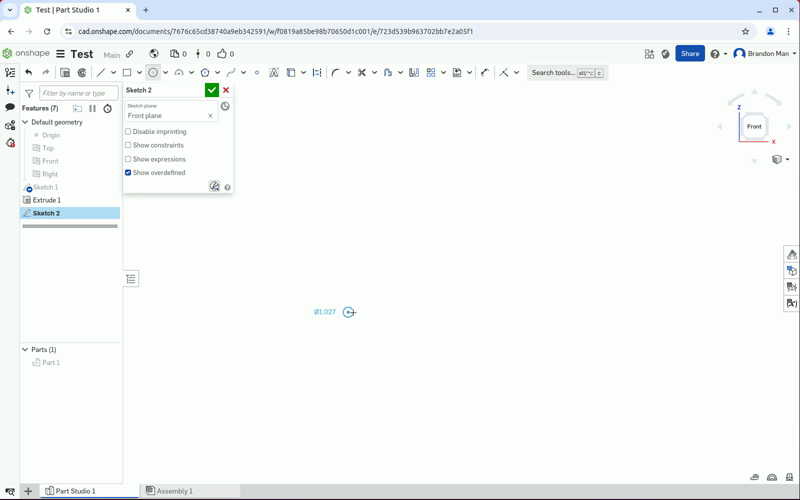
scroll(6)
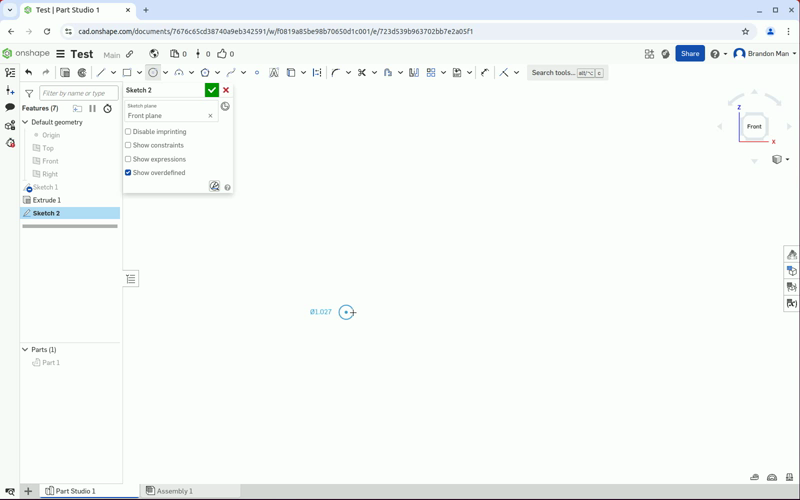
scroll(6)
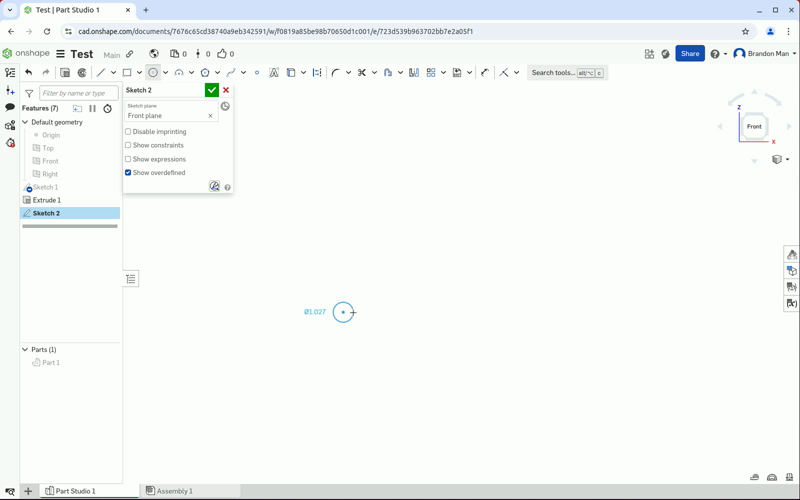
scroll(6)
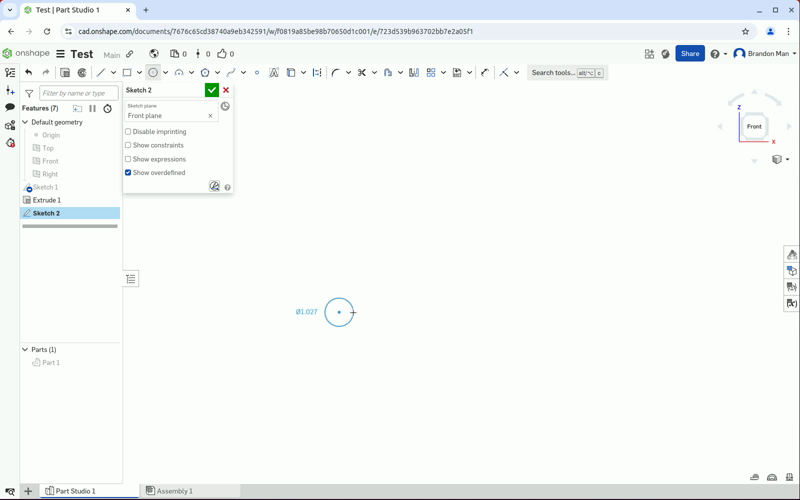
scroll(6)
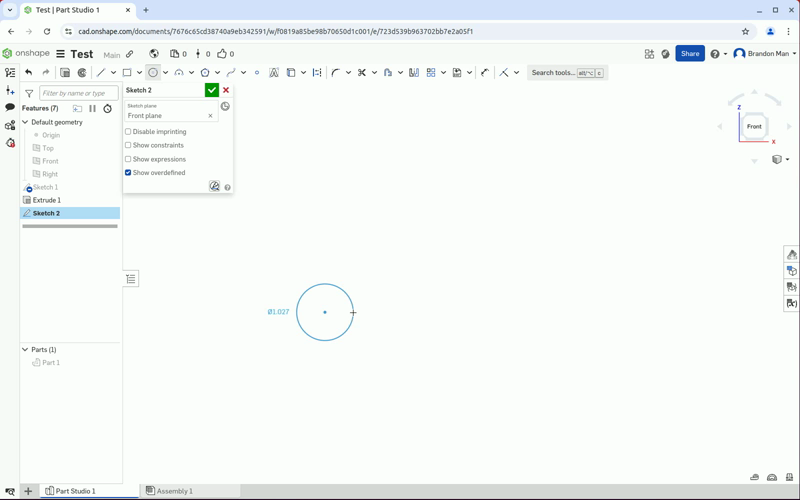
click(353, 312)
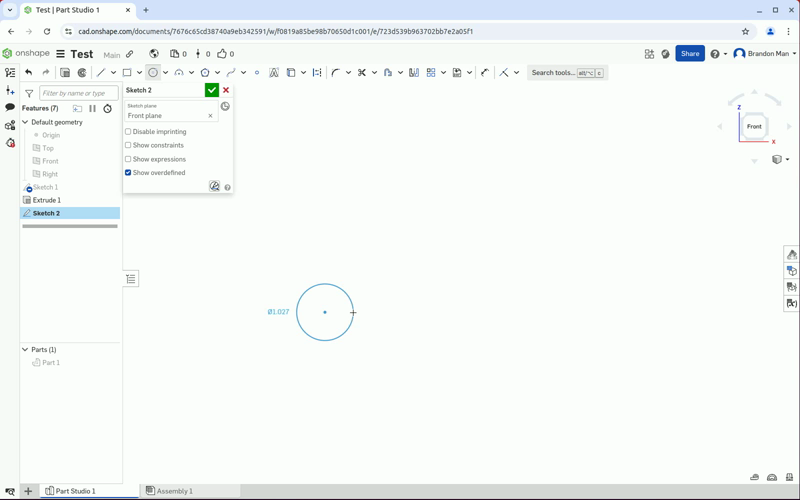
scroll(-6)
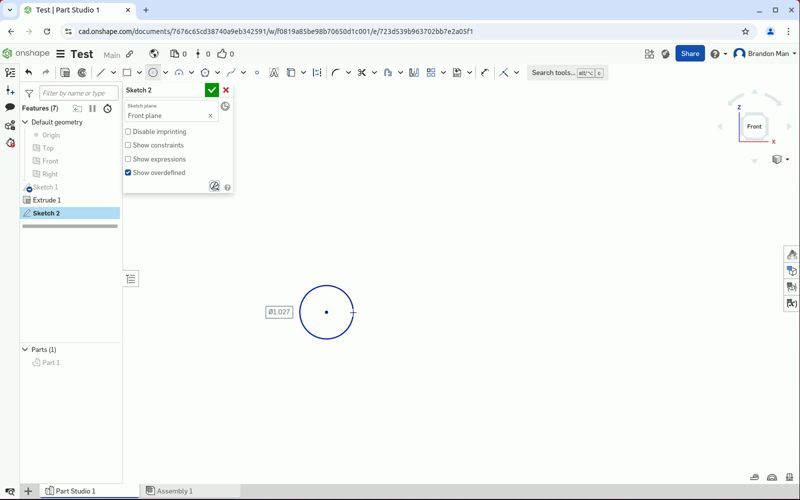
scroll(-6)
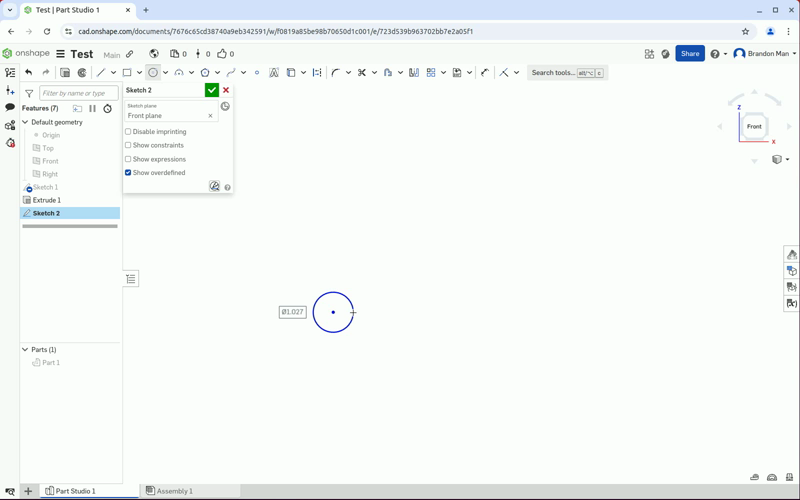
scroll(-6)
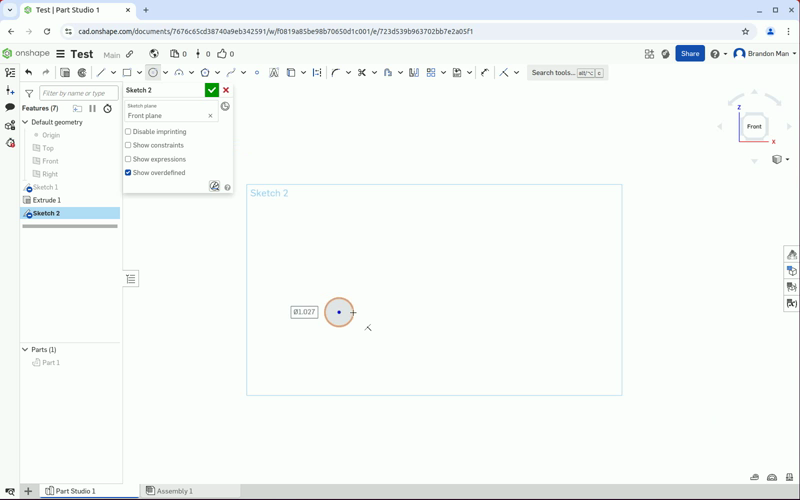
scroll(-6)
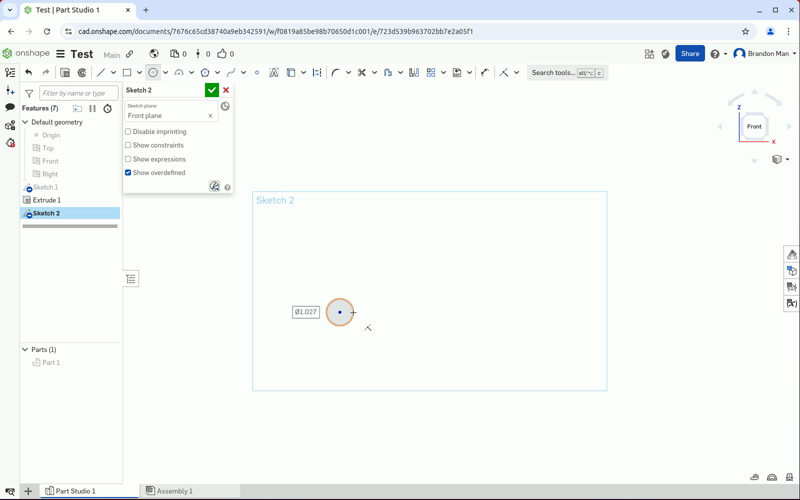
scroll(-6)
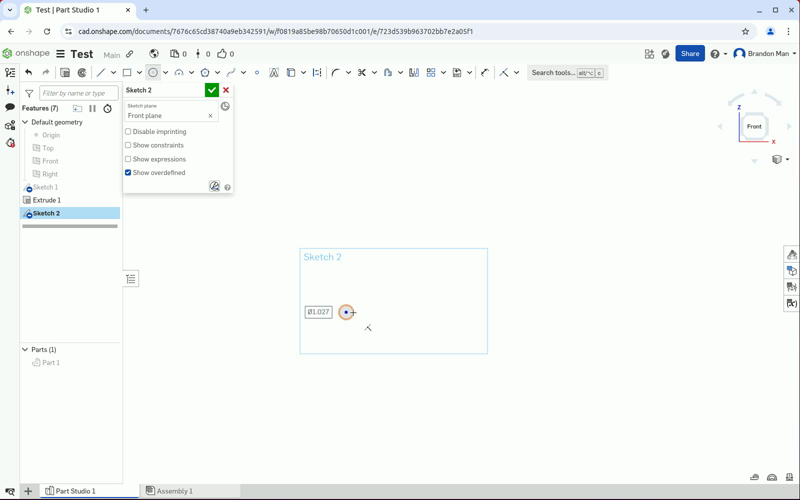
scroll(-6)
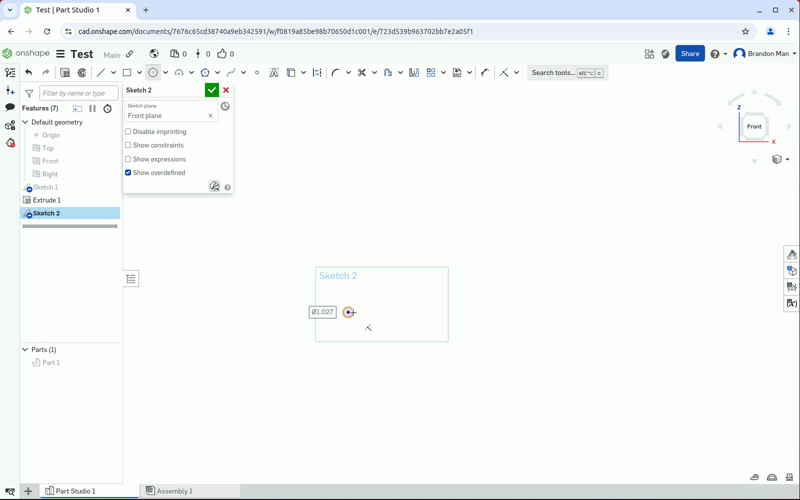
scroll(-6)
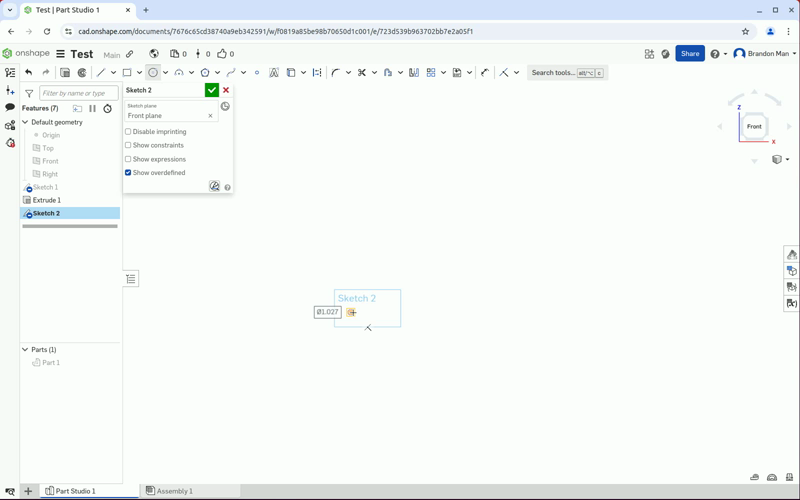
key(esc)
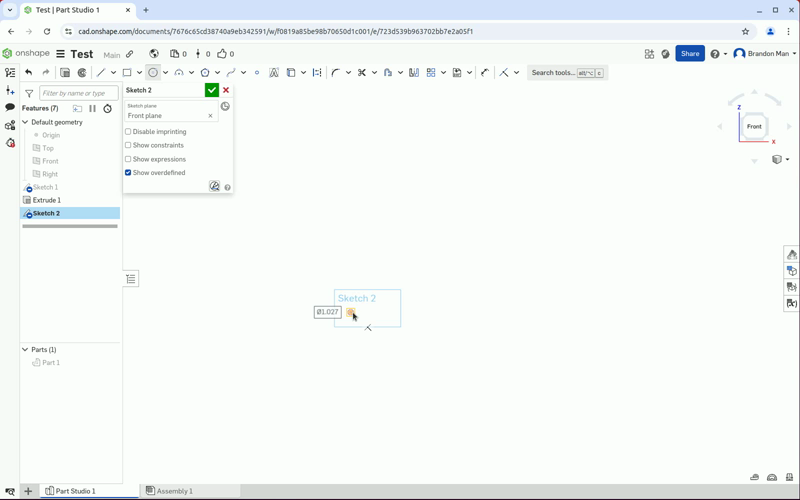
mouse_move(349, 310)
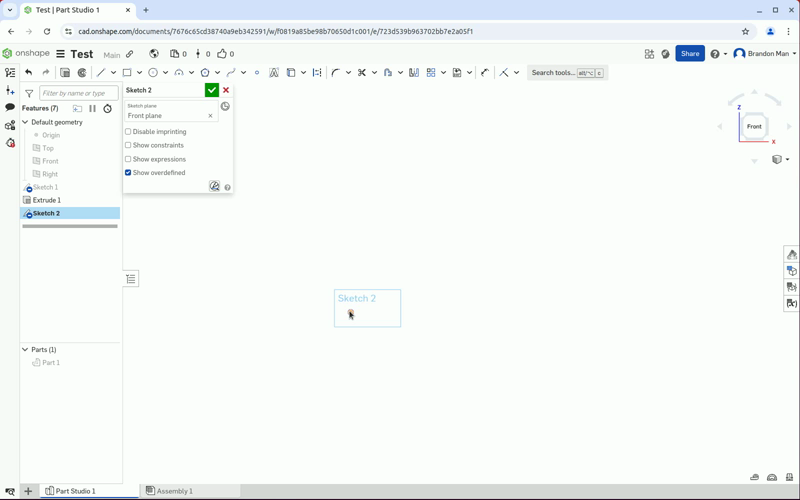
scroll(6)
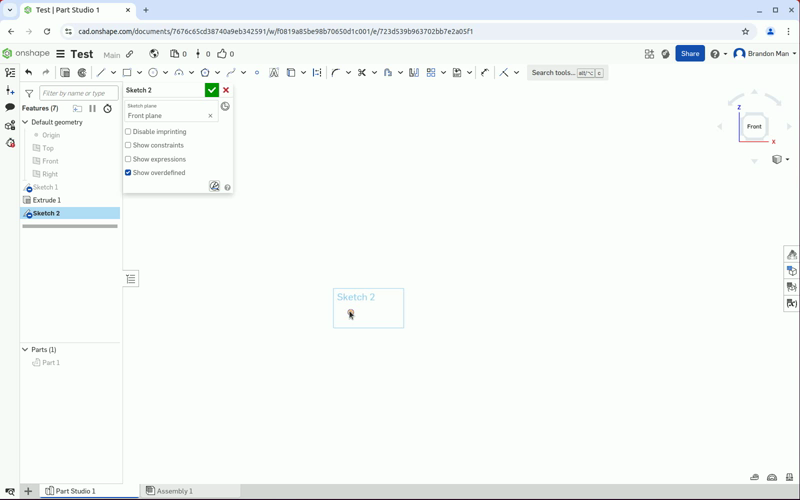
scroll(6)
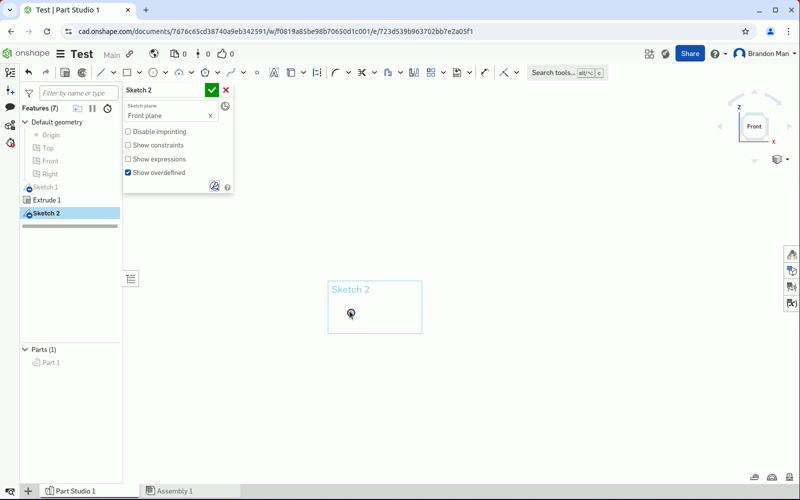
scroll(6)
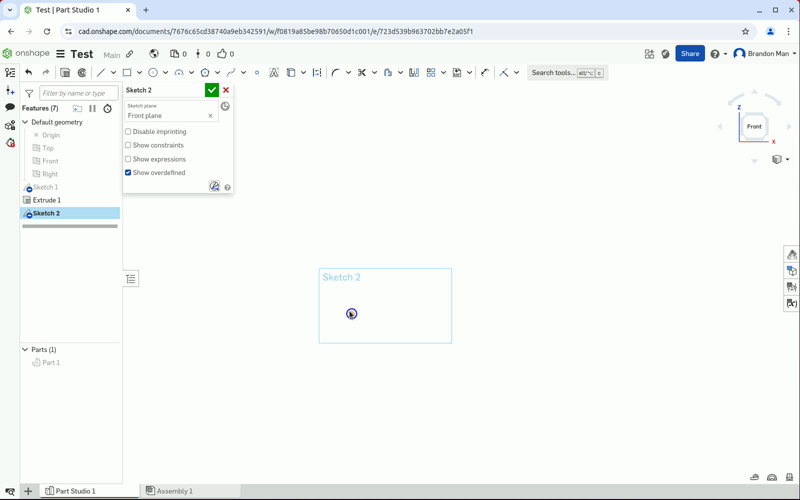
scroll(6)
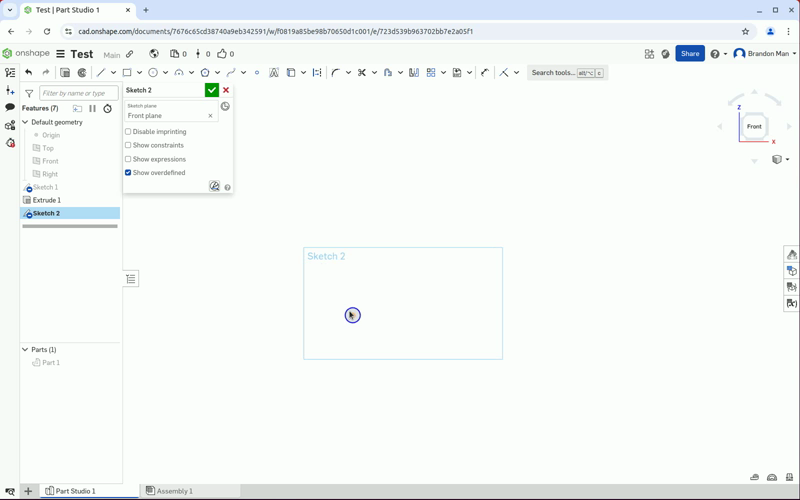
scroll(6)
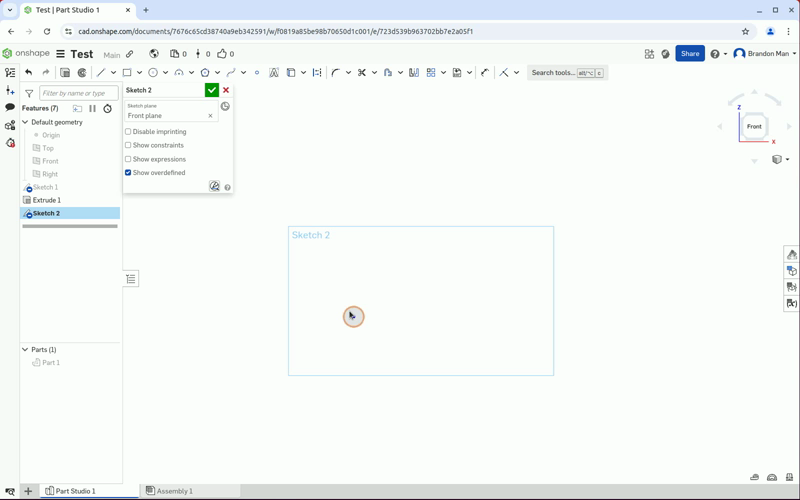
scroll(6)
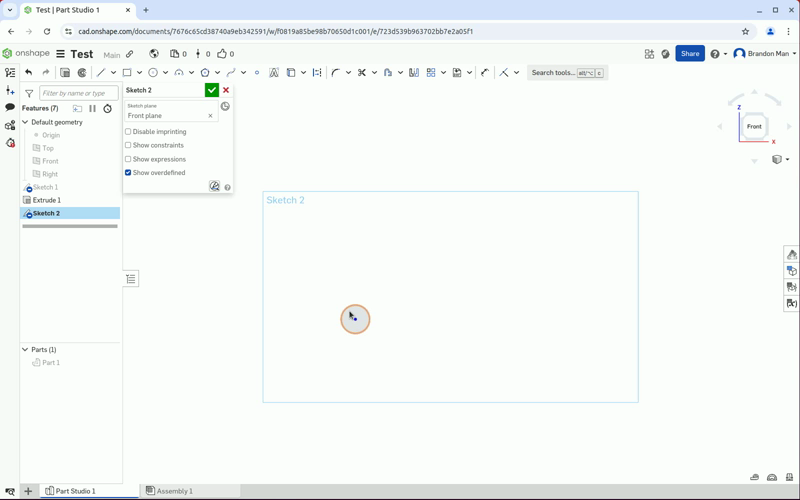
scroll(6)
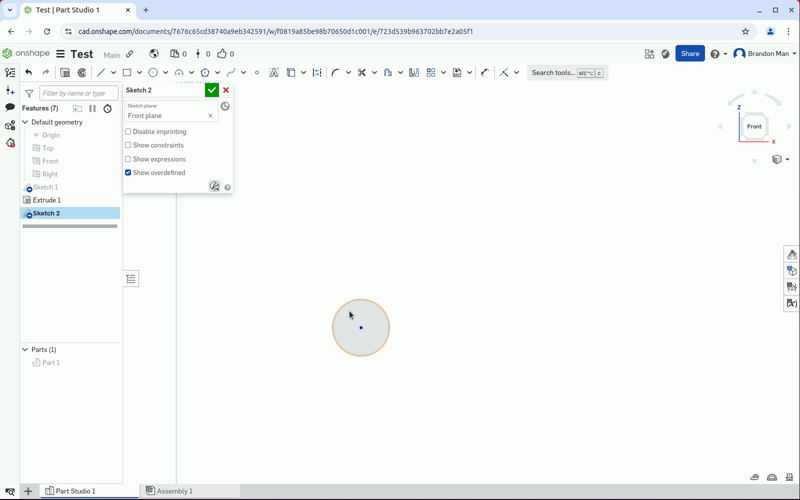
click(349, 310)
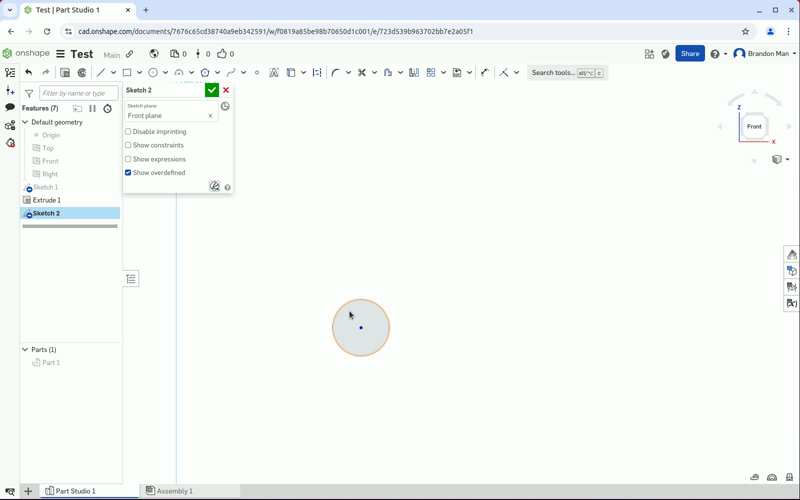
scroll(-6)
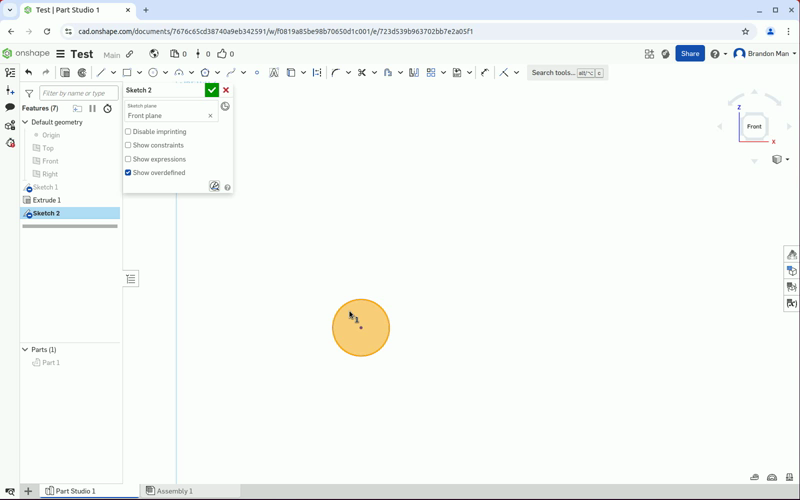
scroll(-6)
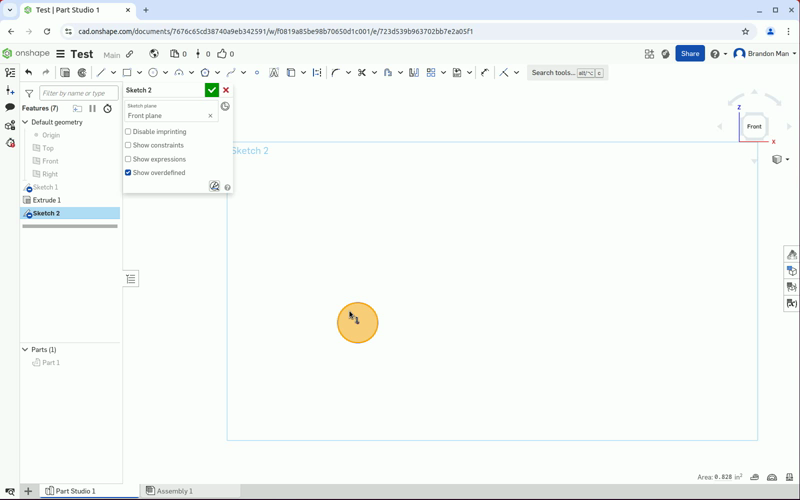
scroll(-6)
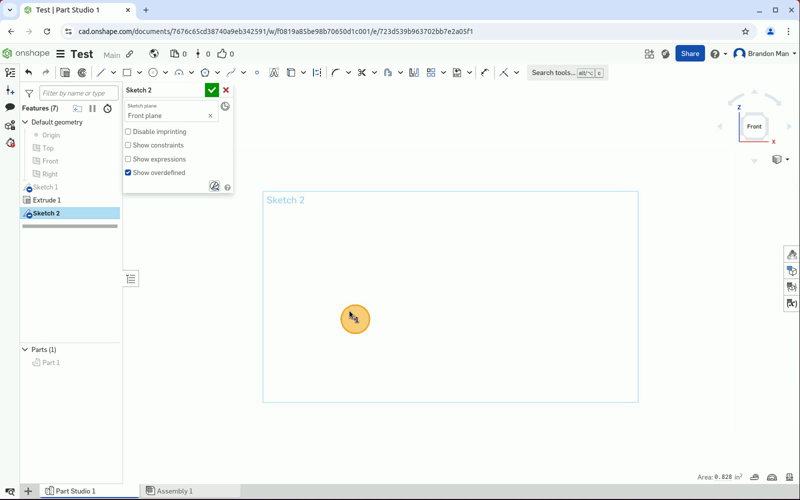
scroll(-6)
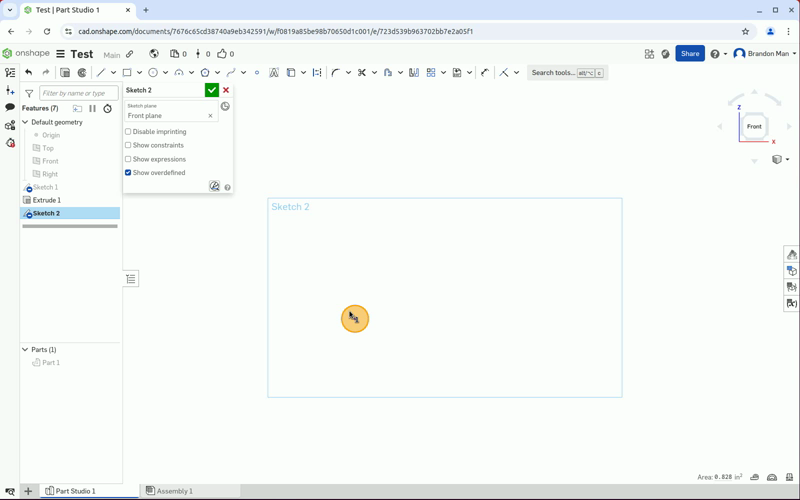
scroll(-6)
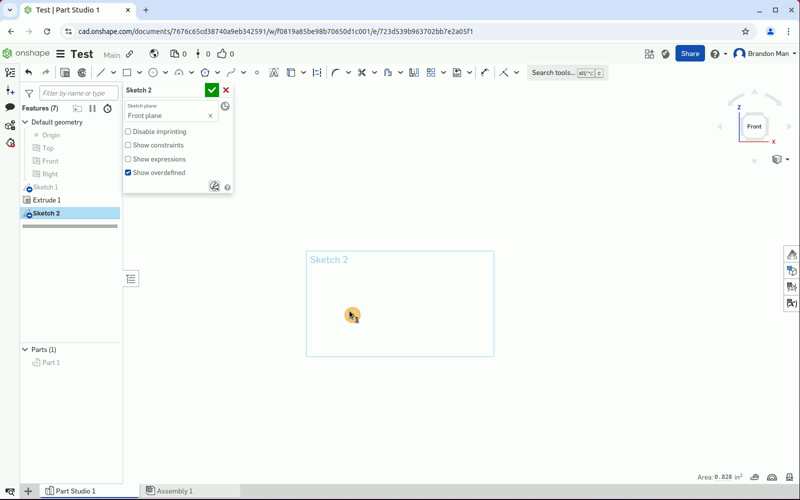
scroll(-6)
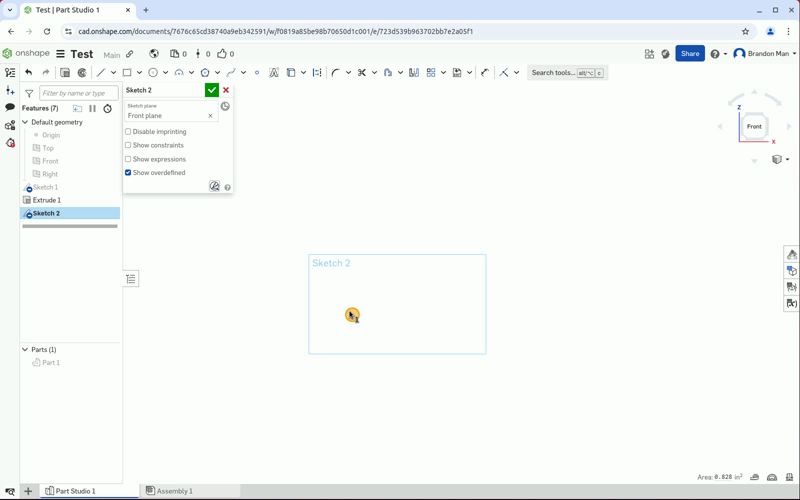
scroll(-6)
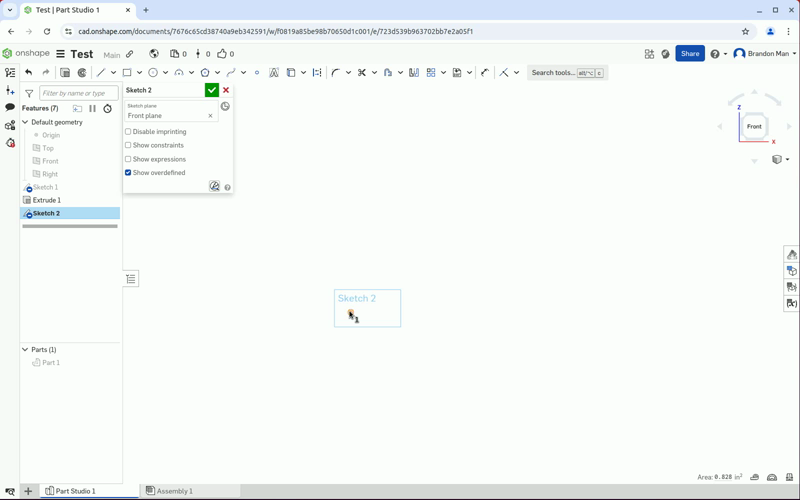
mouse_move(73, 352)
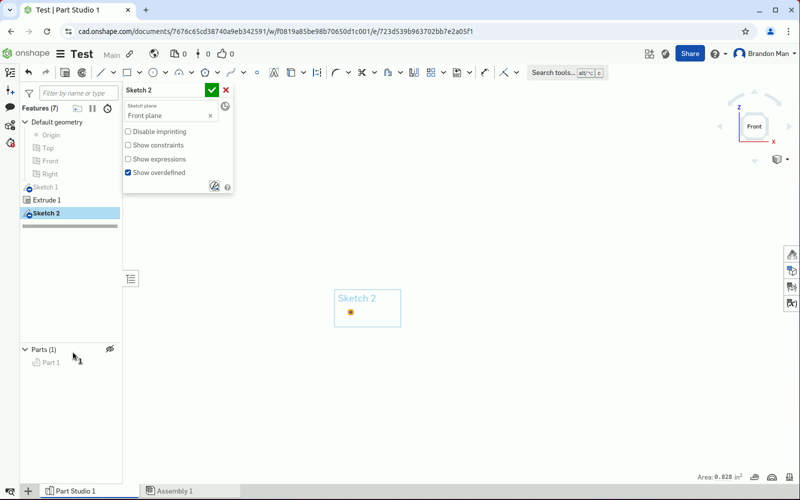
key(shift+y)
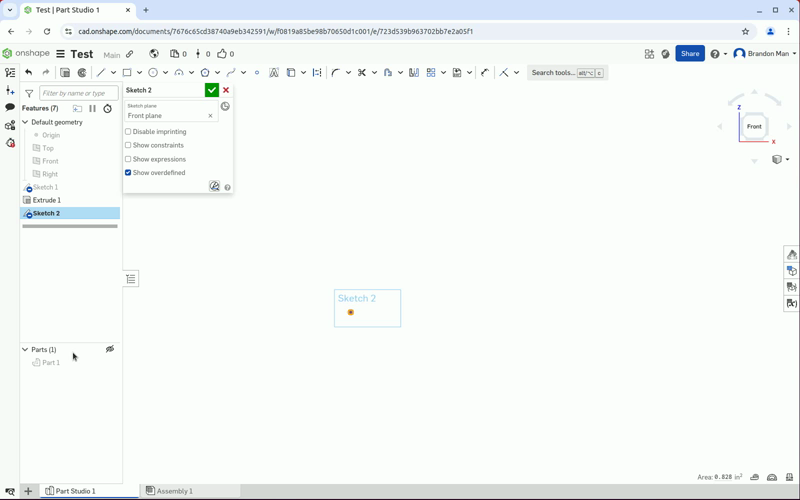
key(shift+e)
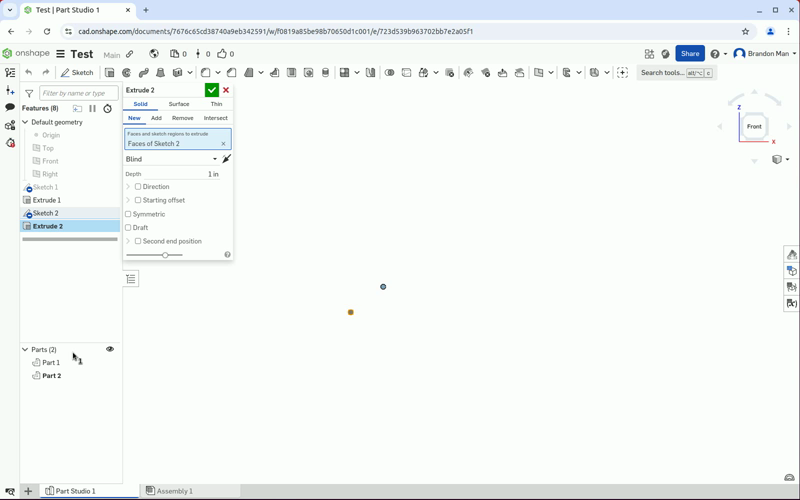
mouse_move(143, 106)
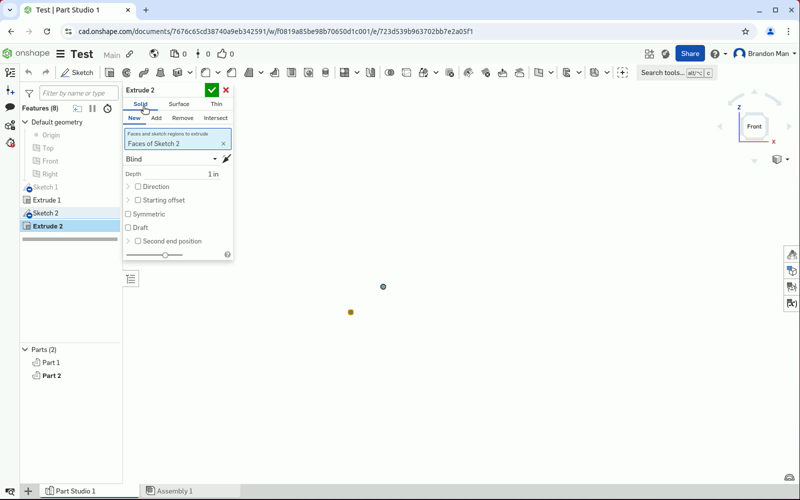
click(143, 106)
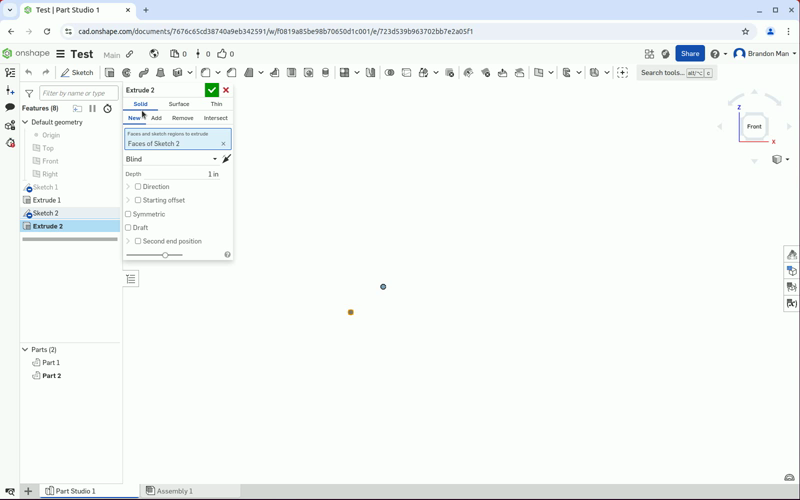
mouse_move(137, 120)
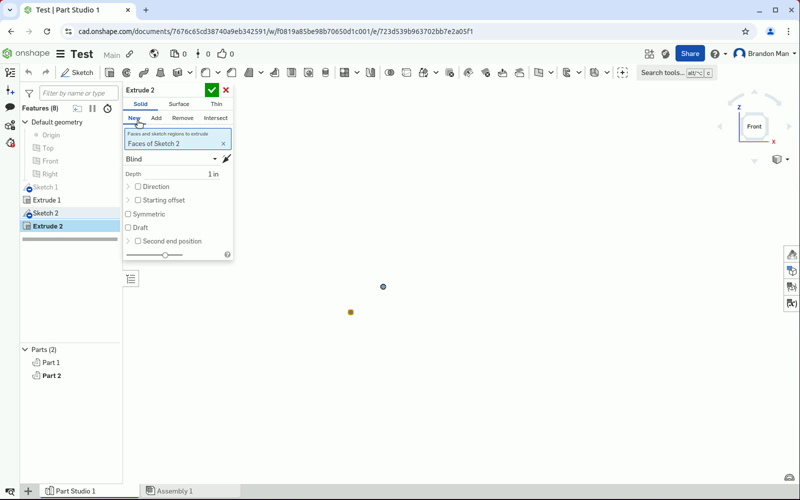
click(137, 120)
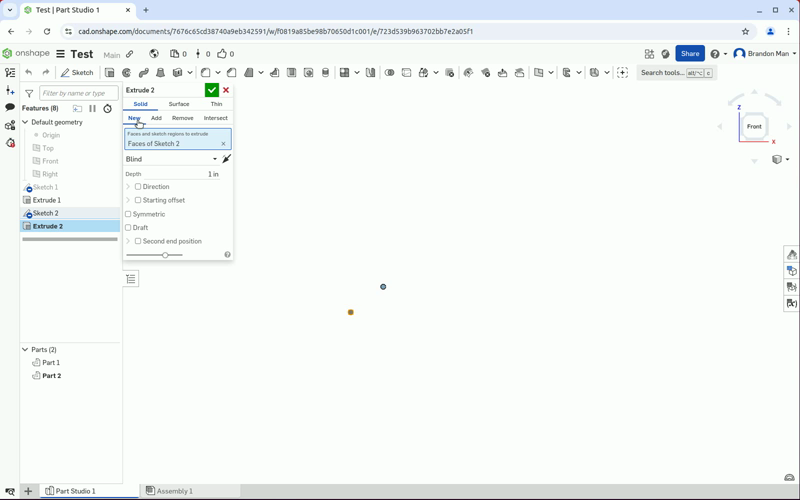
key(tab, 4)
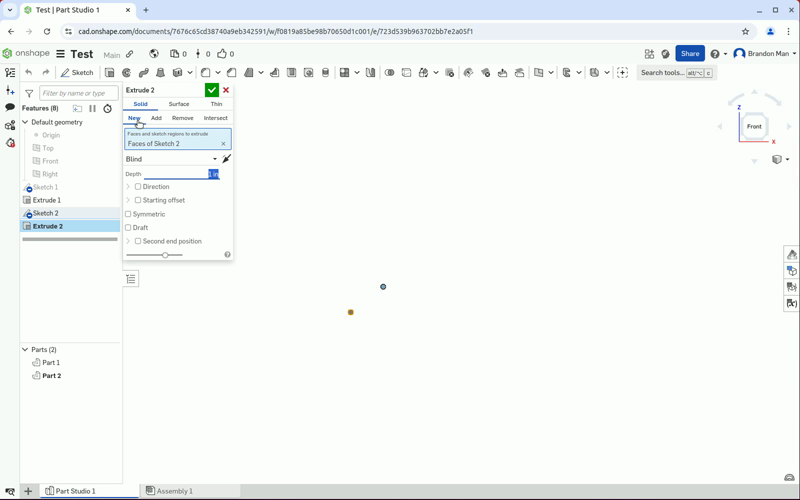
text(0.241)
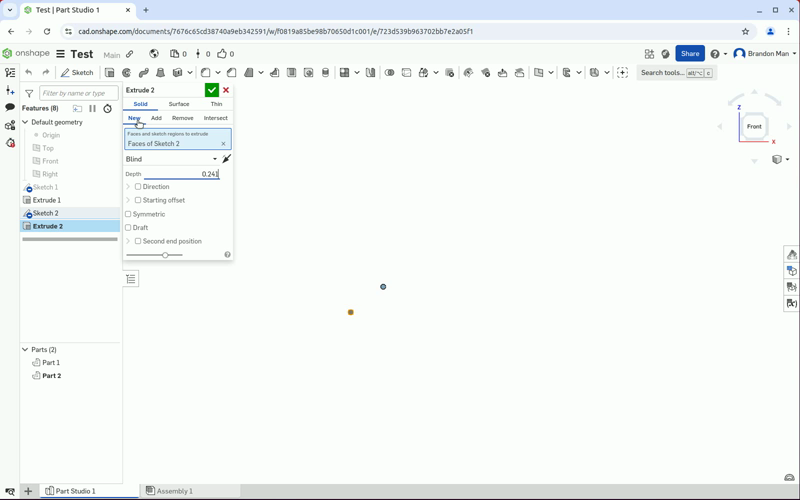
key(enter)
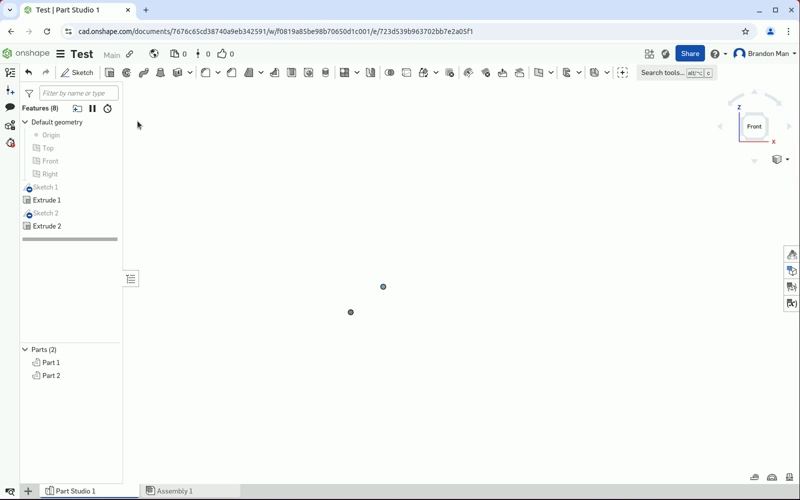
key(shift+h)
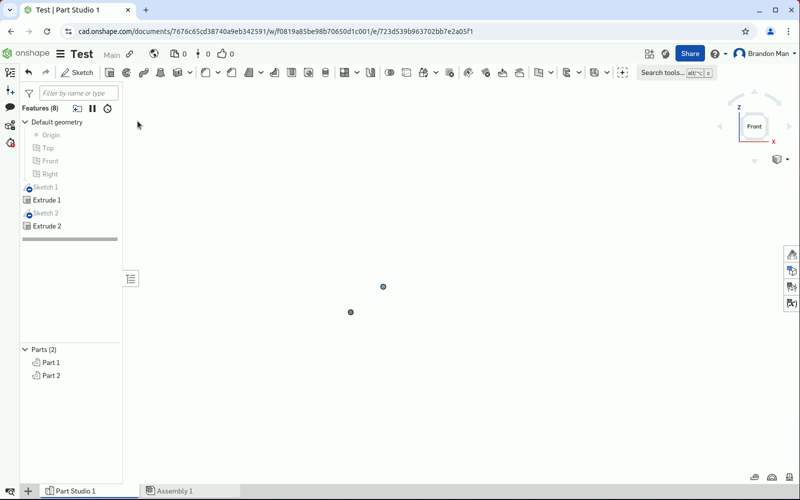
key(shift+h)
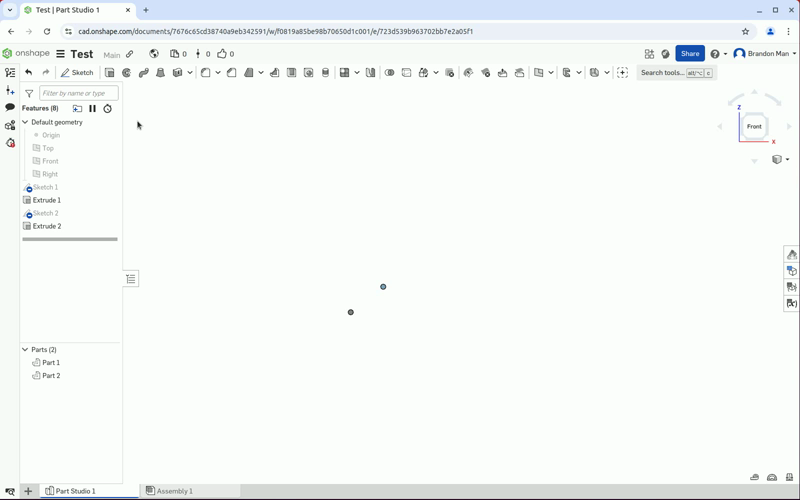
mouse_move(73, 189)
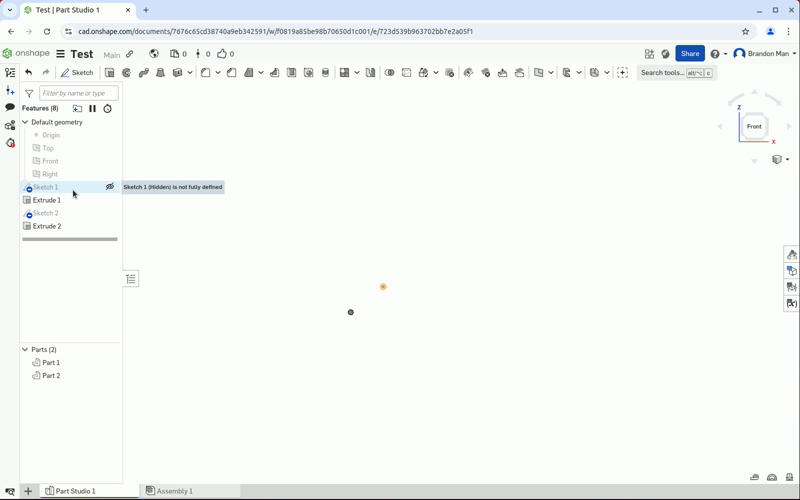
click(73, 189)
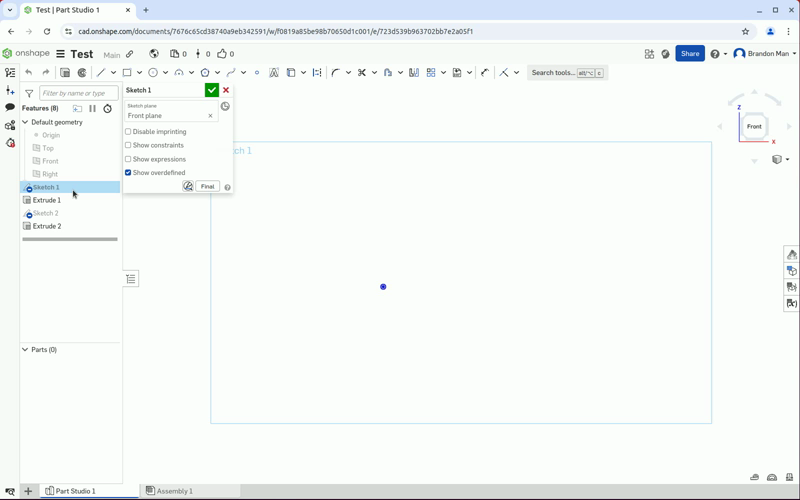
mouse_move(229, 92)
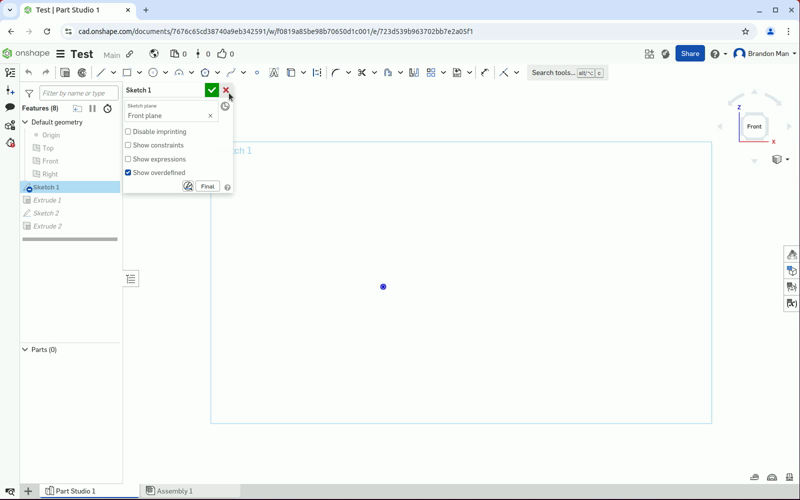
click(229, 92)
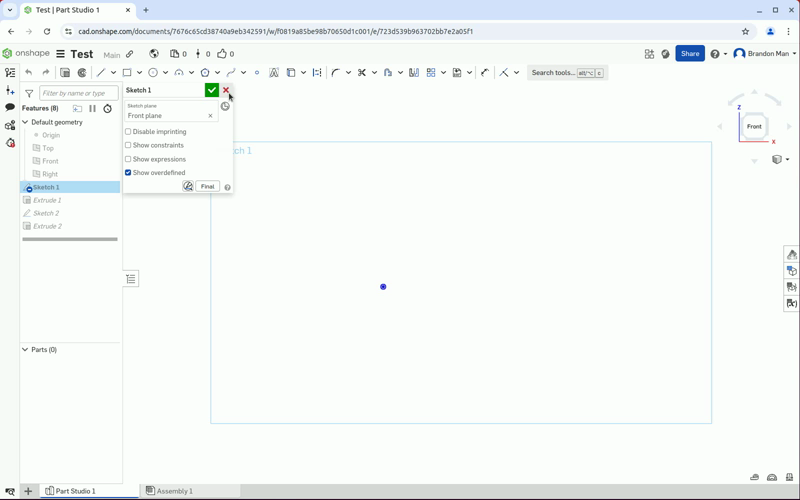
key(shift+s)
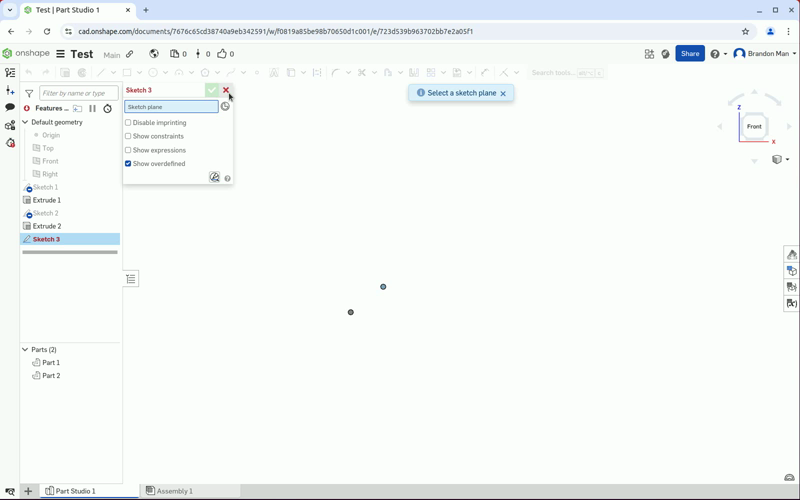
mouse_move(73, 163)
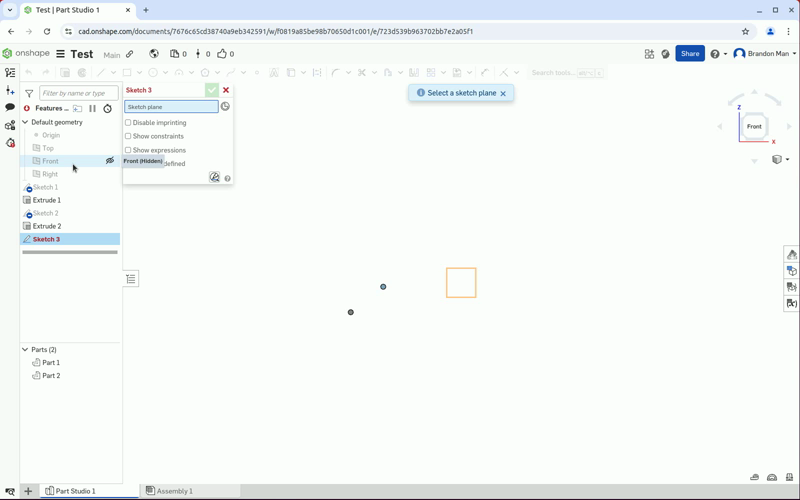
click(73, 163)
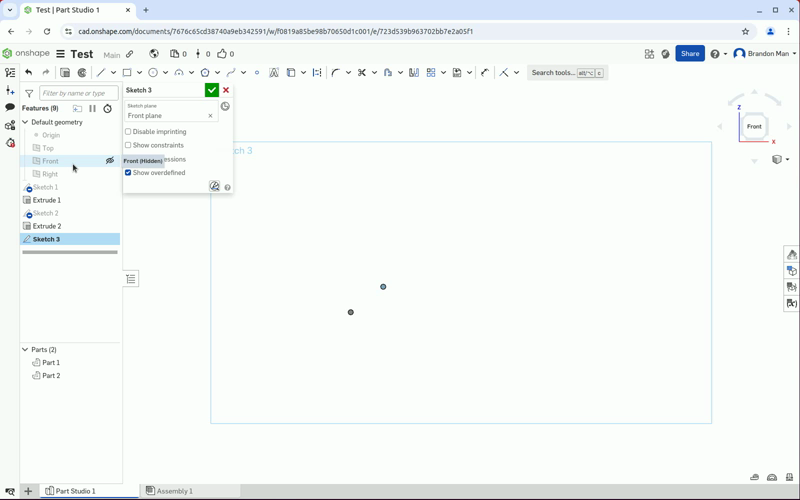
mouse_move(73, 352)
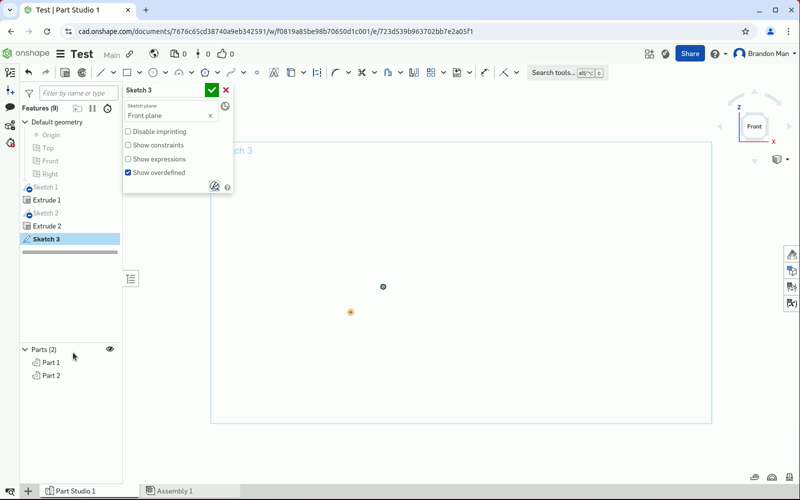
key(y)
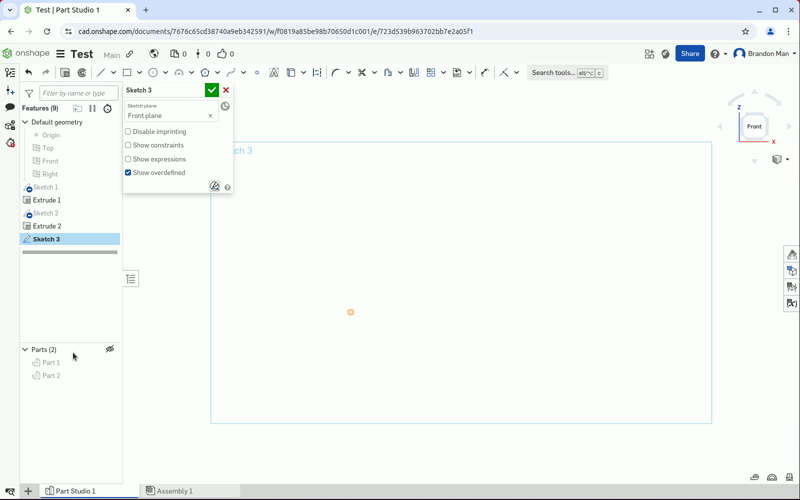
key(c)
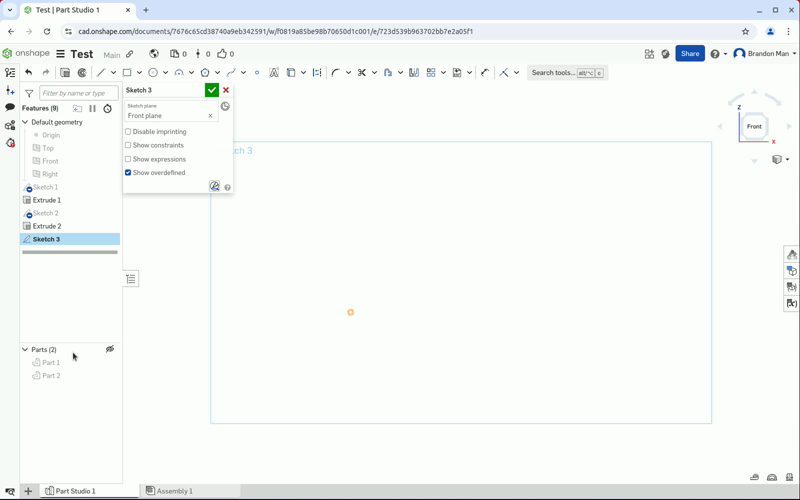
key_down(shift)
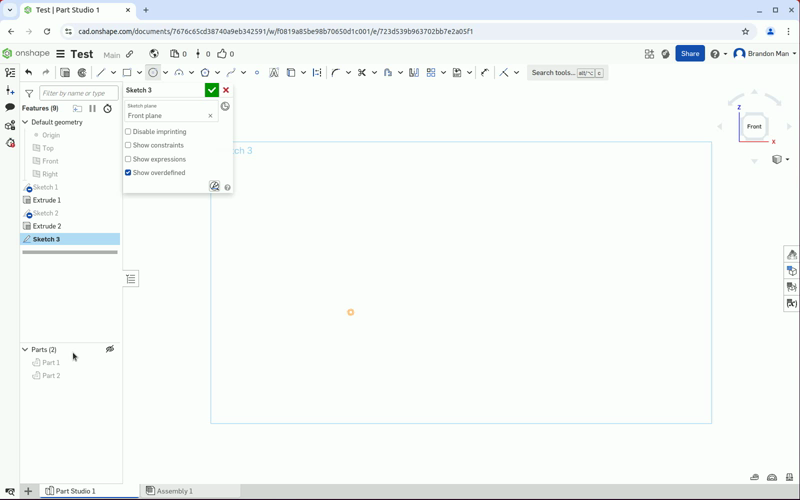
mouse_move(381, 268)
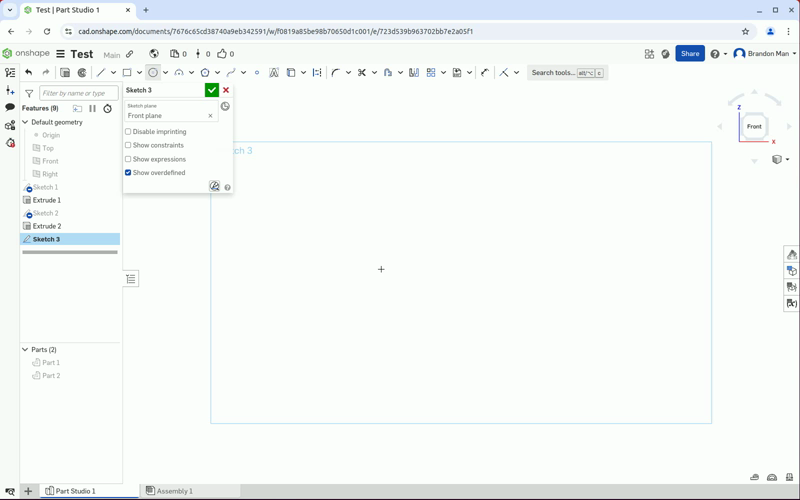
click(381, 268)
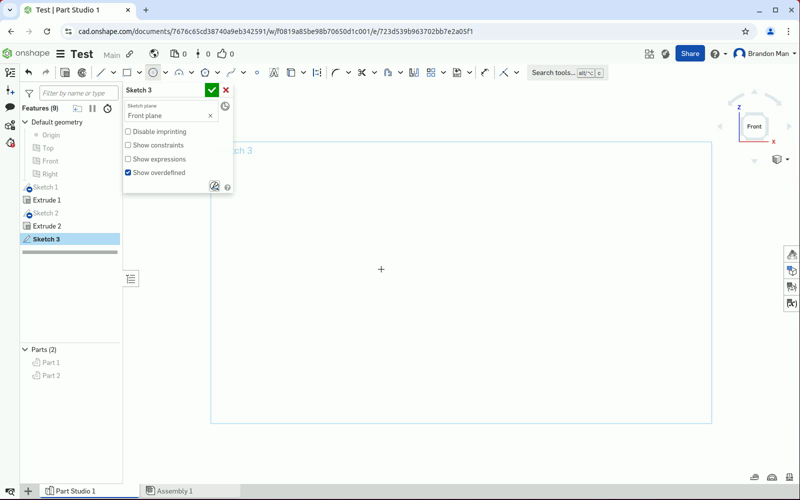
key_up(shift)
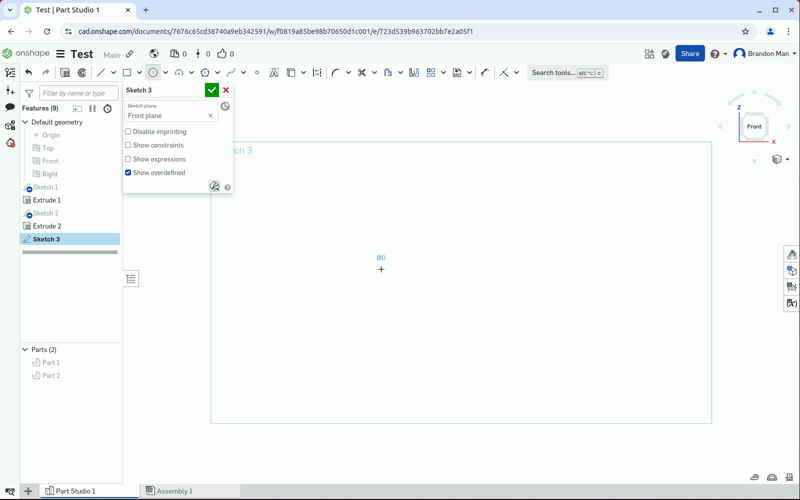
mouse_move(382, 268)
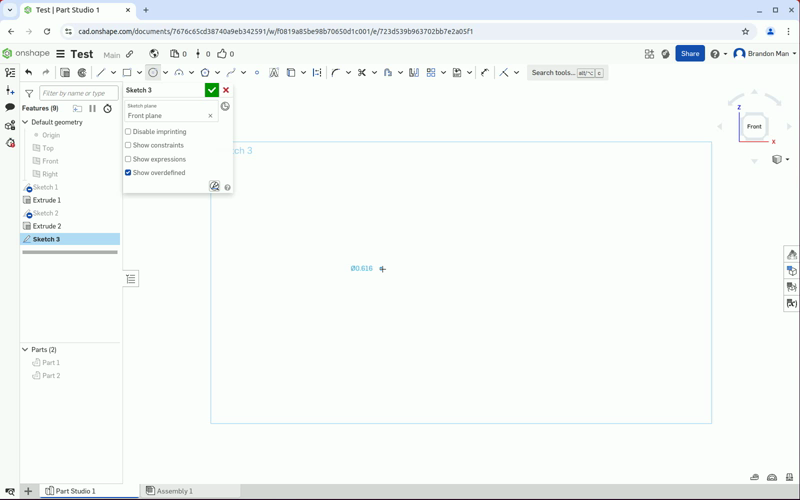
scroll(6)
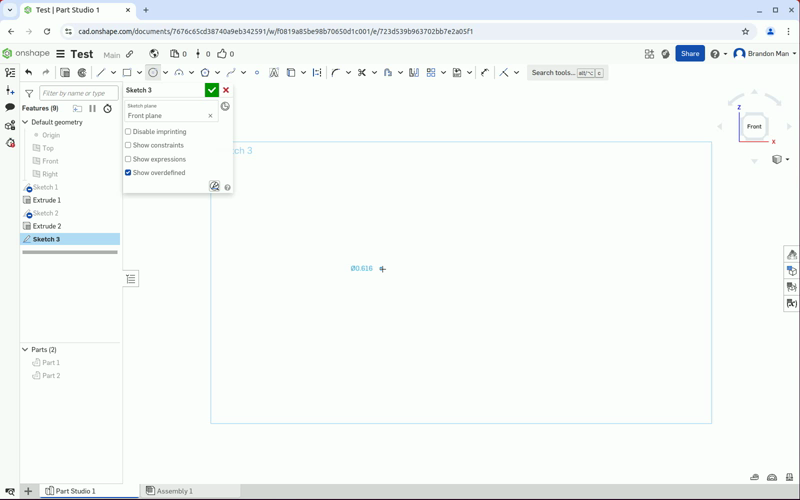
scroll(6)
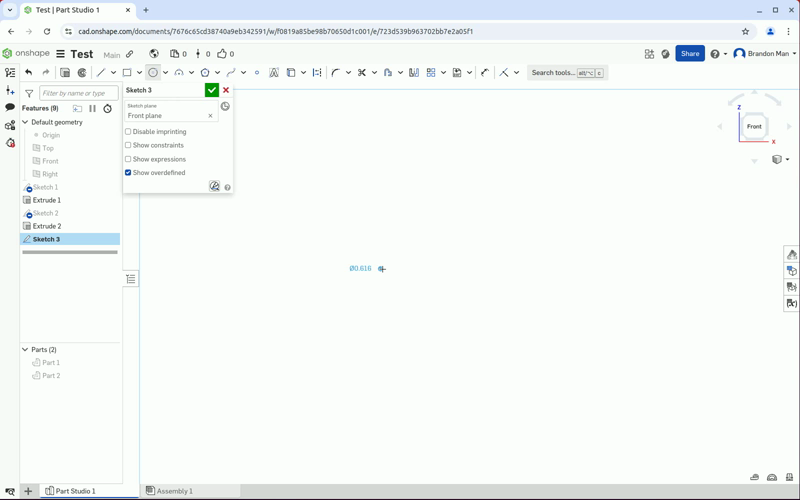
scroll(6)
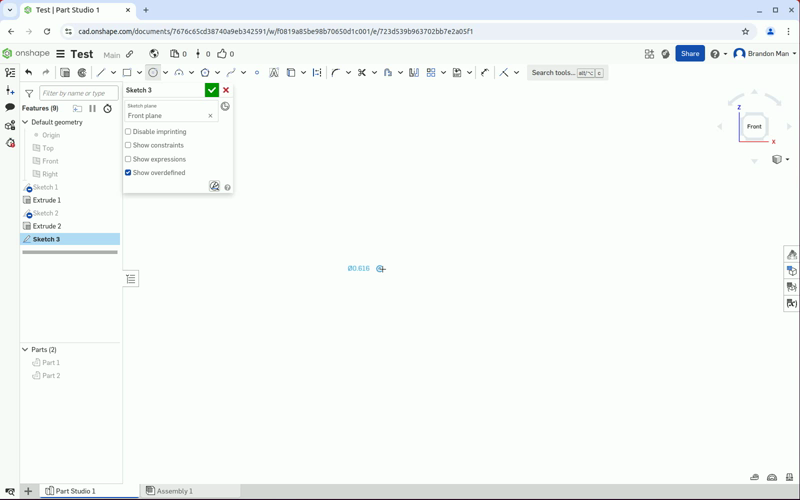
scroll(6)
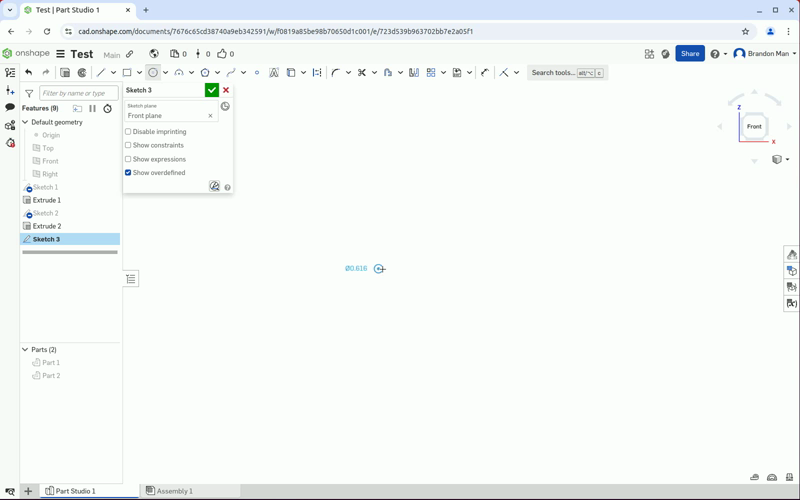
scroll(6)
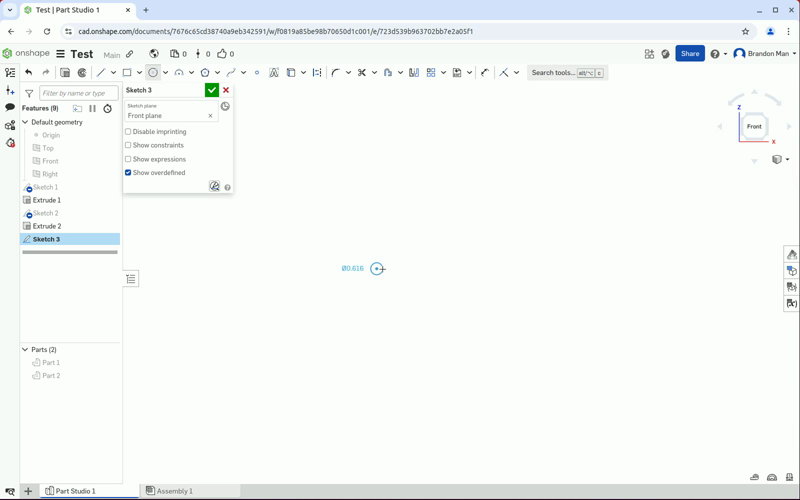
scroll(6)
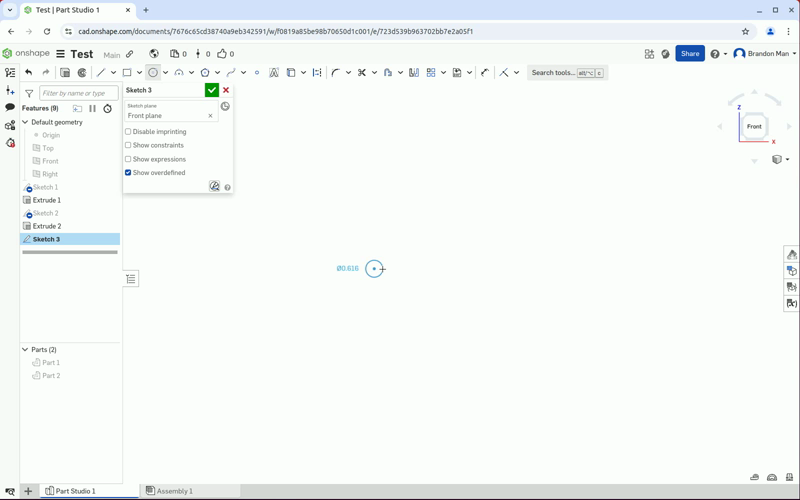
scroll(6)
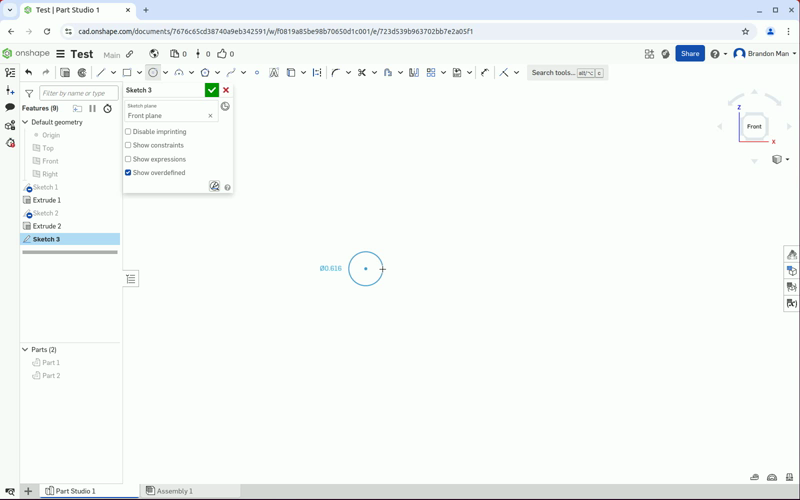
click(382, 268)
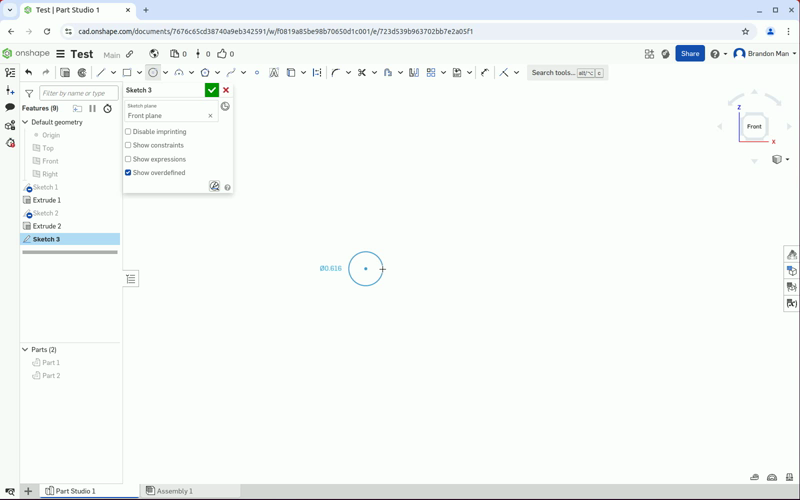
scroll(-6)
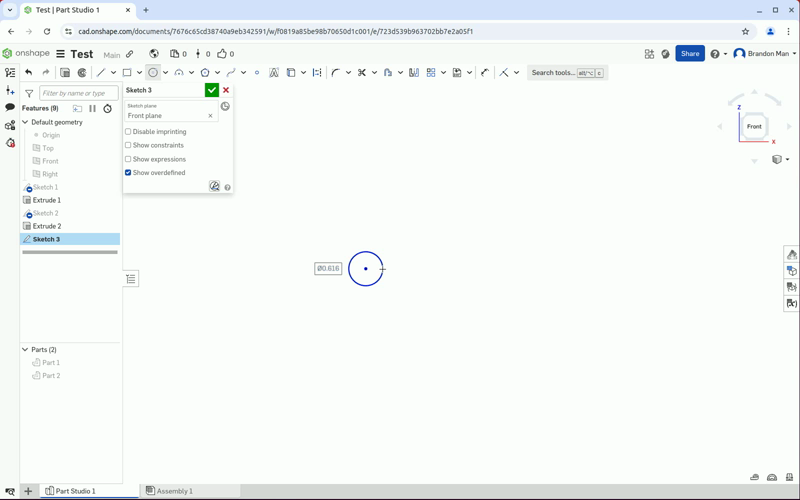
scroll(-6)
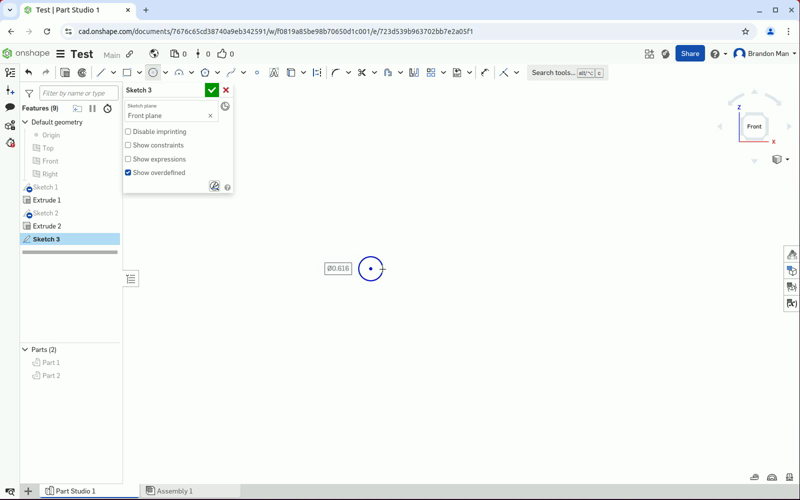
scroll(-6)
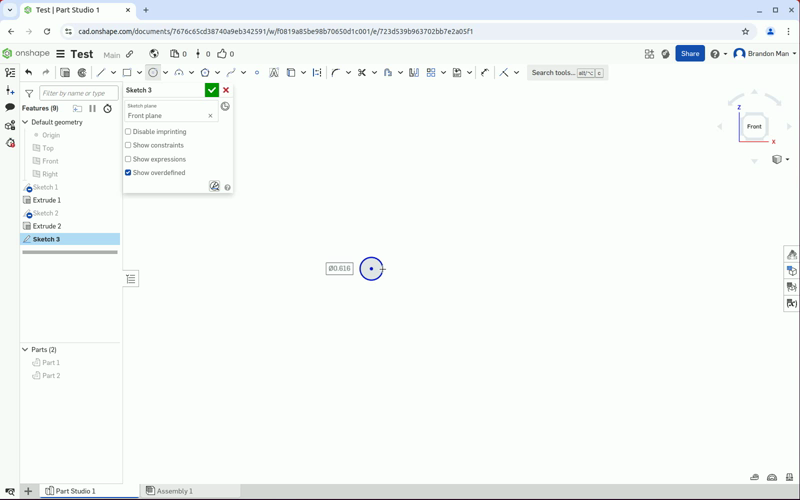
scroll(-6)
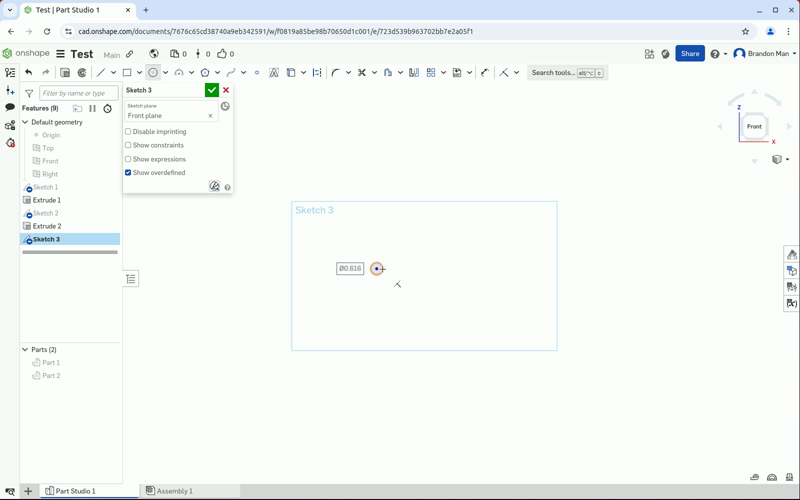
scroll(-6)
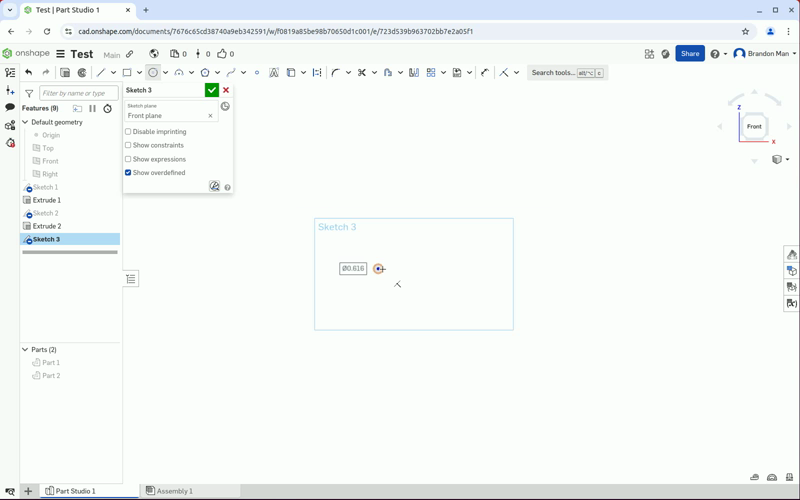
scroll(-6)
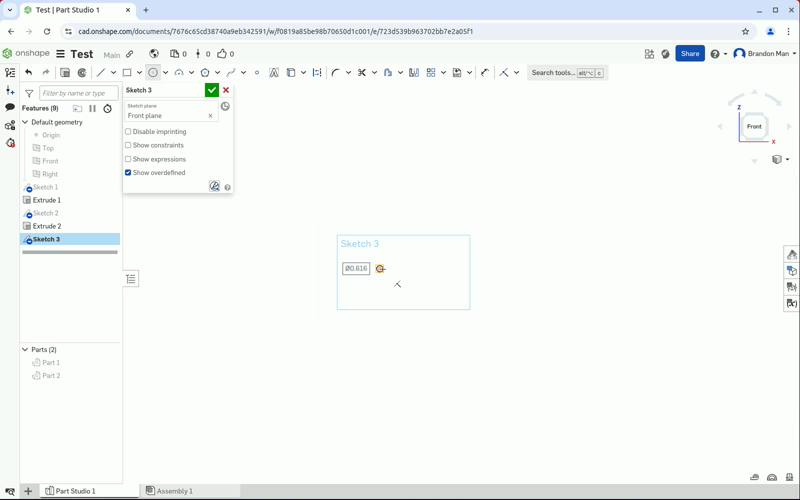
scroll(-6)
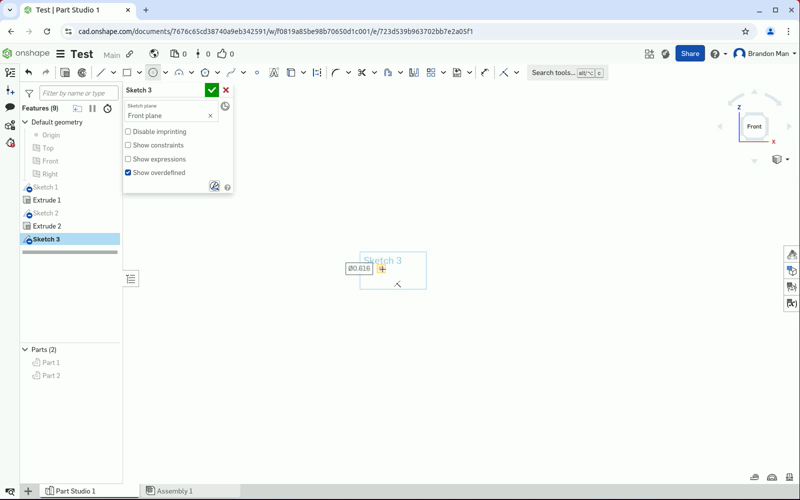
key(esc)
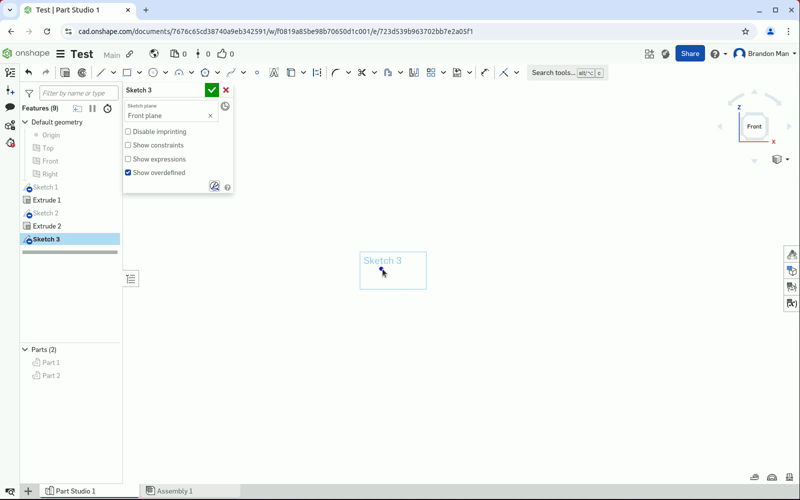
key(l)
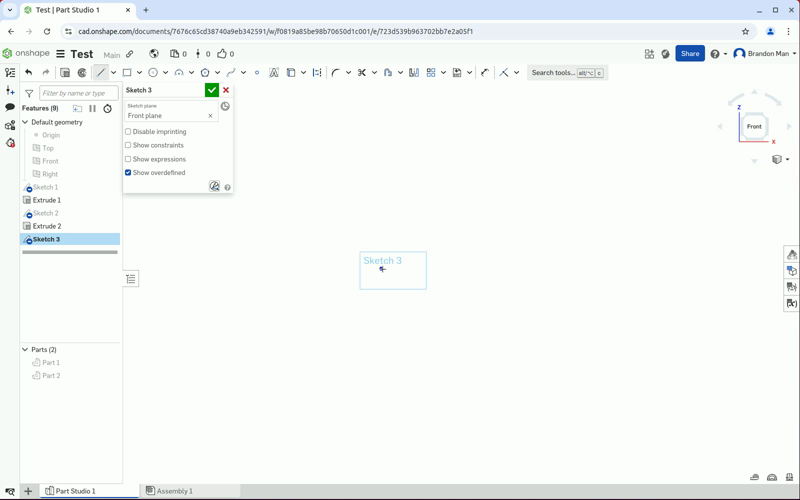
key_down(shift)
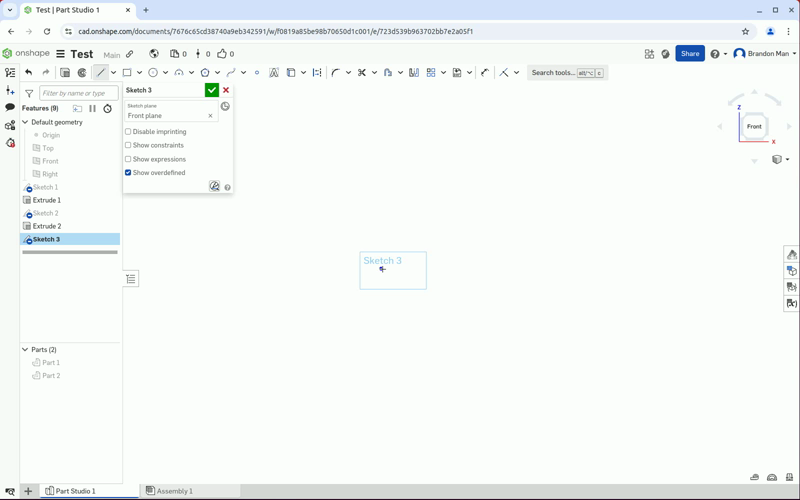
mouse_move(381, 274)
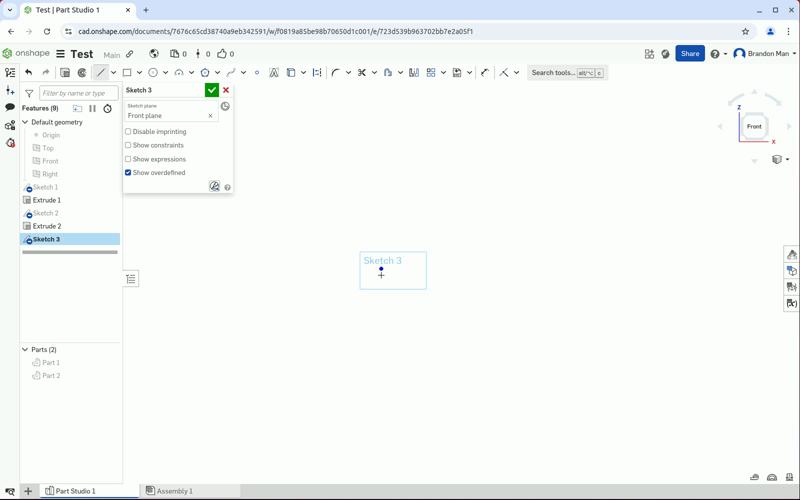
click(381, 274)
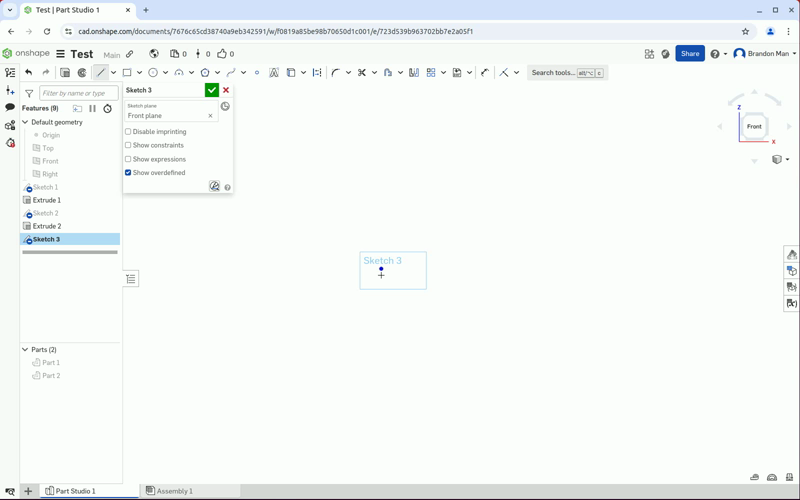
key_up(shift)
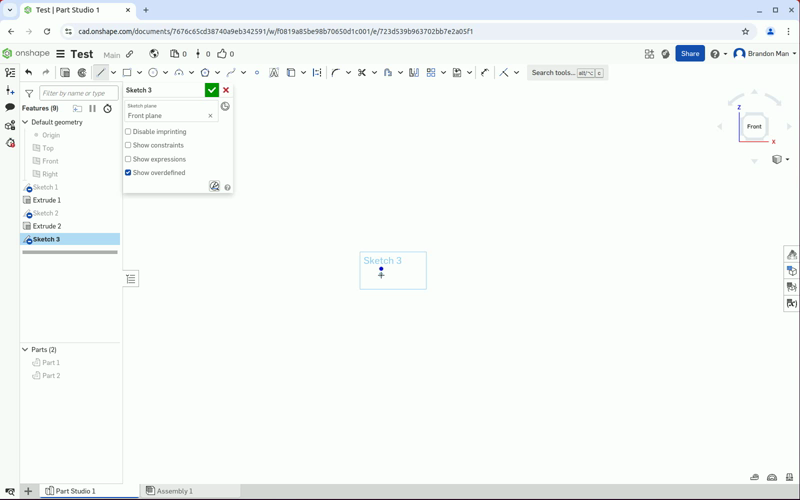
key_down(shift)
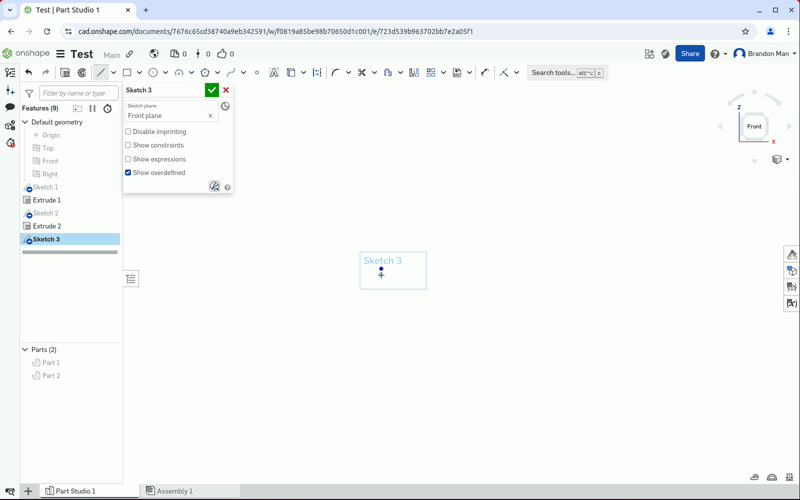
mouse_move(411, 274)
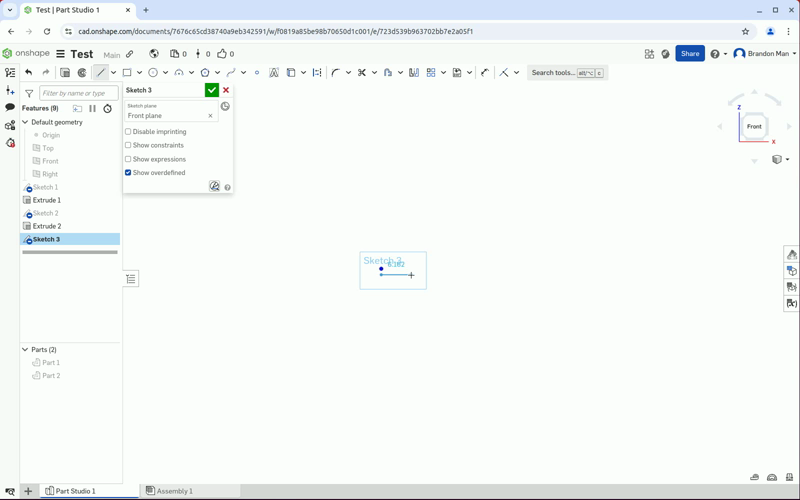
mouse_move(434, 274)
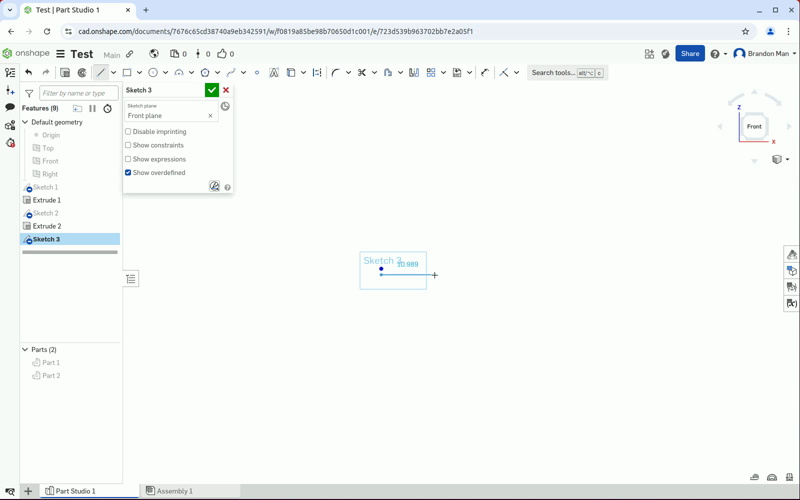
click(434, 274)
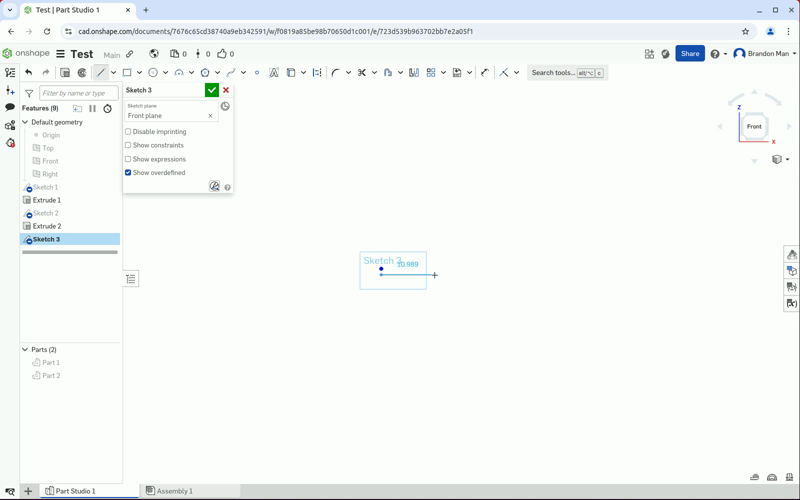
key_up(shift)
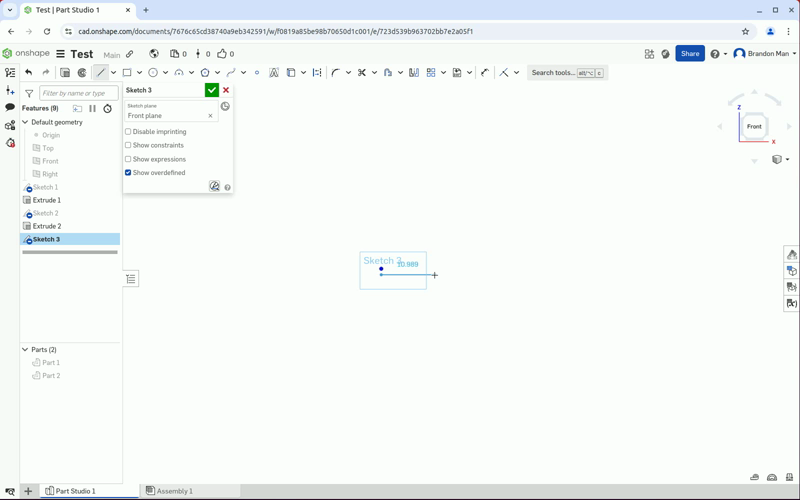
key(esc)
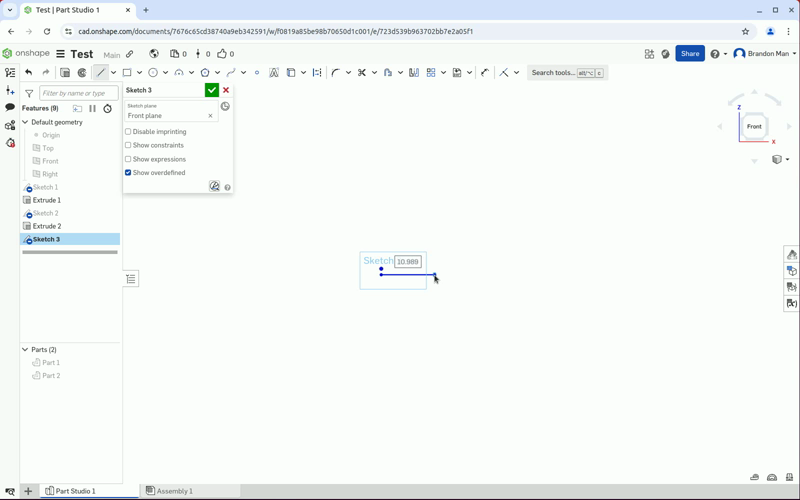
key(a)
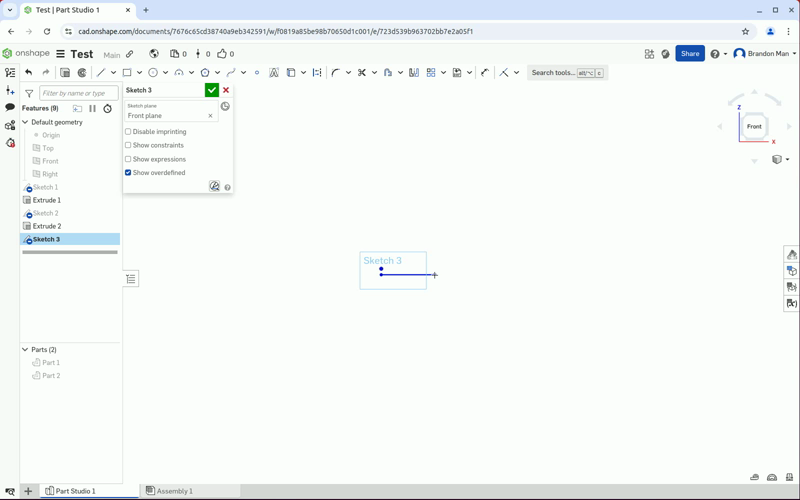
mouse_move(434, 274)
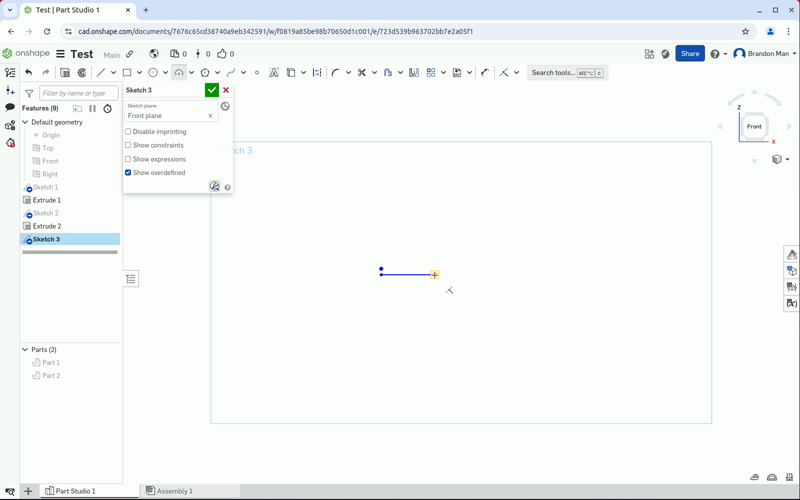
click(434, 274)
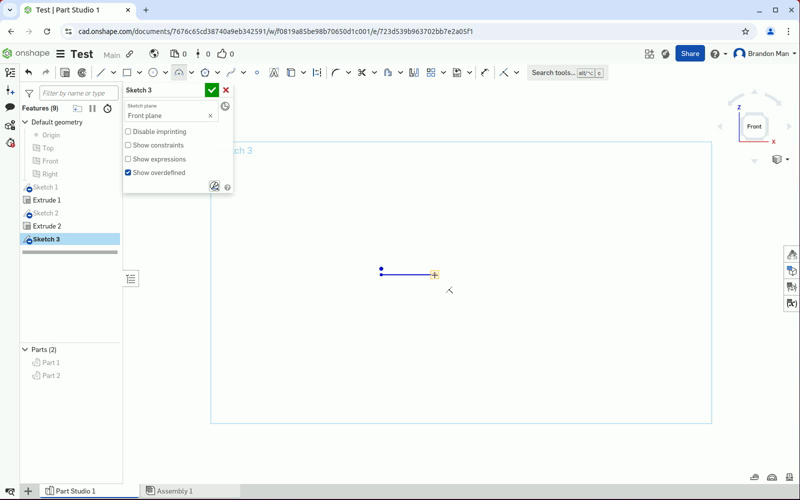
key_down(shift)
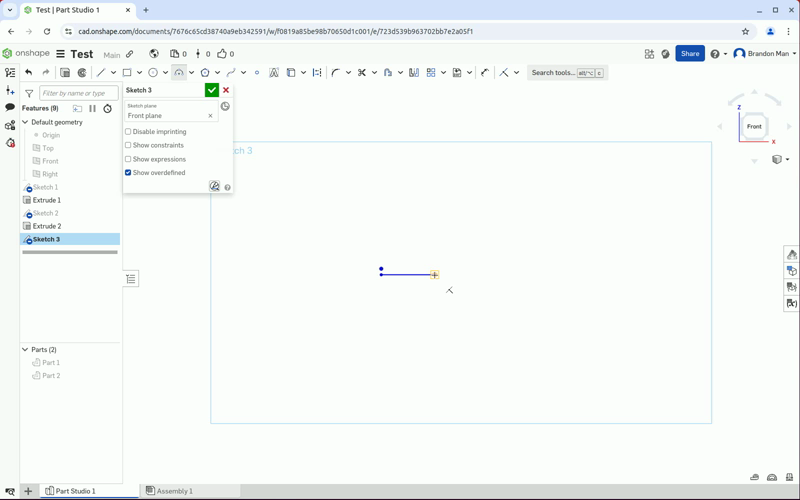
mouse_move(437, 273)
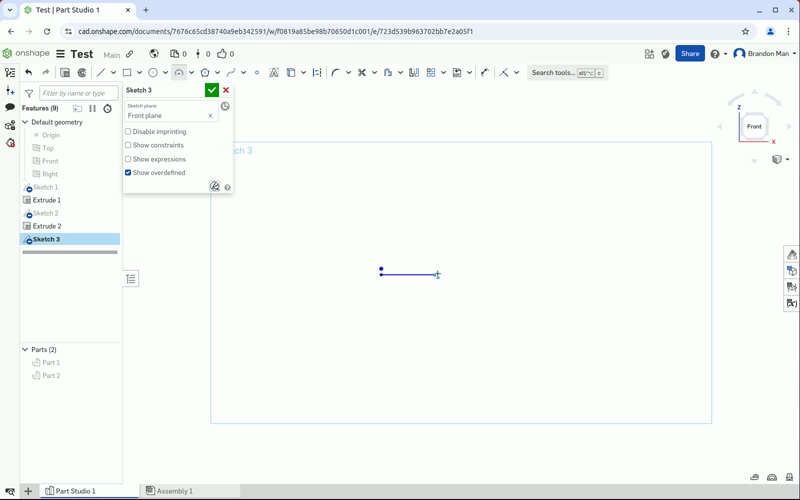
scroll(6)
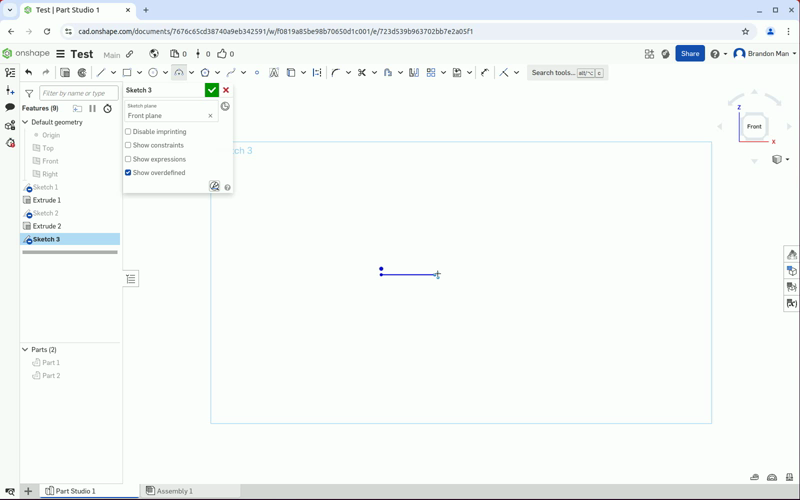
scroll(6)
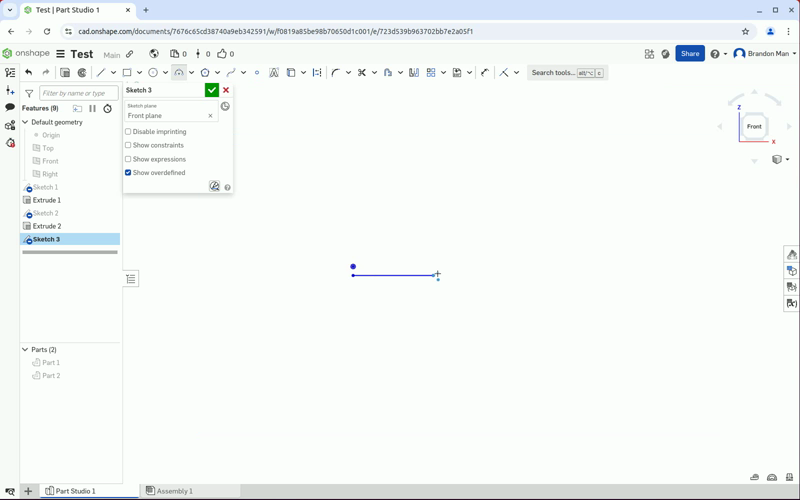
scroll(6)
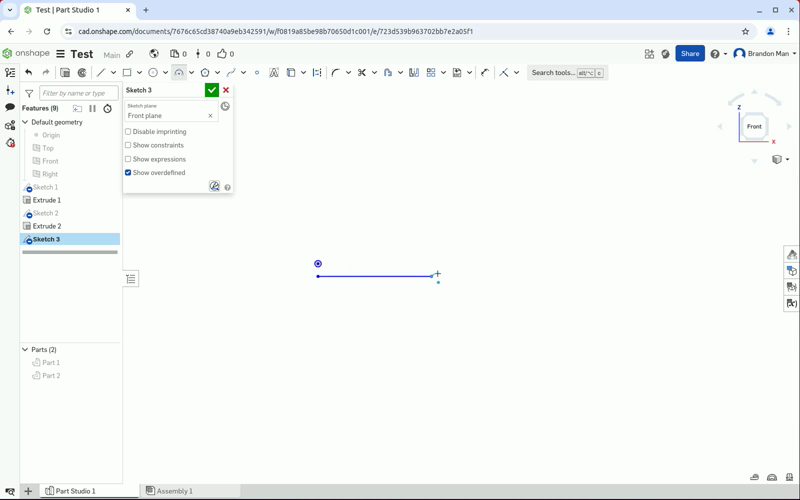
scroll(6)
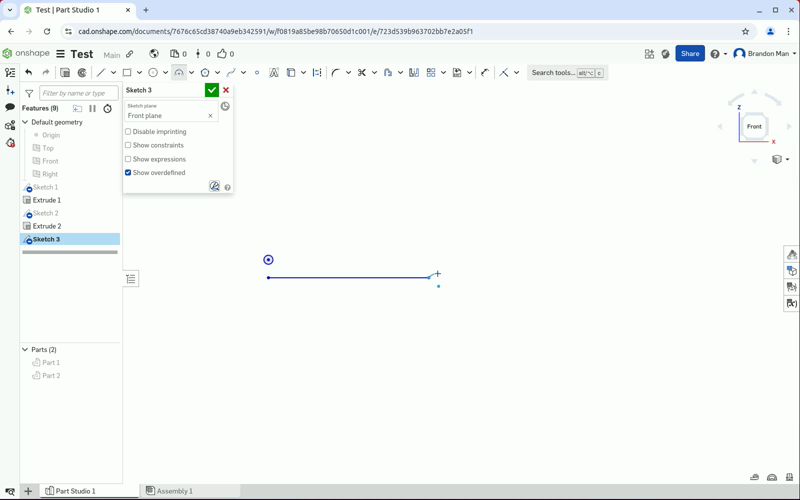
scroll(6)
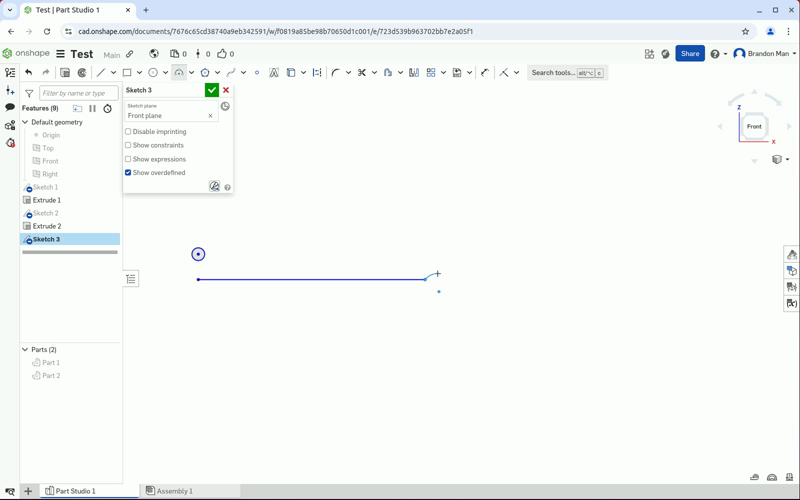
scroll(6)
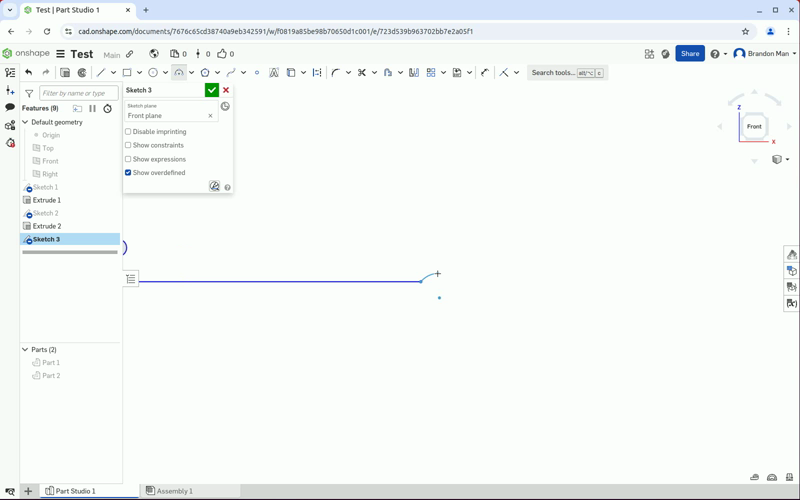
scroll(6)
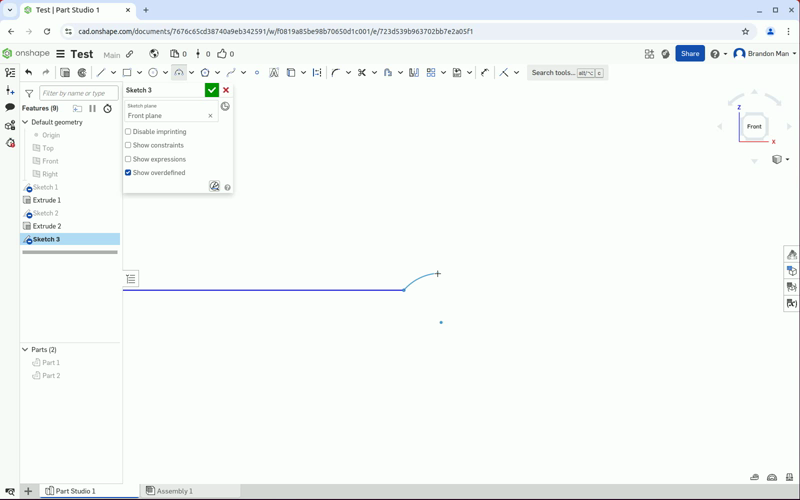
click(437, 273)
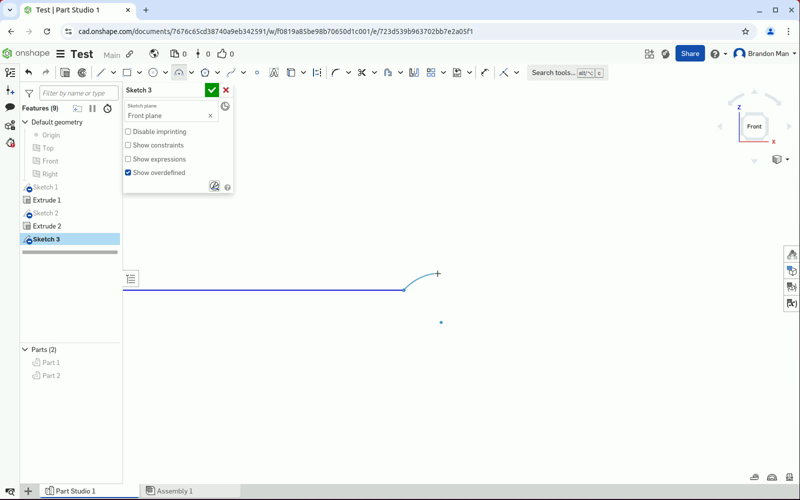
scroll(-6)
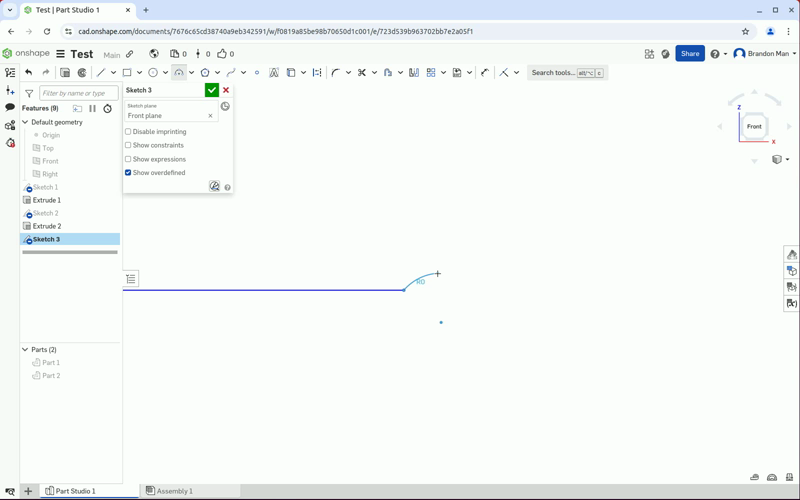
scroll(-6)
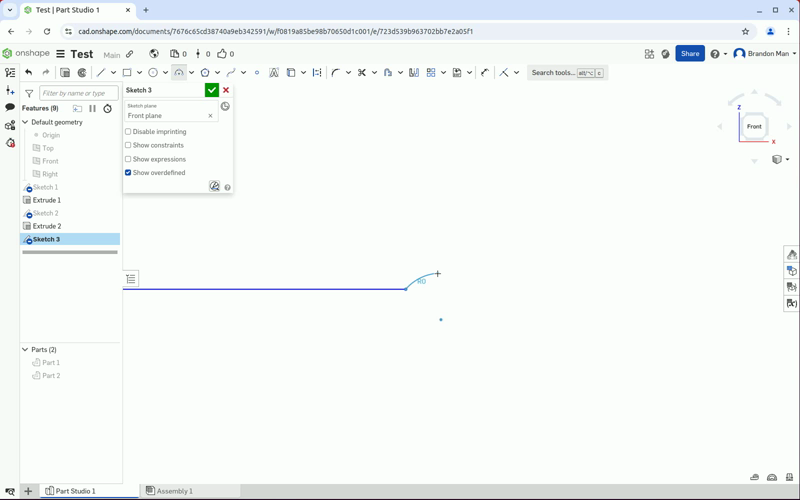
scroll(-6)
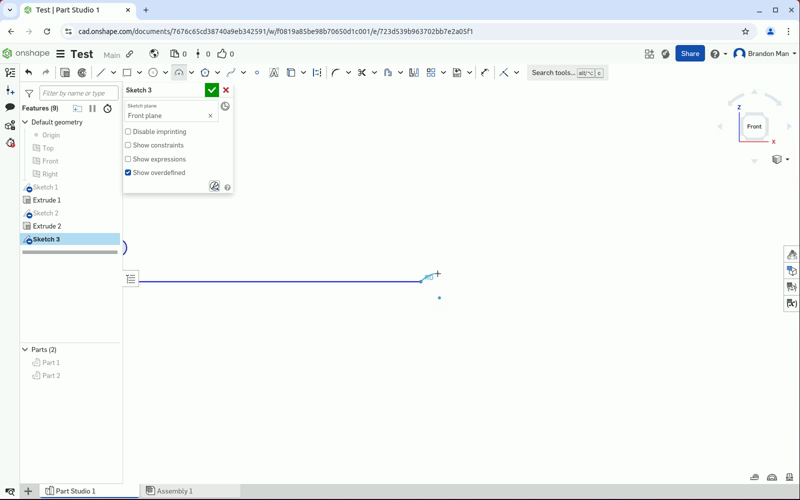
scroll(-6)
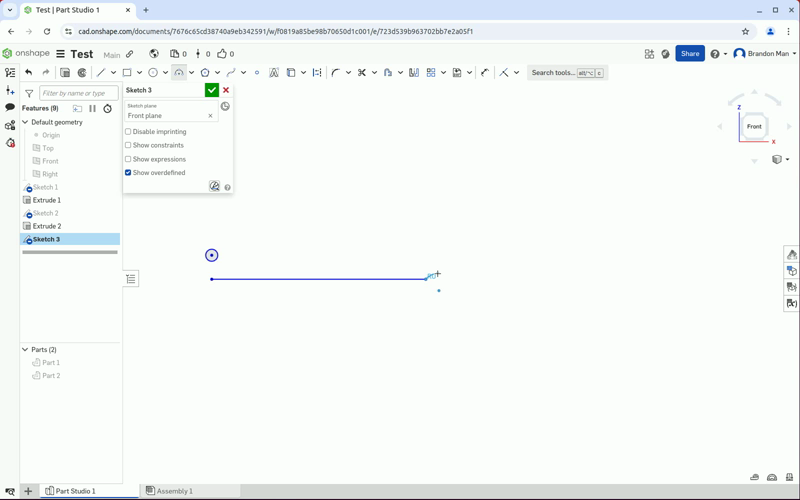
scroll(-6)
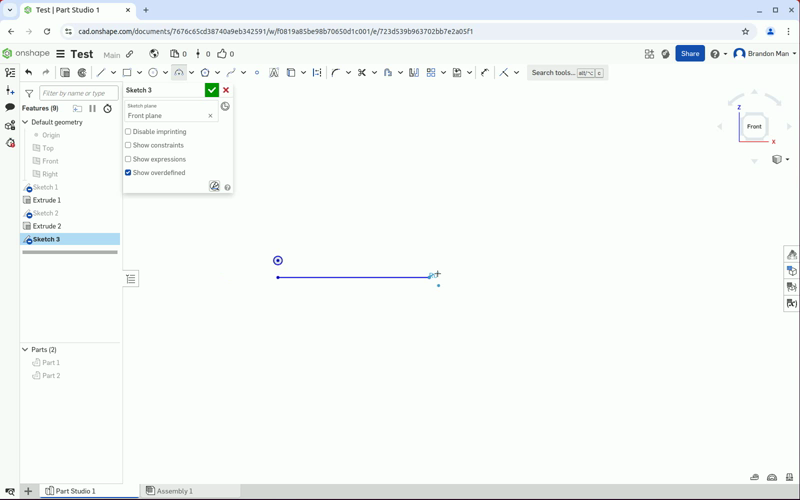
scroll(-6)
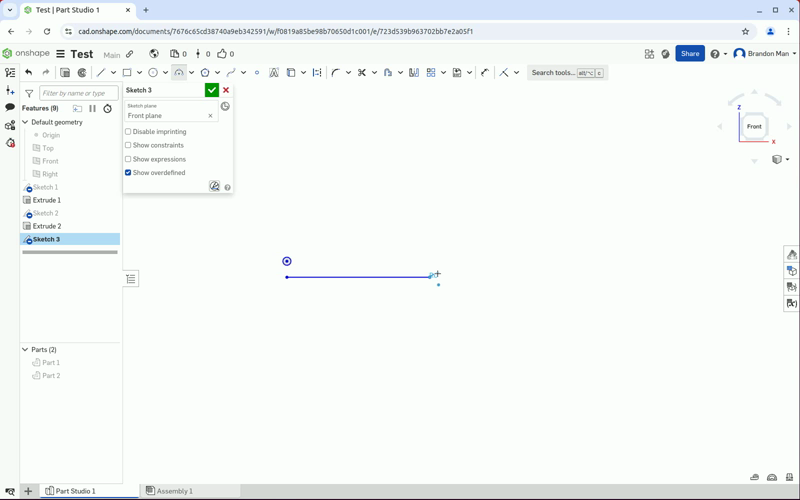
scroll(-6)
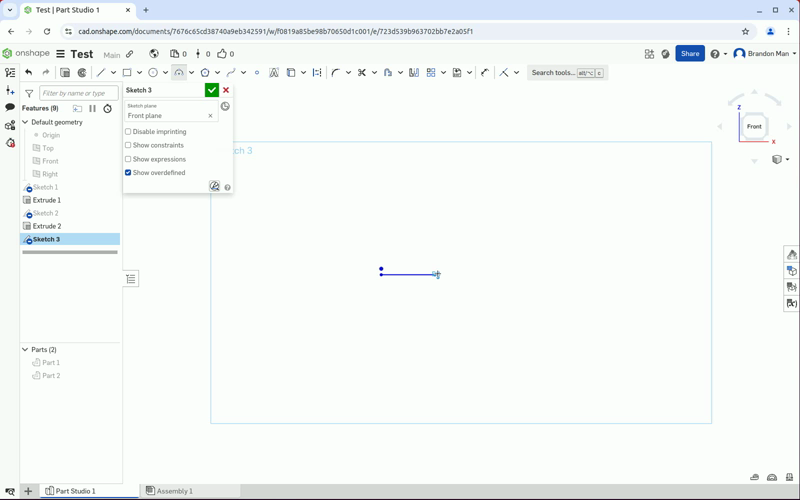
mouse_move(436, 273)
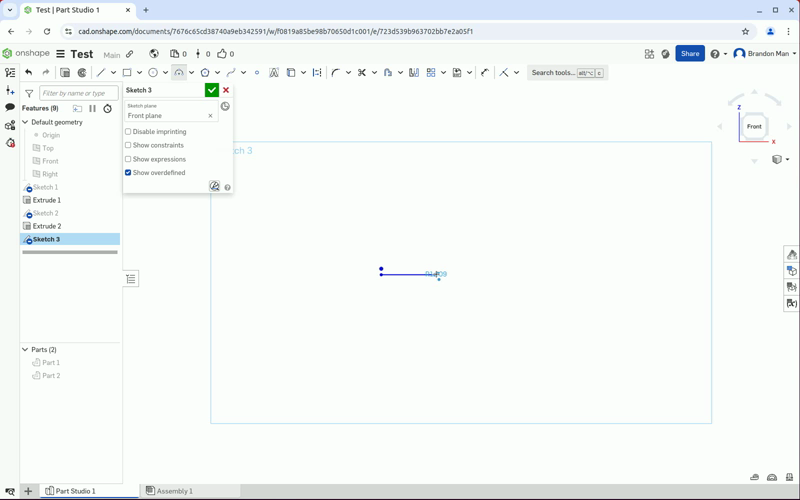
scroll(6)
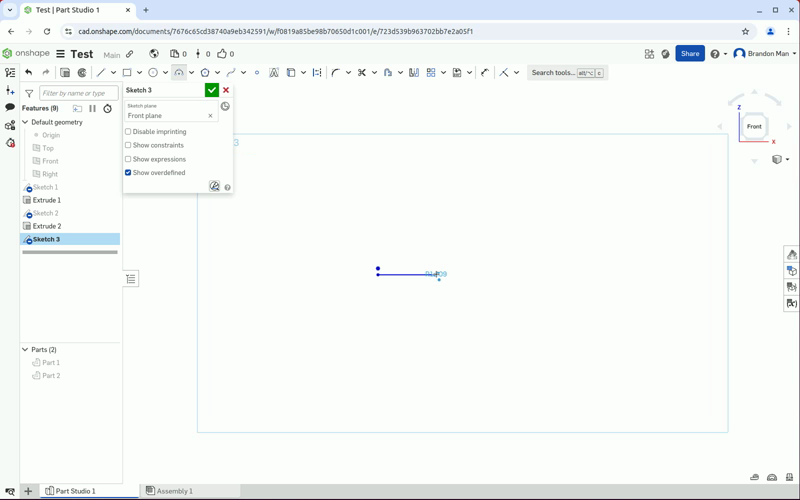
scroll(6)
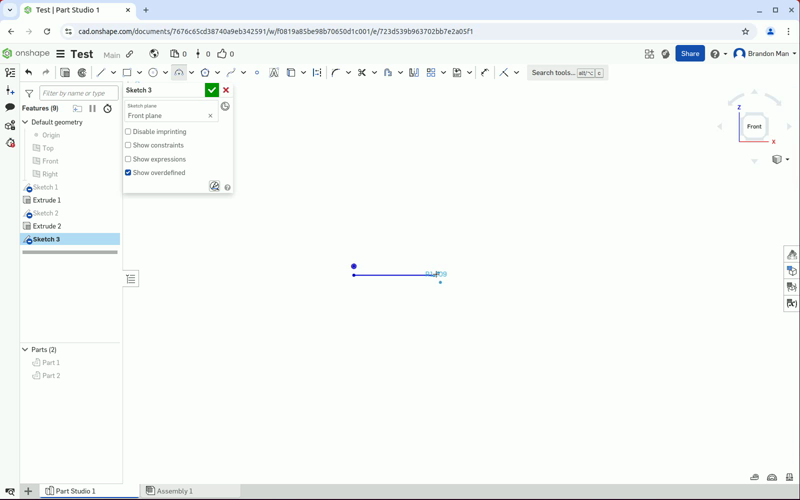
scroll(6)
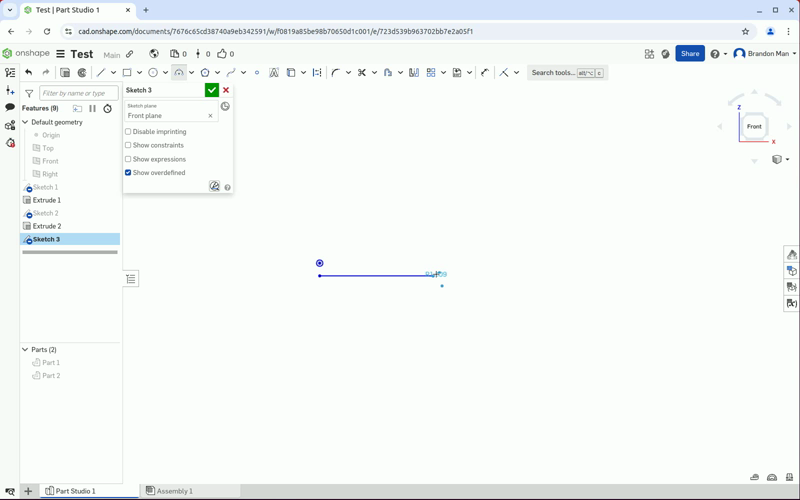
scroll(6)
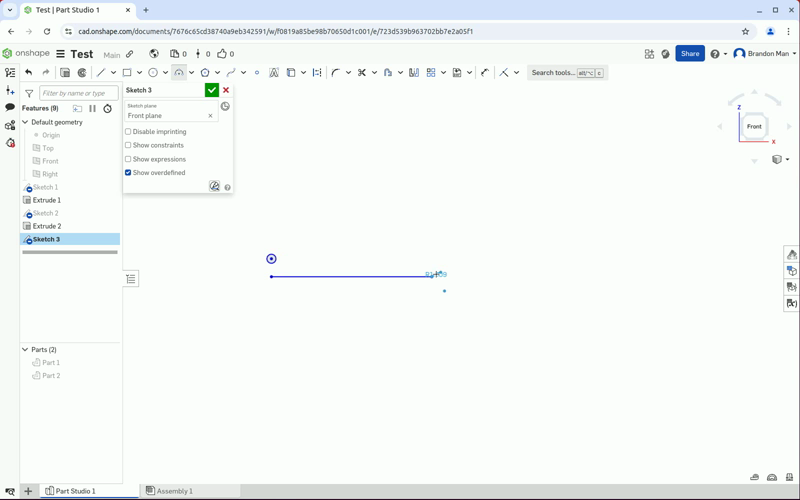
scroll(6)
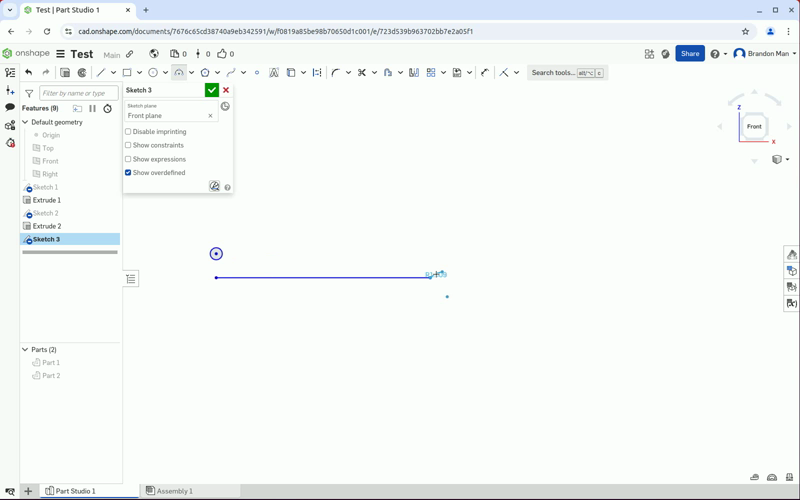
scroll(6)
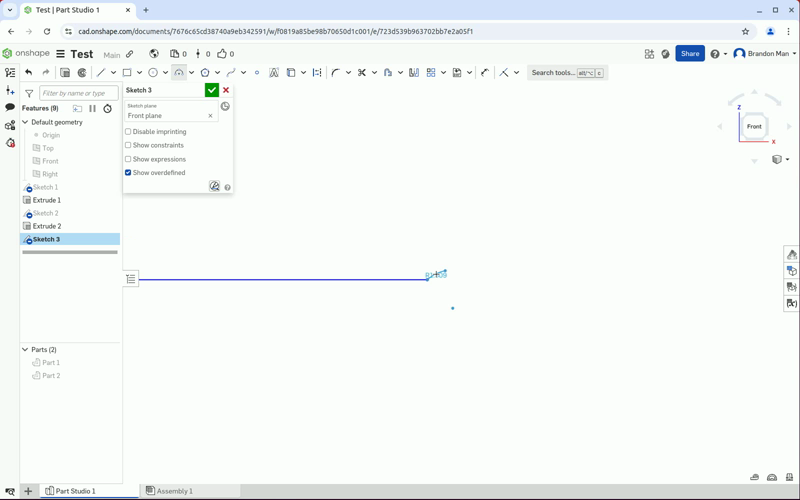
scroll(6)
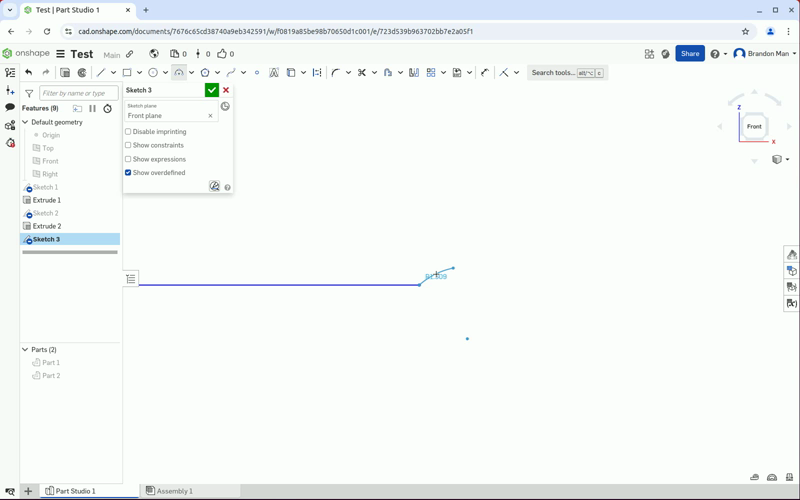
click(436, 273)
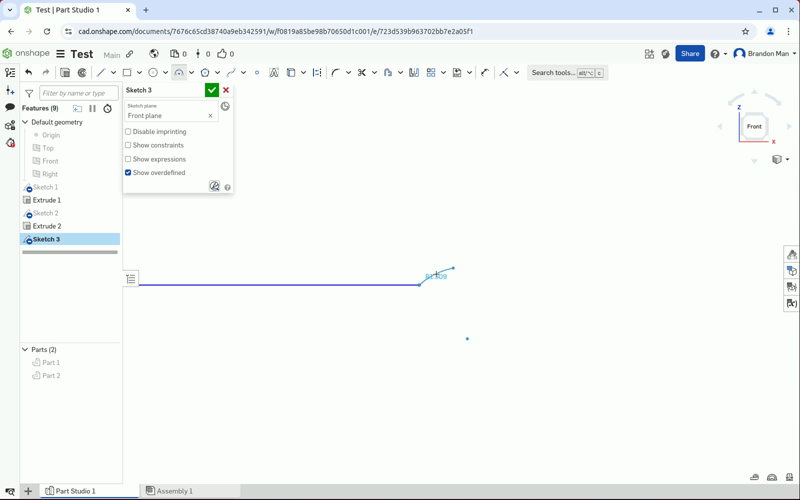
scroll(-6)
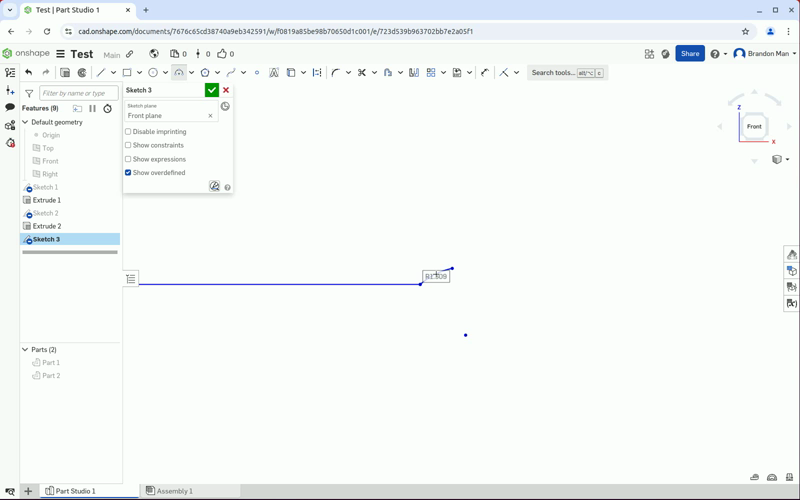
scroll(-6)
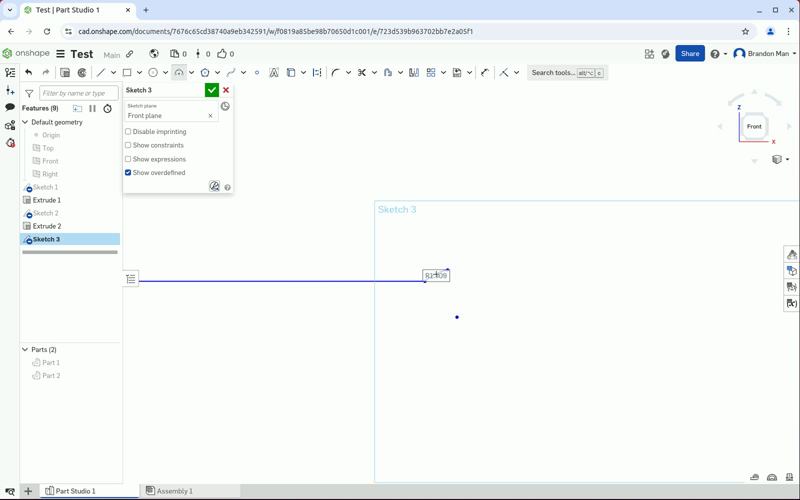
scroll(-6)
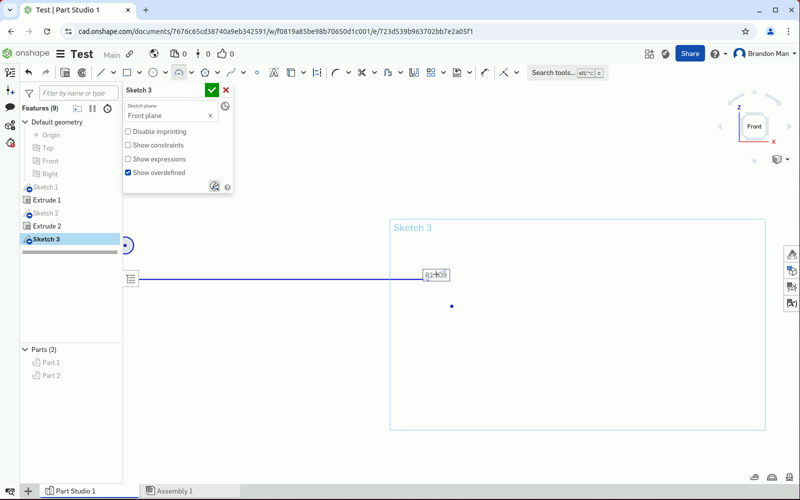
scroll(-6)
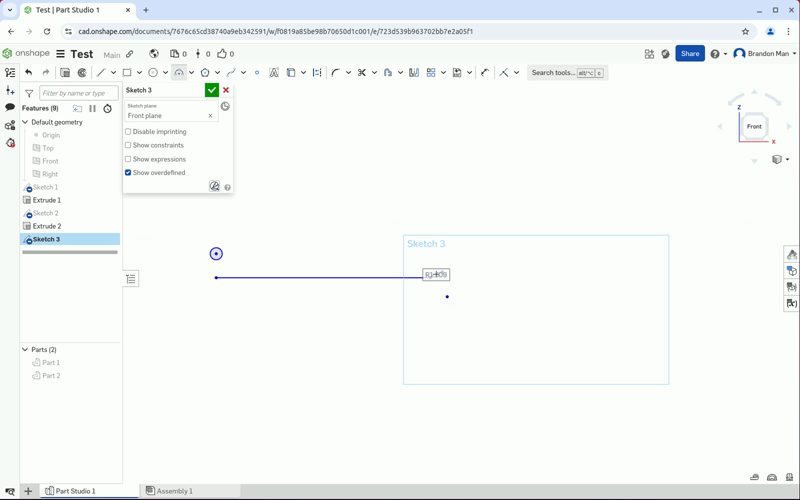
scroll(-6)
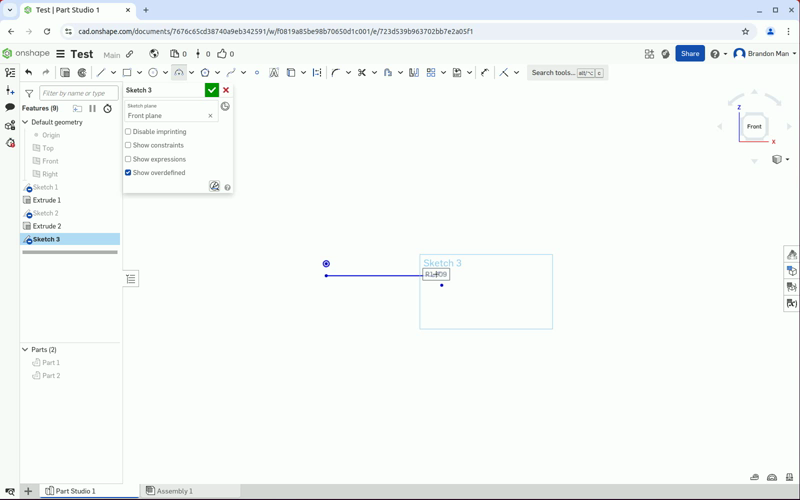
scroll(-6)
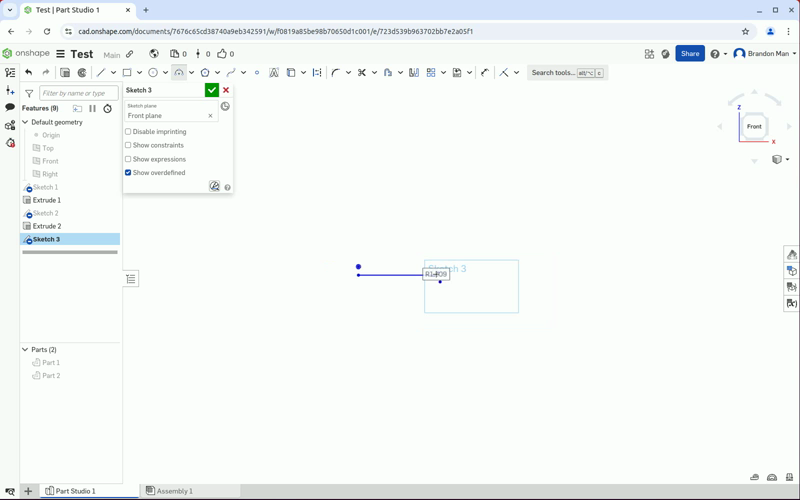
scroll(-6)
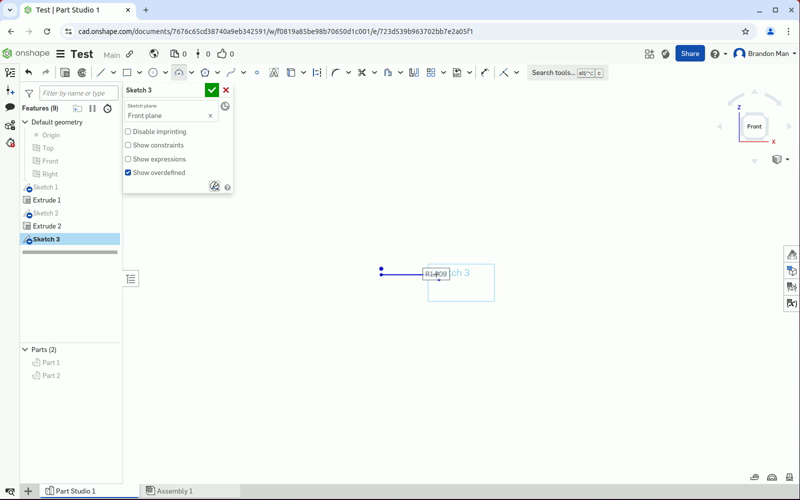
key_up(shift)
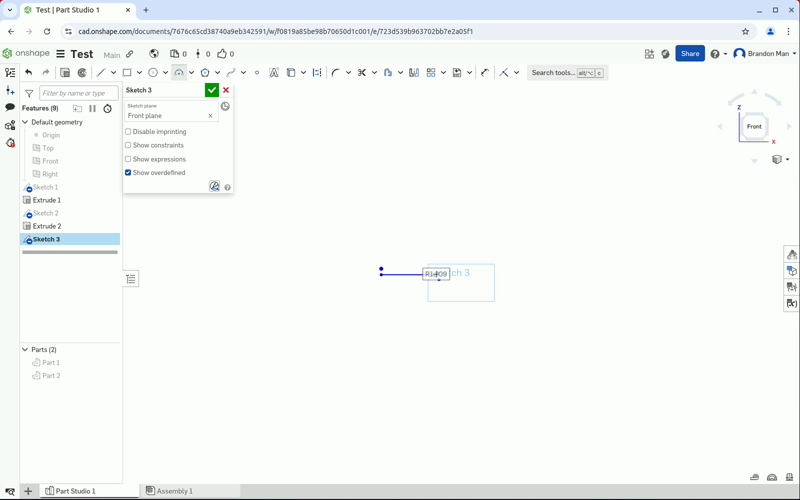
key(esc)
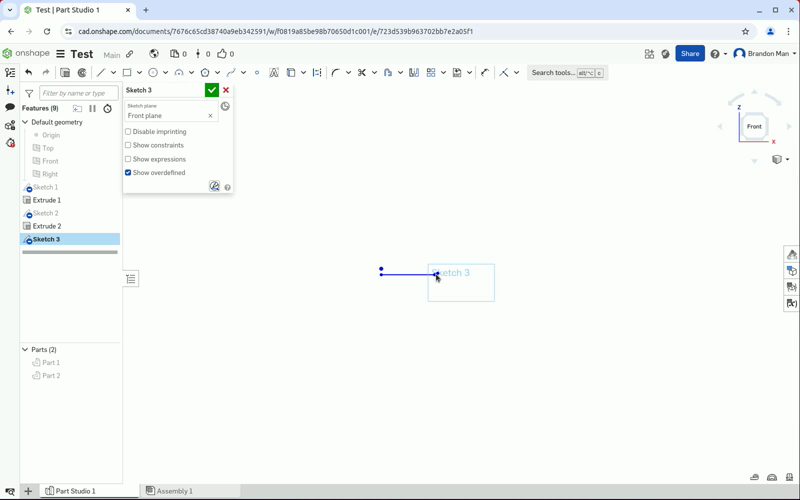
key(l)
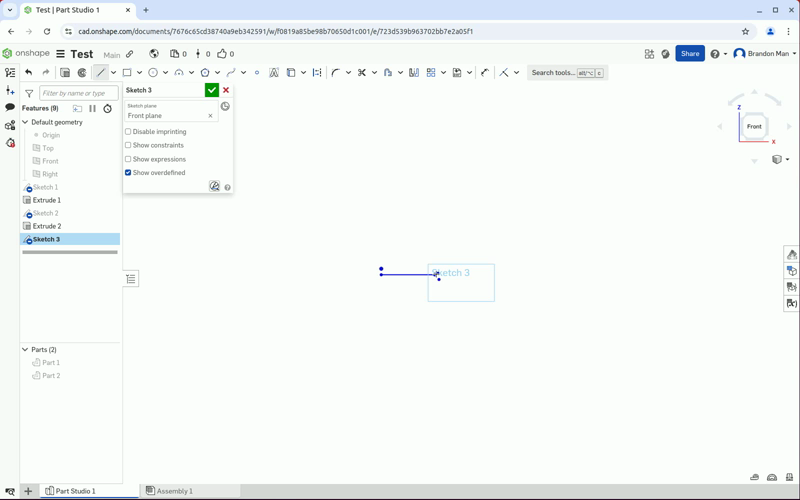
mouse_move(437, 273)
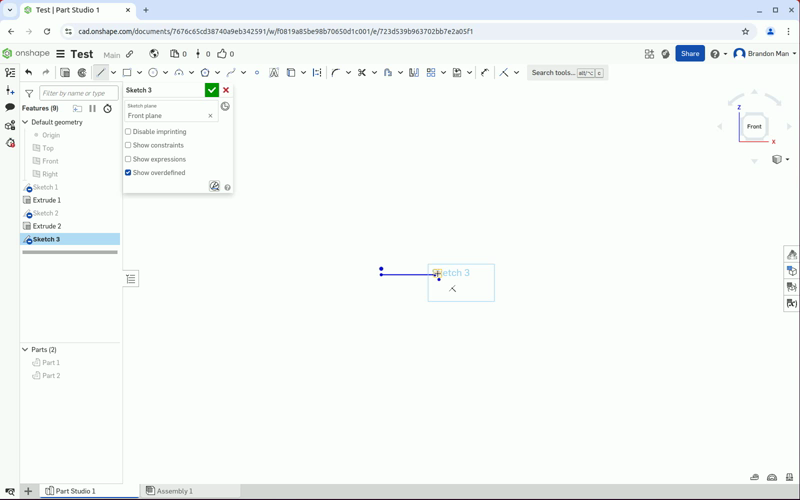
scroll(6)
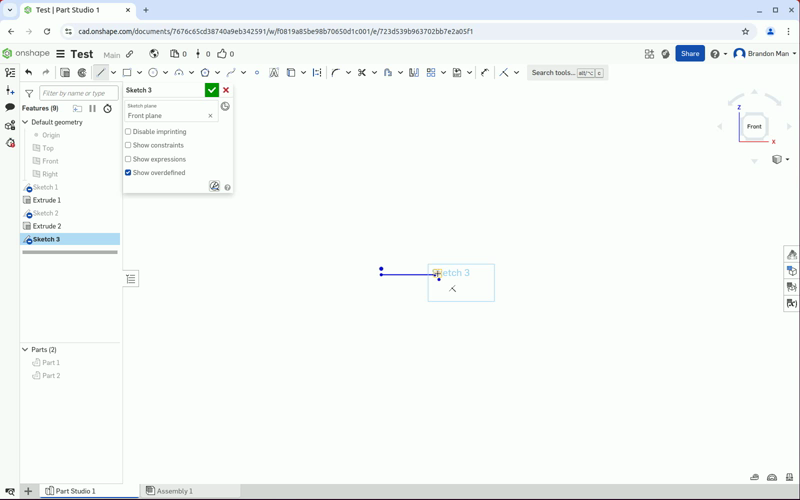
scroll(6)
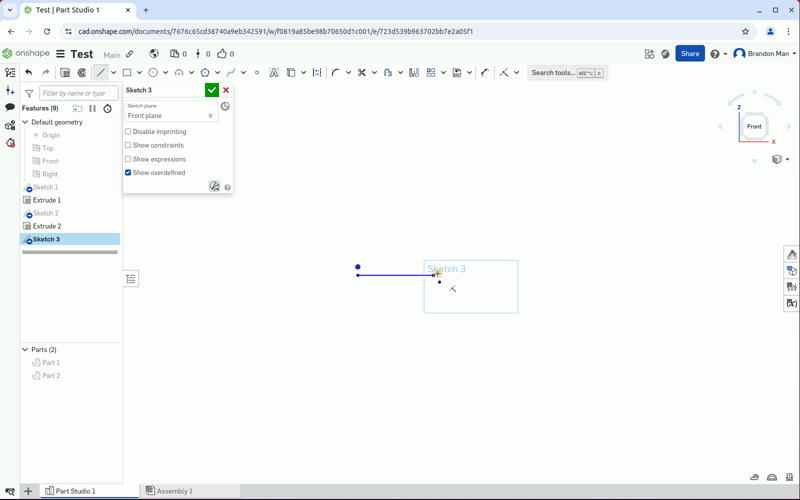
scroll(6)
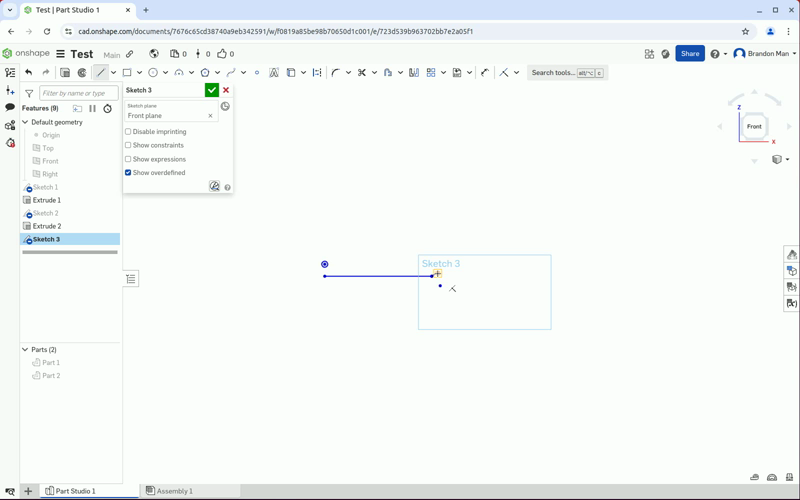
scroll(6)
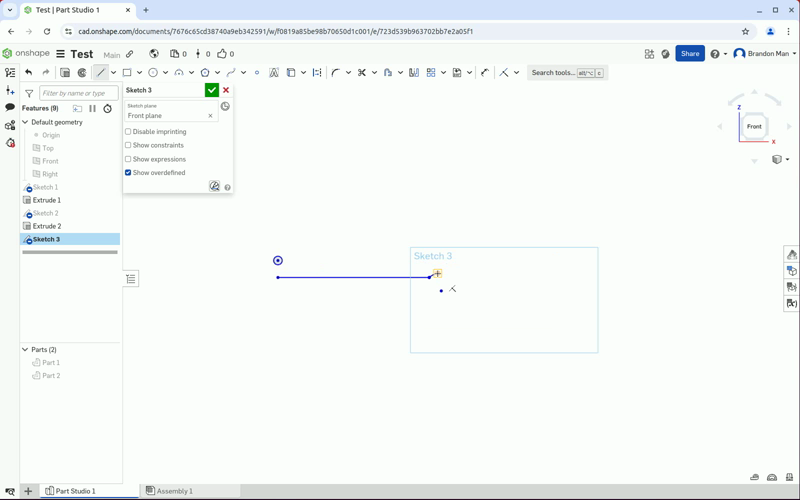
scroll(6)
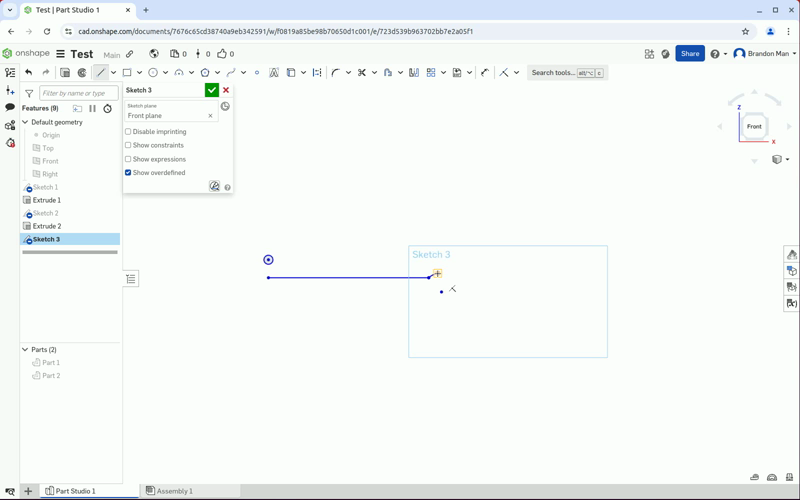
scroll(6)
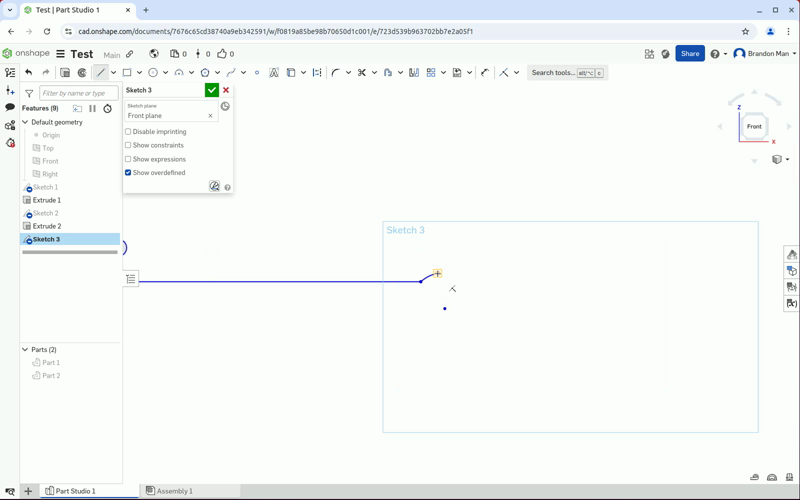
scroll(6)
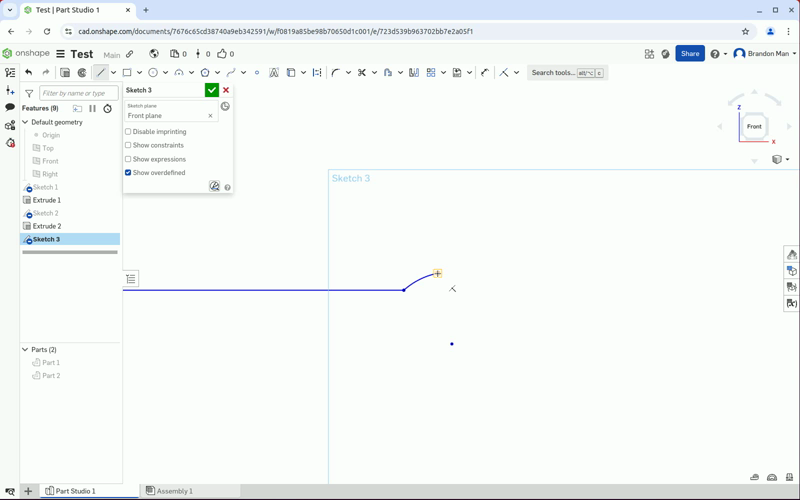
click(437, 273)
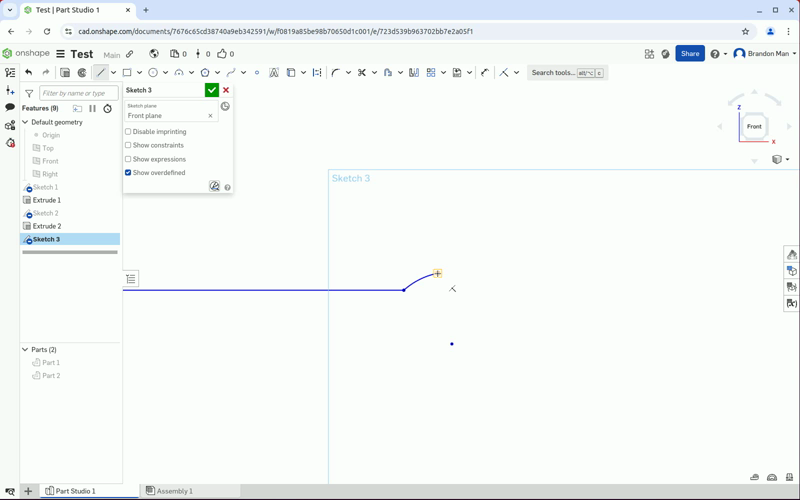
scroll(-6)
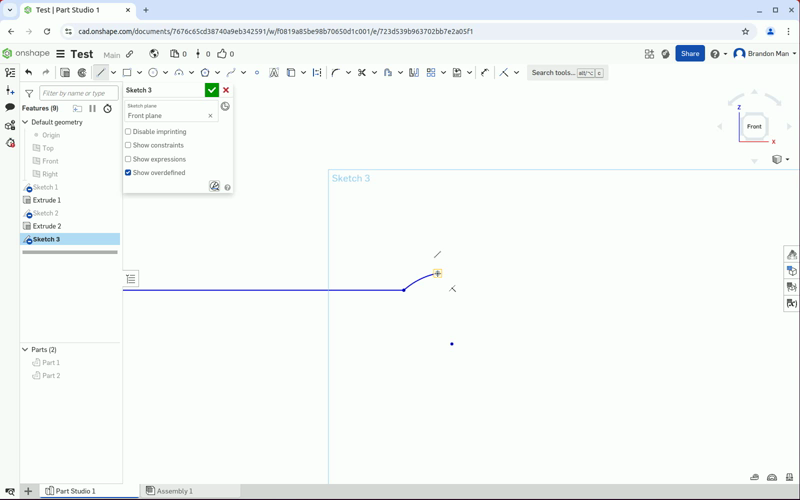
scroll(-6)
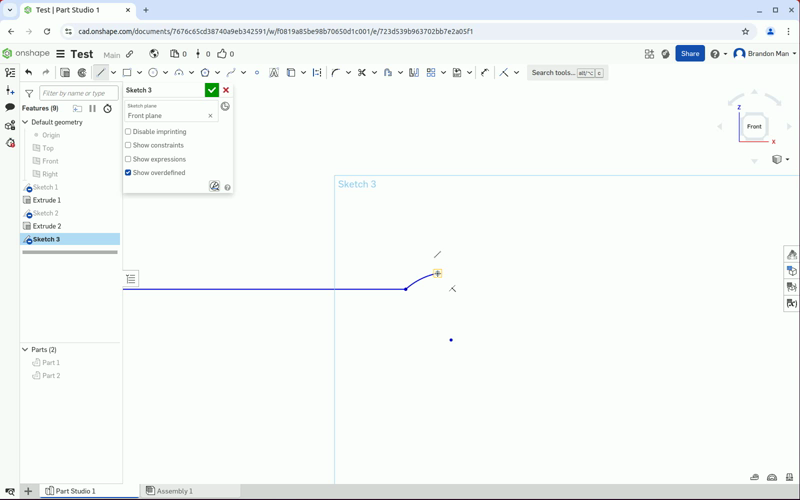
scroll(-6)
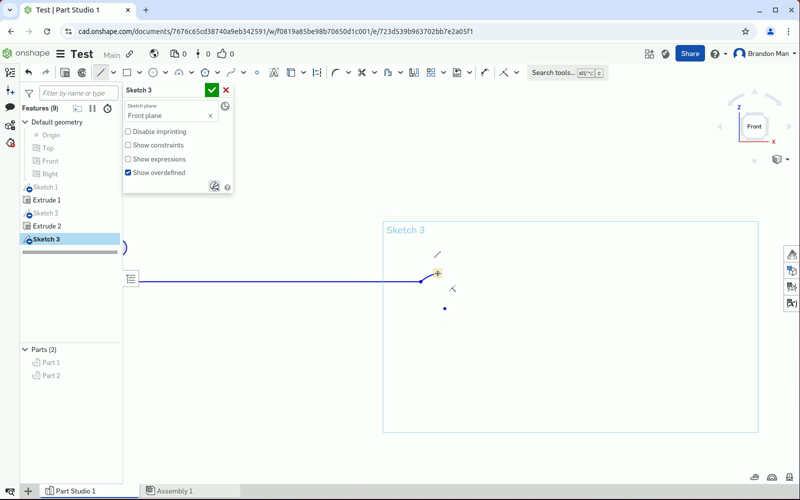
scroll(-6)
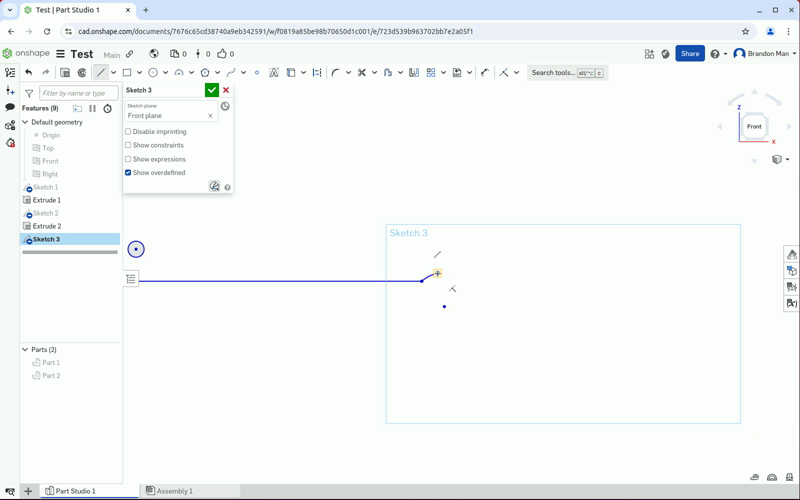
scroll(-6)
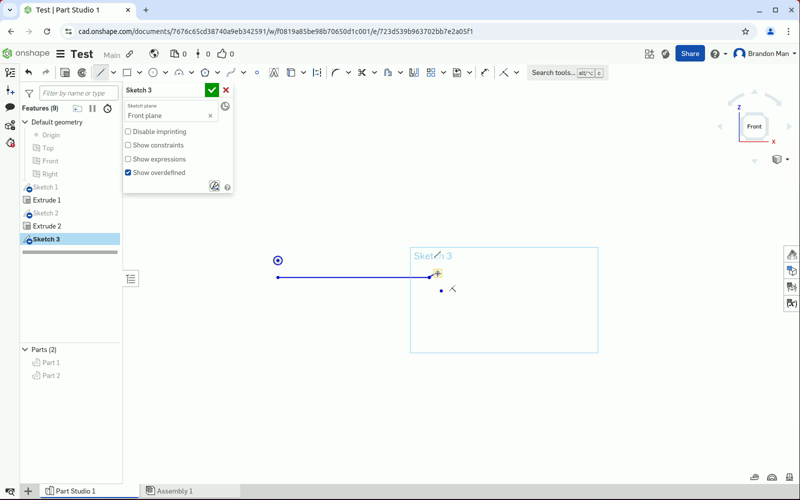
scroll(-6)
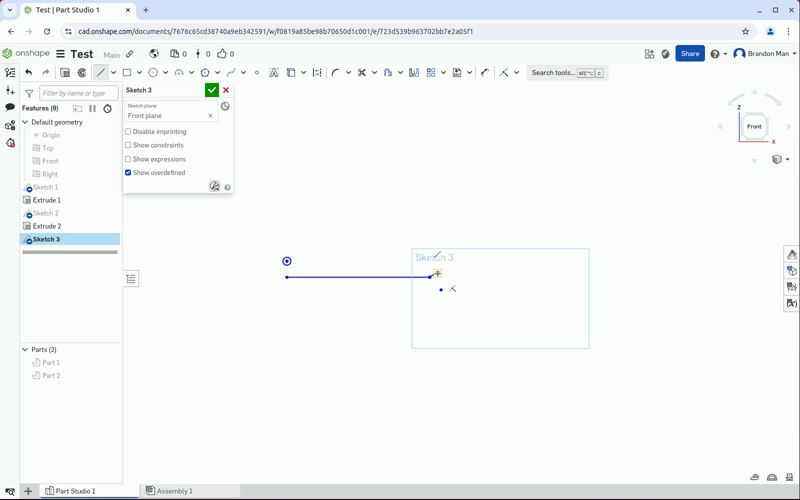
scroll(-6)
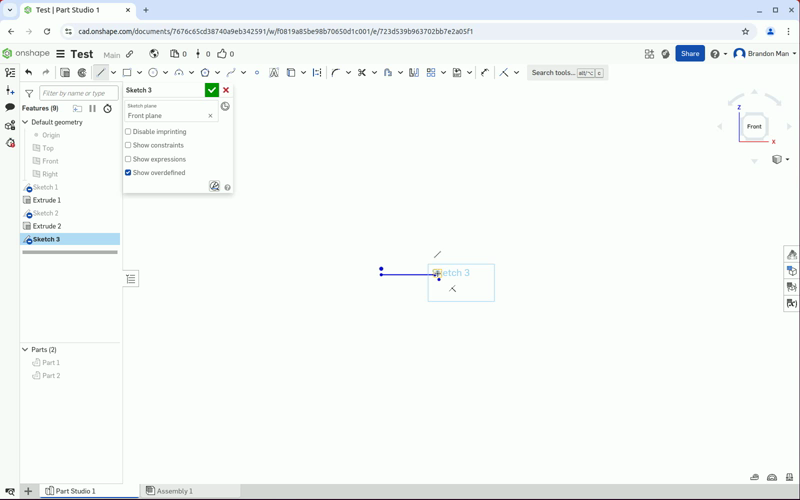
key_down(shift)
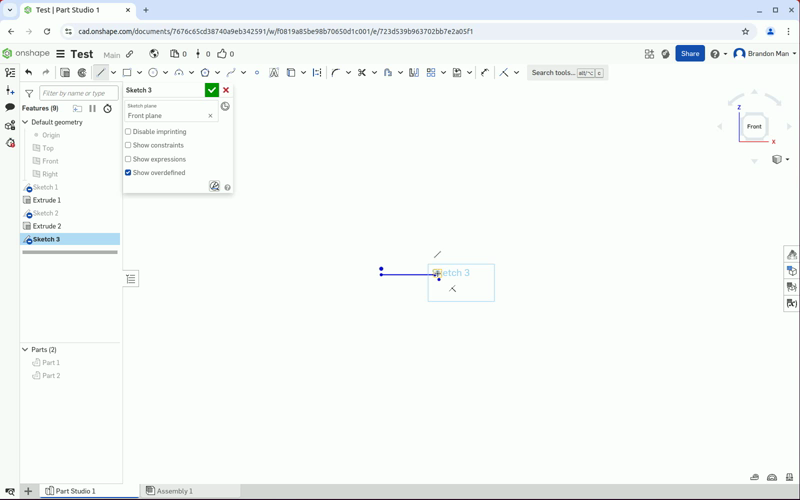
mouse_move(467, 273)
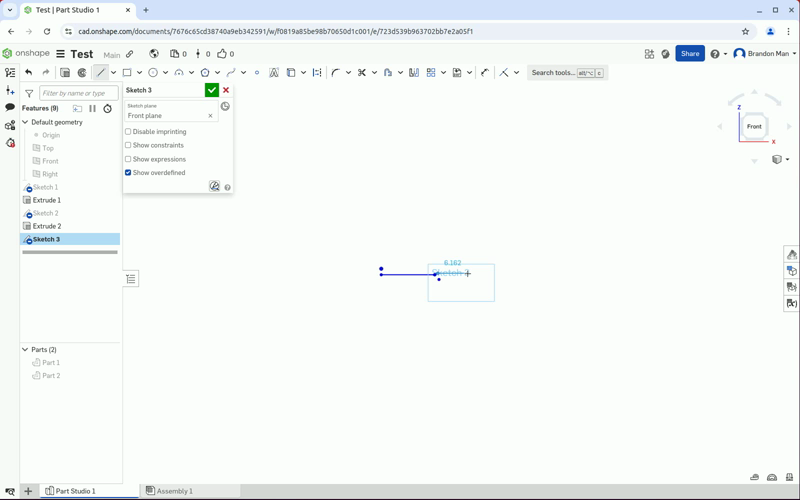
mouse_move(456, 261)
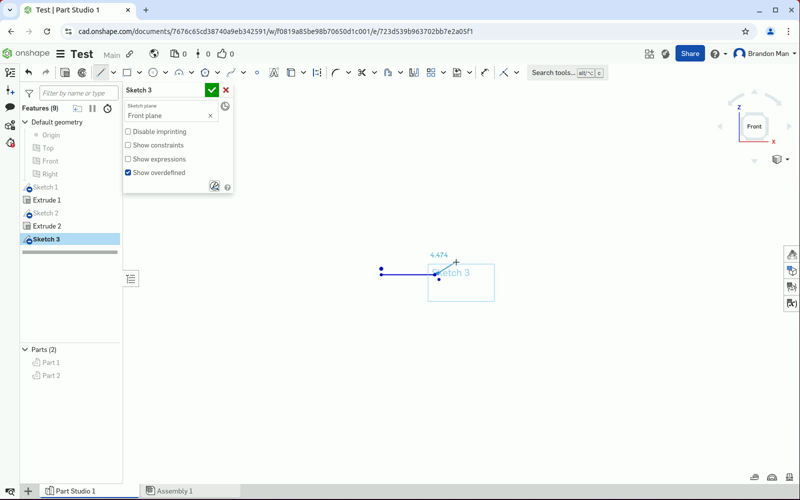
click(456, 261)
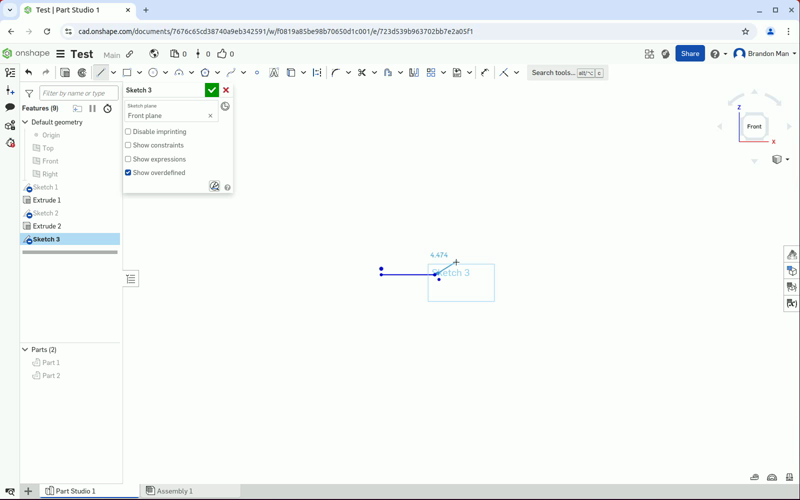
key_up(shift)
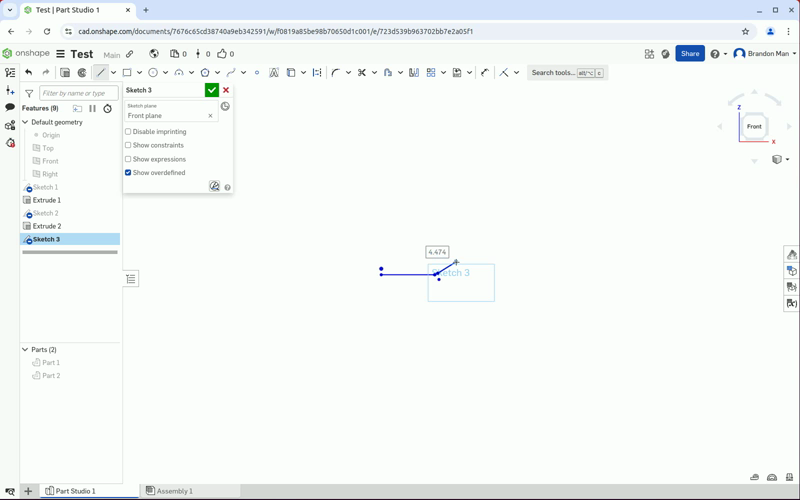
key(esc)
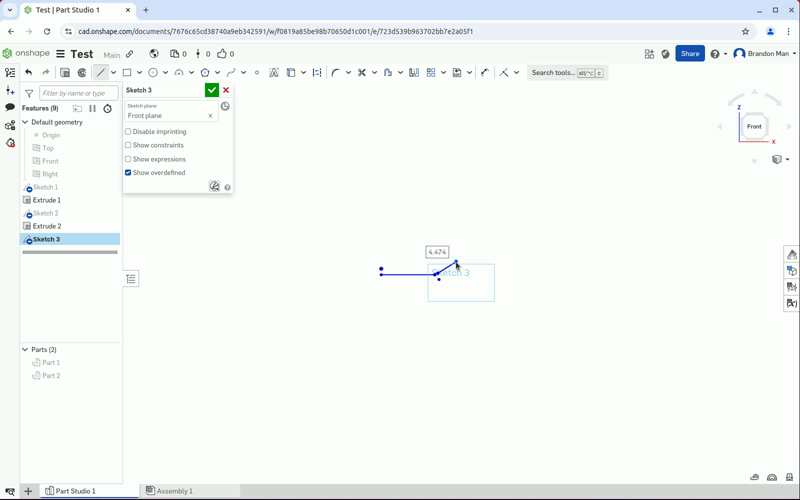
key(a)
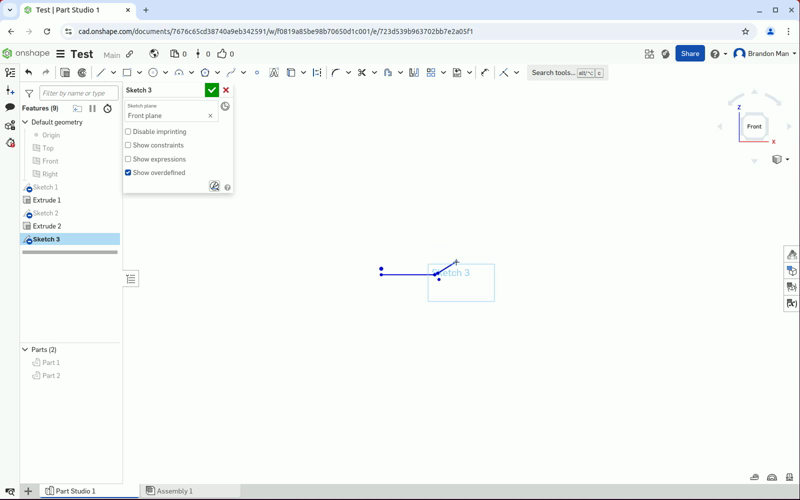
mouse_move(456, 261)
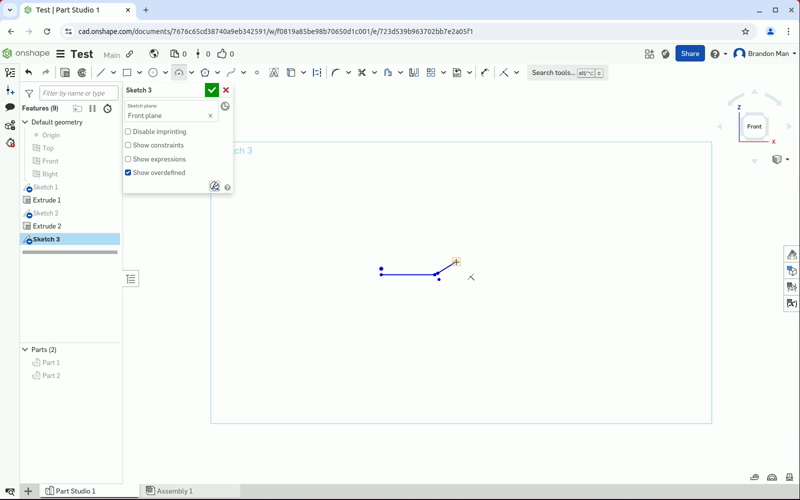
click(456, 261)
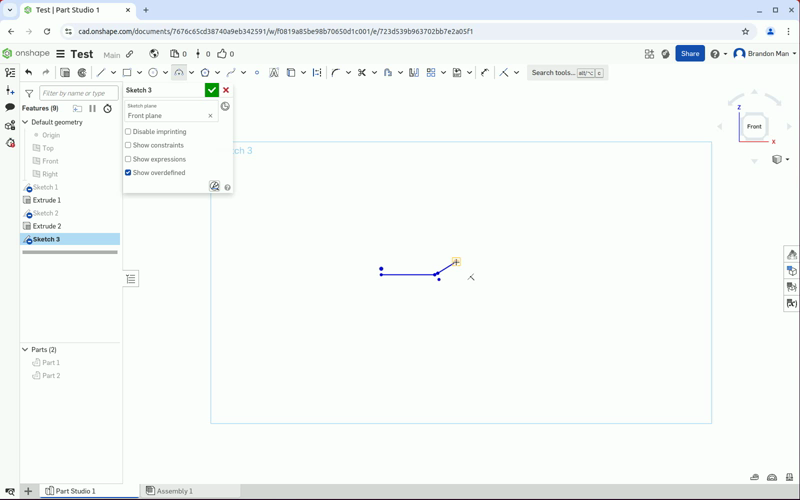
key_down(shift)
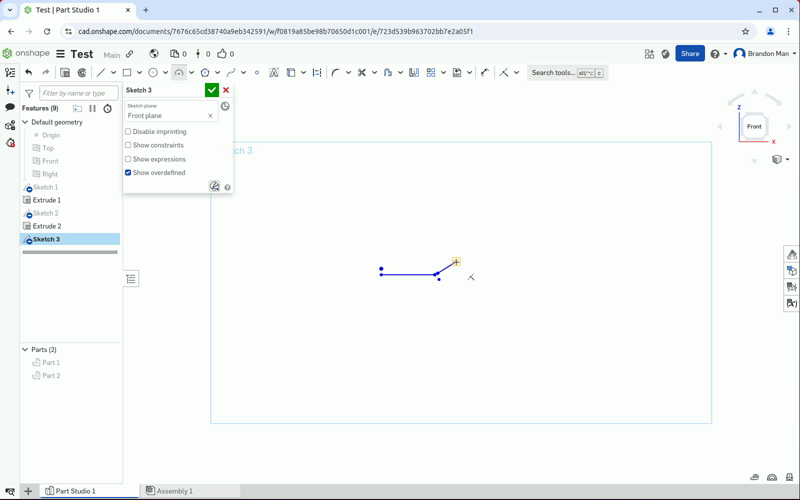
mouse_move(459, 260)
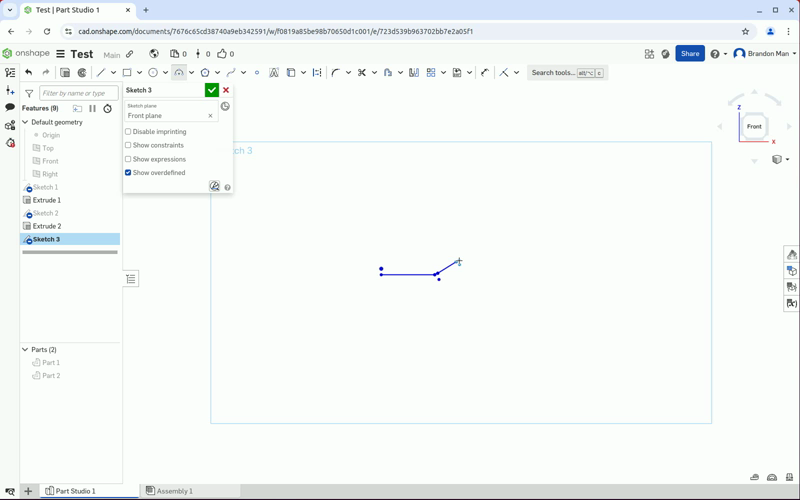
scroll(6)
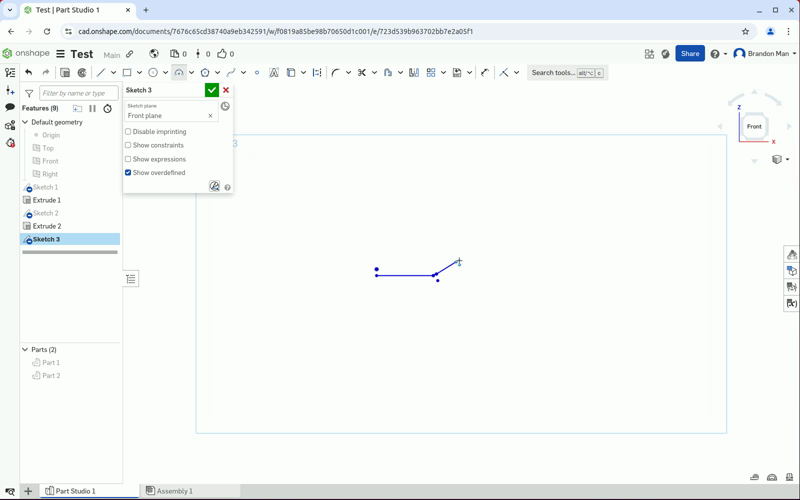
scroll(6)
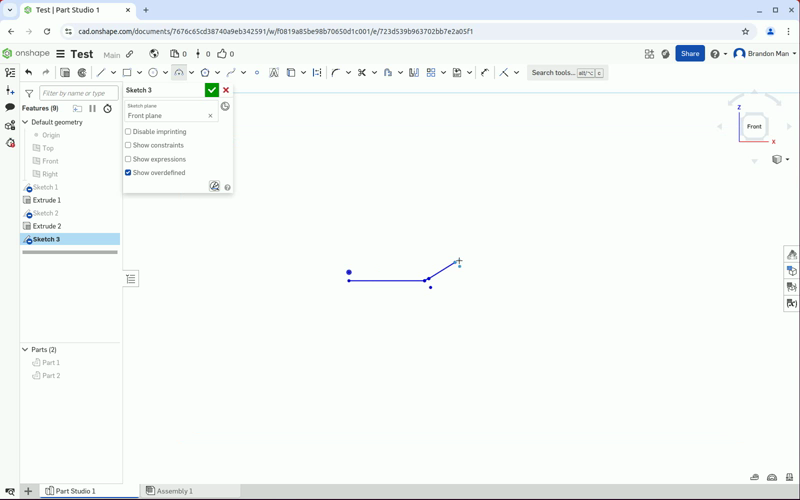
scroll(6)
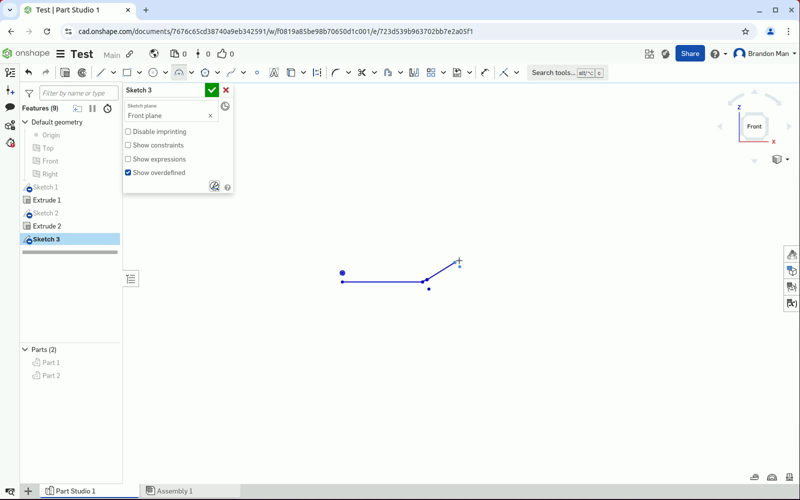
scroll(6)
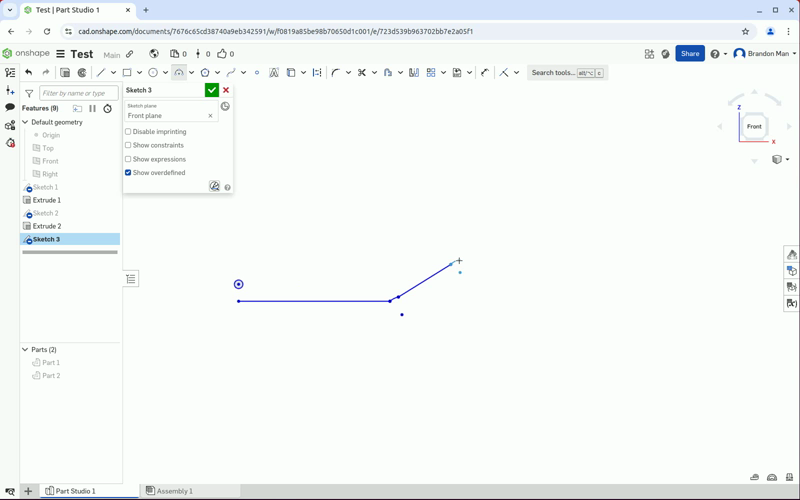
scroll(6)
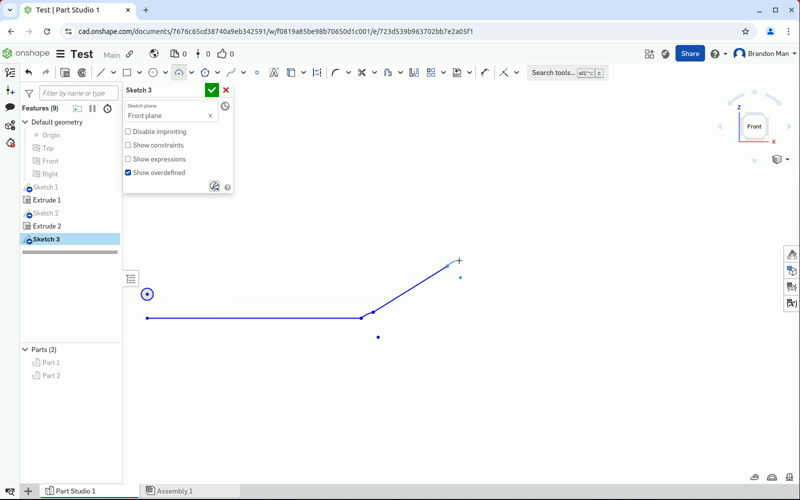
scroll(6)
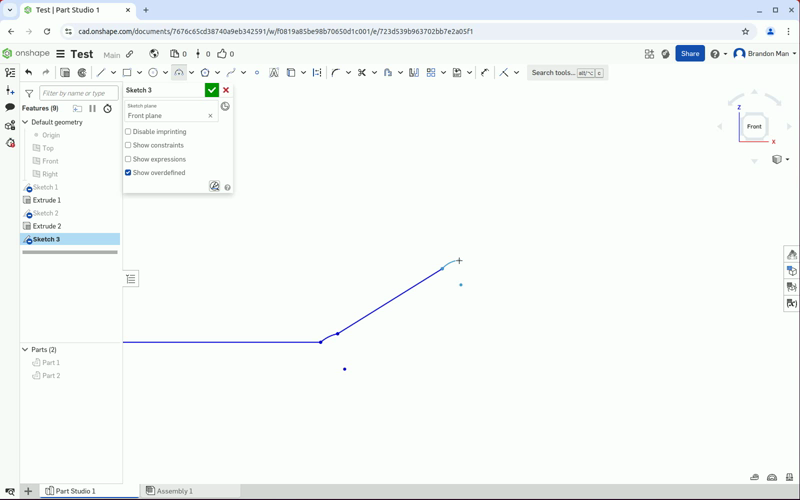
scroll(6)
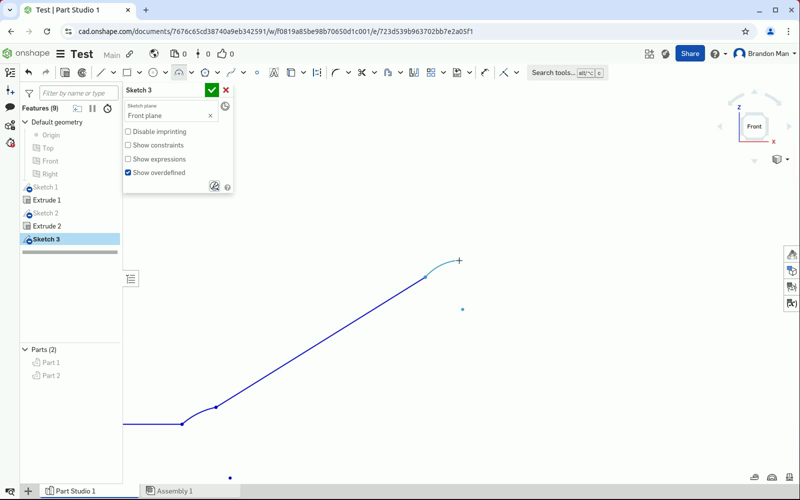
click(459, 260)
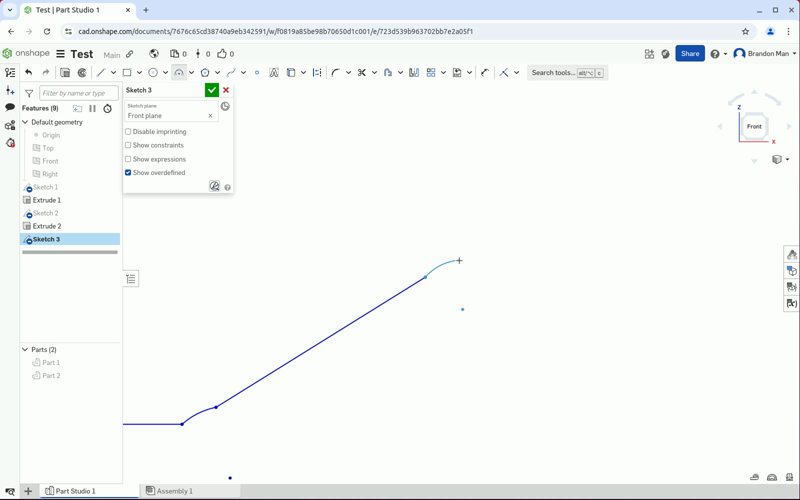
scroll(-6)
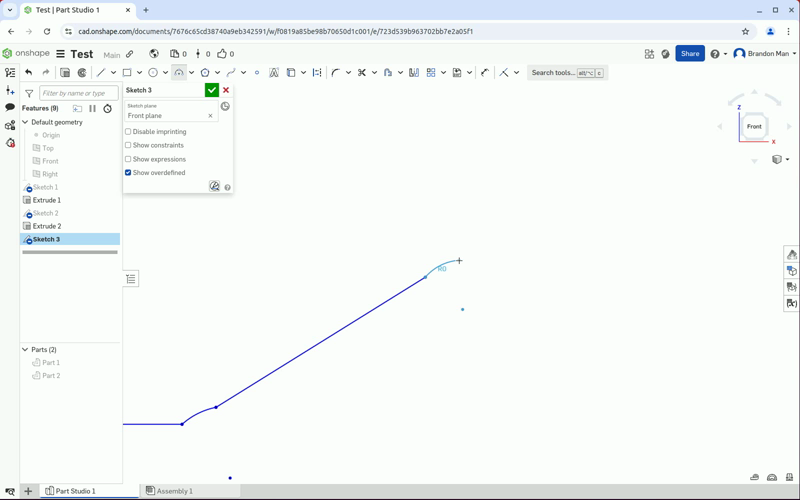
scroll(-6)
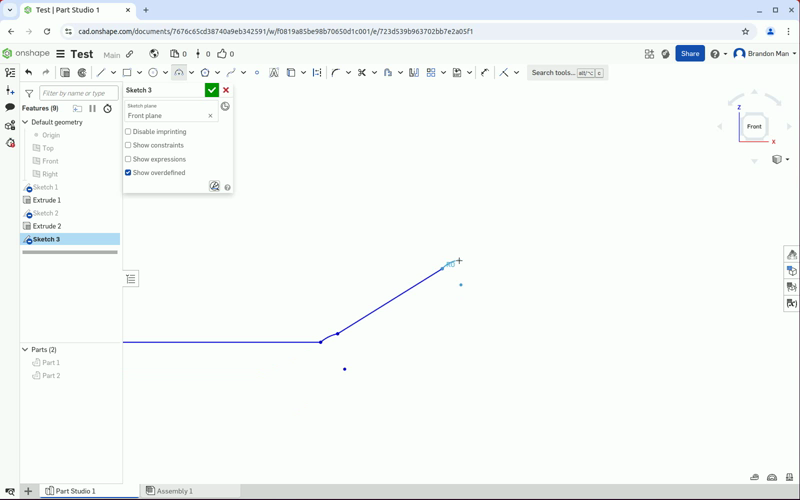
scroll(-6)
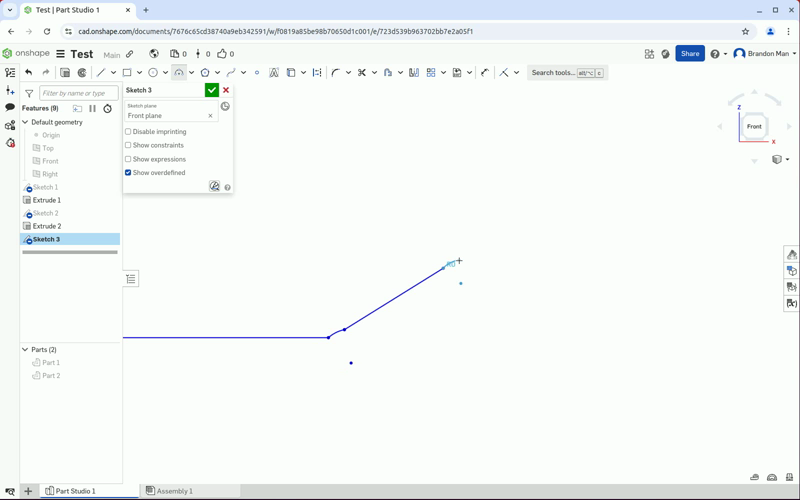
scroll(-6)
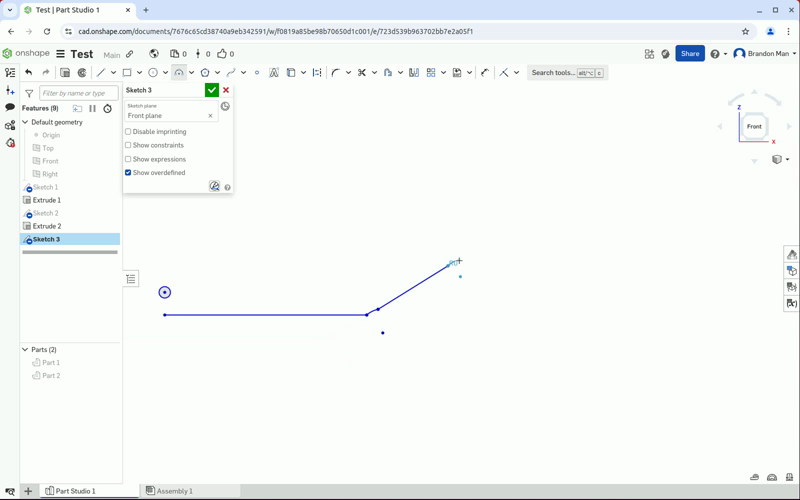
scroll(-6)
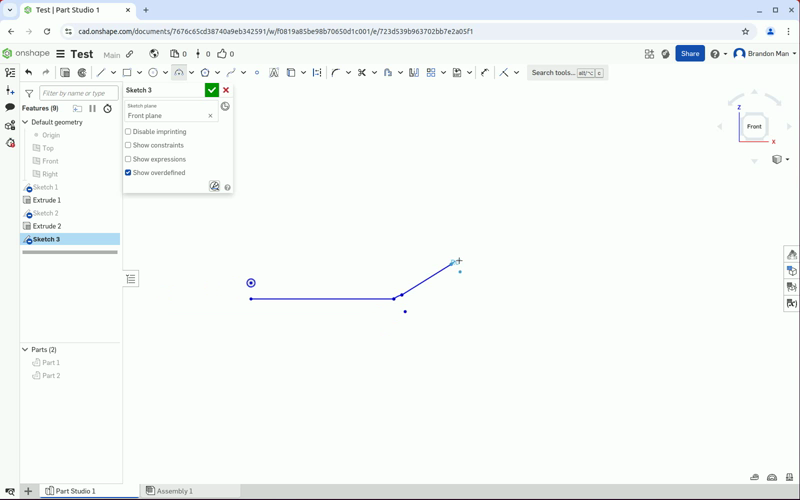
scroll(-6)
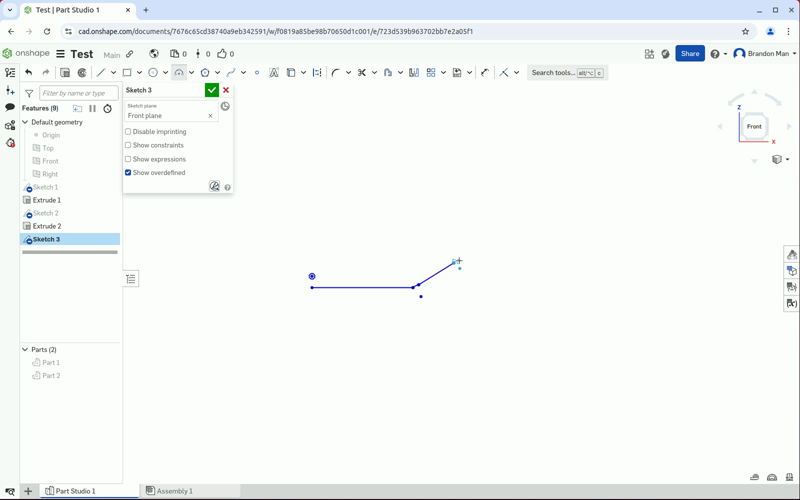
scroll(-6)
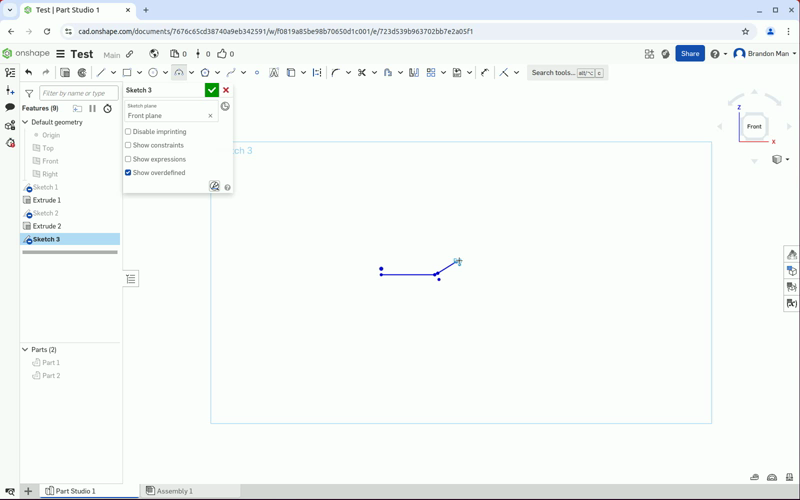
mouse_move(457, 260)
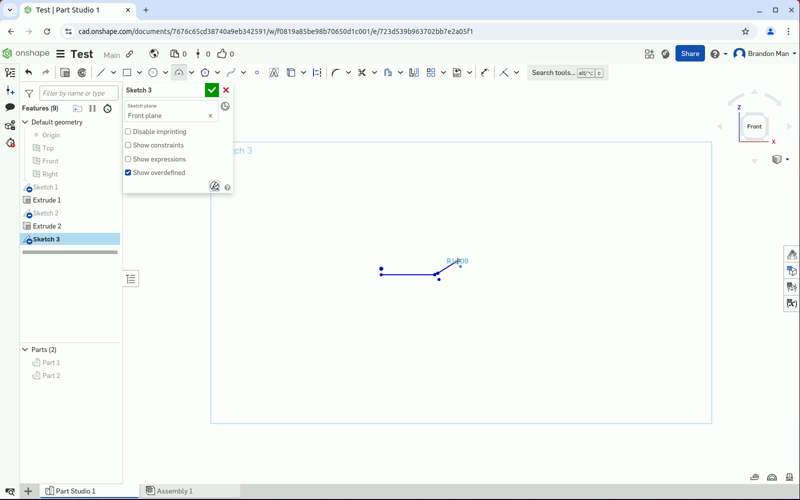
scroll(6)
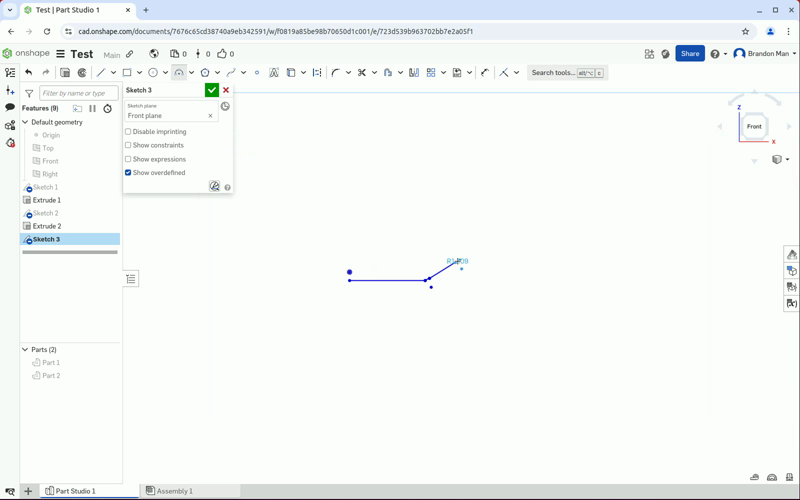
scroll(6)
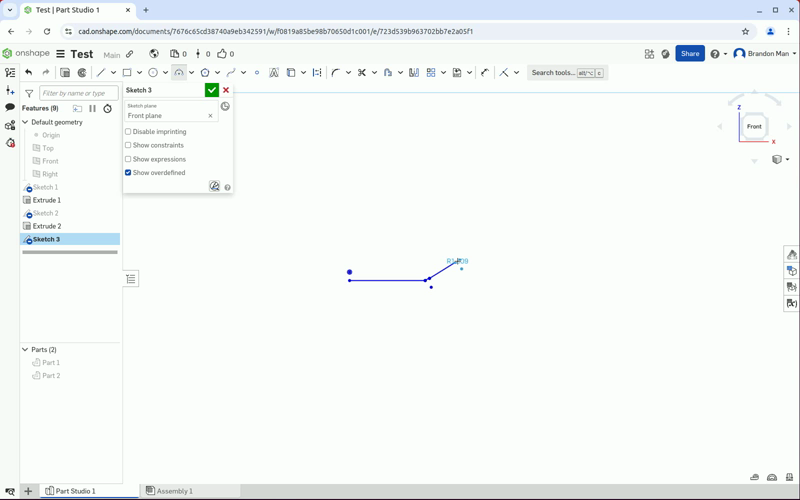
scroll(6)
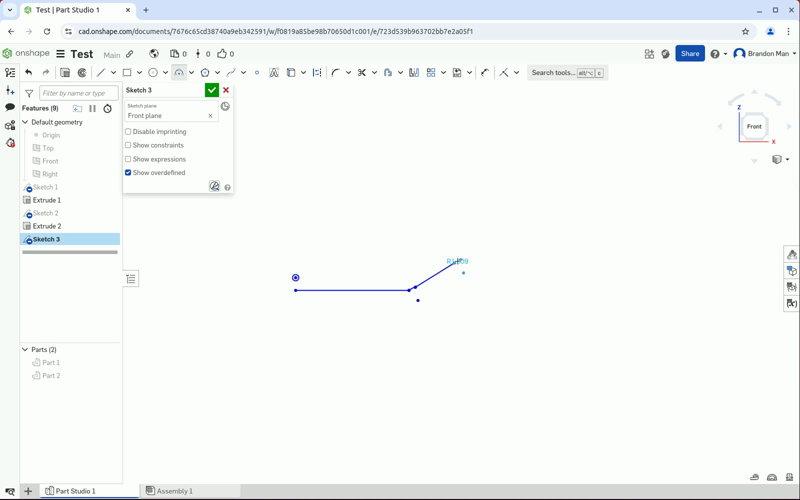
scroll(6)
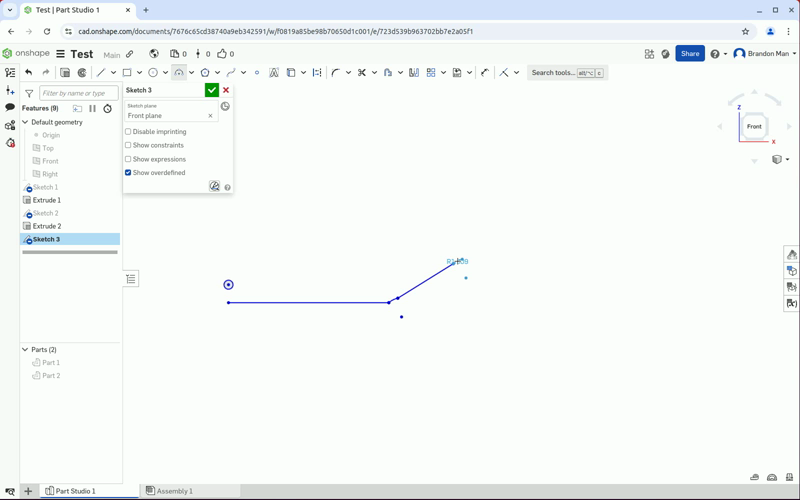
scroll(6)
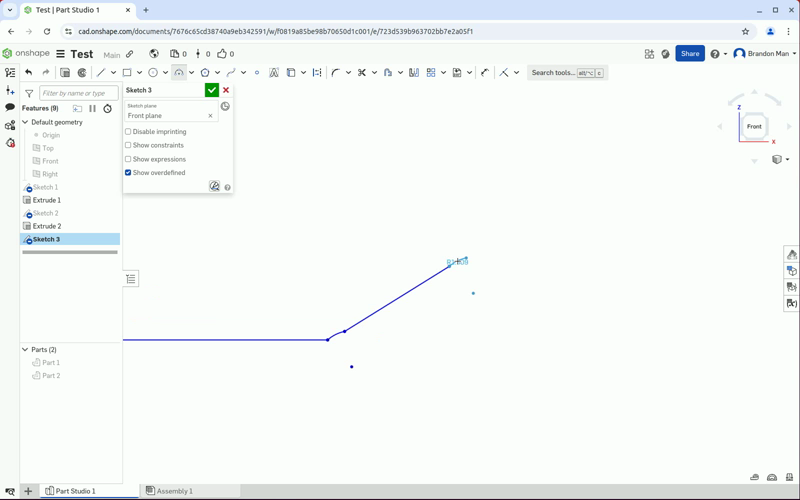
scroll(6)
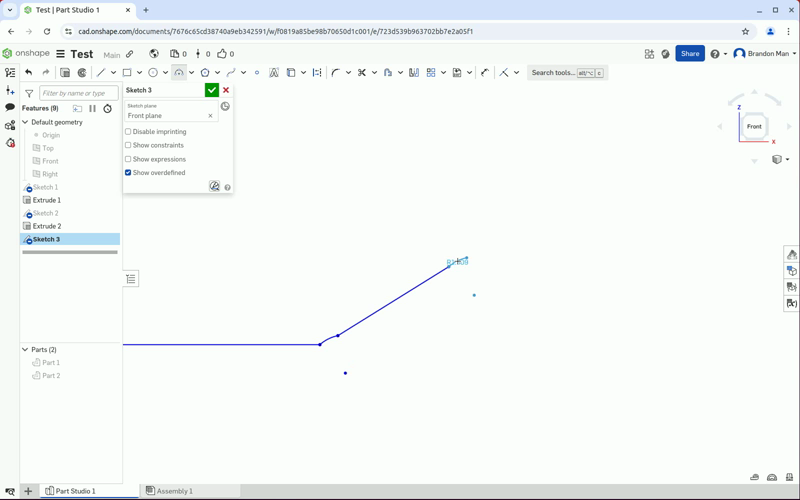
scroll(6)
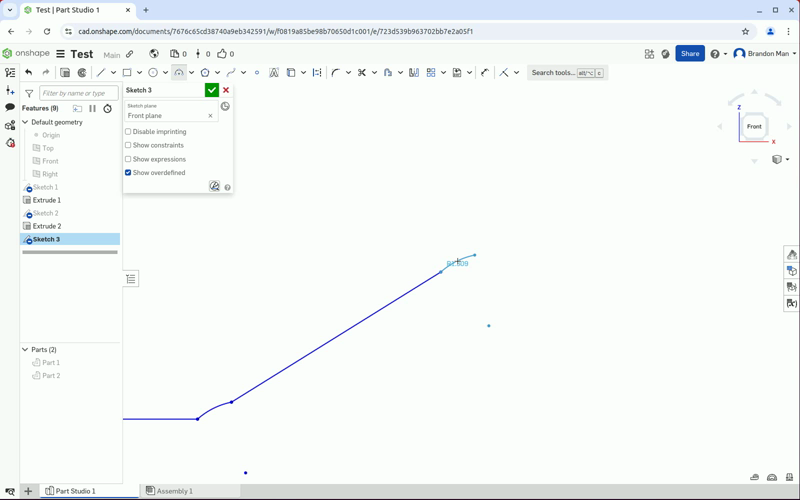
click(457, 260)
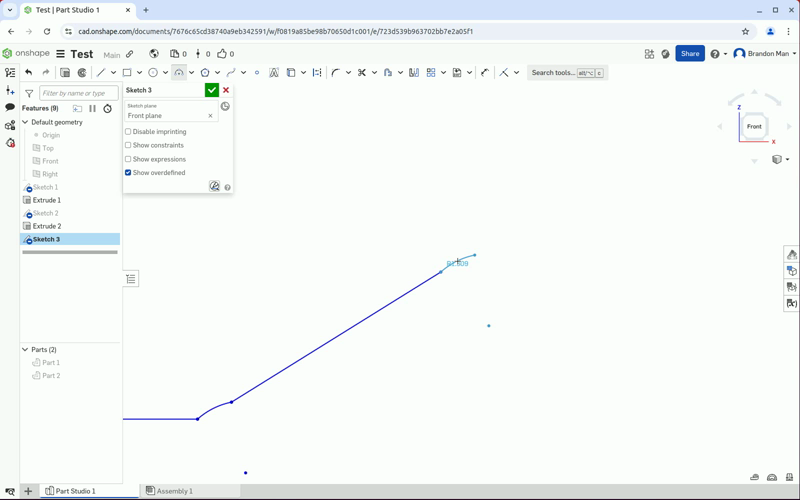
scroll(-6)
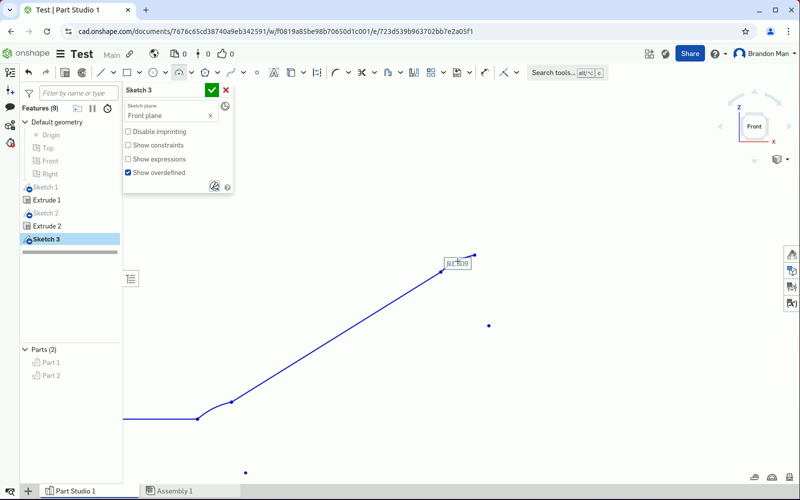
scroll(-6)
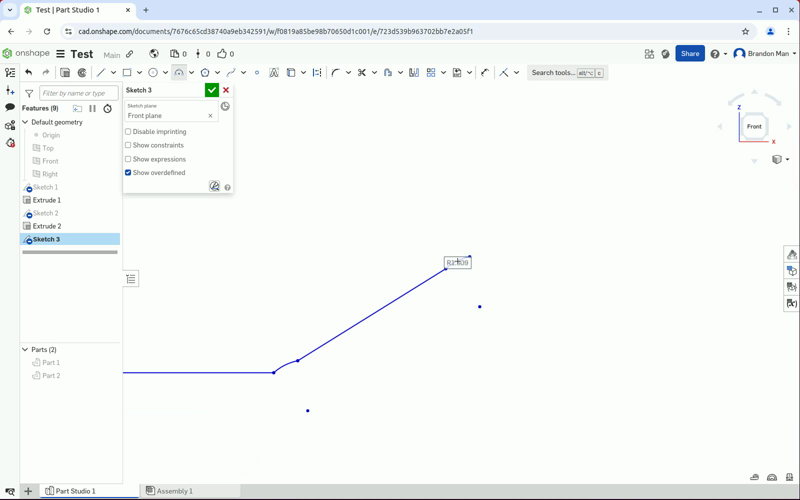
scroll(-6)
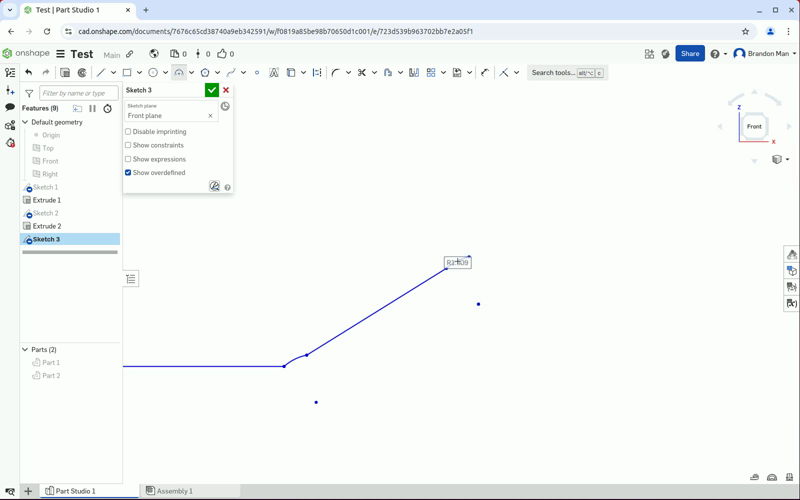
scroll(-6)
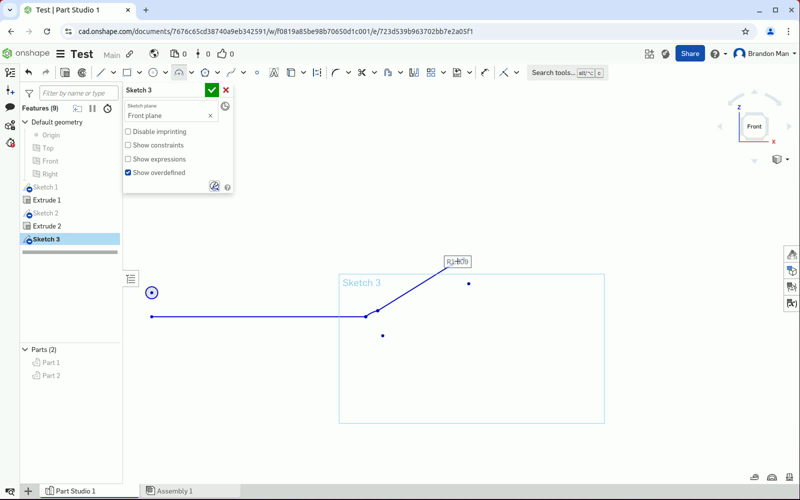
scroll(-6)
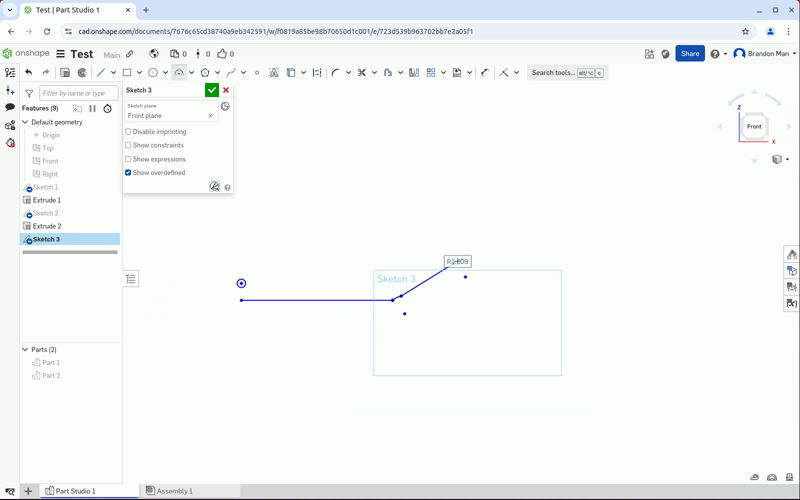
scroll(-6)
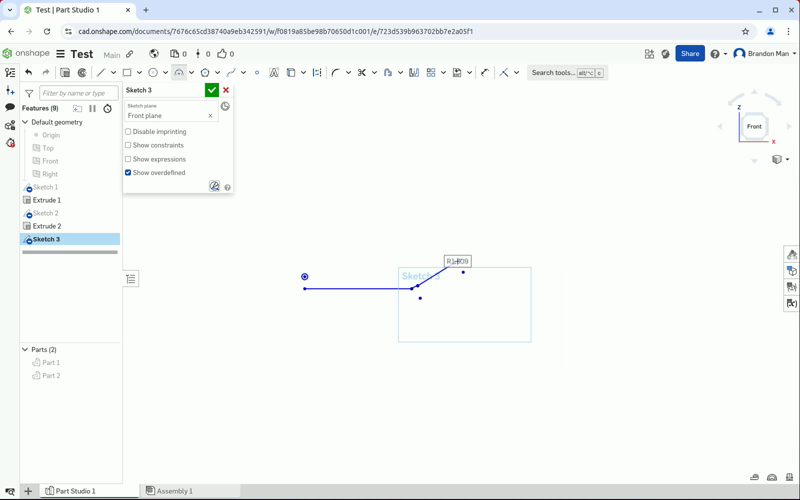
scroll(-6)
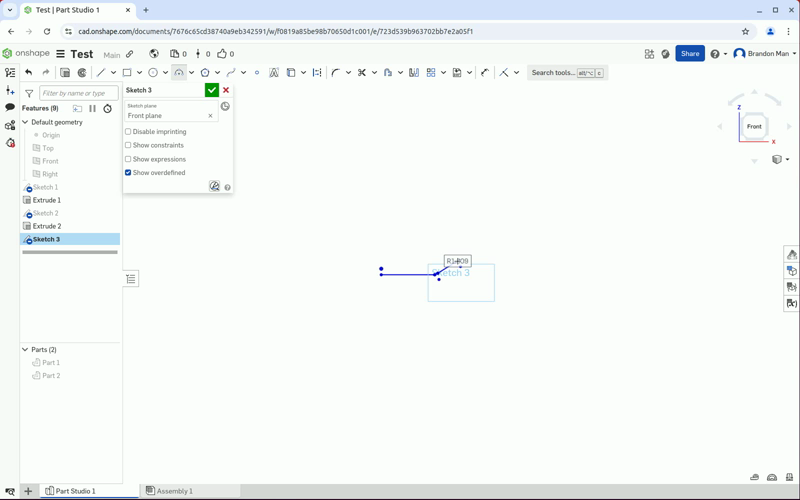
key_up(shift)
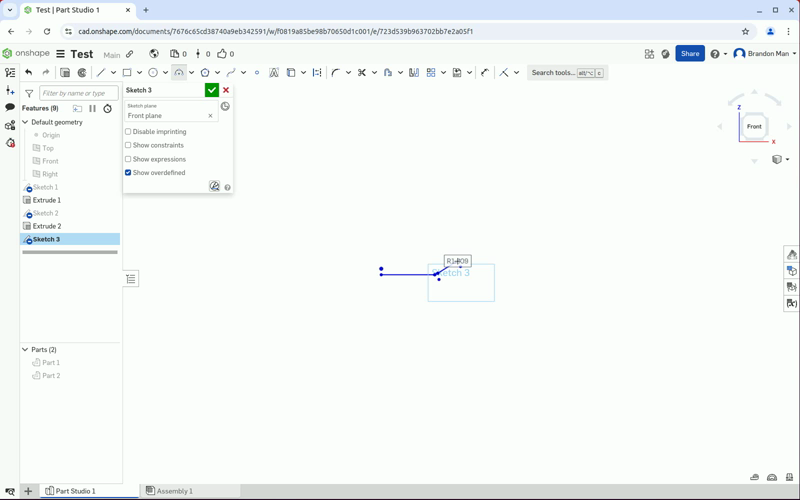
key(esc)
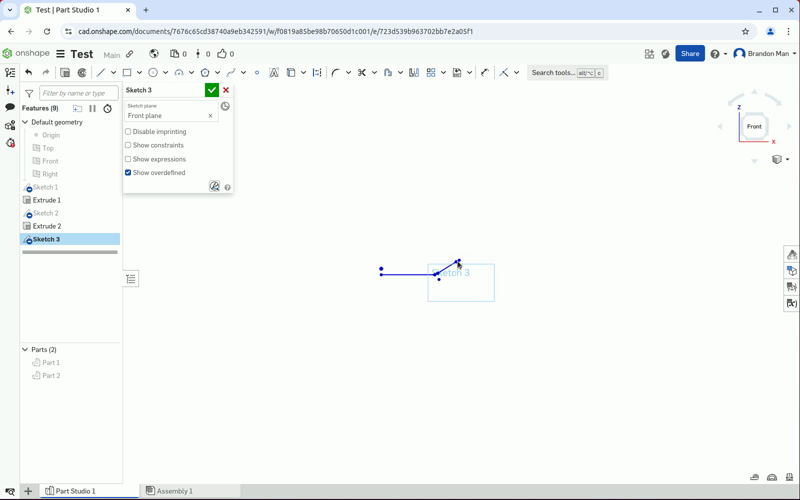
key(l)
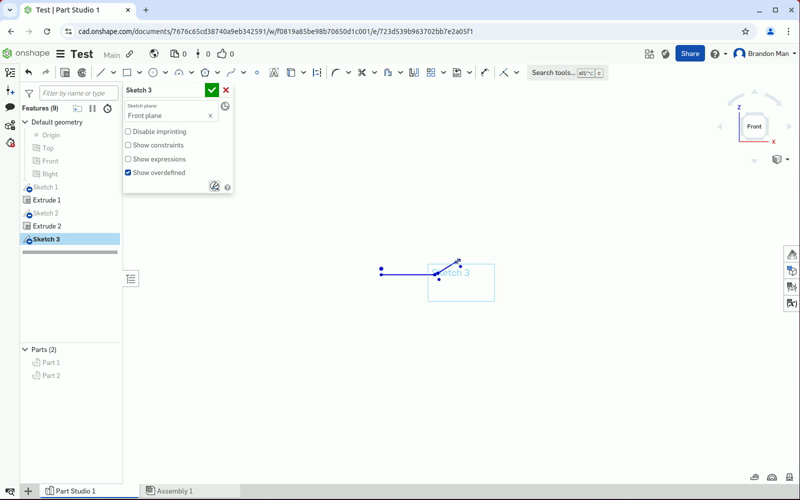
mouse_move(459, 260)
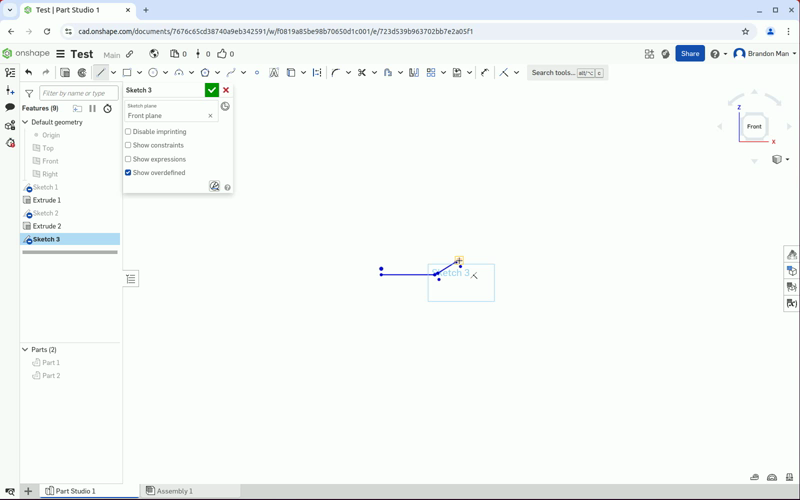
scroll(6)
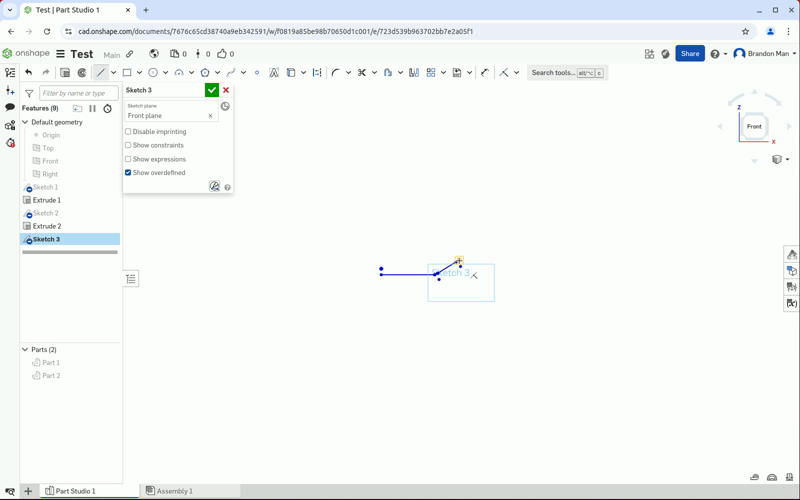
scroll(6)
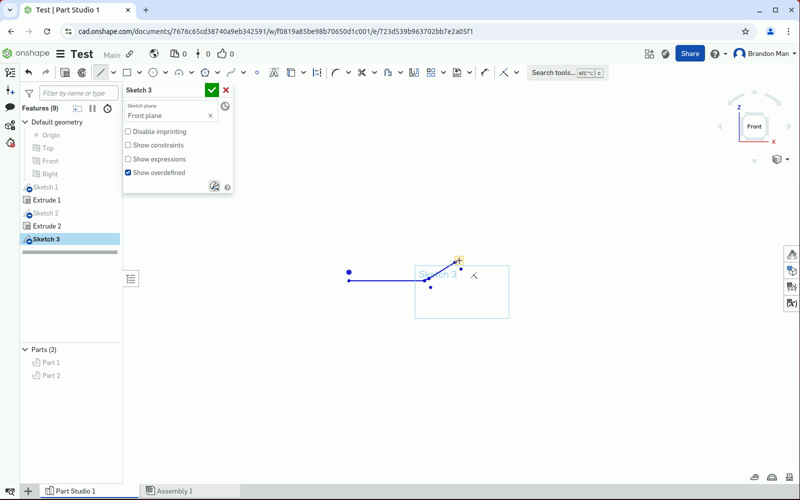
scroll(6)
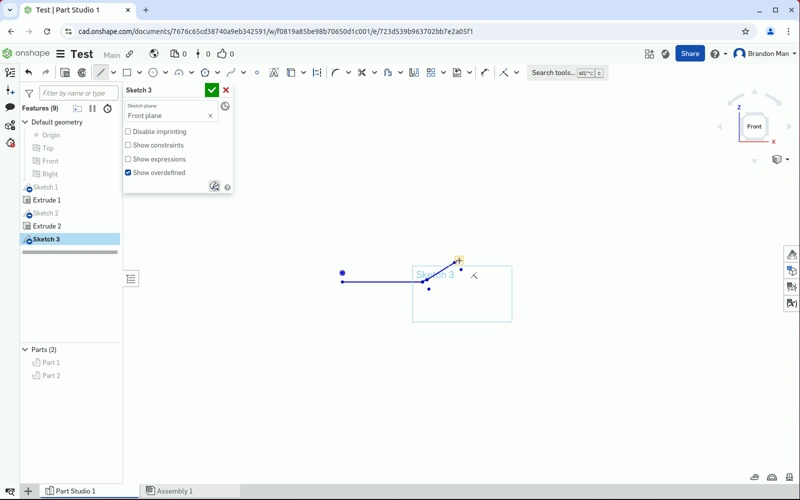
scroll(6)
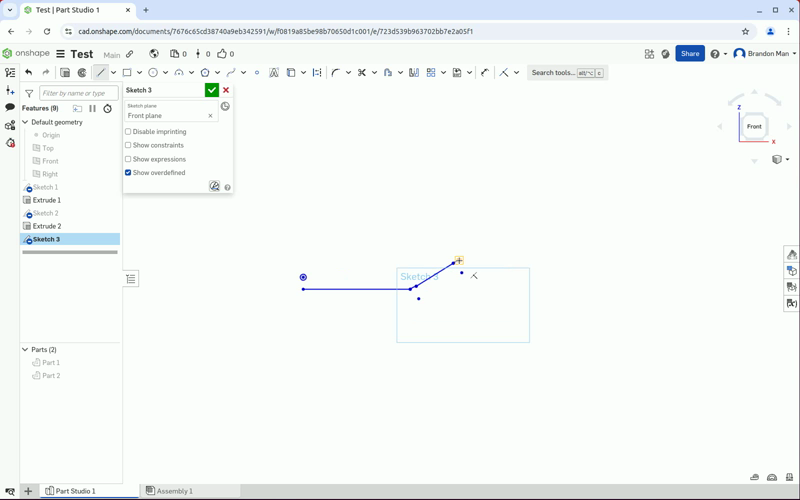
scroll(6)
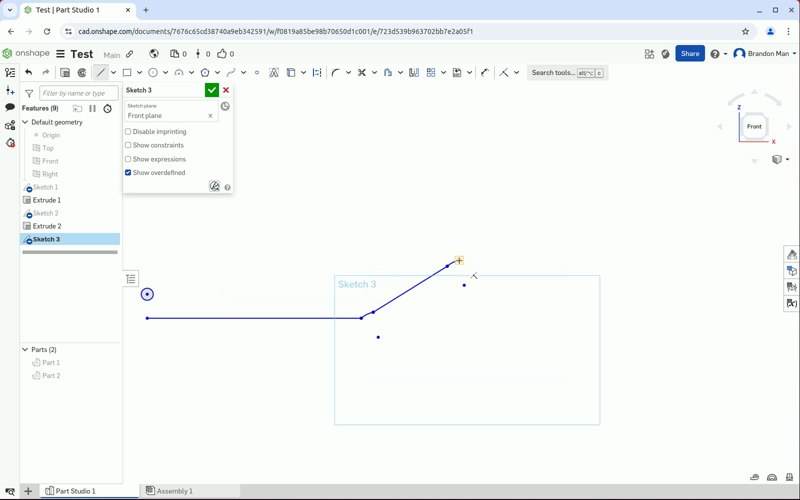
scroll(6)
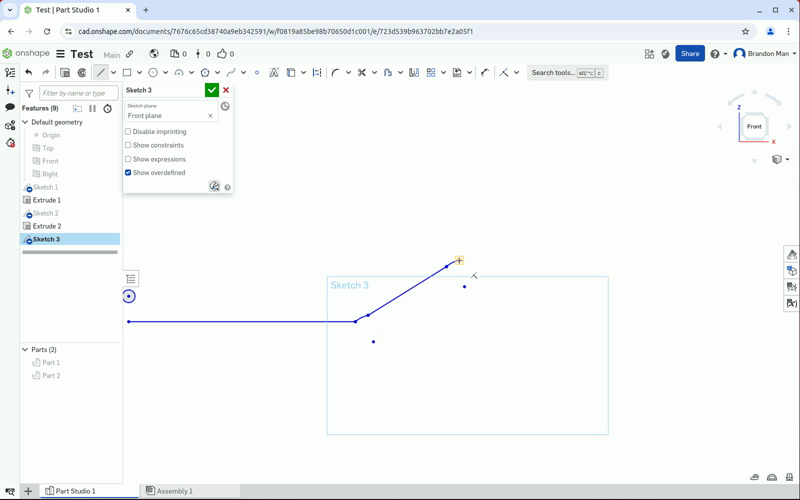
scroll(6)
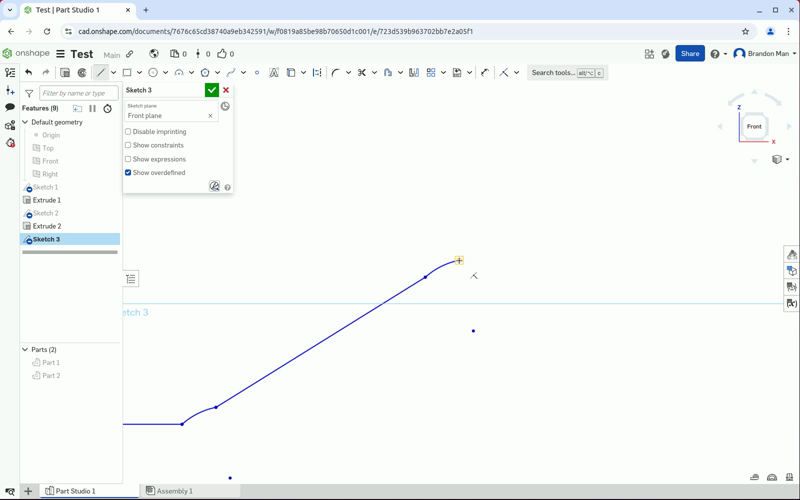
click(459, 260)
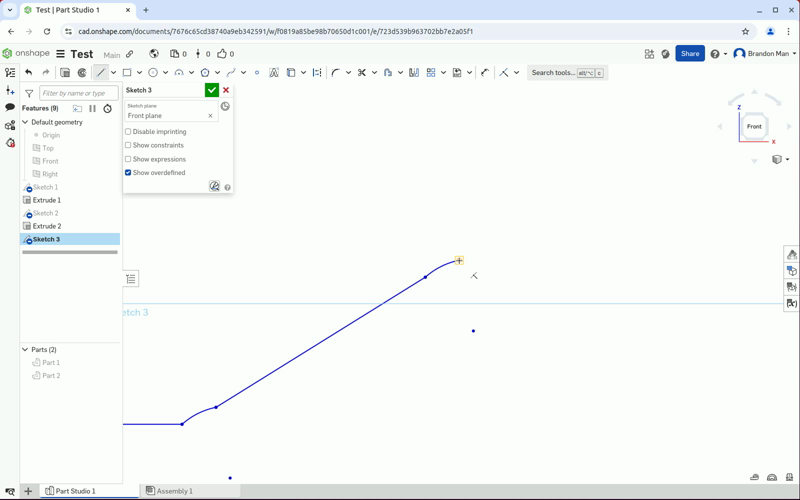
scroll(-6)
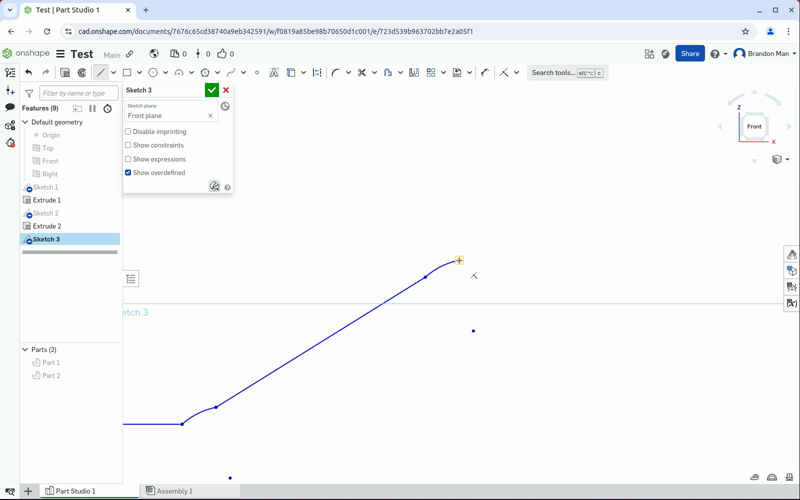
scroll(-6)
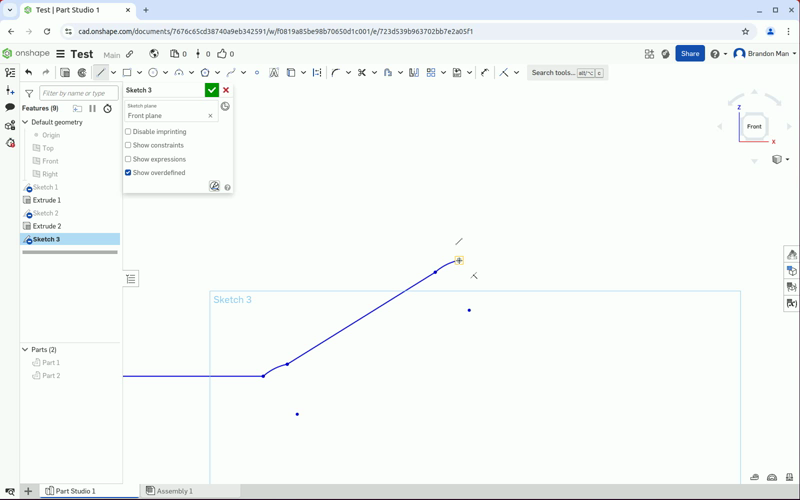
scroll(-6)
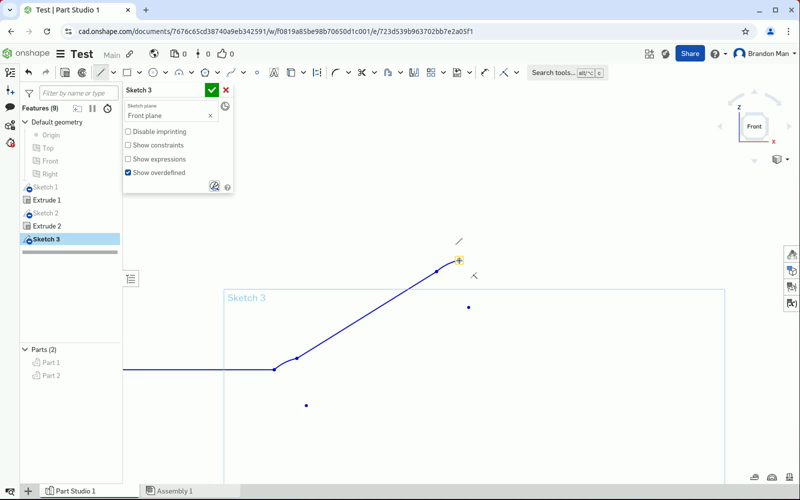
scroll(-6)
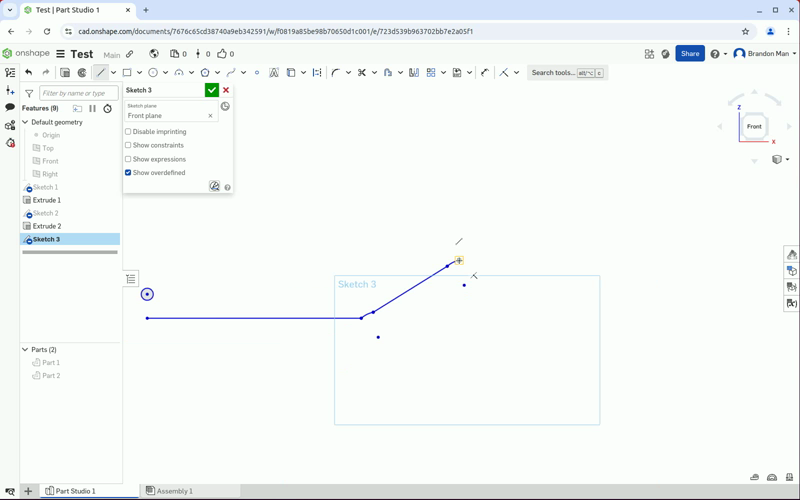
scroll(-6)
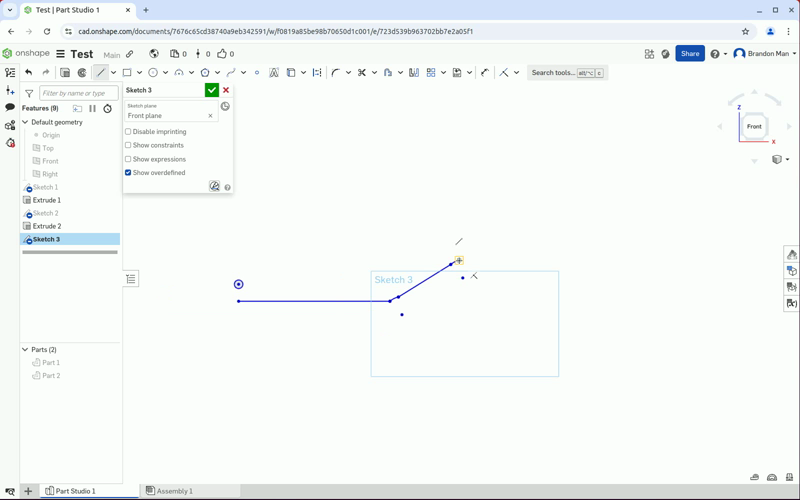
scroll(-6)
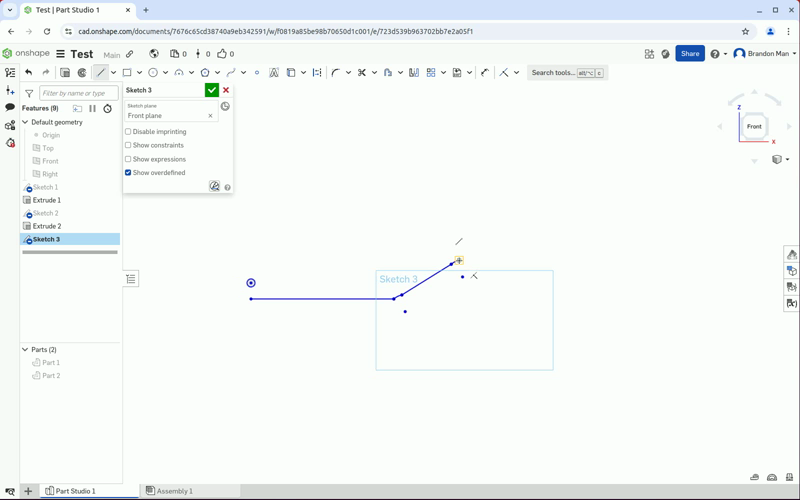
scroll(-6)
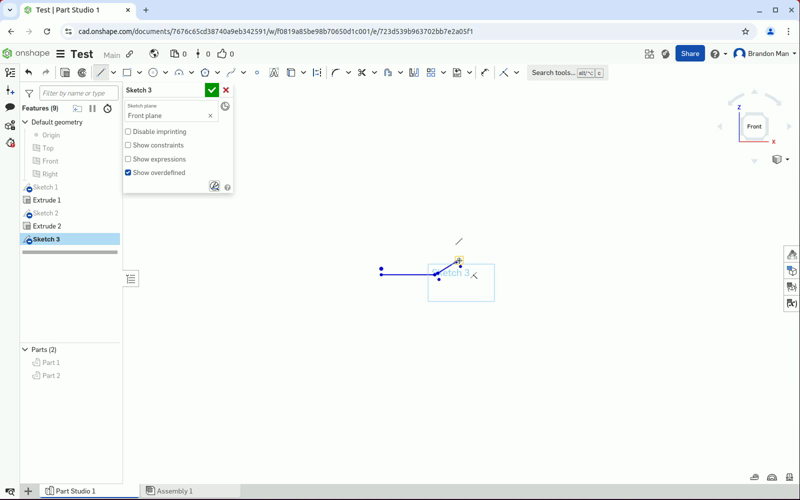
key_down(shift)
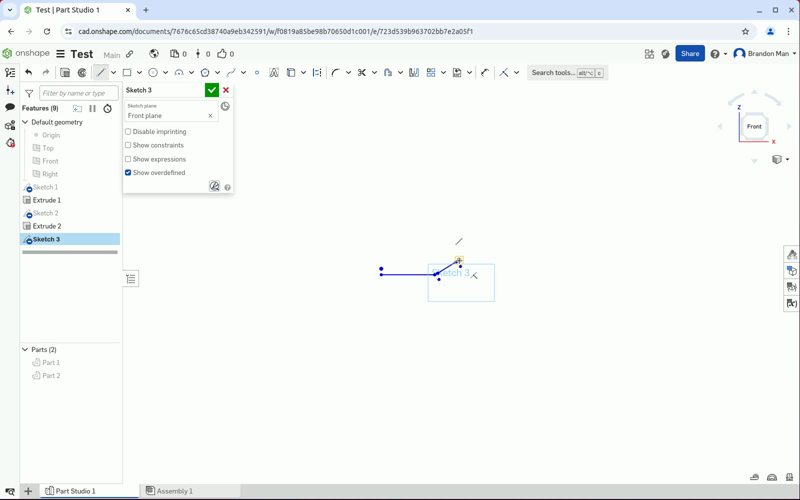
mouse_move(489, 260)
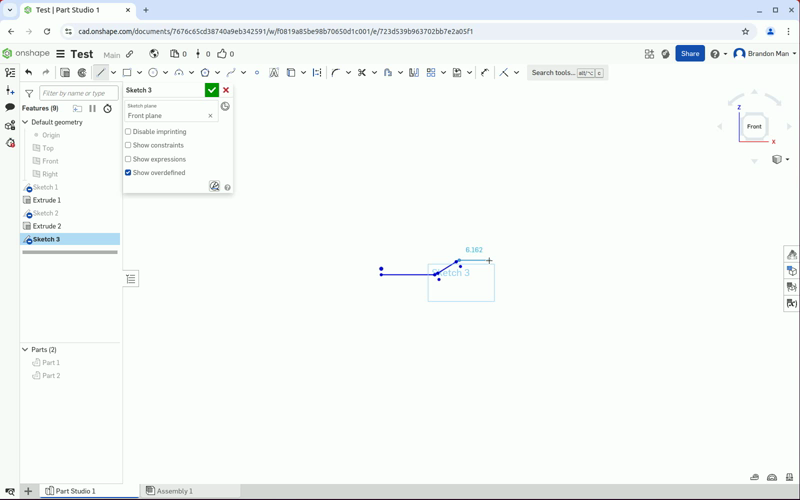
mouse_move(510, 260)
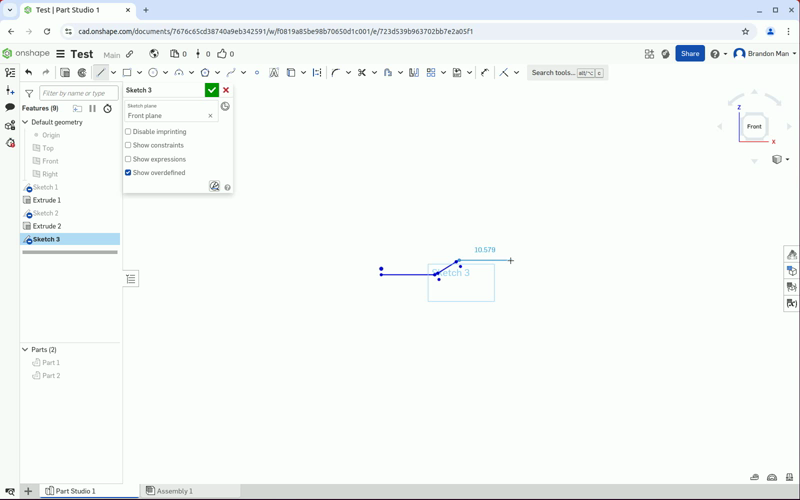
click(510, 260)
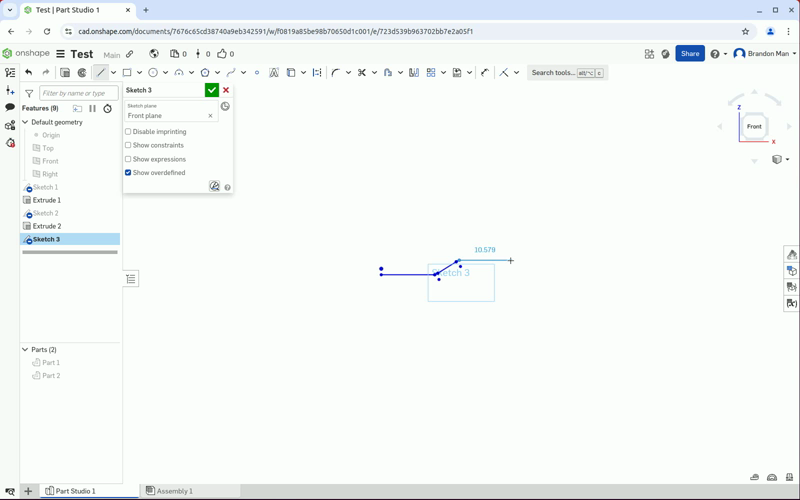
key_up(shift)
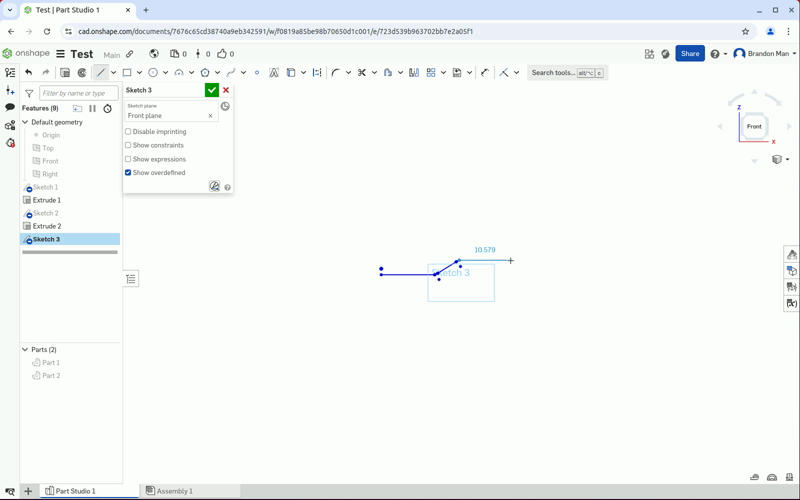
key(esc)
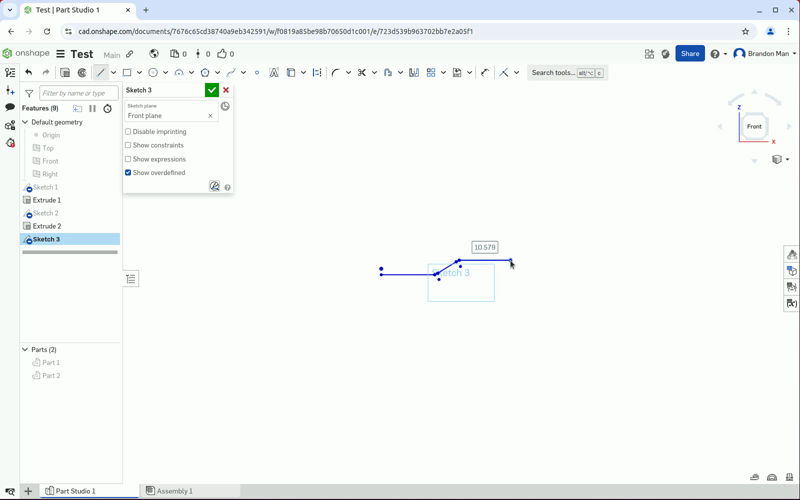
key(a)
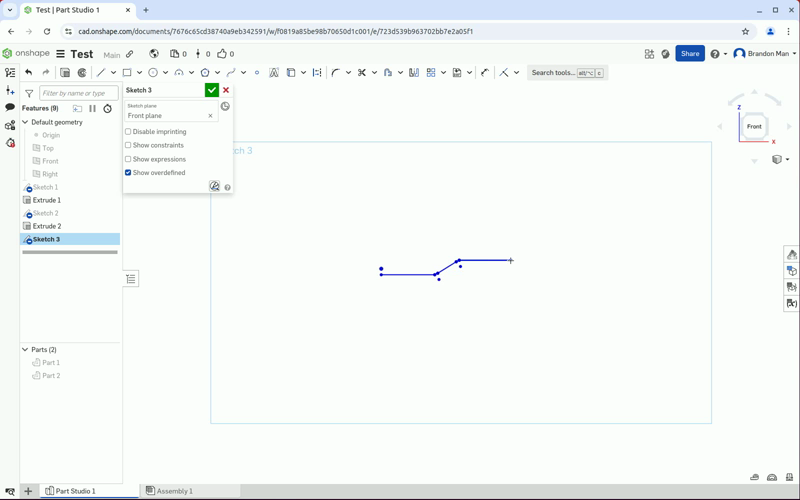
mouse_move(510, 260)
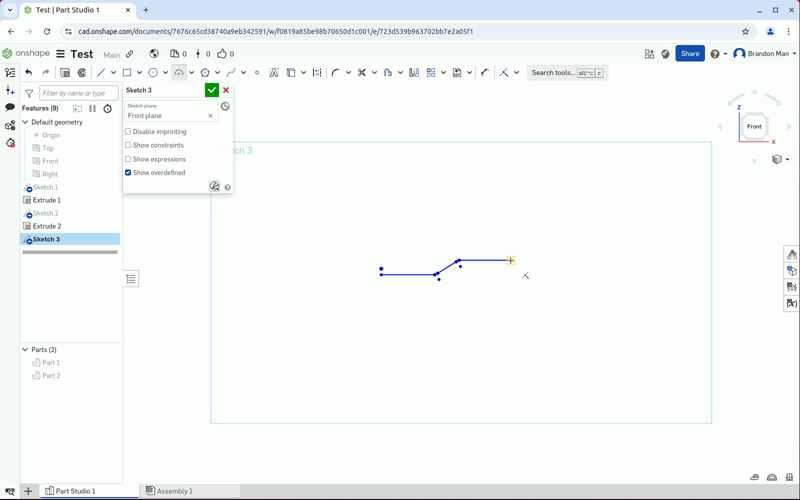
click(510, 260)
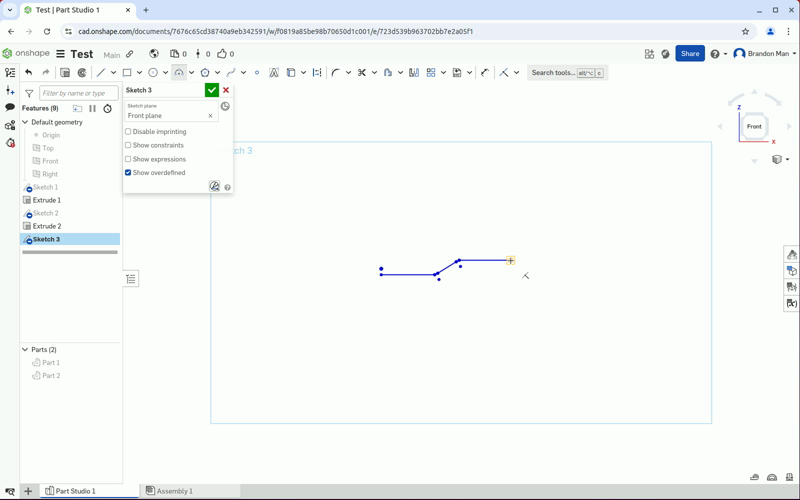
key_down(shift)
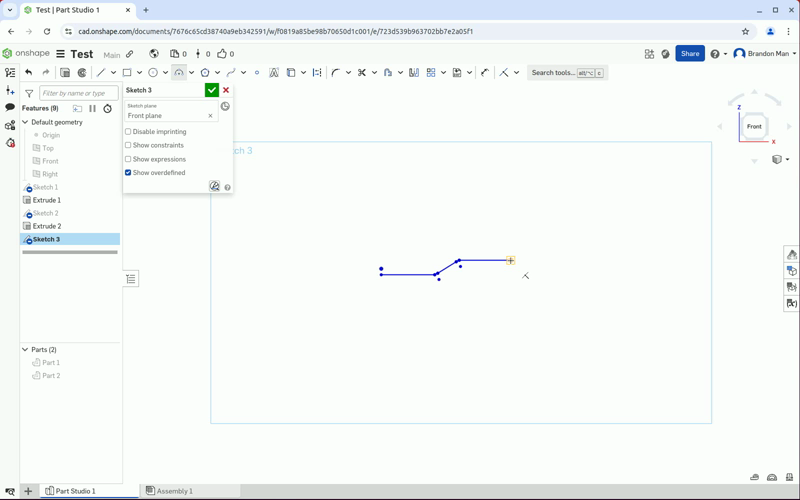
mouse_move(510, 250)
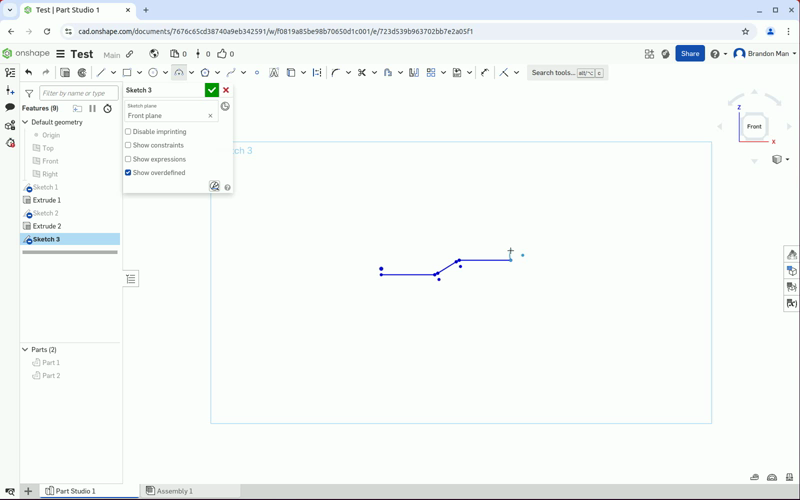
click(510, 250)
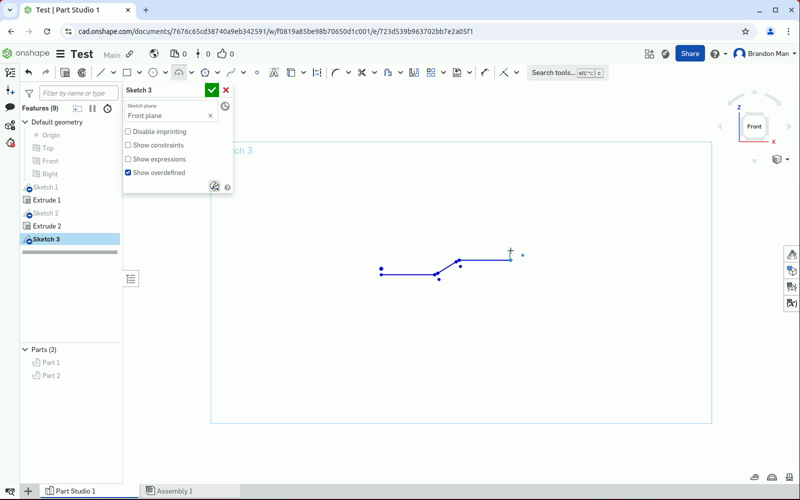
mouse_move(516, 255)
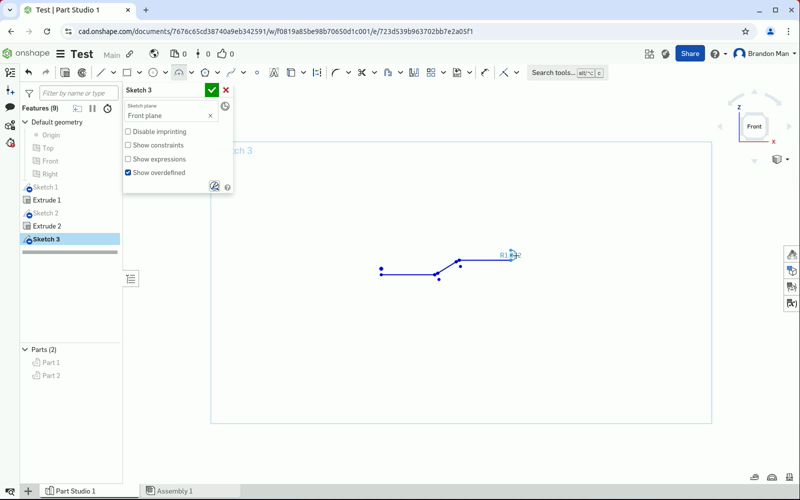
click(516, 255)
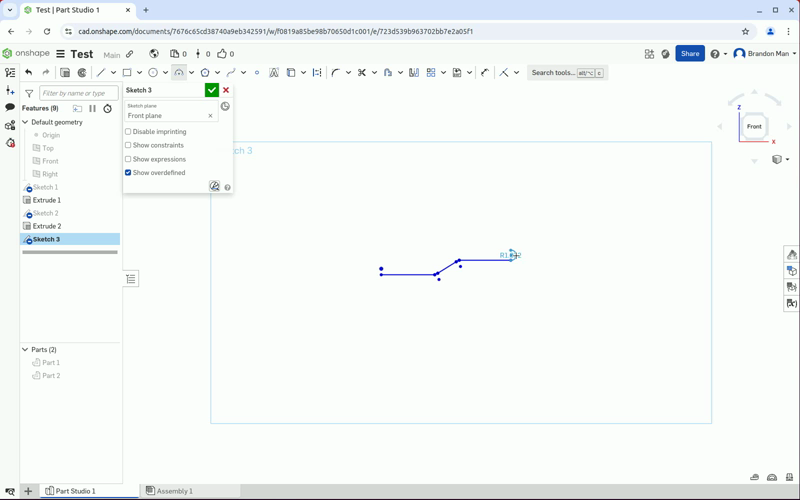
key_up(shift)
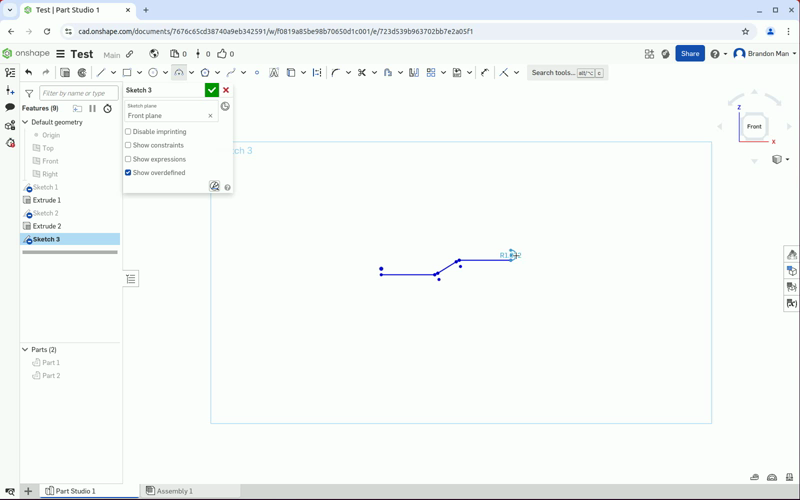
key(esc)
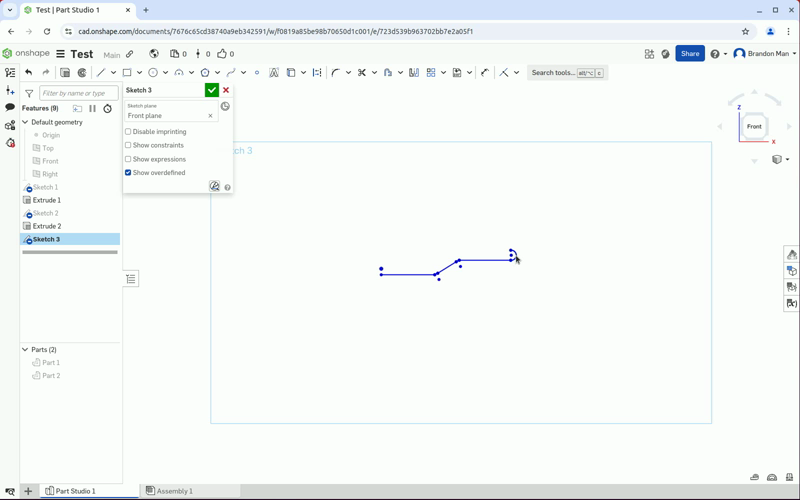
key(l)
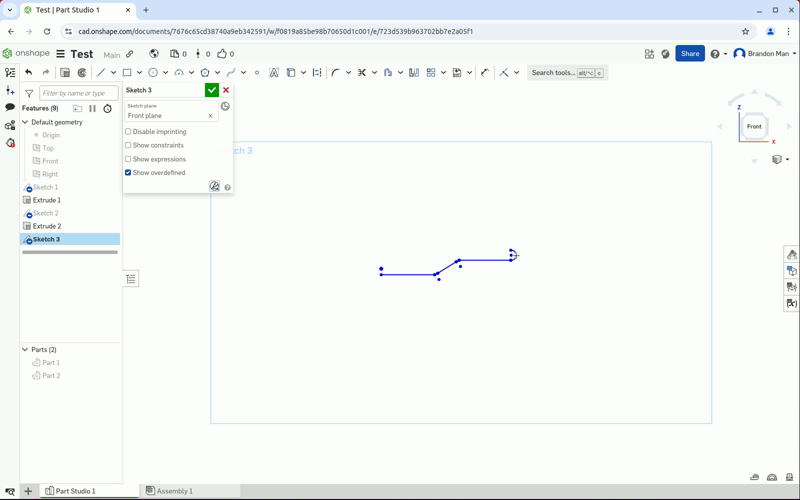
mouse_move(510, 250)
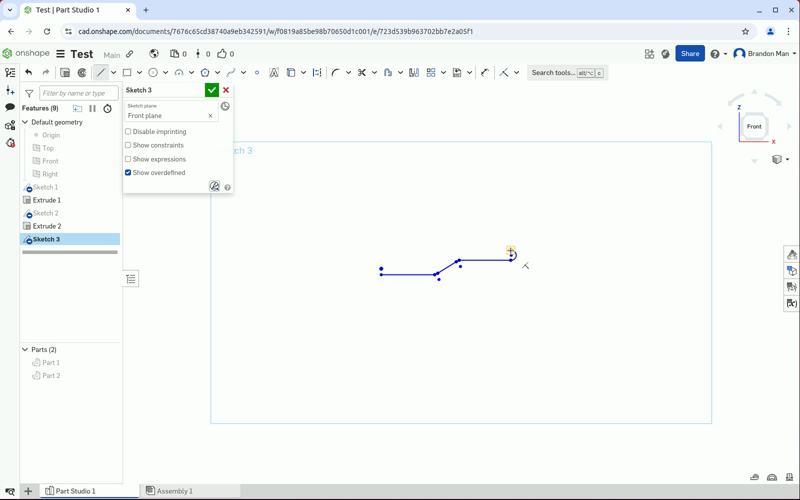
click(510, 250)
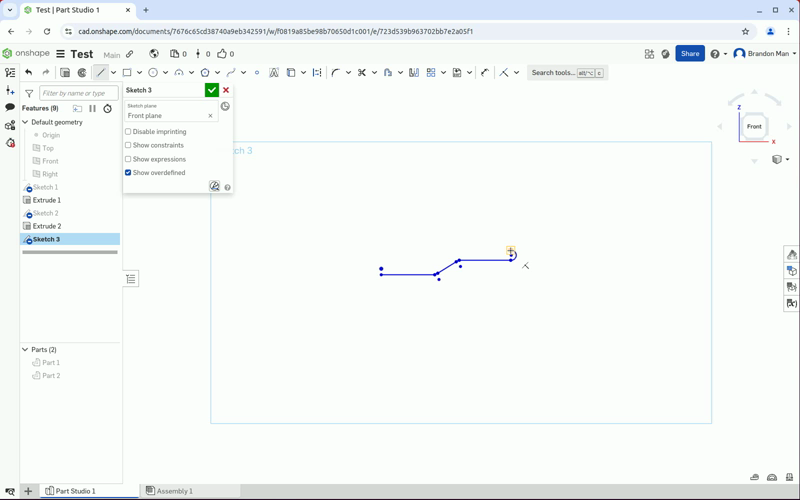
key_down(shift)
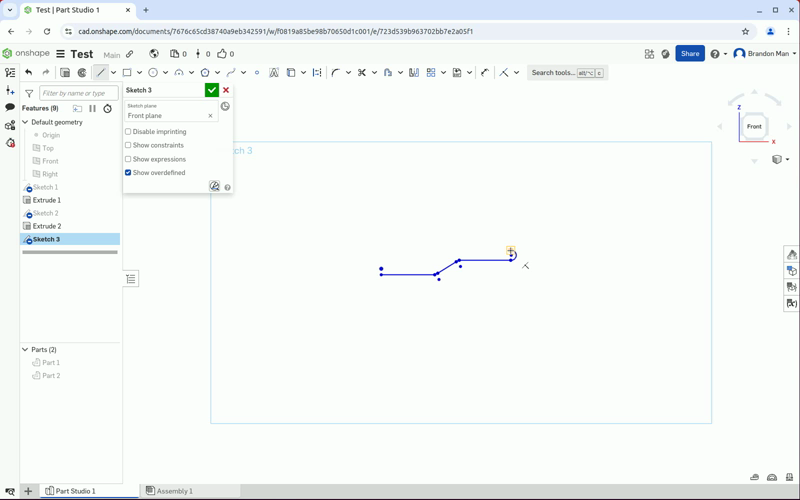
mouse_move(540, 250)
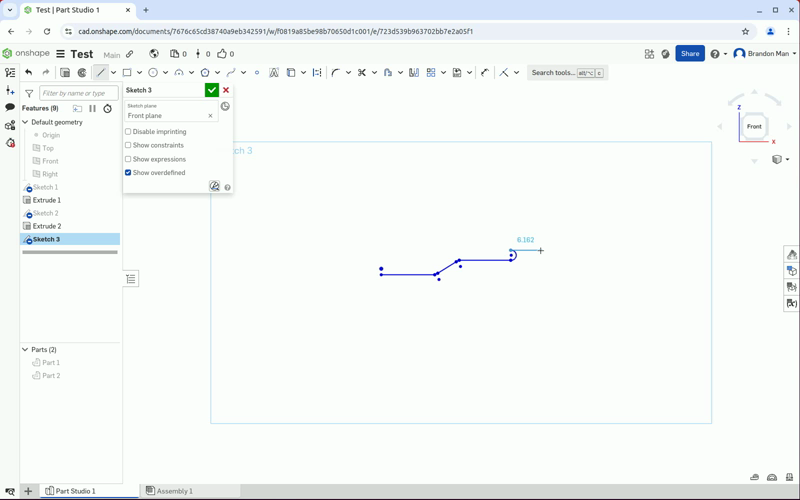
mouse_move(459, 250)
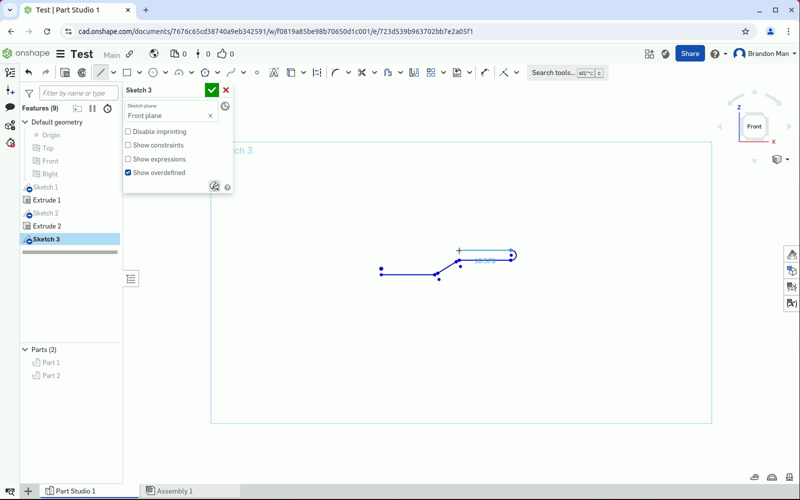
click(459, 250)
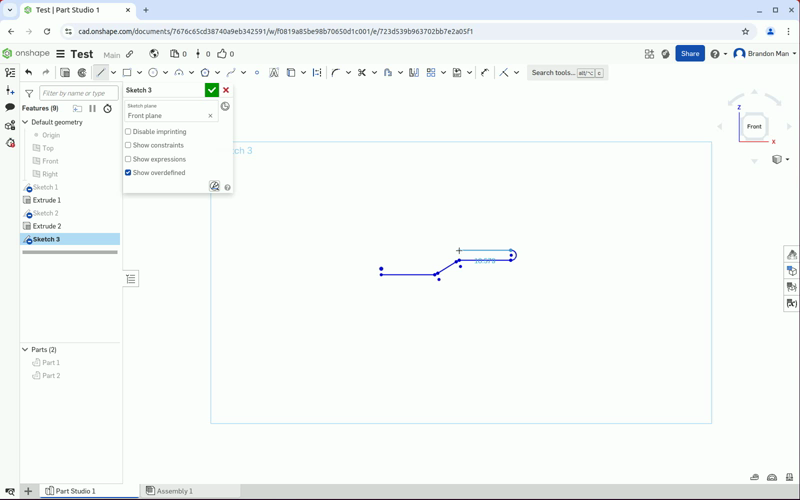
key_up(shift)
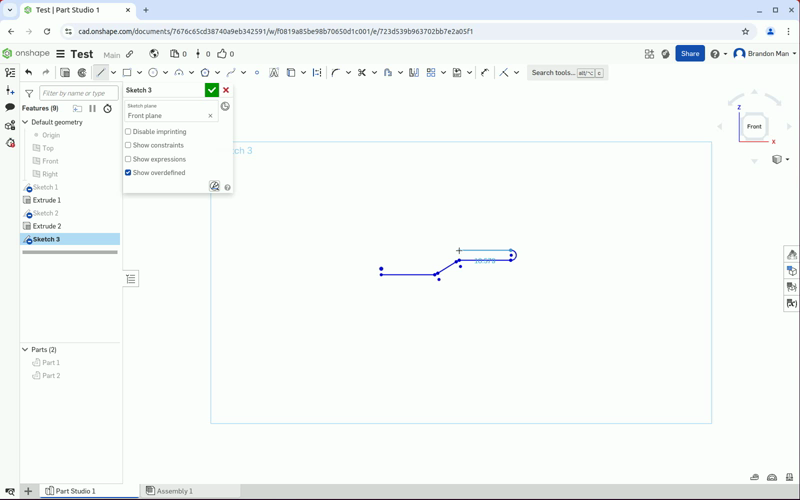
key(esc)
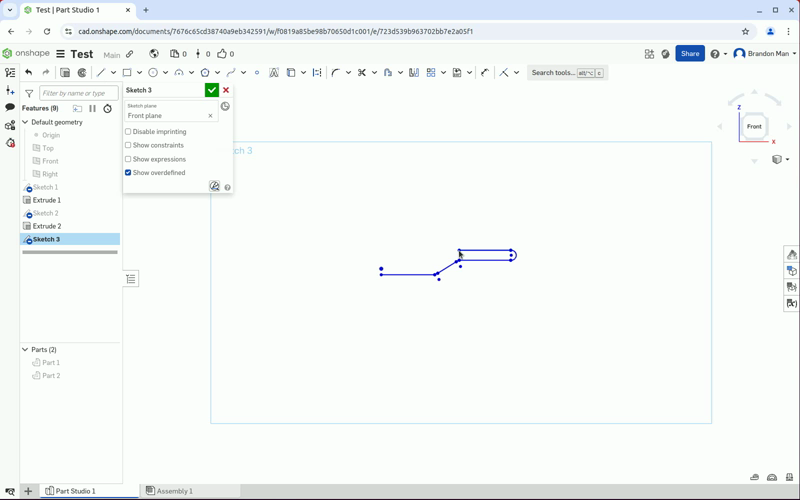
key(a)
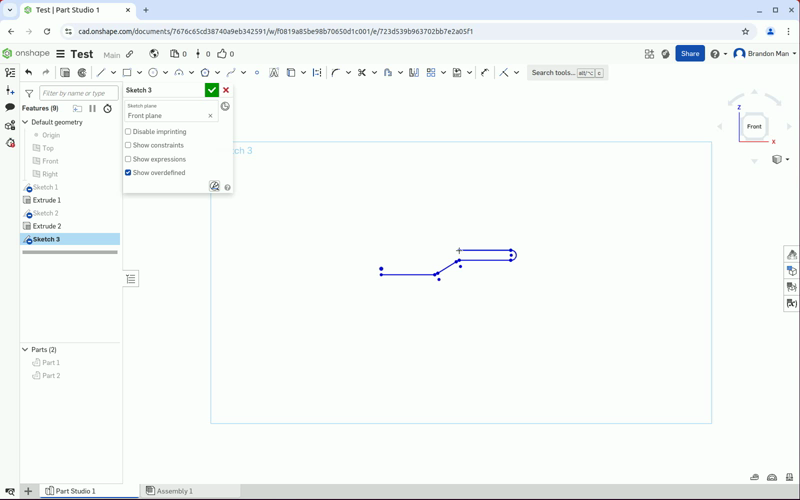
mouse_move(459, 250)
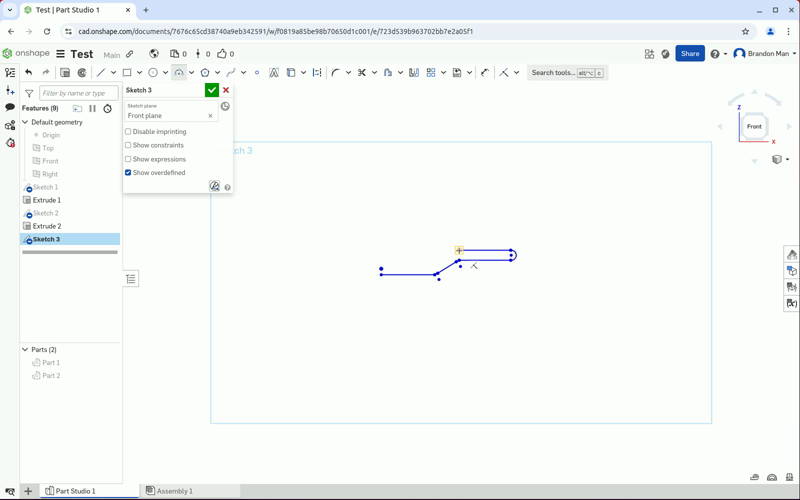
click(459, 250)
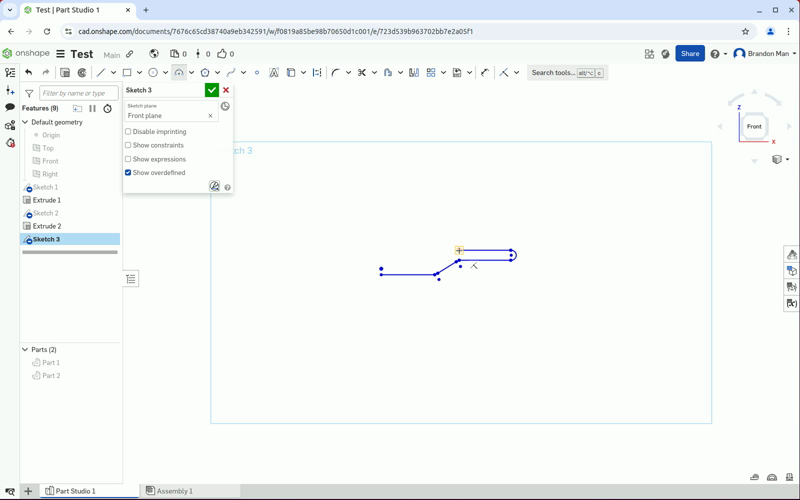
key_down(shift)
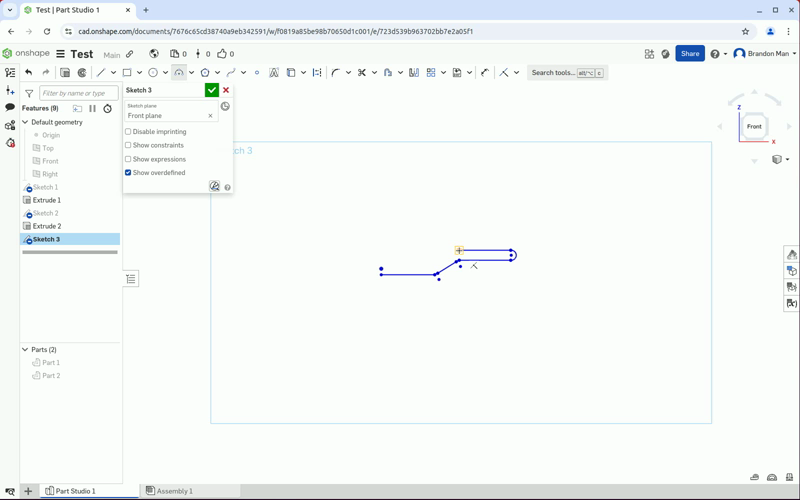
mouse_move(456, 250)
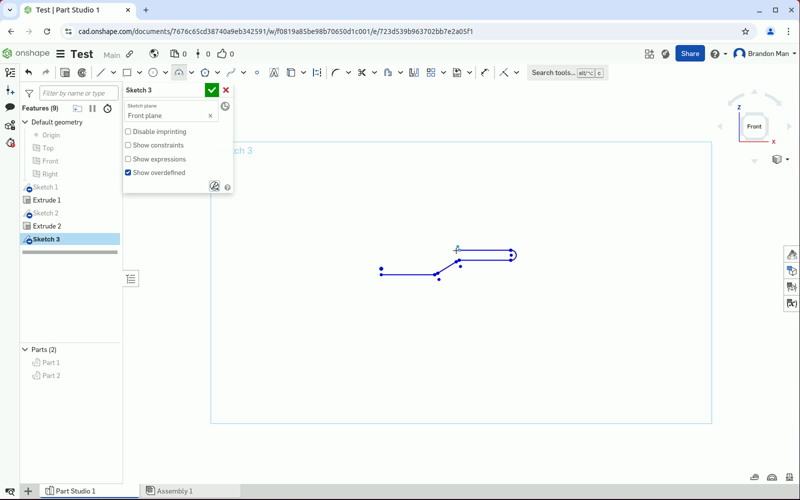
scroll(6)
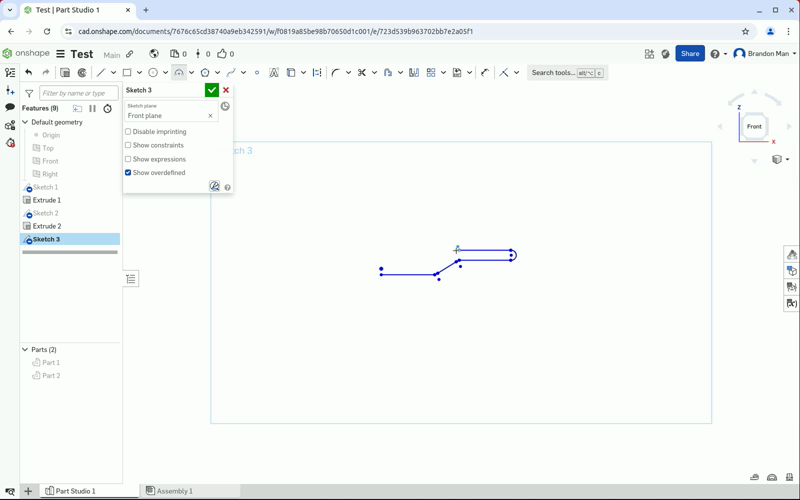
scroll(6)
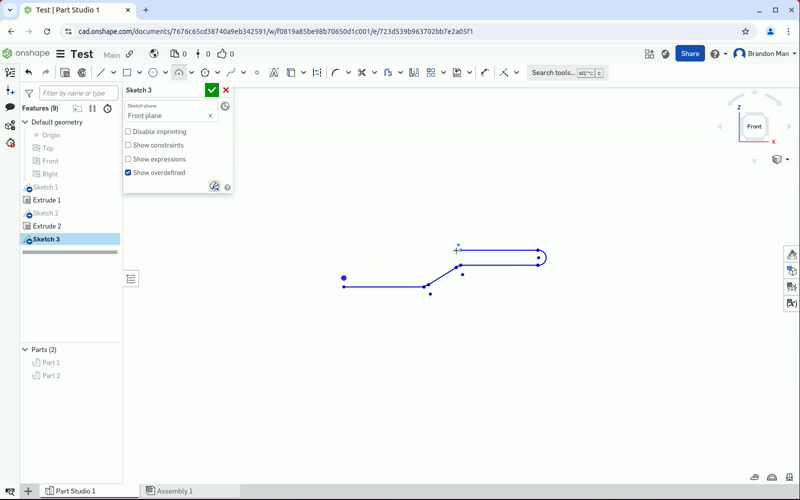
scroll(6)
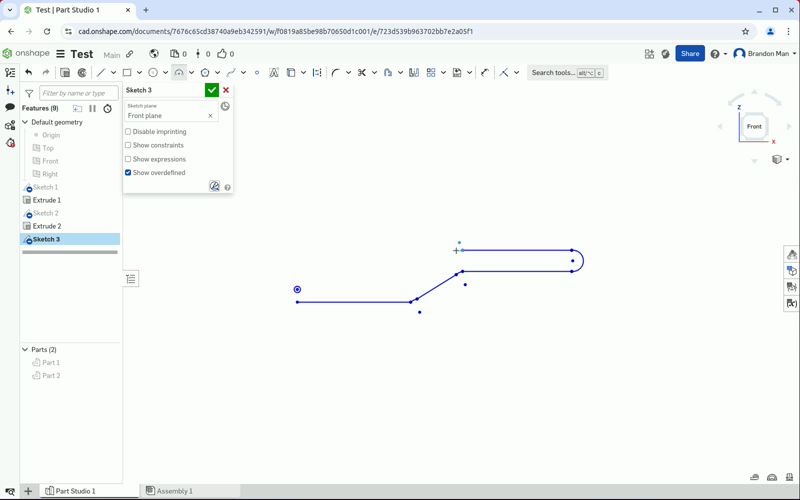
scroll(6)
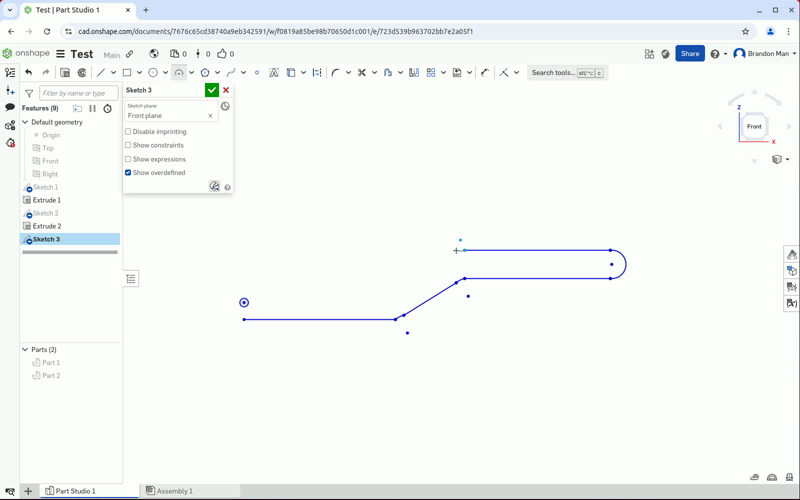
scroll(6)
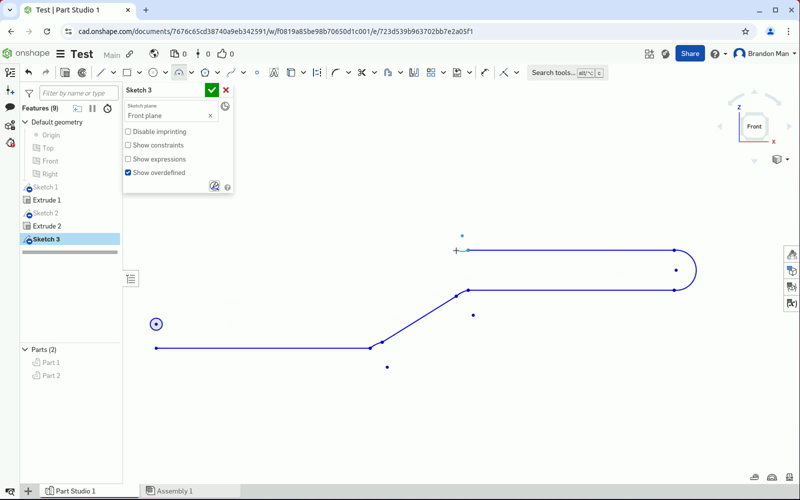
scroll(6)
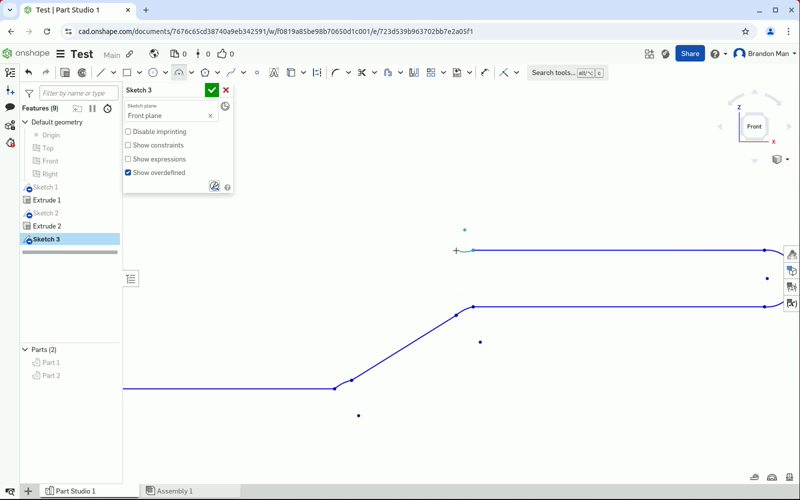
scroll(6)
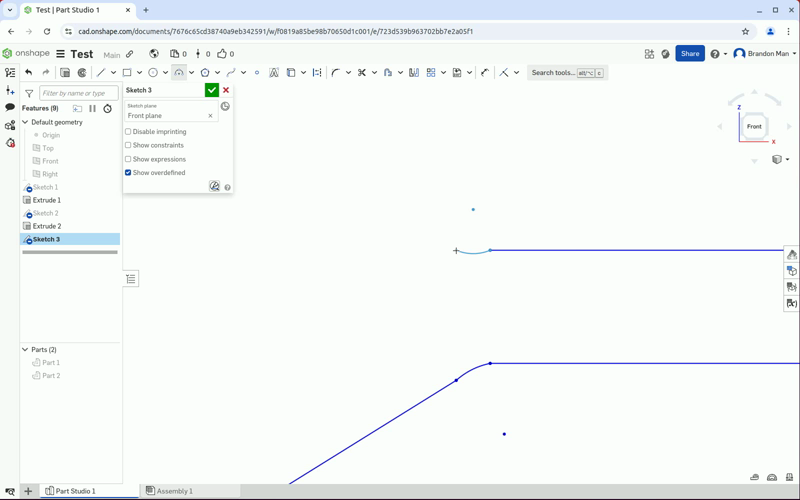
click(456, 250)
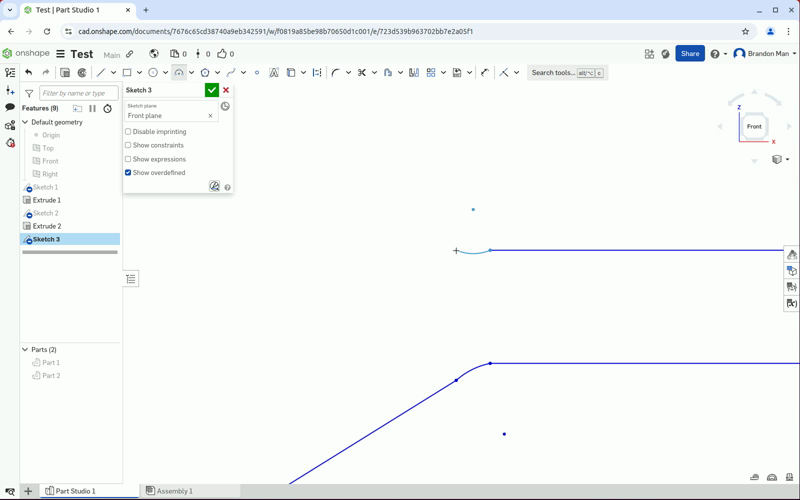
scroll(-6)
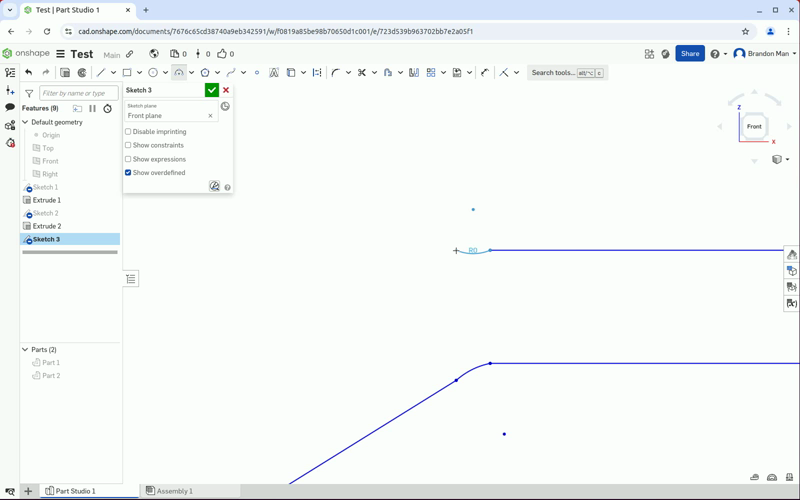
scroll(-6)
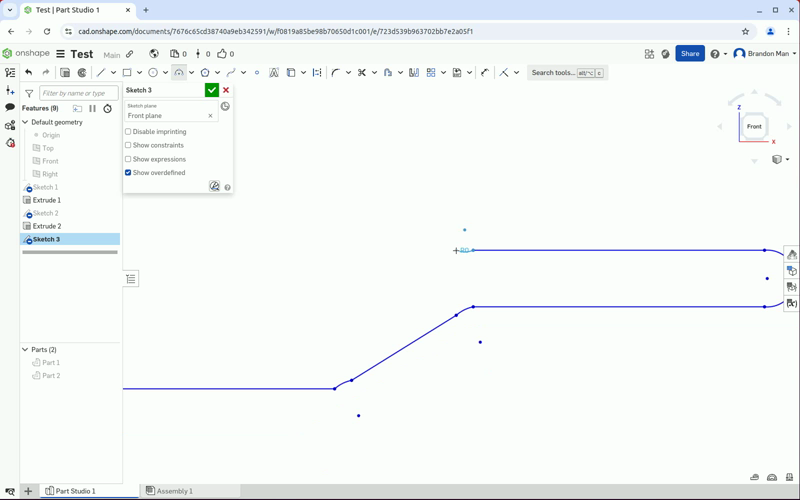
scroll(-6)
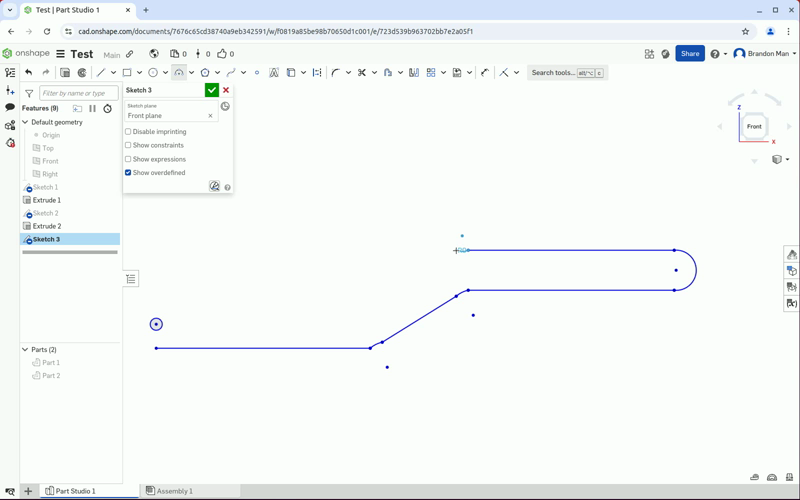
scroll(-6)
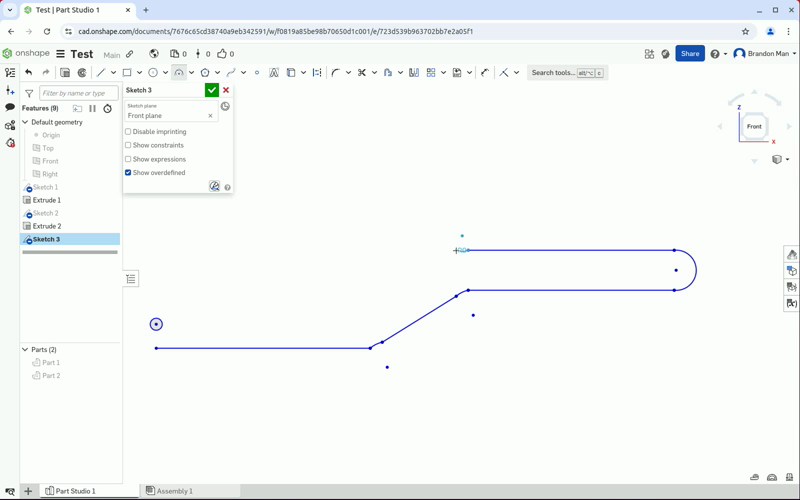
scroll(-6)
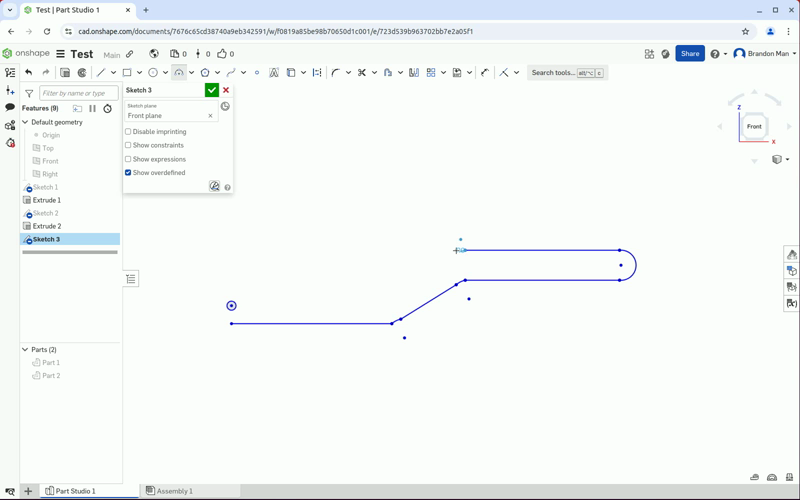
scroll(-6)
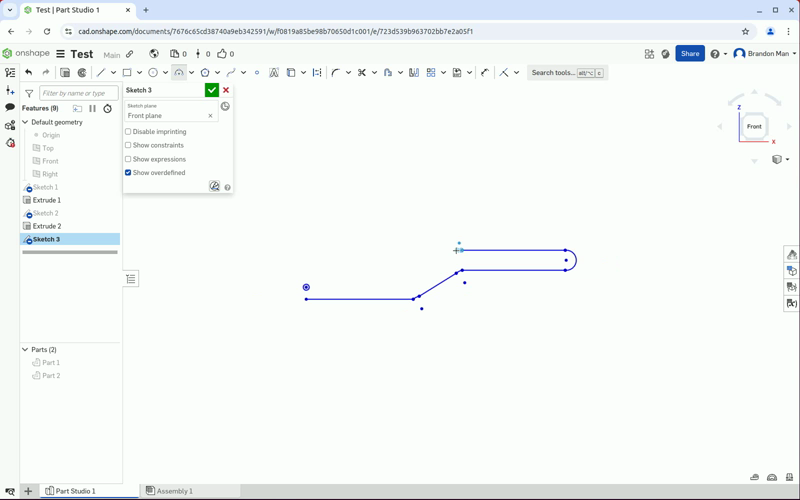
scroll(-6)
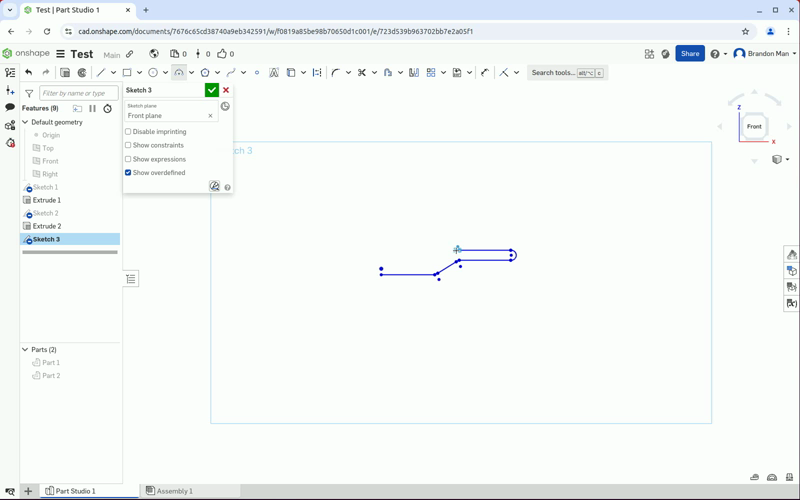
mouse_move(457, 249)
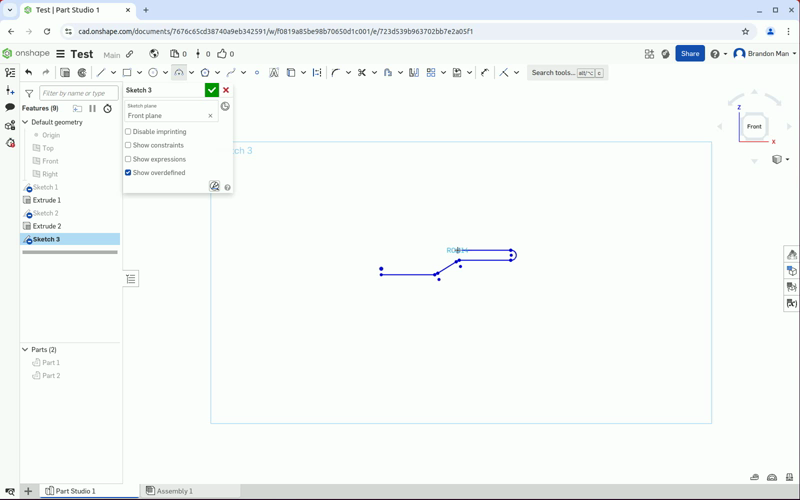
scroll(6)
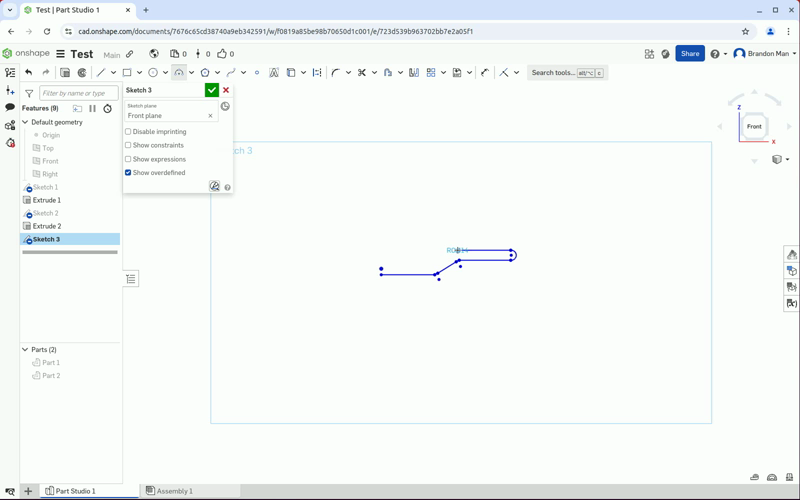
scroll(6)
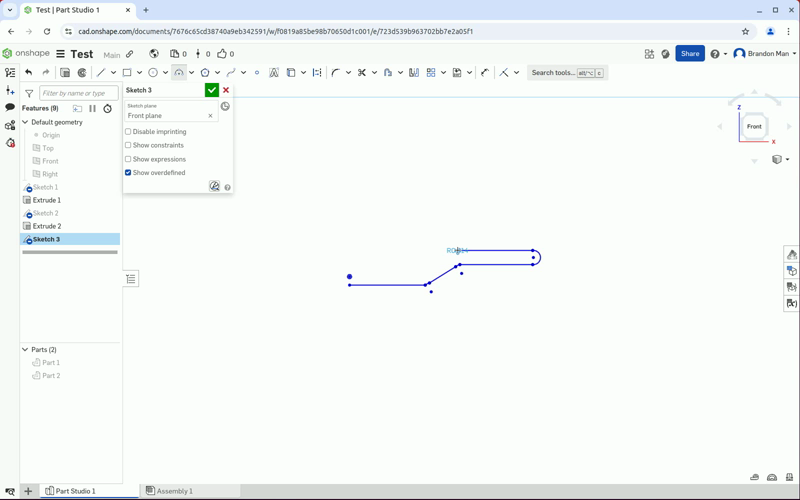
scroll(6)
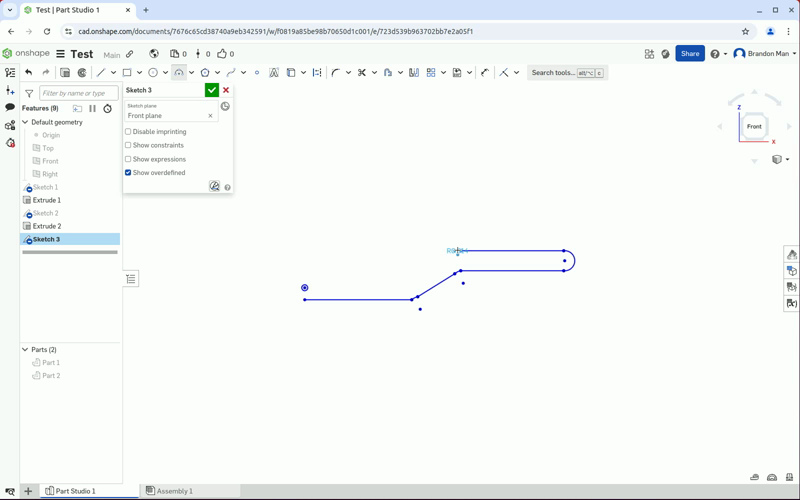
scroll(6)
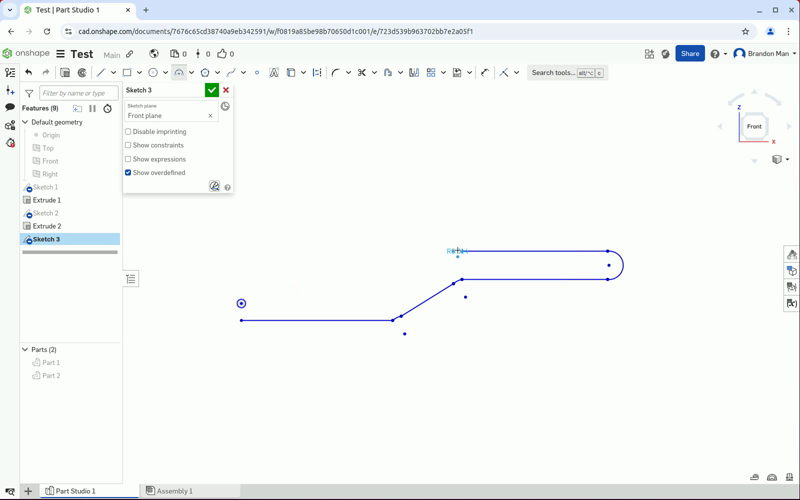
scroll(6)
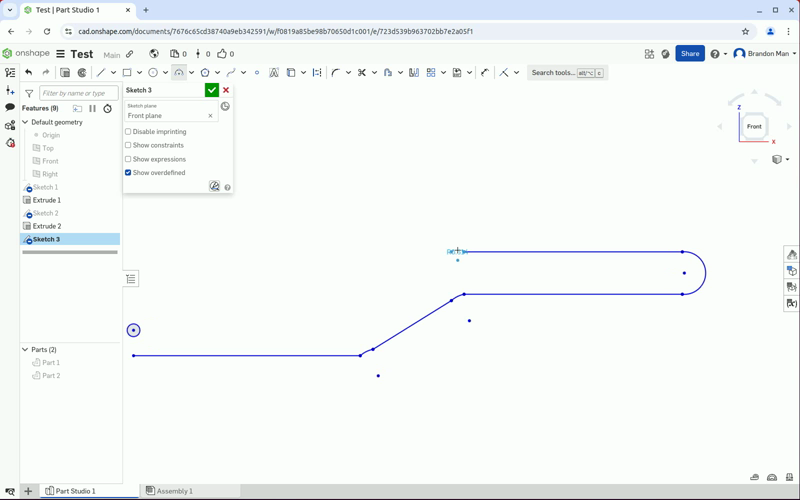
scroll(6)
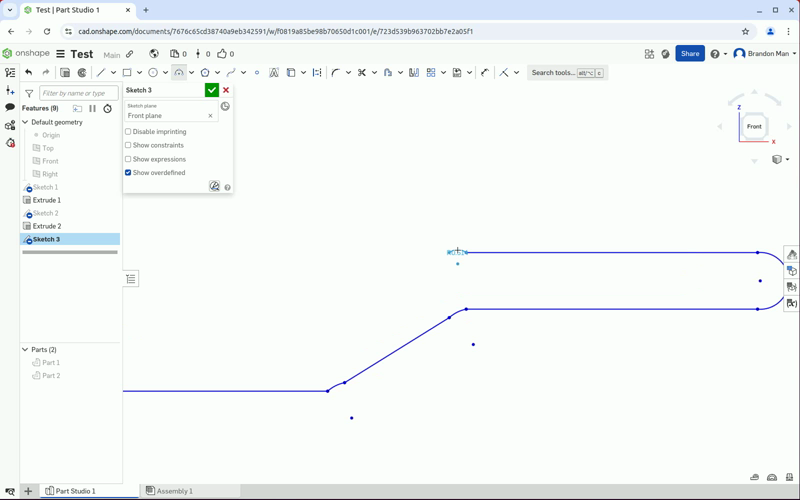
scroll(6)
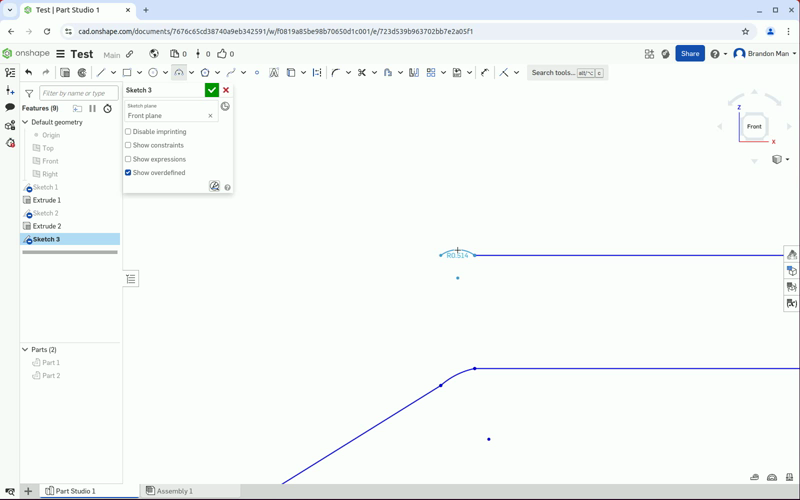
click(457, 249)
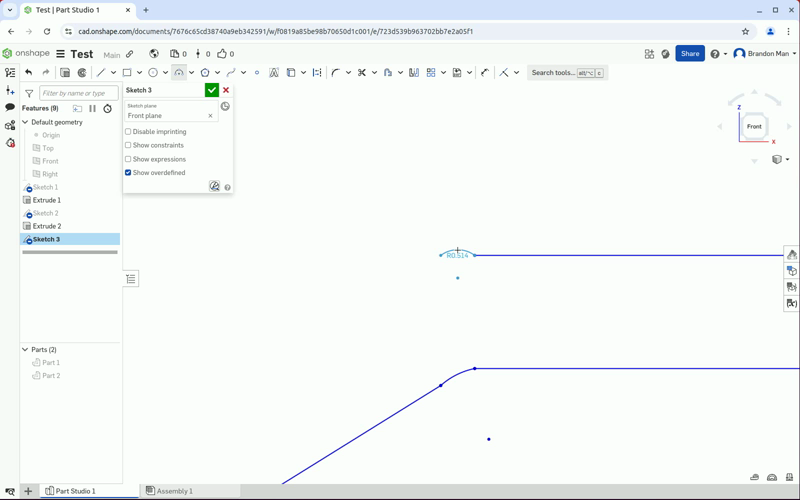
scroll(-6)
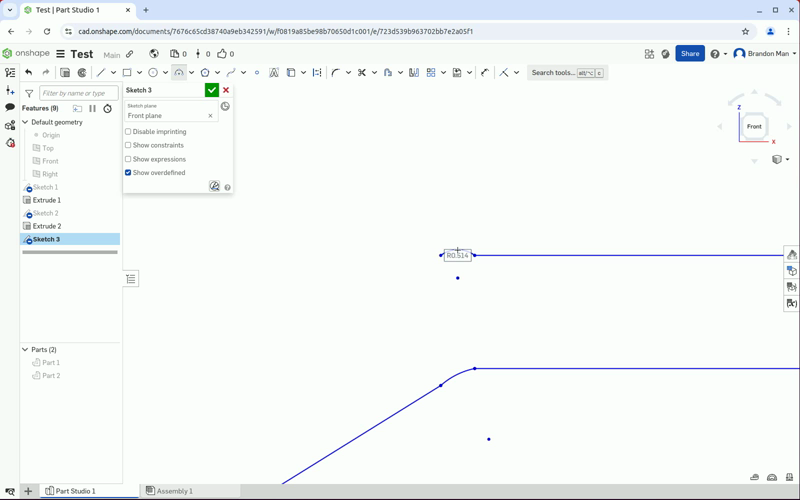
scroll(-6)
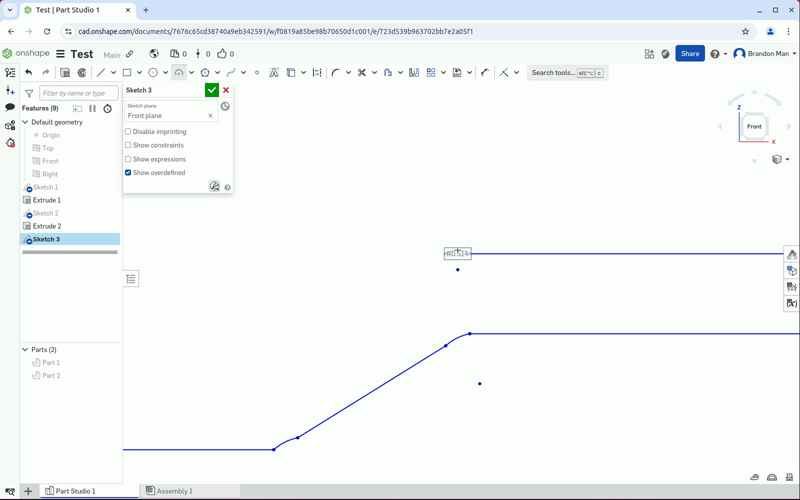
scroll(-6)
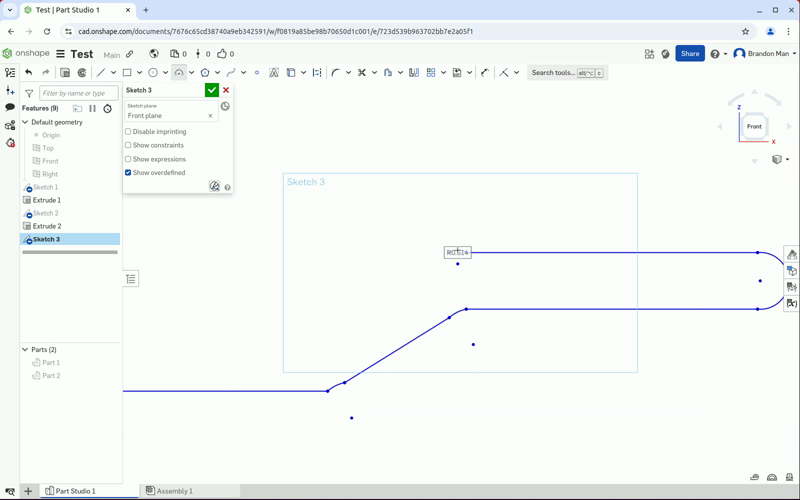
scroll(-6)
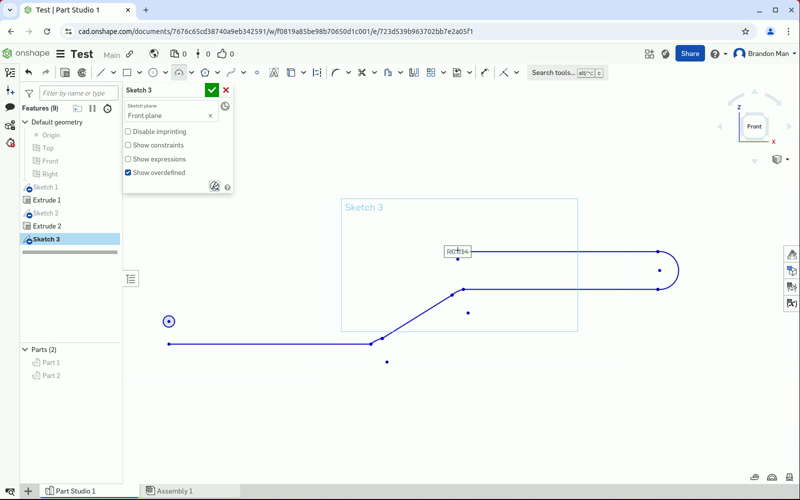
scroll(-6)
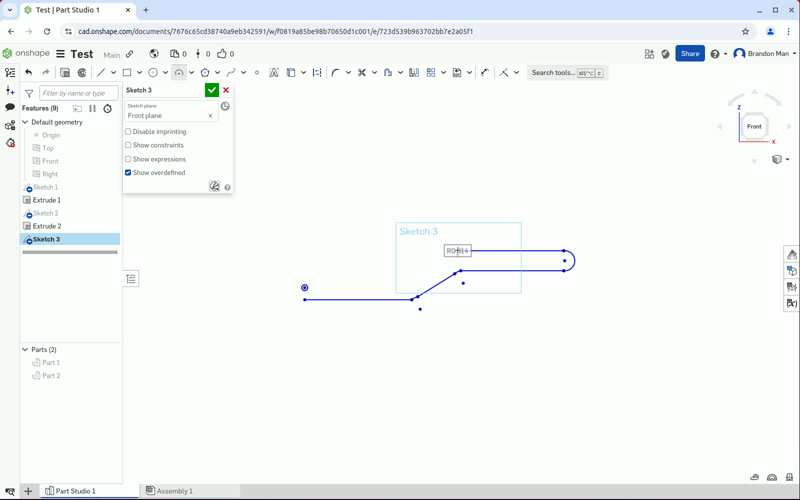
scroll(-6)
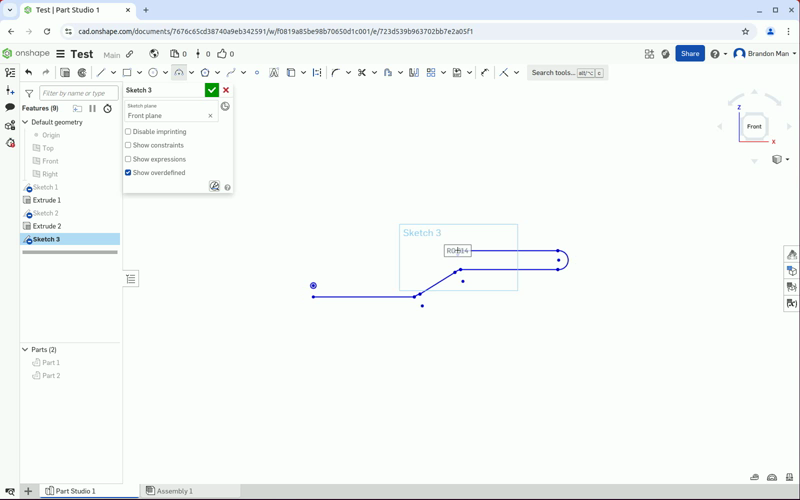
scroll(-6)
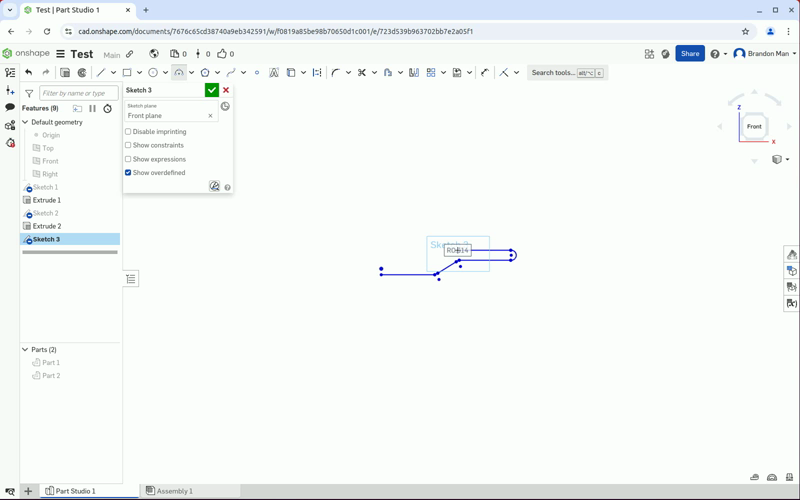
key_up(shift)
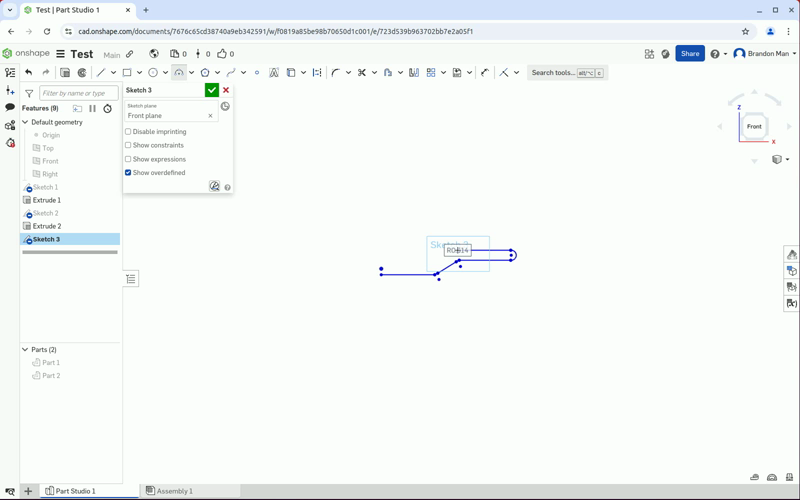
key(esc)
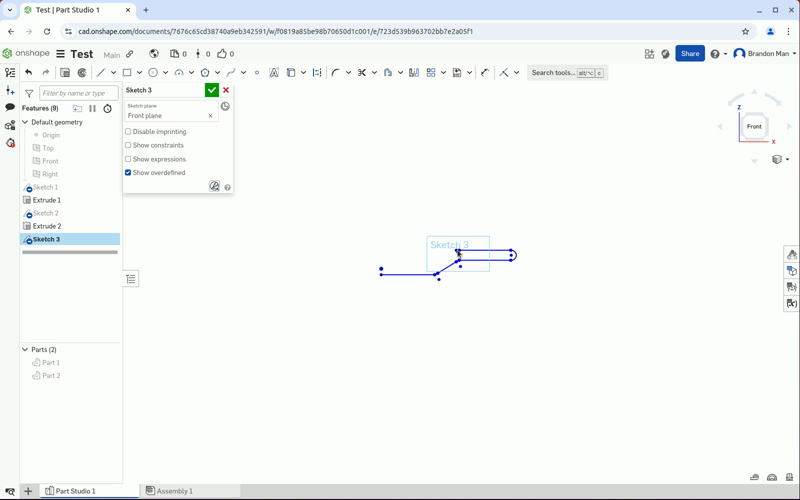
key(l)
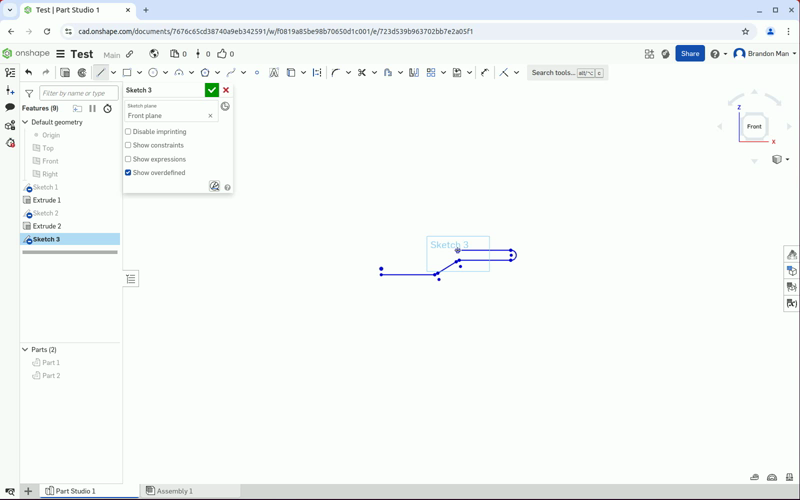
mouse_move(456, 250)
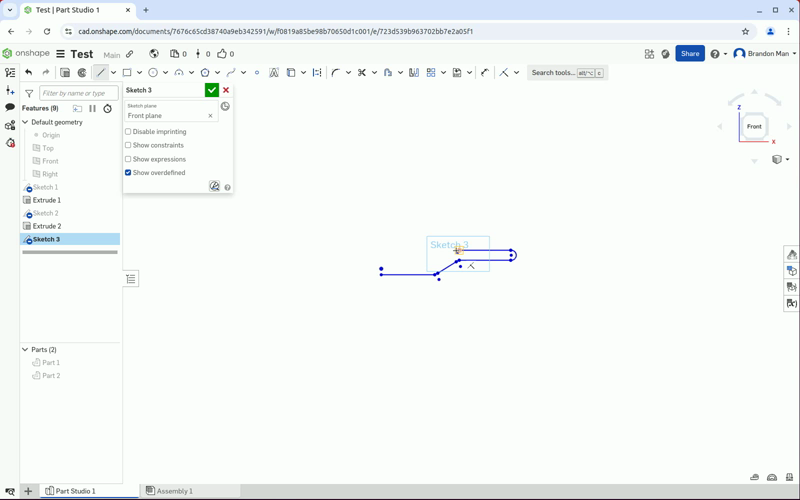
scroll(6)
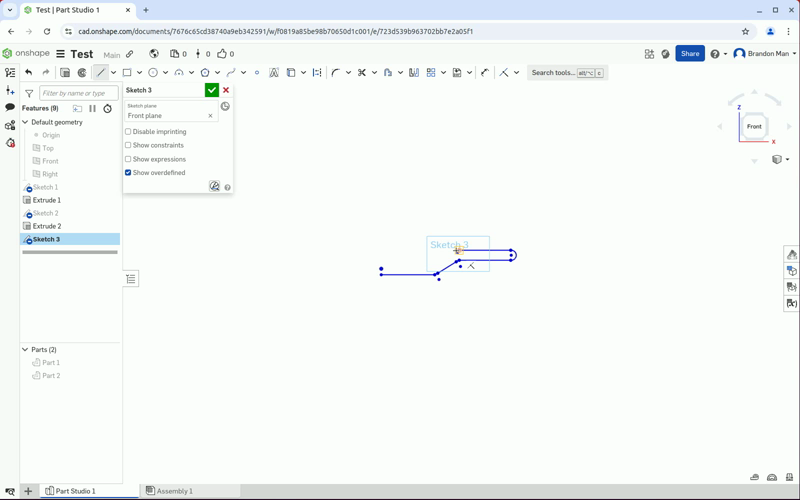
scroll(6)
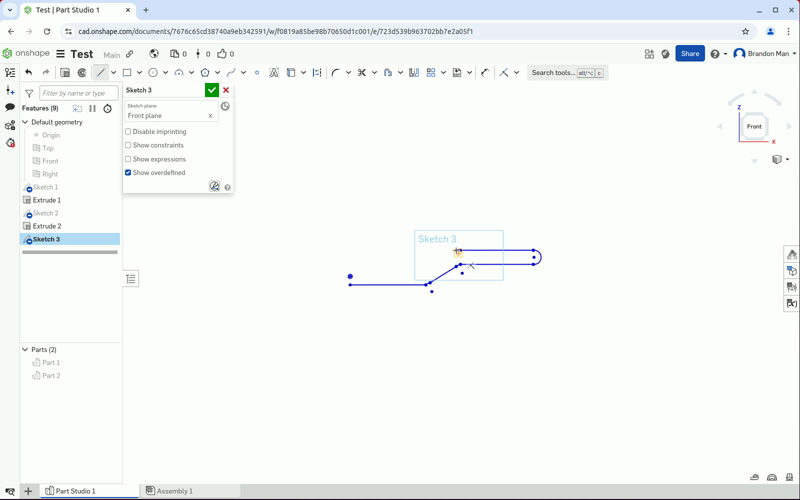
scroll(6)
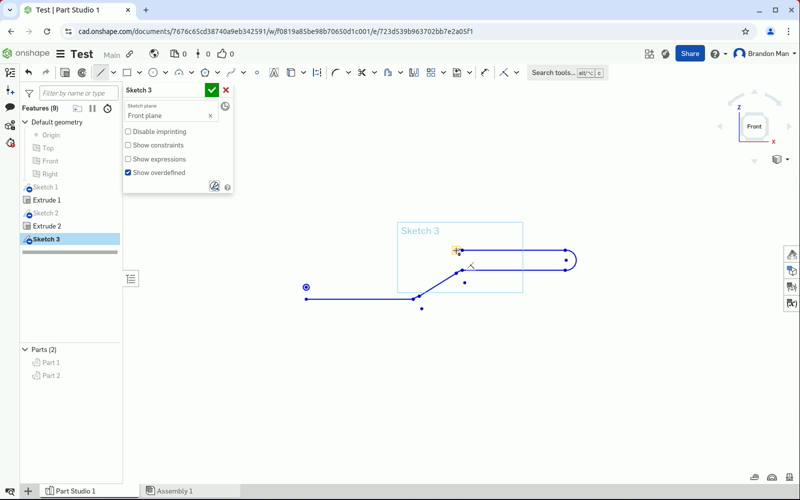
scroll(6)
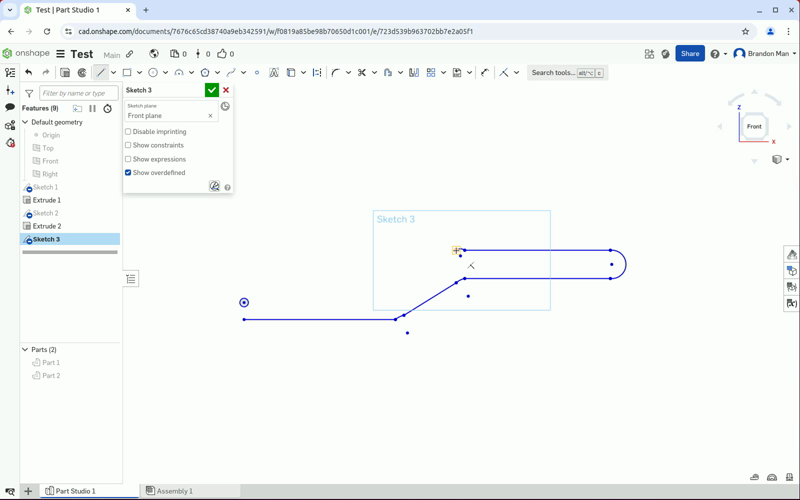
scroll(6)
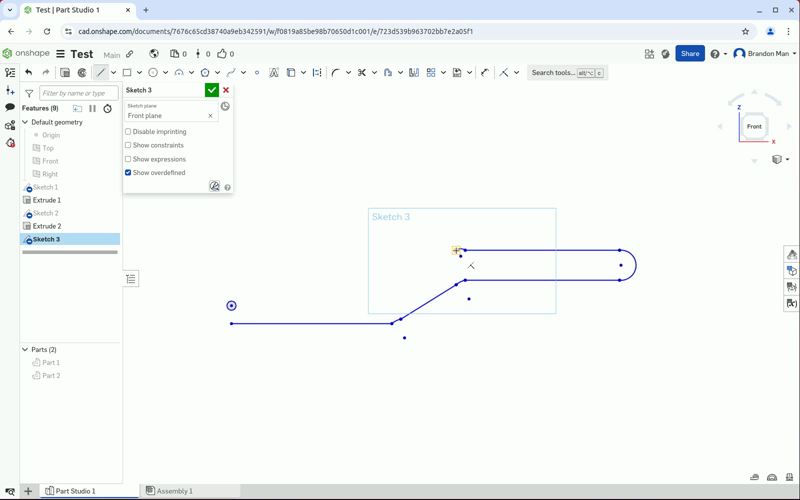
scroll(6)
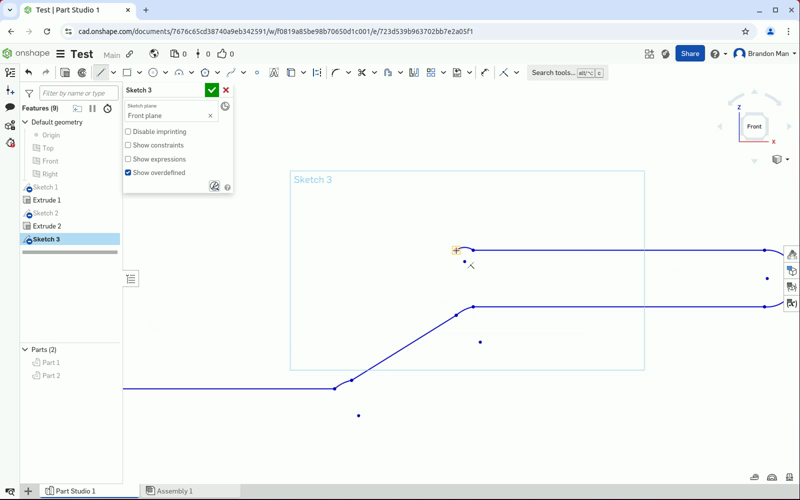
scroll(6)
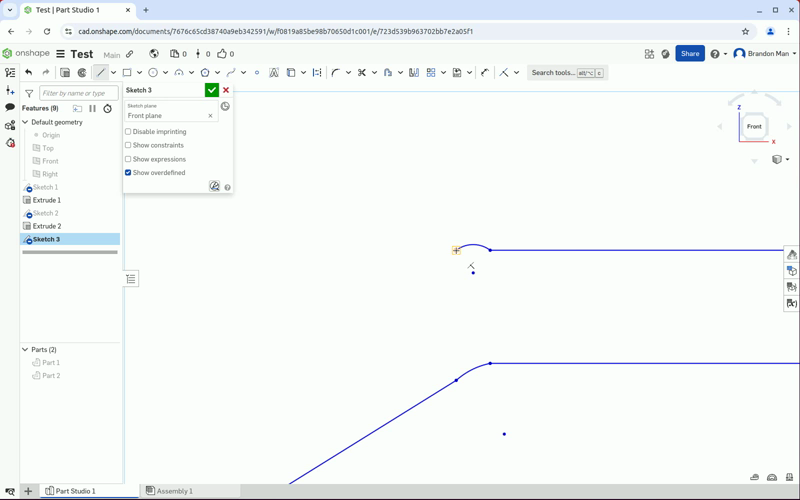
click(456, 250)
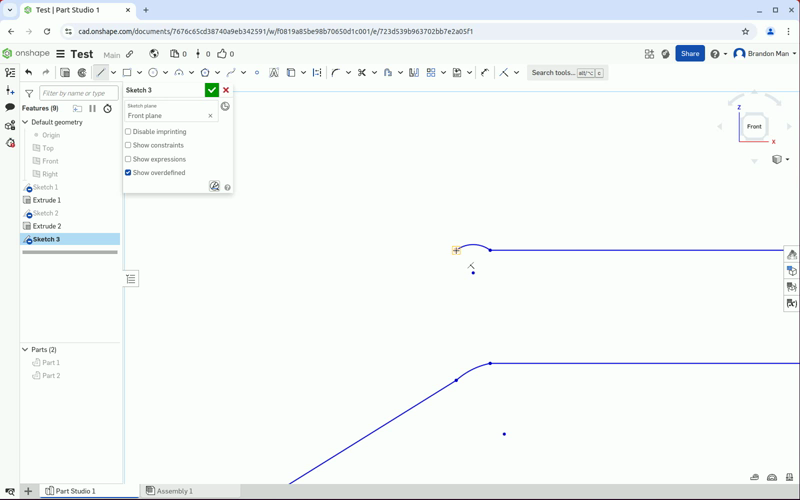
scroll(-6)
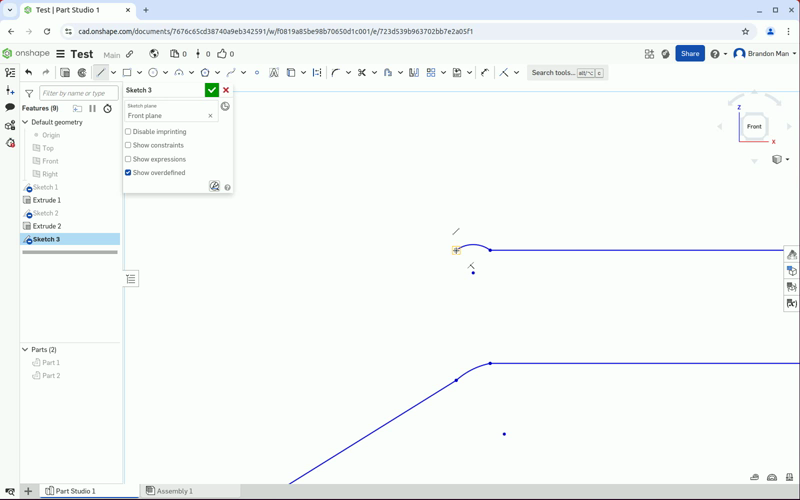
scroll(-6)
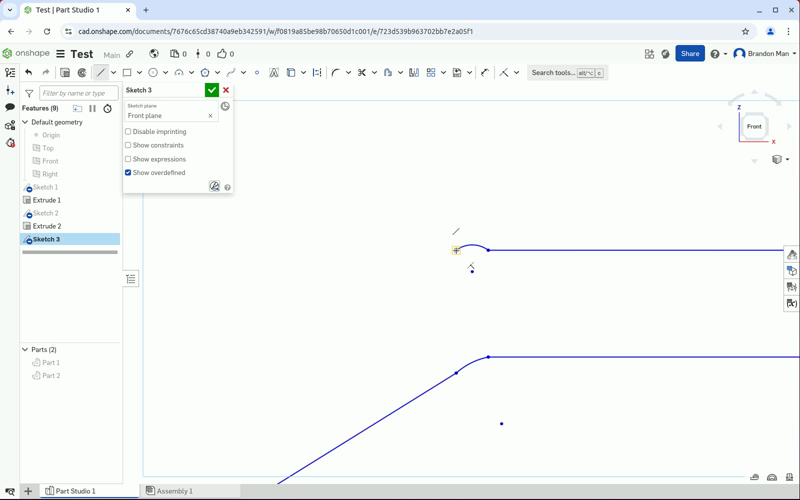
scroll(-6)
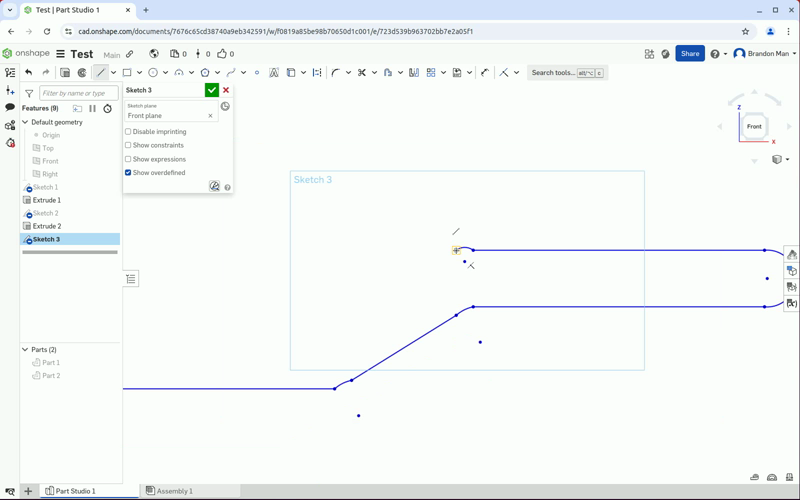
scroll(-6)
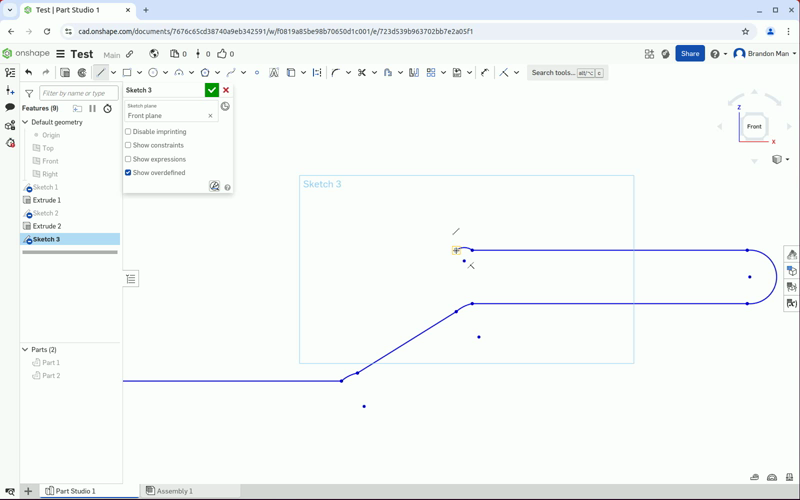
scroll(-6)
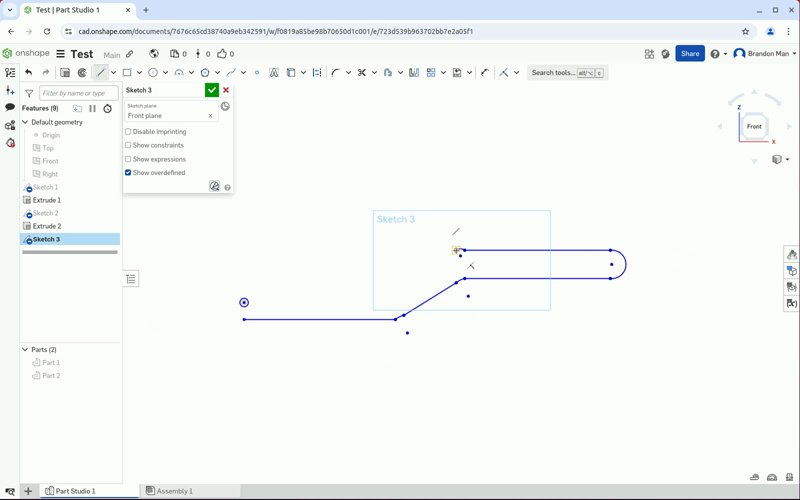
scroll(-6)
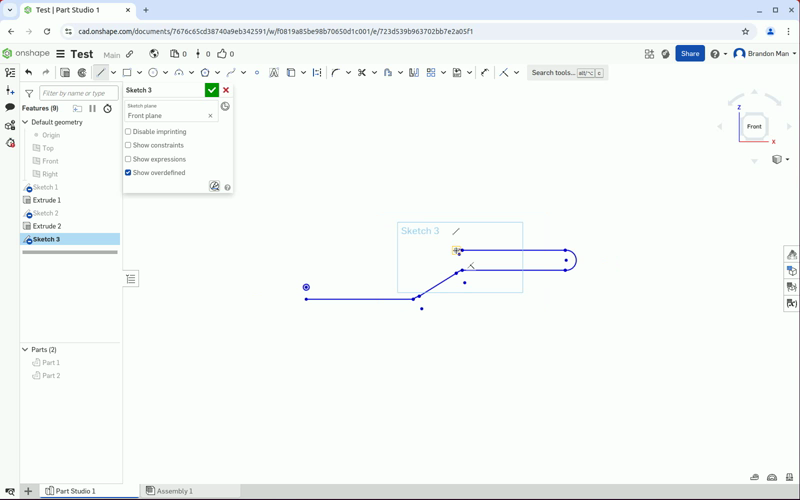
scroll(-6)
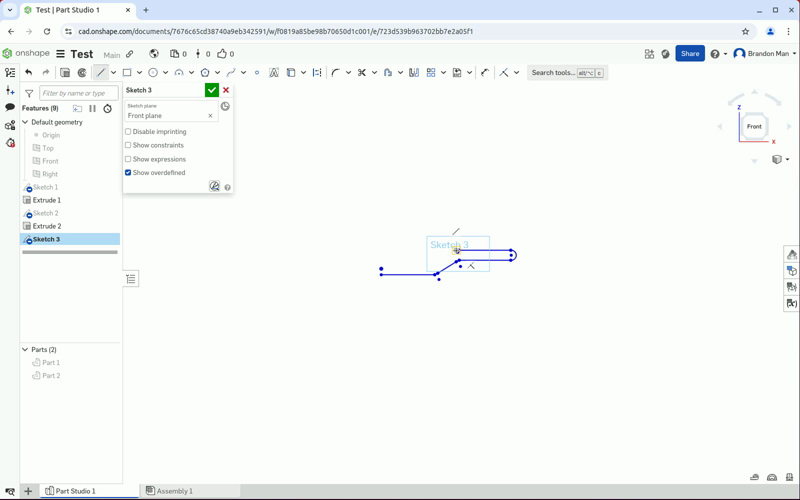
key_down(shift)
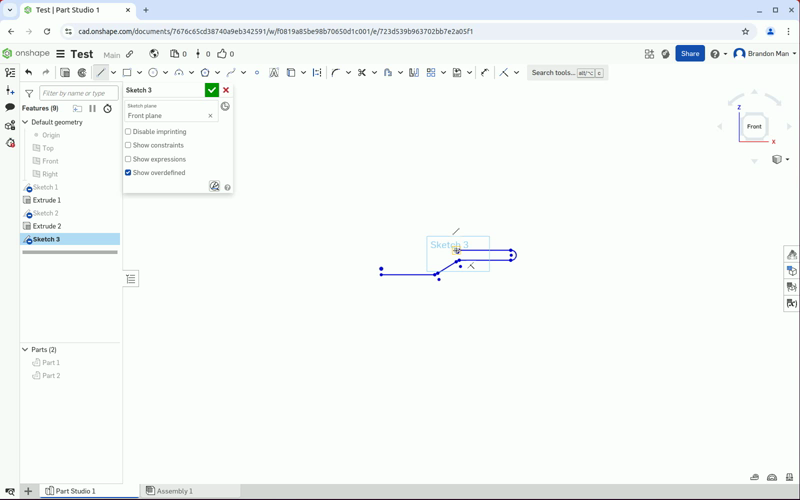
mouse_move(486, 250)
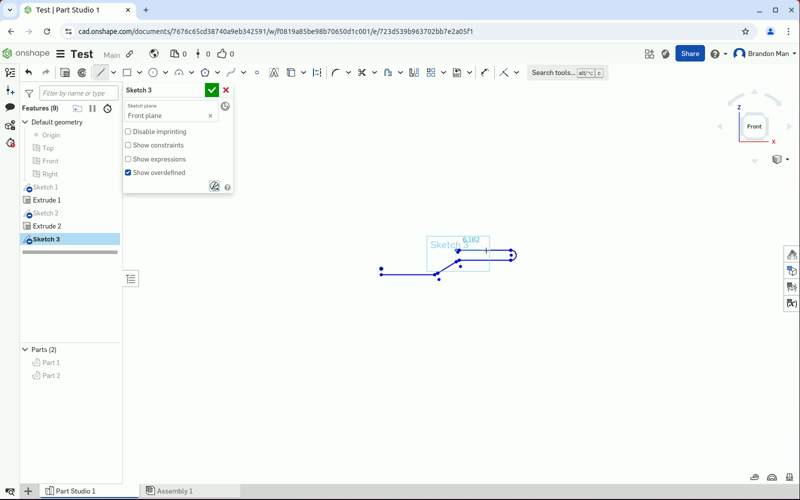
mouse_move(436, 263)
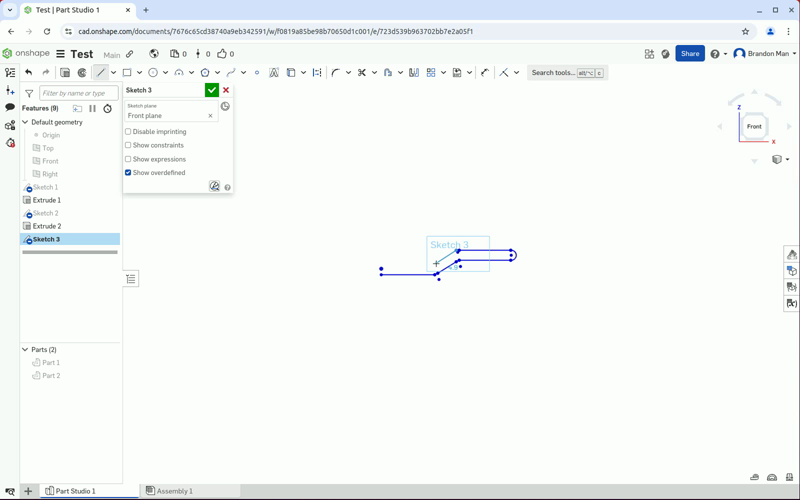
click(436, 263)
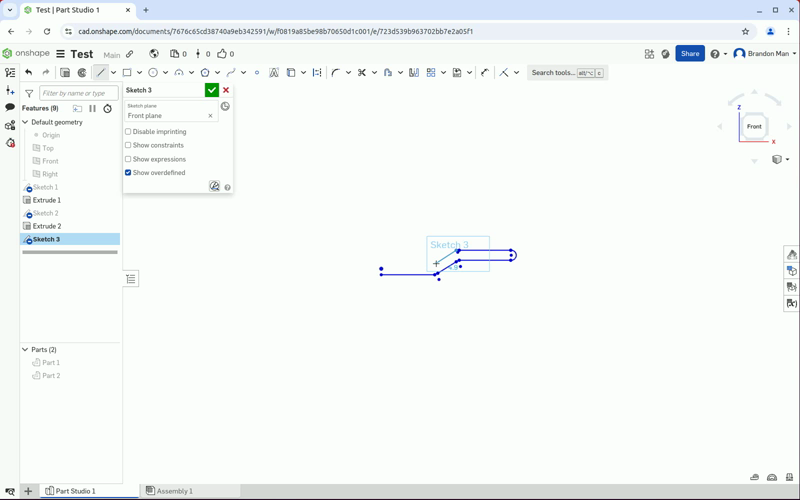
key_up(shift)
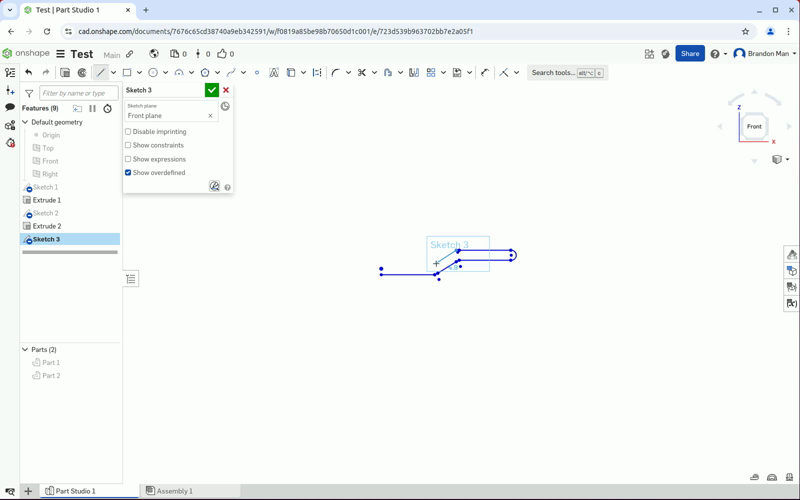
key(esc)
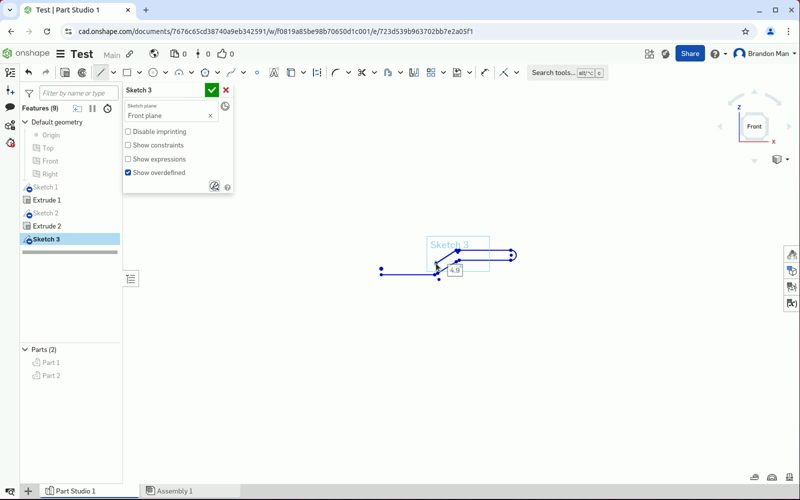
key(a)
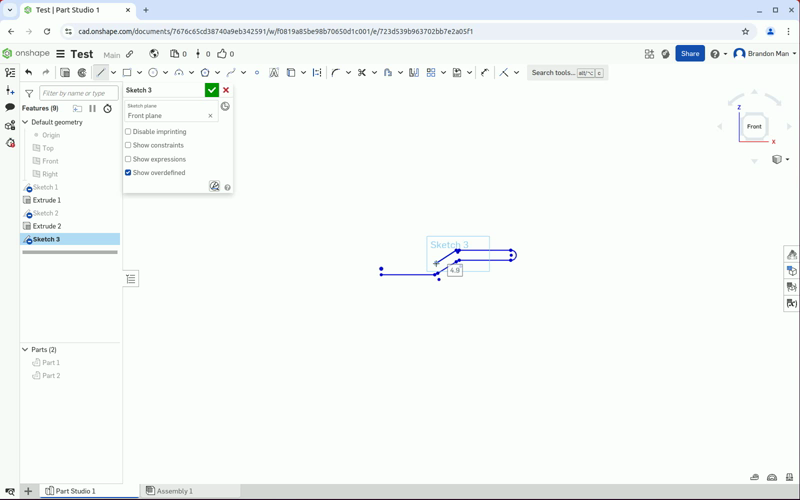
mouse_move(436, 263)
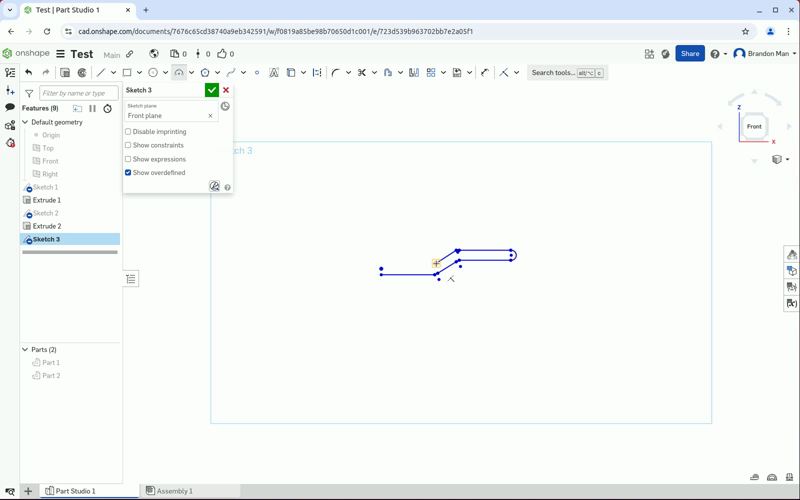
click(436, 263)
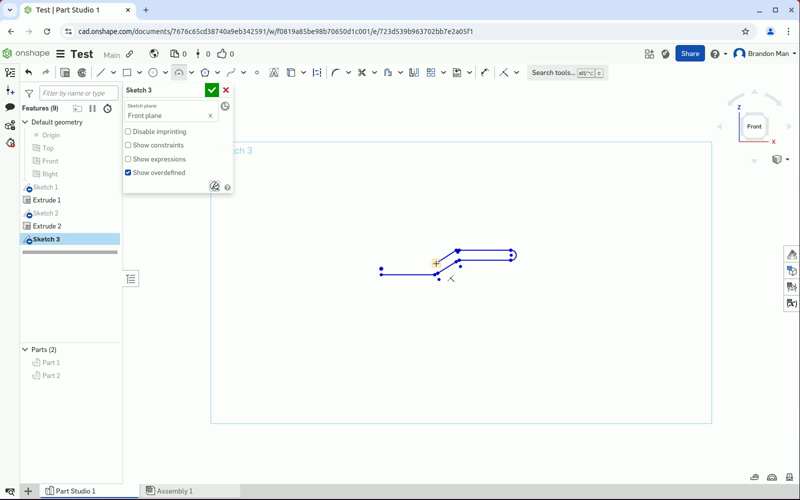
key_down(shift)
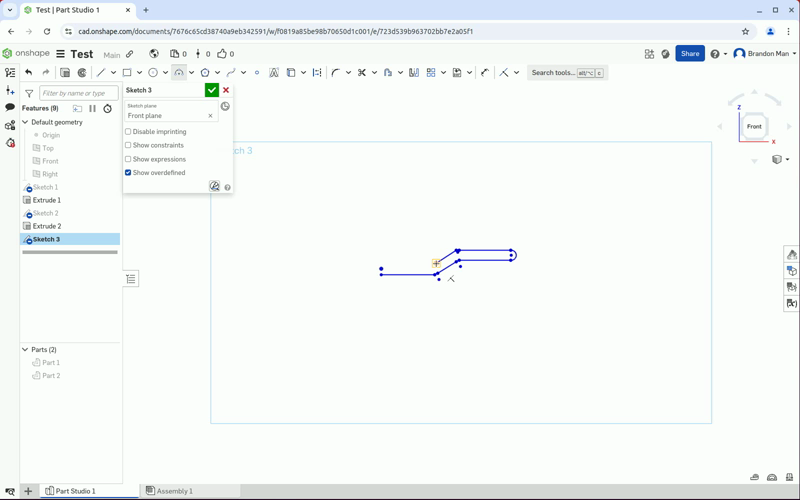
mouse_move(434, 263)
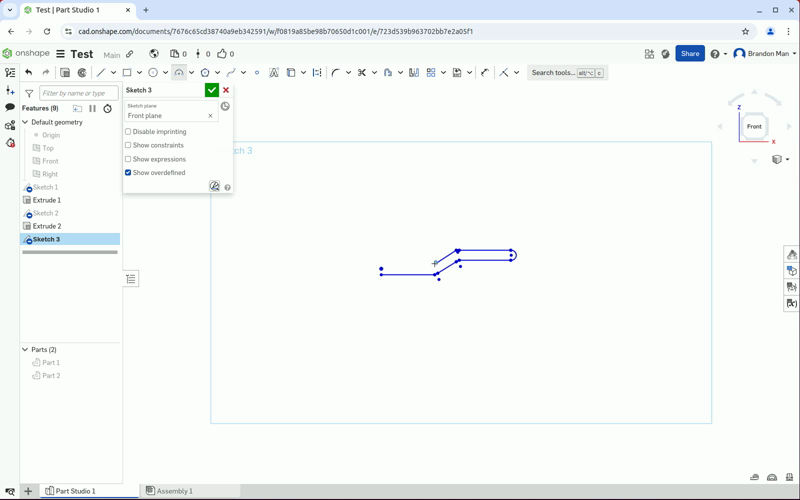
scroll(6)
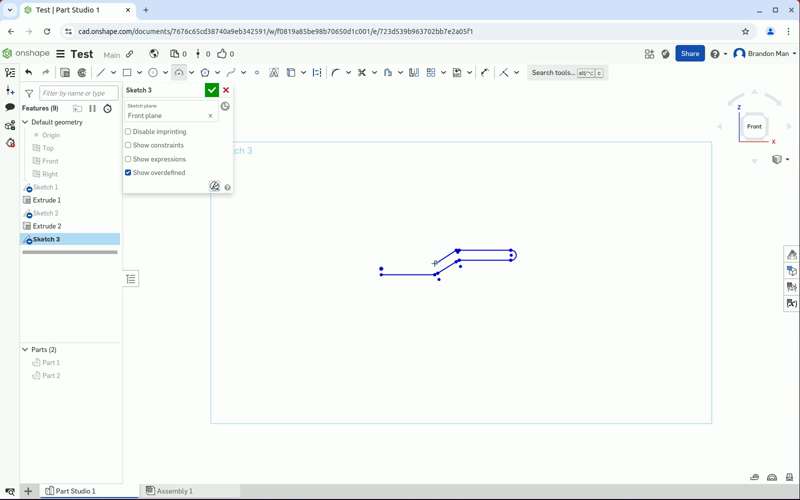
scroll(6)
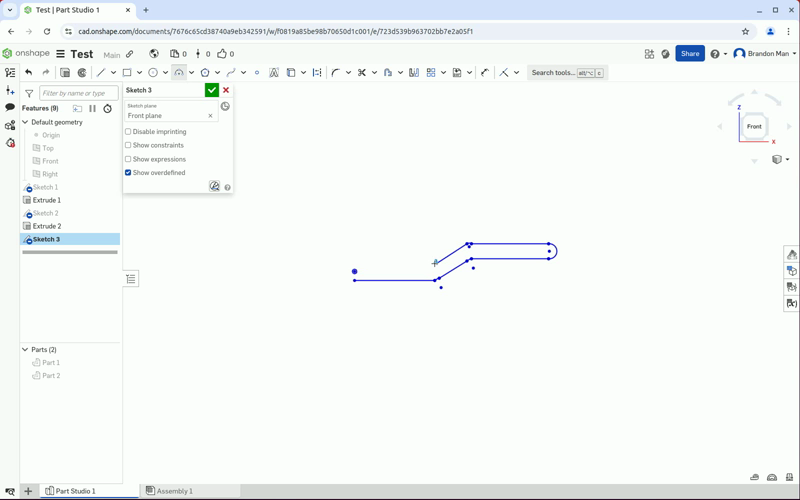
scroll(6)
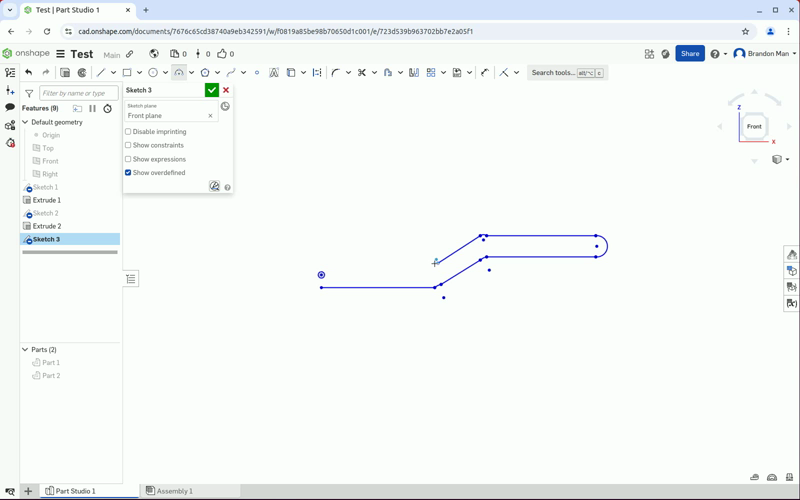
scroll(6)
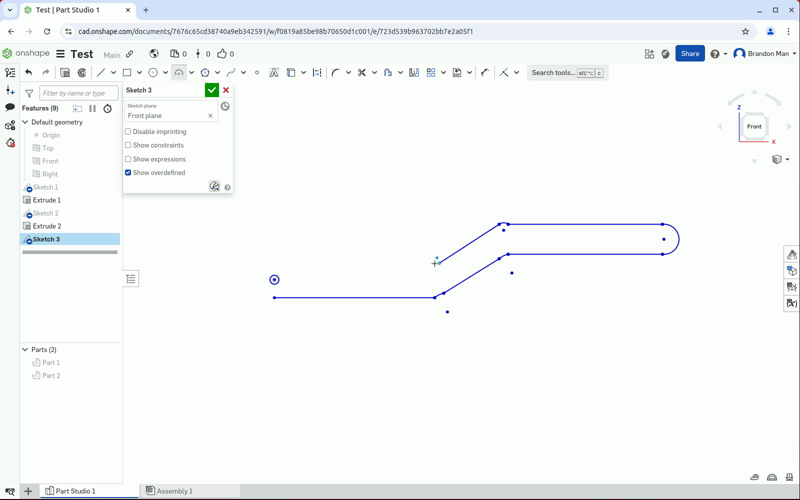
scroll(6)
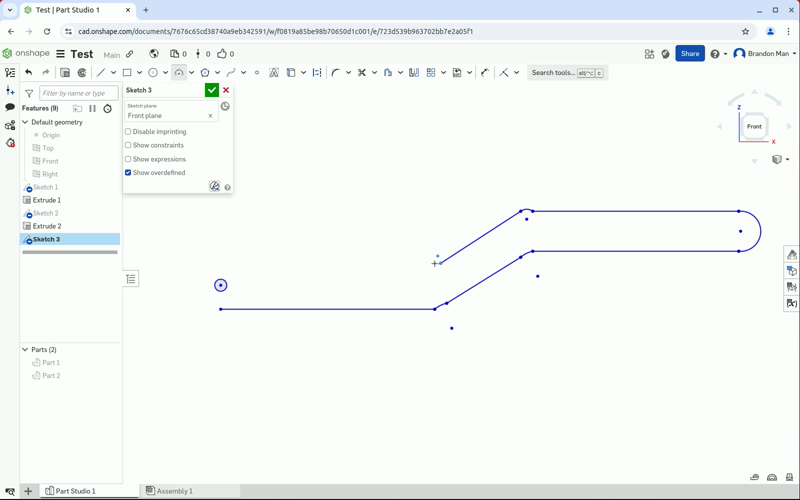
scroll(6)
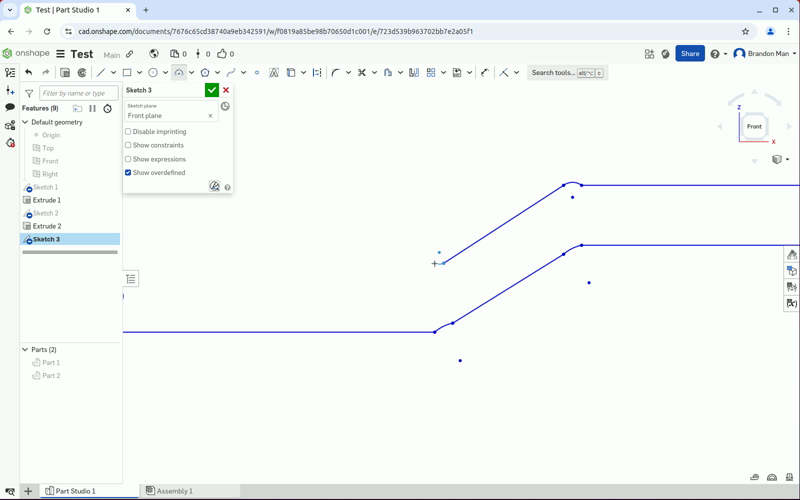
scroll(6)
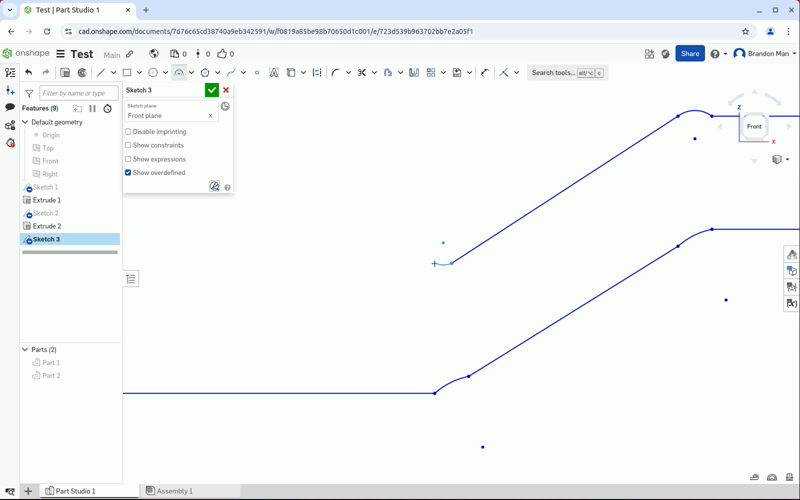
click(434, 263)
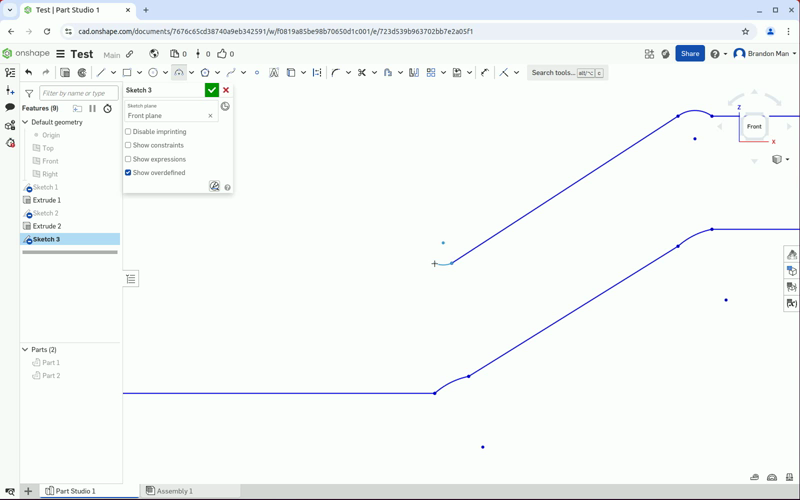
scroll(-6)
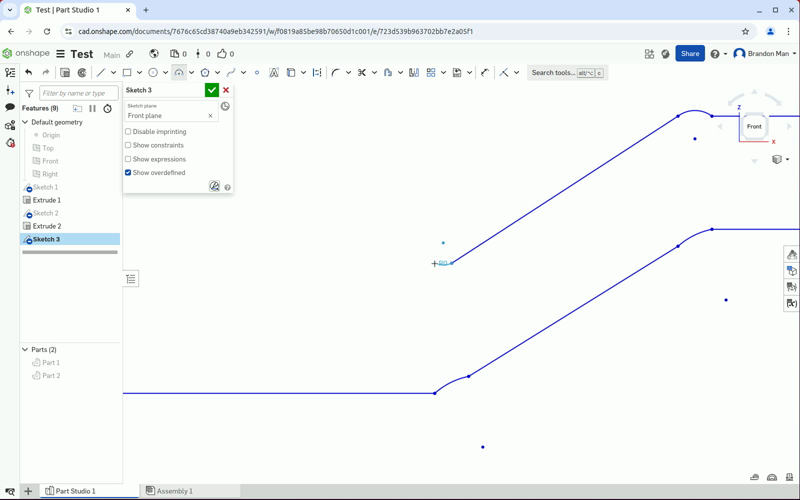
scroll(-6)
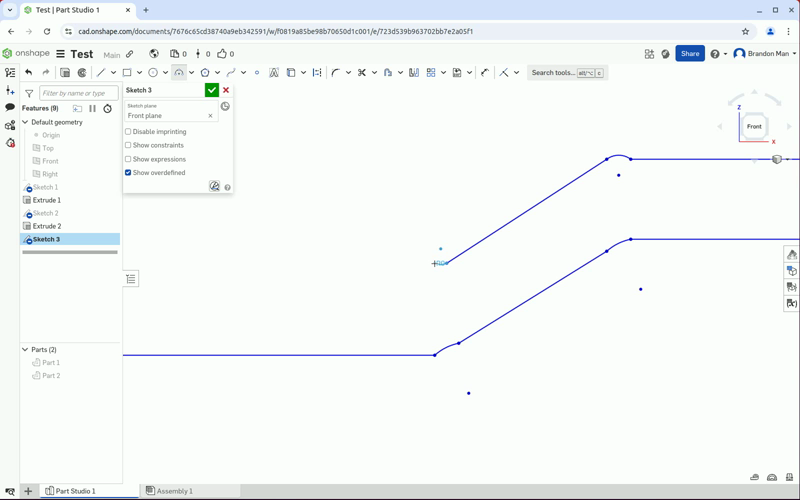
scroll(-6)
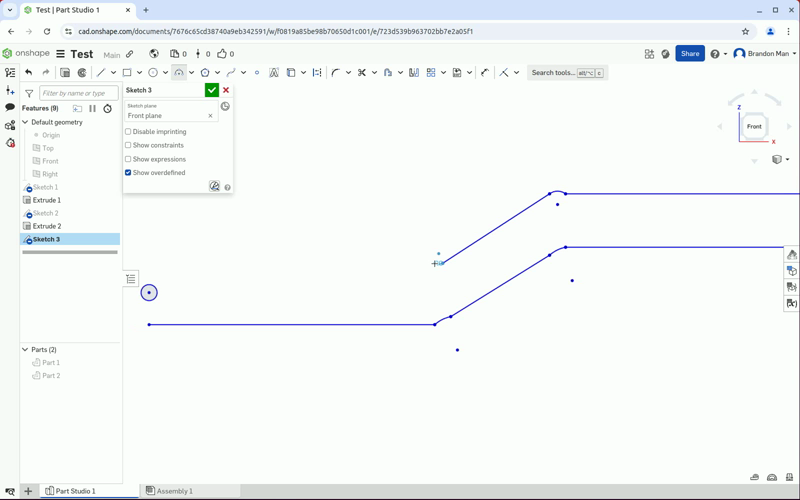
scroll(-6)
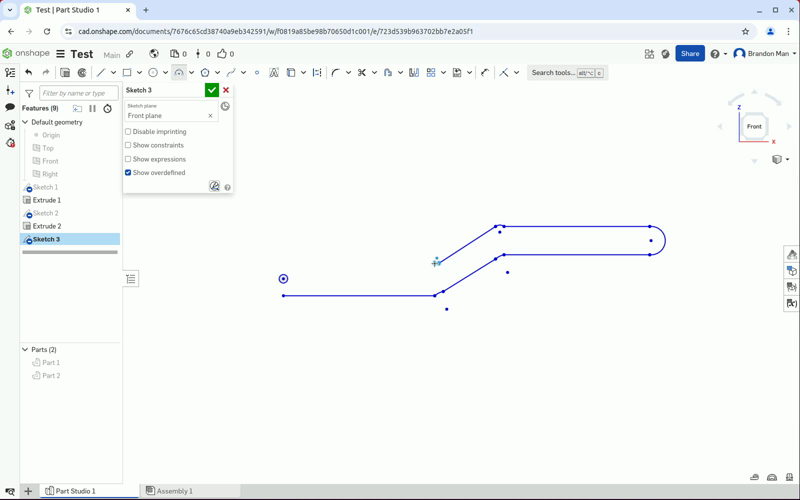
scroll(-6)
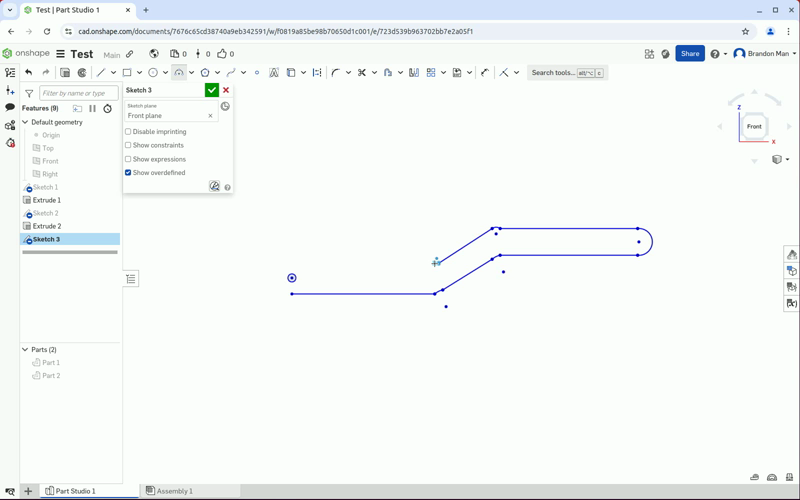
scroll(-6)
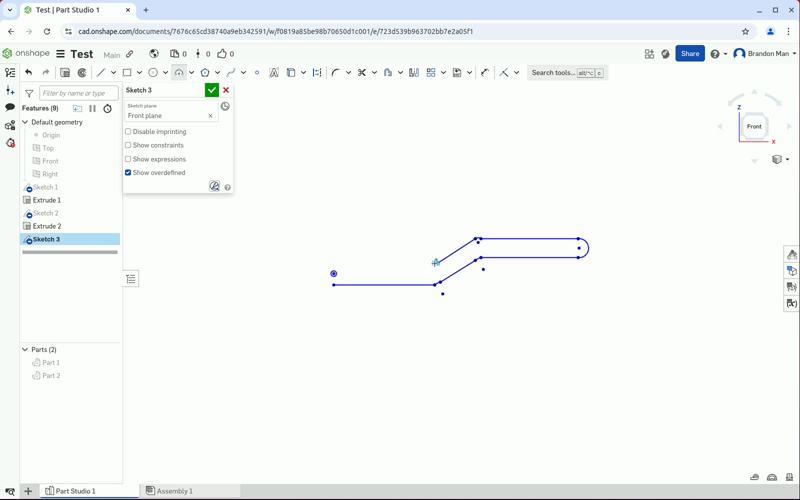
scroll(-6)
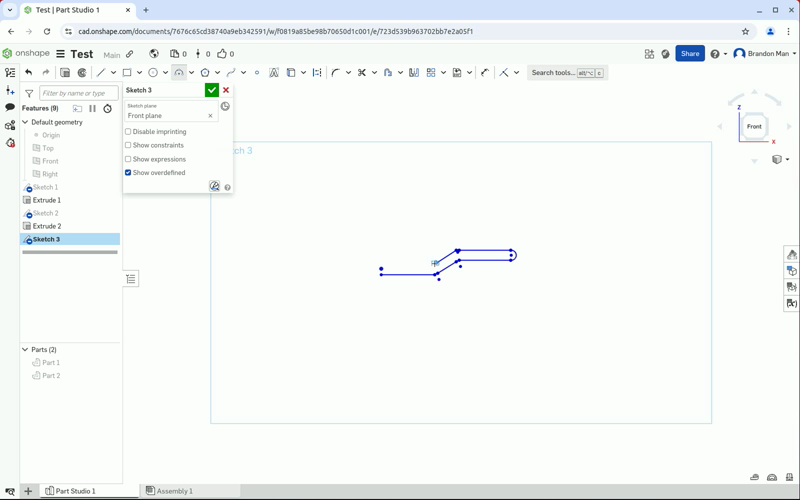
mouse_move(435, 262)
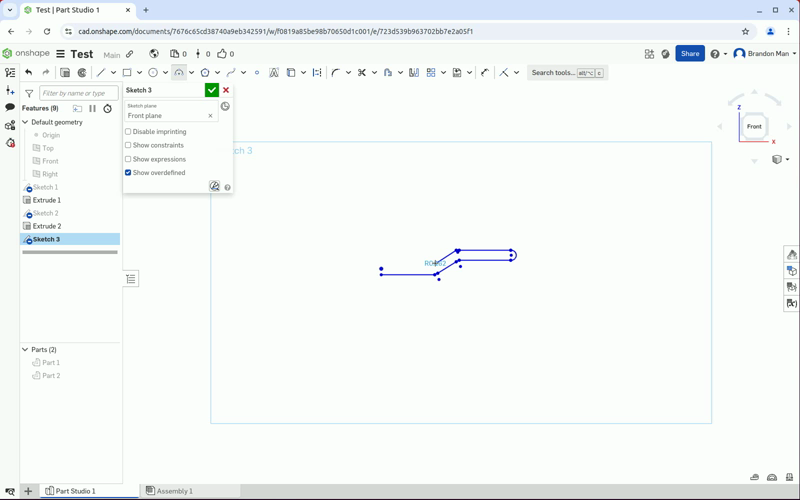
scroll(6)
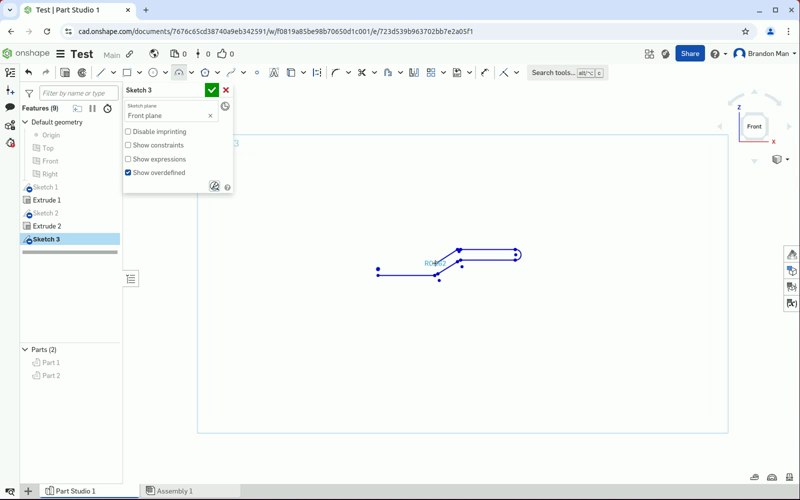
scroll(6)
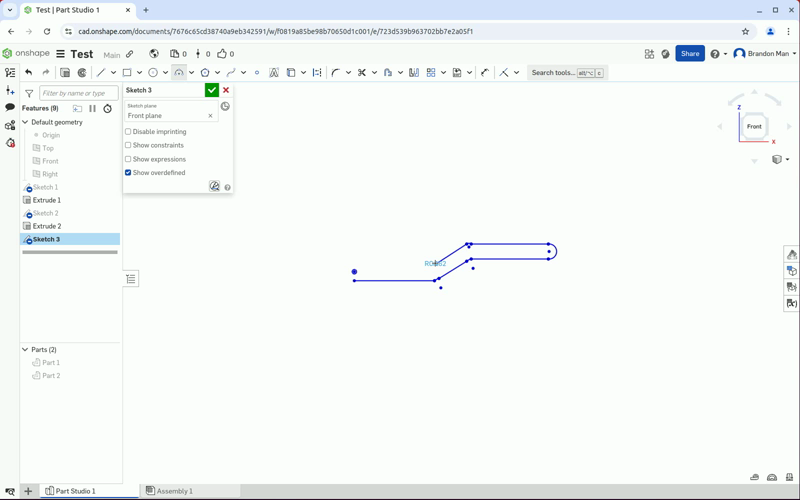
scroll(6)
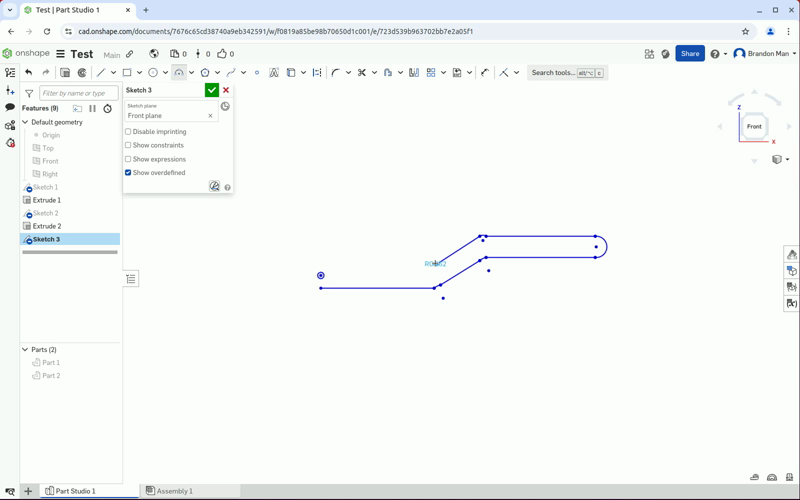
scroll(6)
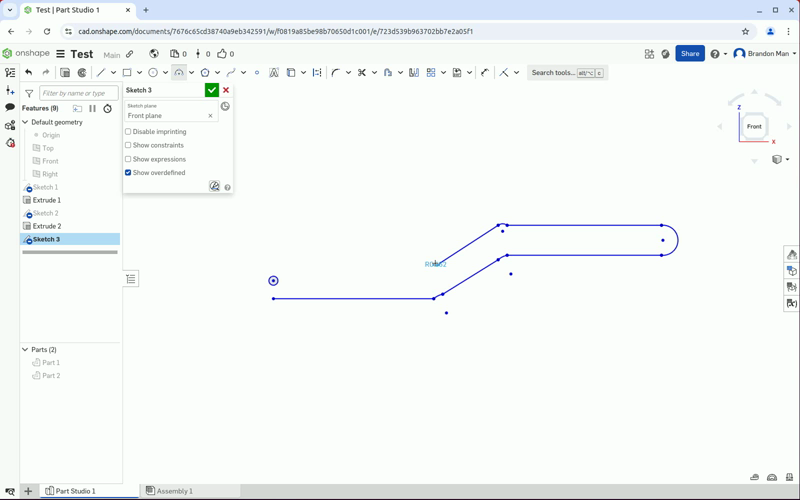
scroll(6)
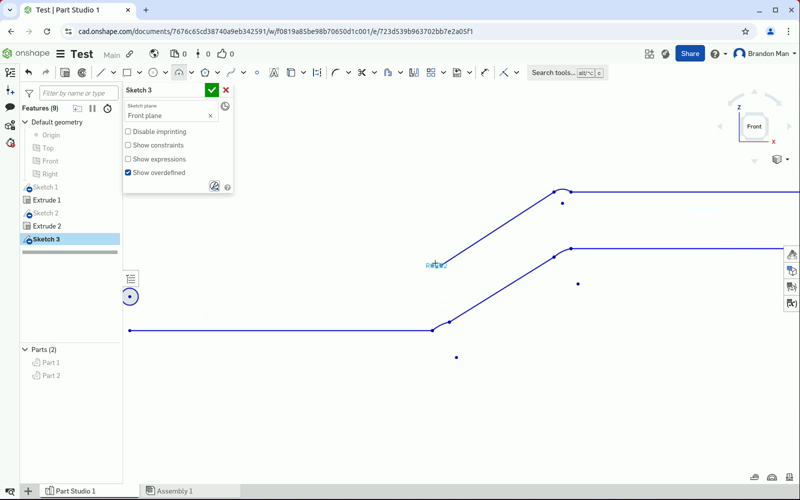
scroll(6)
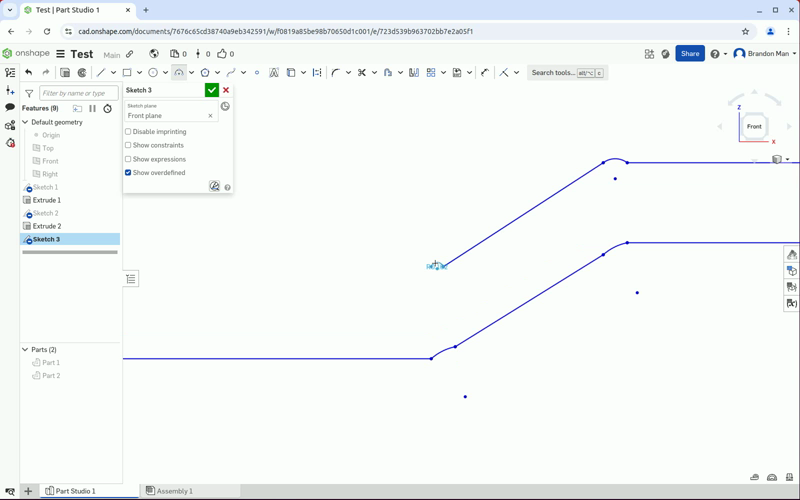
scroll(6)
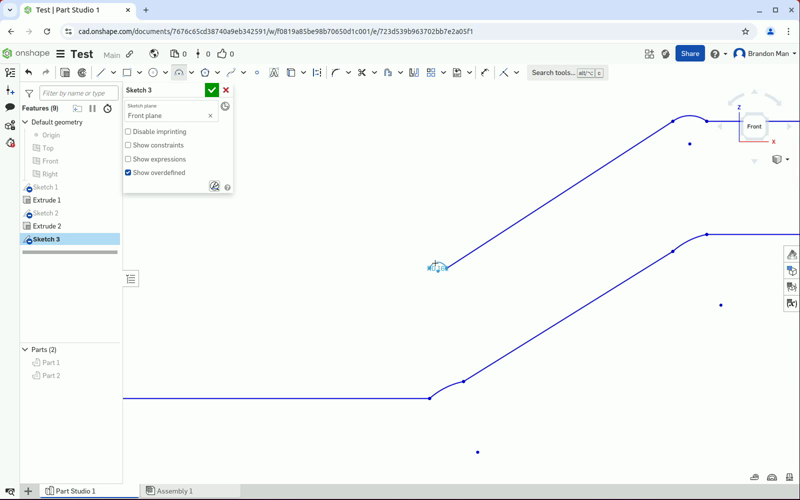
click(435, 262)
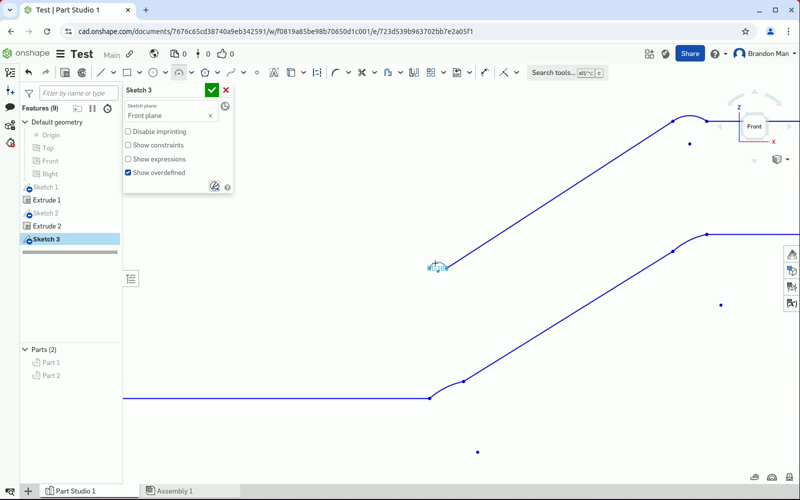
scroll(-6)
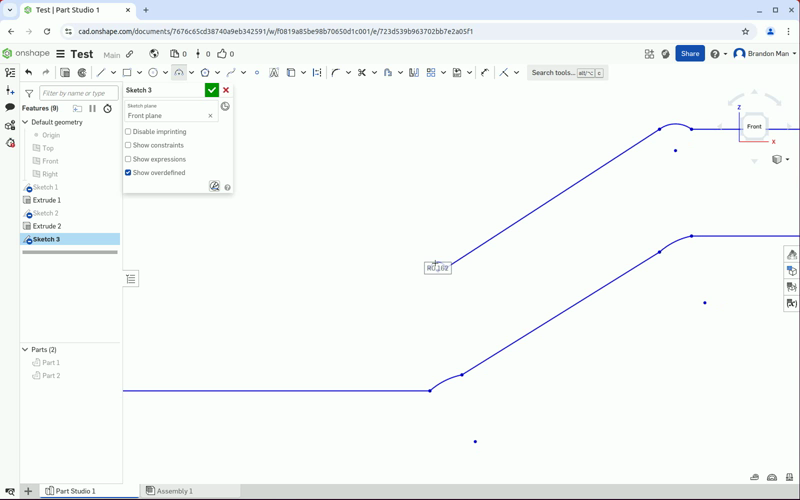
scroll(-6)
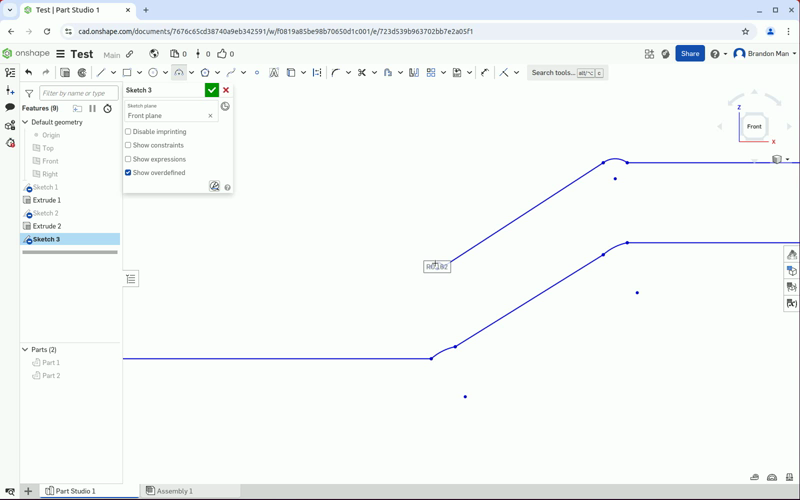
scroll(-6)
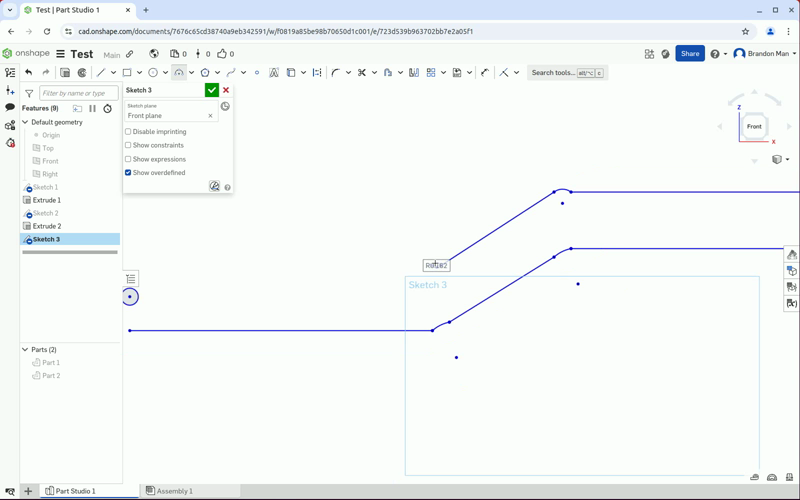
scroll(-6)
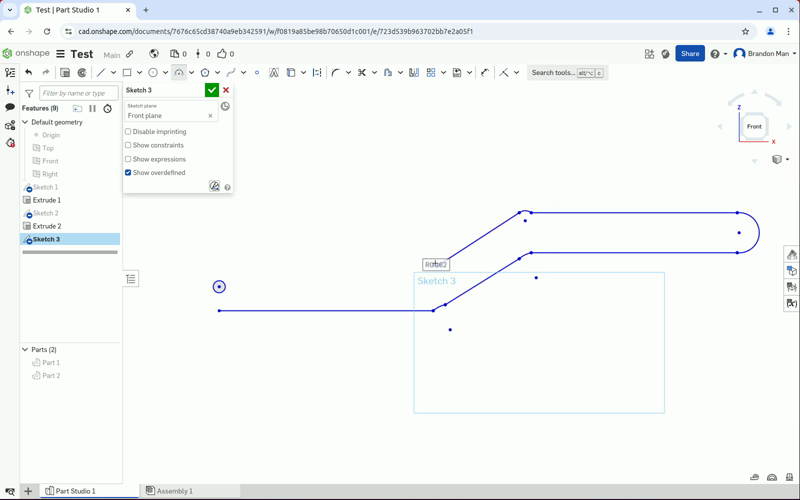
scroll(-6)
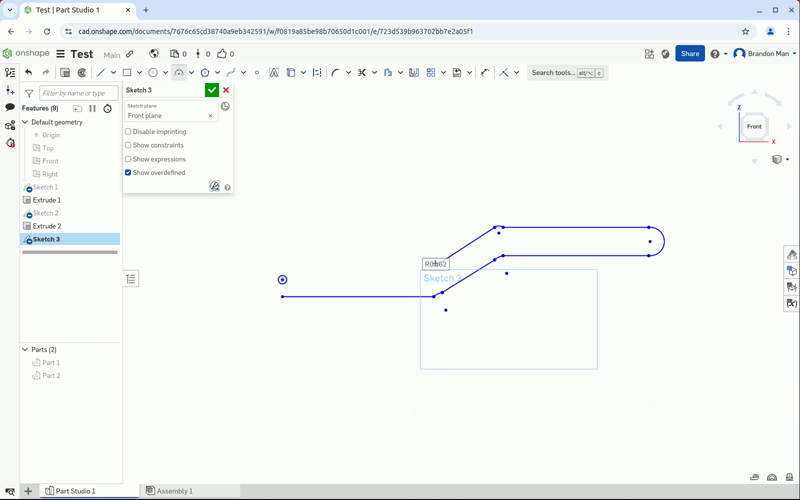
scroll(-6)
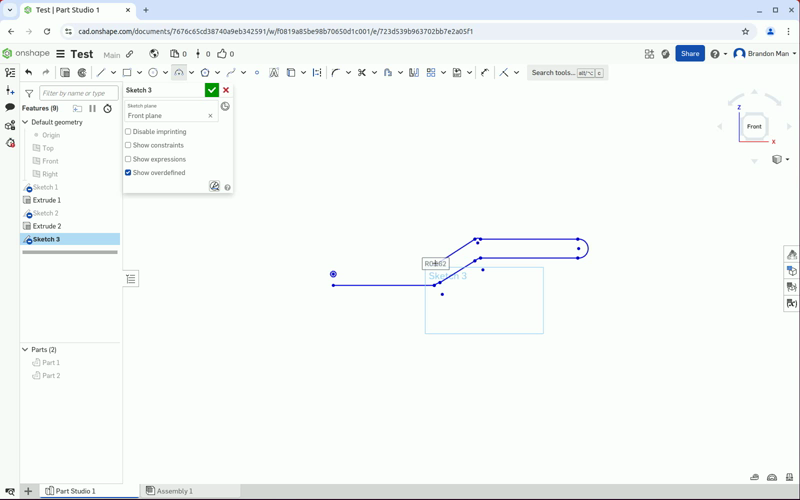
scroll(-6)
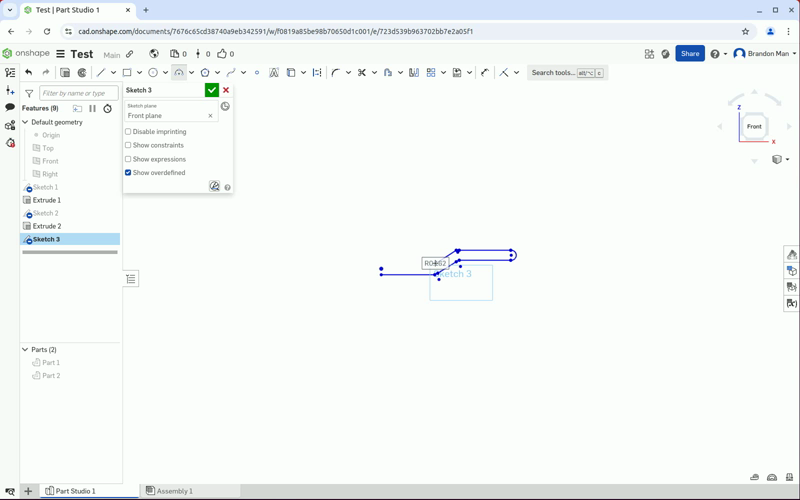
key_up(shift)
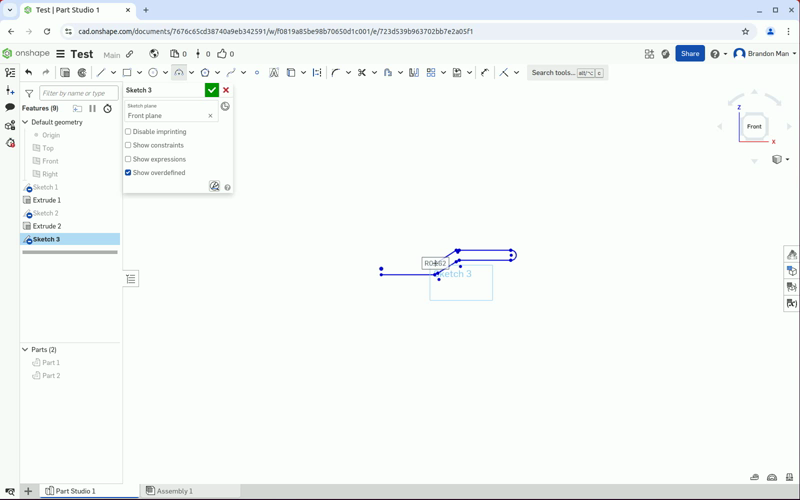
key(esc)
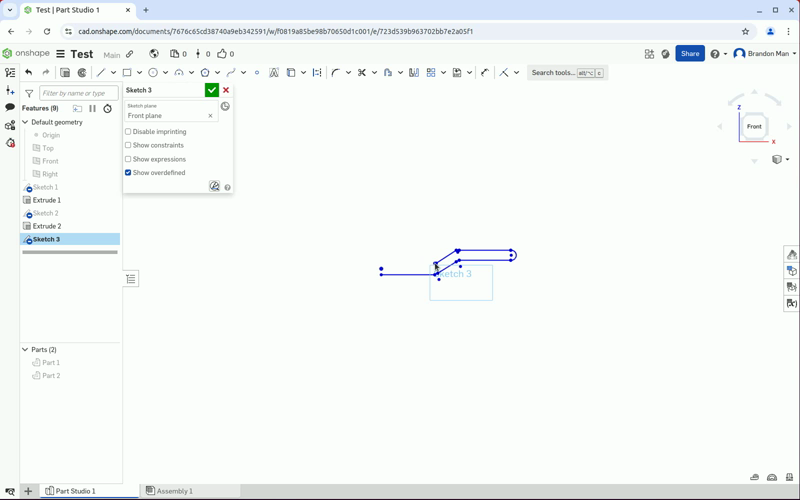
key(l)
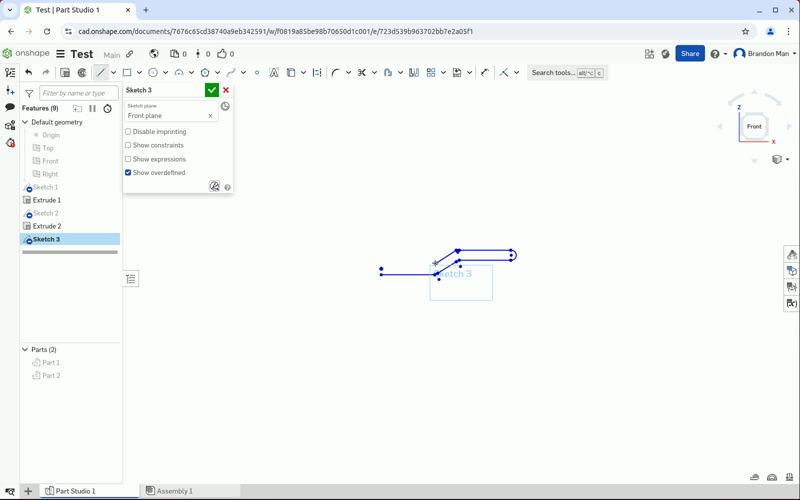
mouse_move(434, 263)
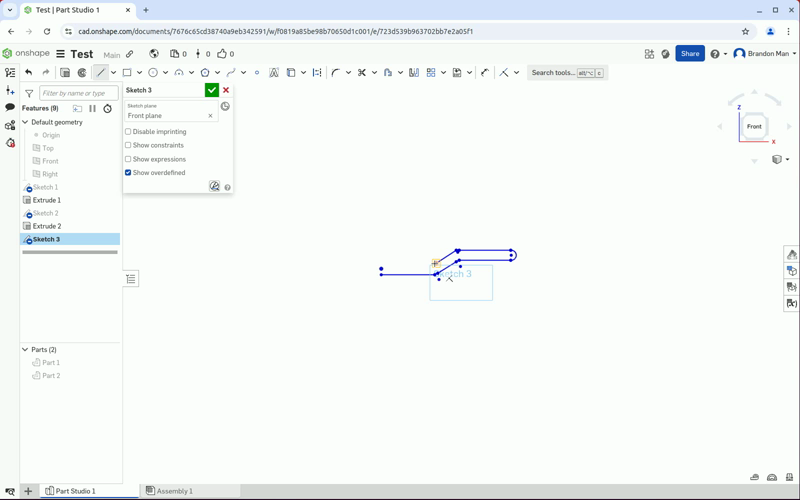
scroll(6)
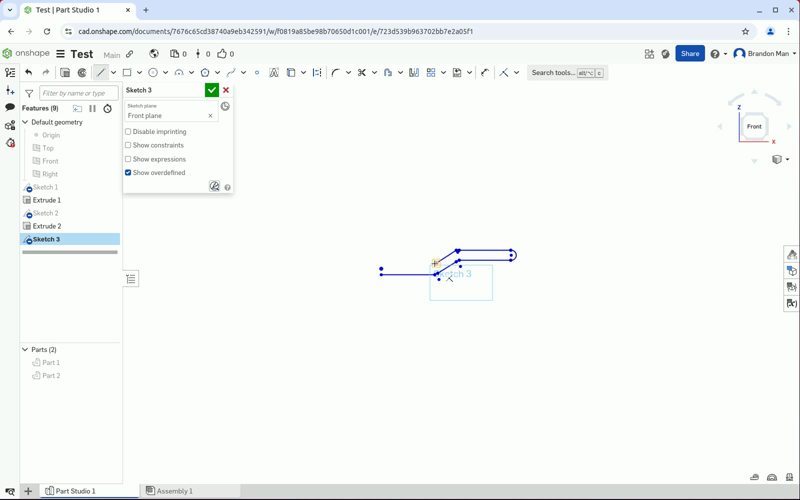
scroll(6)
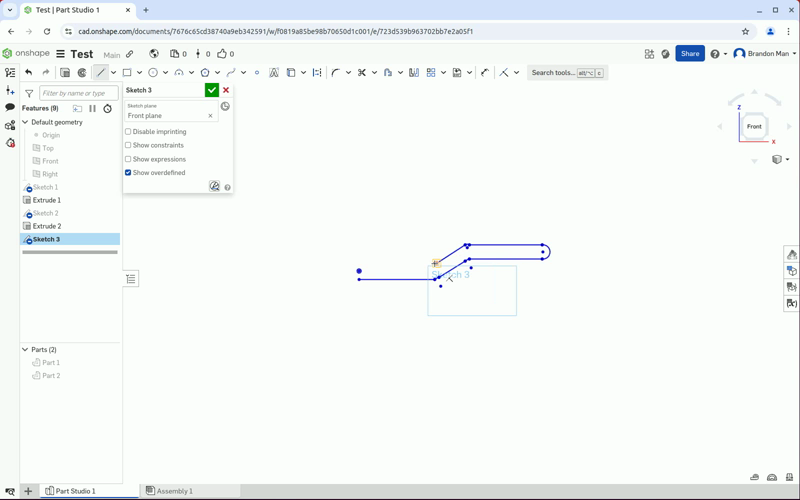
scroll(6)
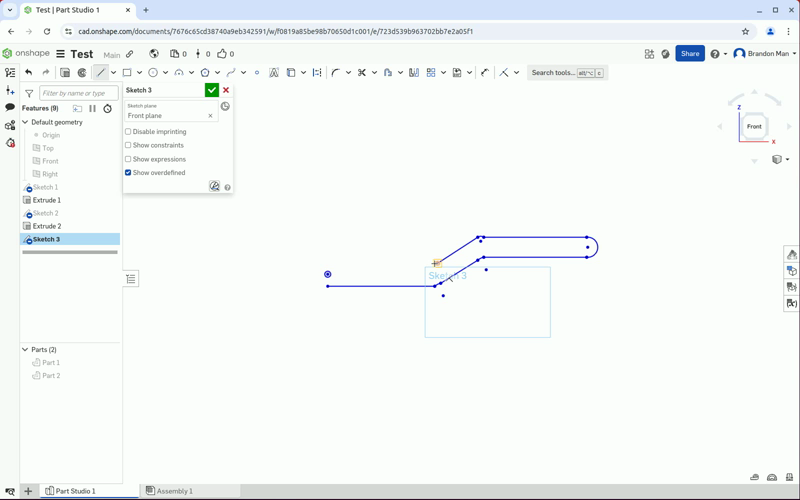
scroll(6)
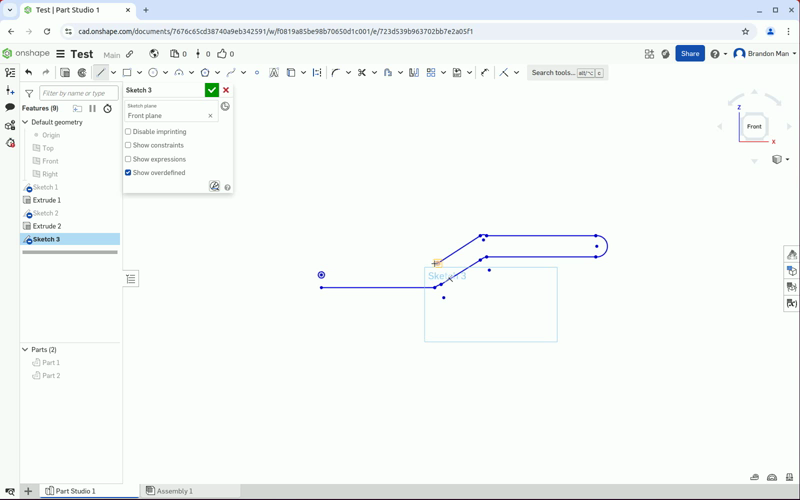
scroll(6)
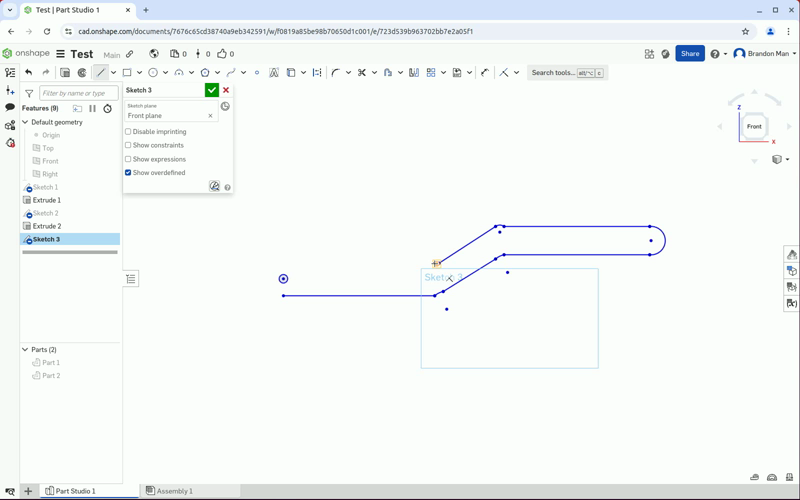
scroll(6)
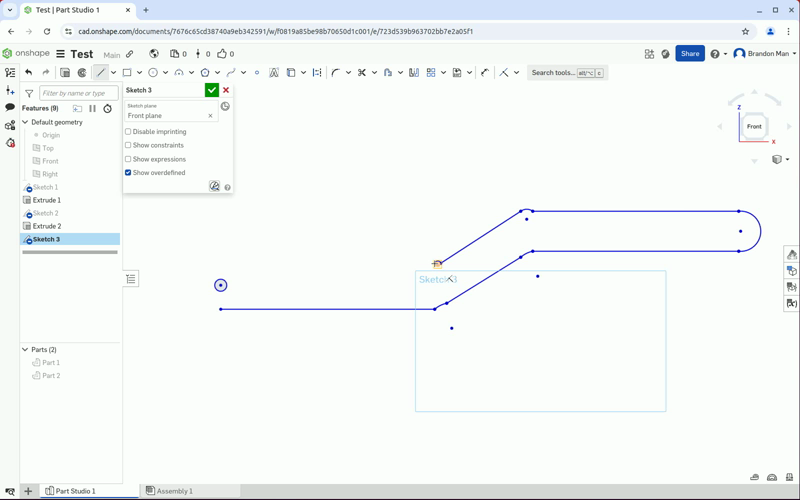
scroll(6)
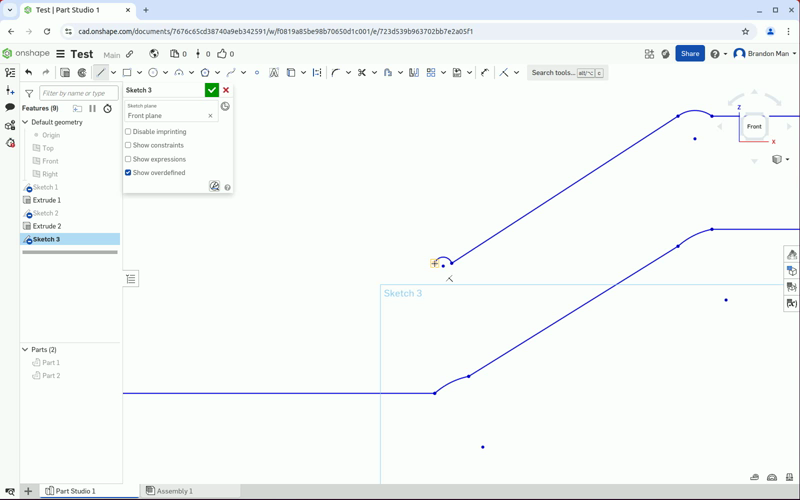
click(434, 263)
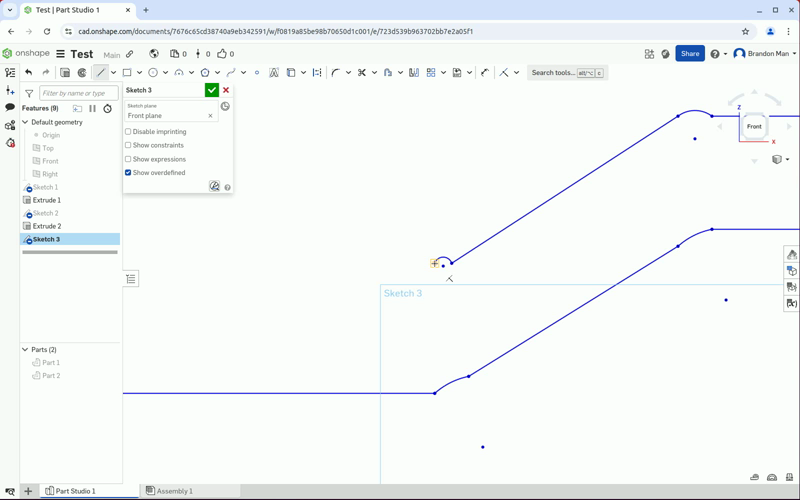
scroll(-6)
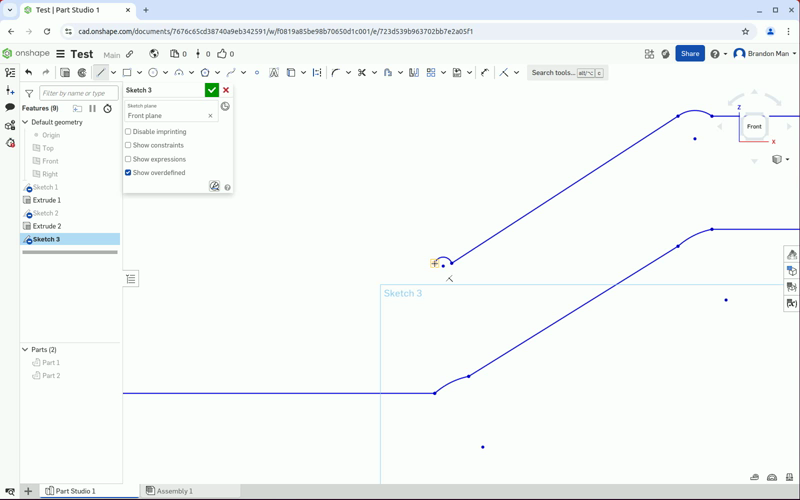
scroll(-6)
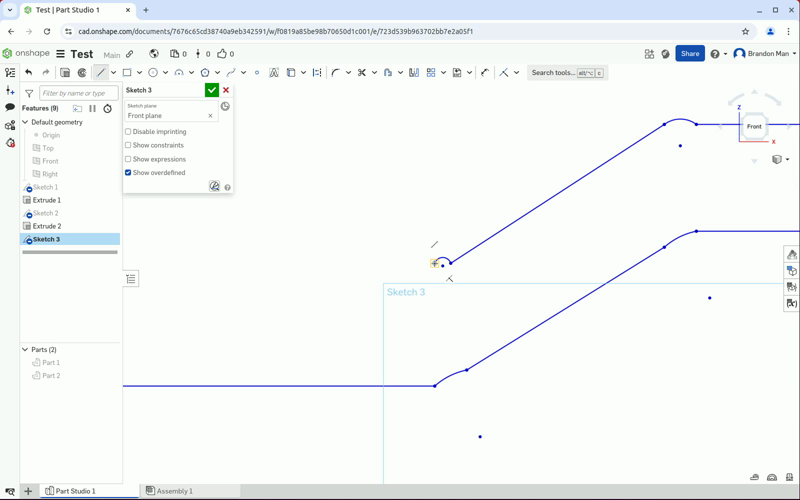
scroll(-6)
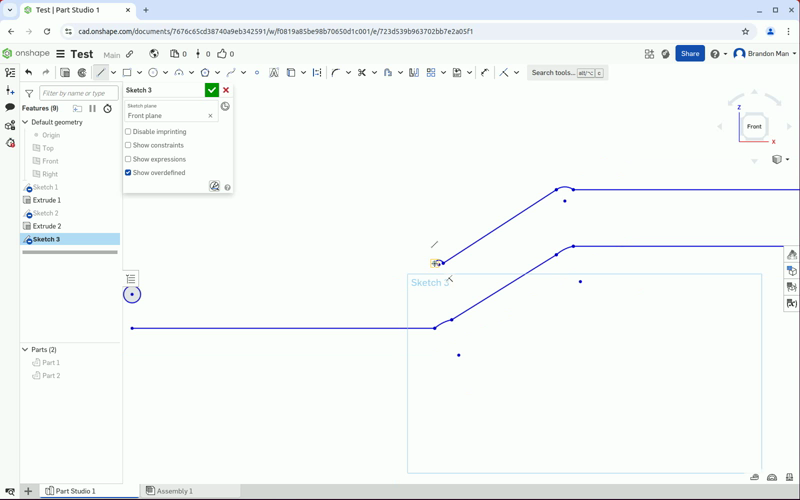
scroll(-6)
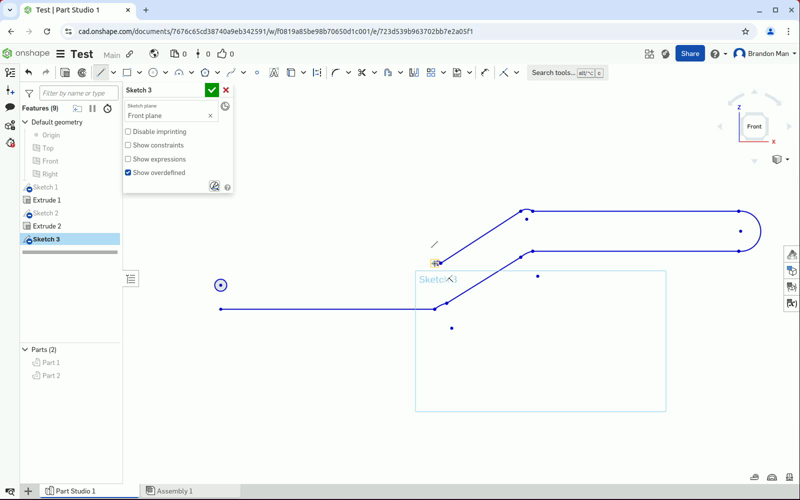
scroll(-6)
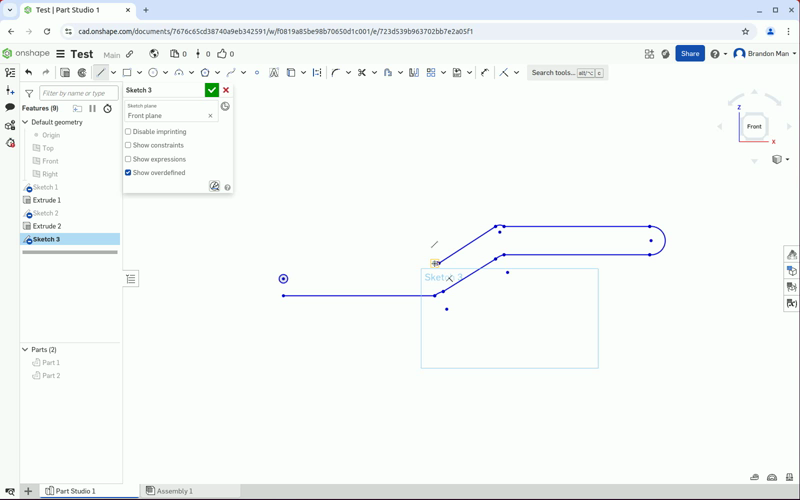
scroll(-6)
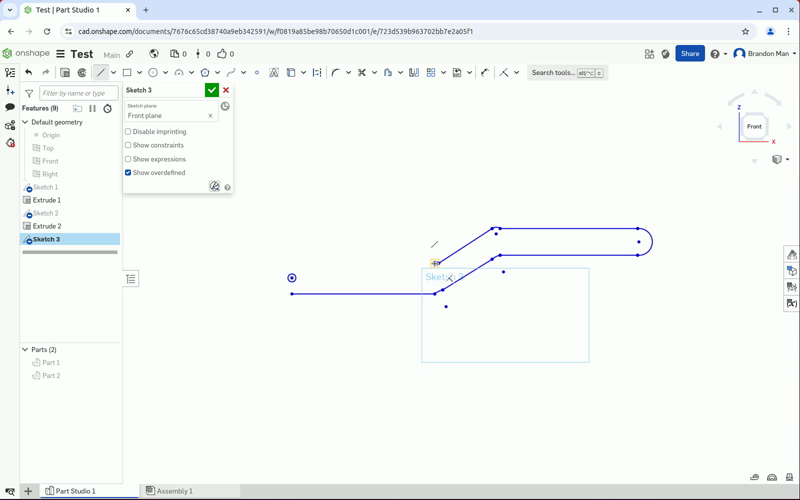
scroll(-6)
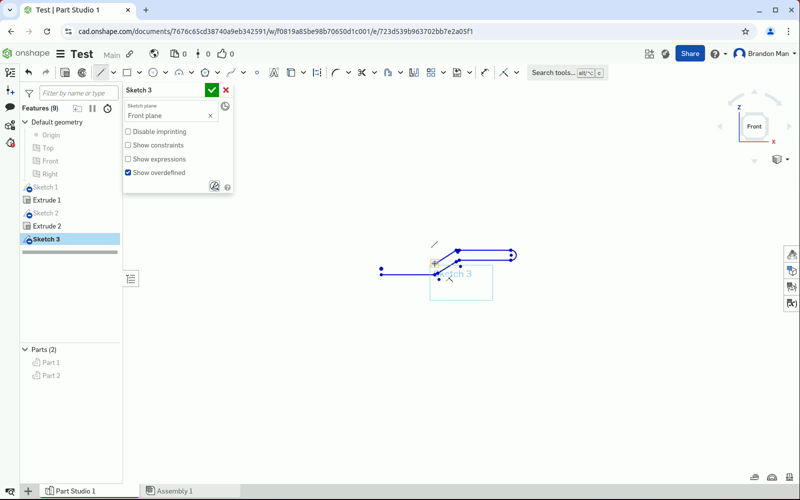
key_down(shift)
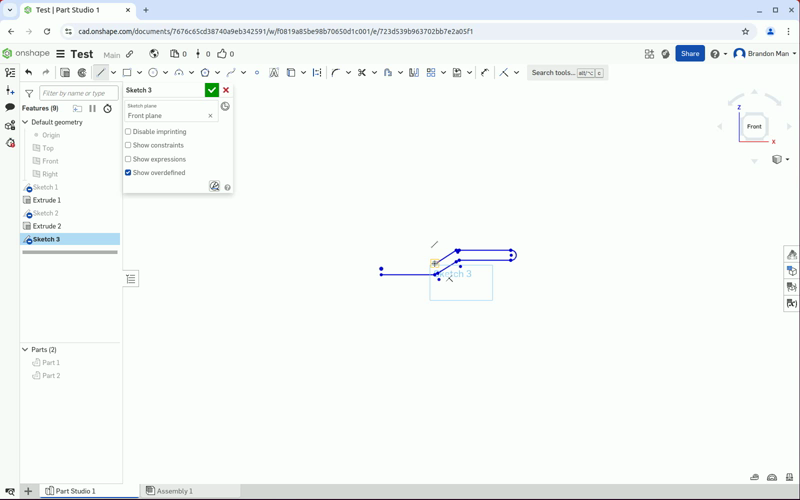
mouse_move(464, 263)
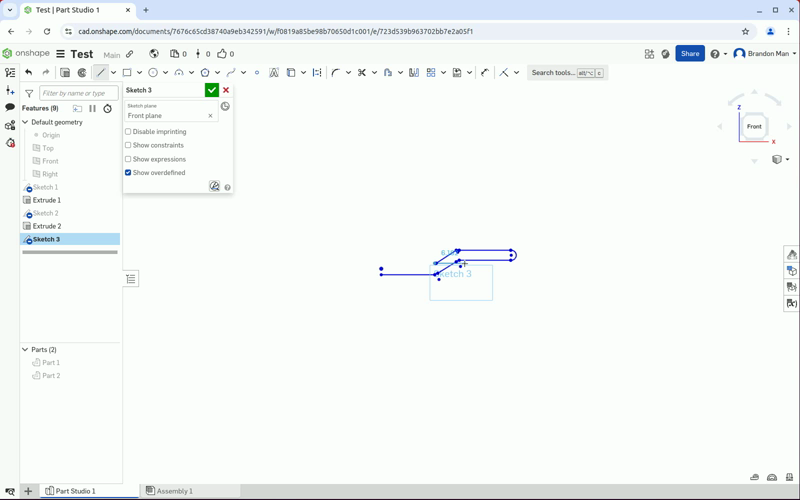
mouse_move(388, 263)
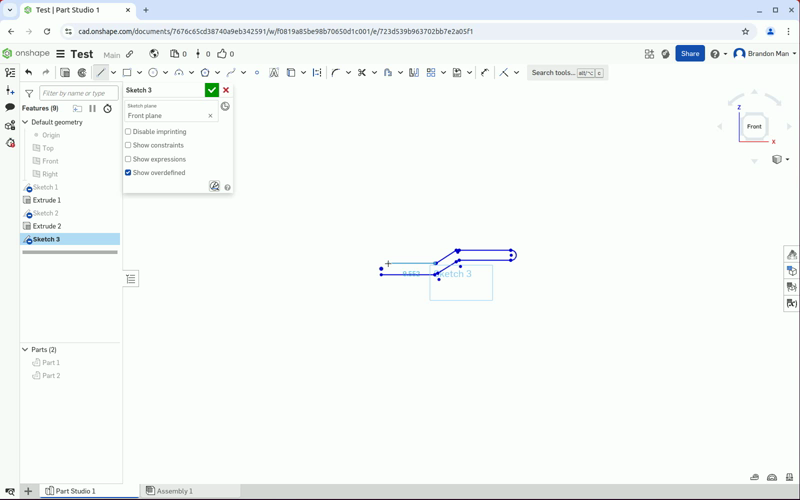
click(388, 263)
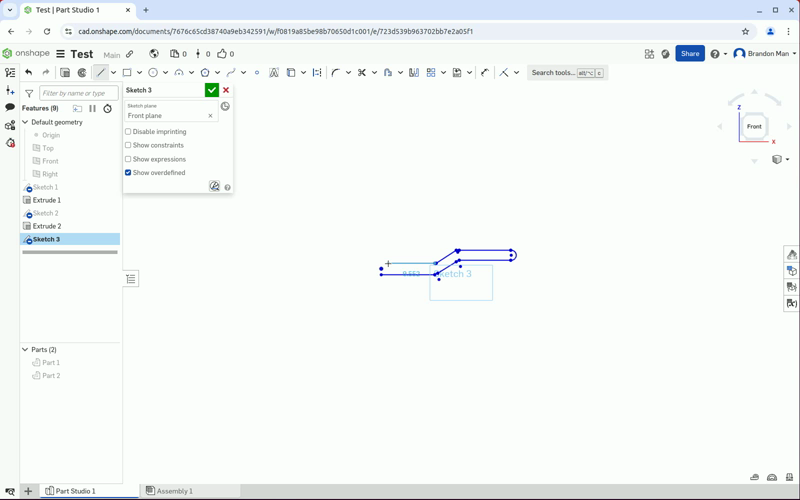
key_up(shift)
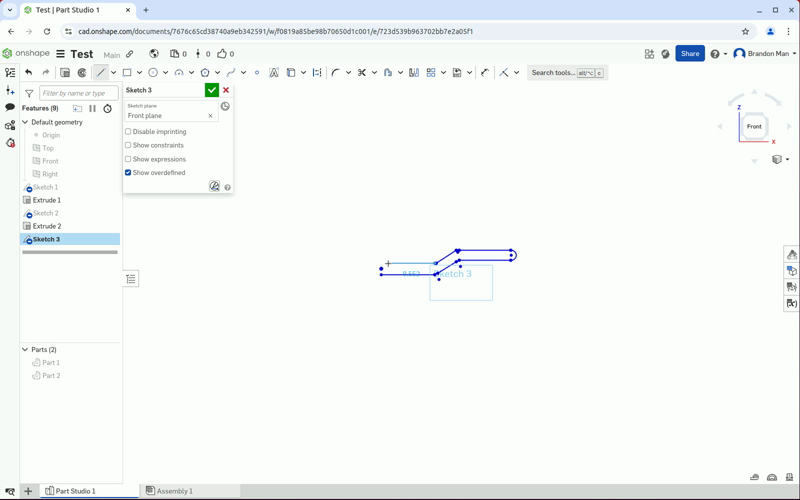
key_down(shift)
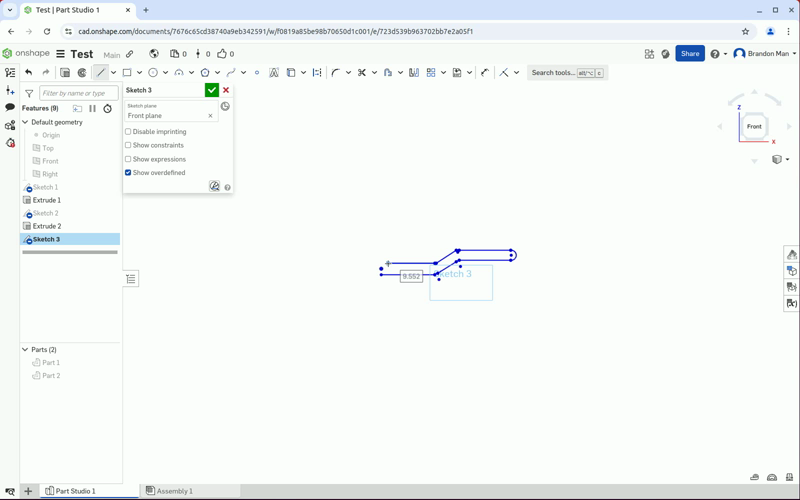
mouse_move(418, 263)
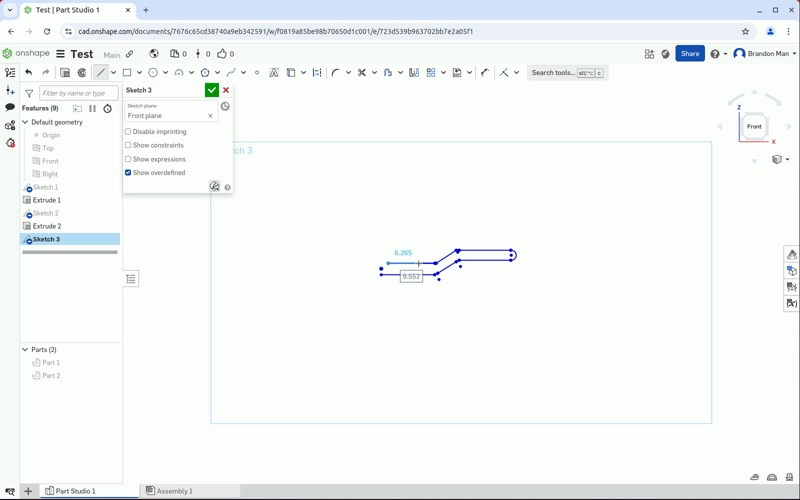
mouse_move(381, 263)
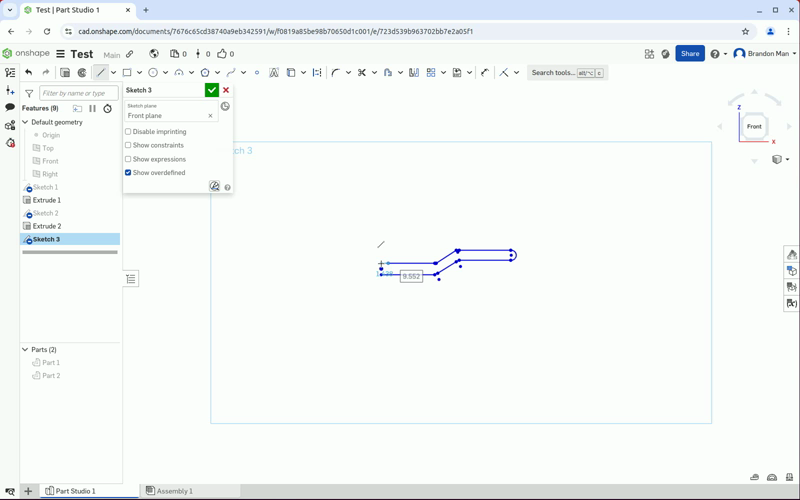
scroll(6)
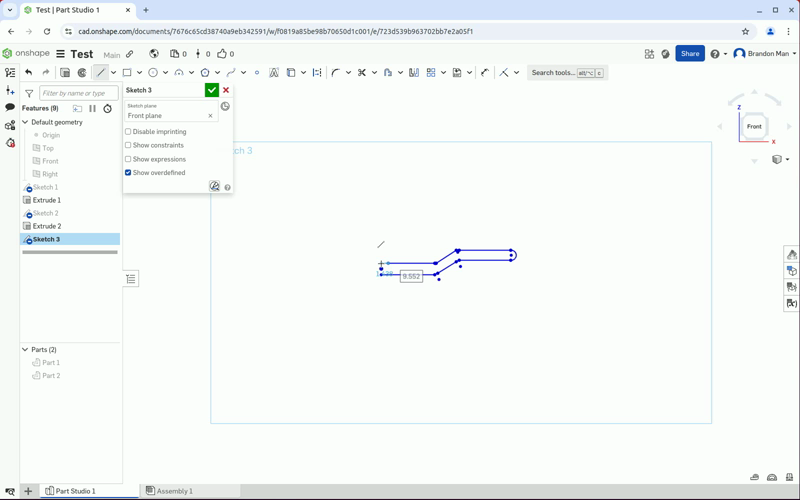
scroll(6)
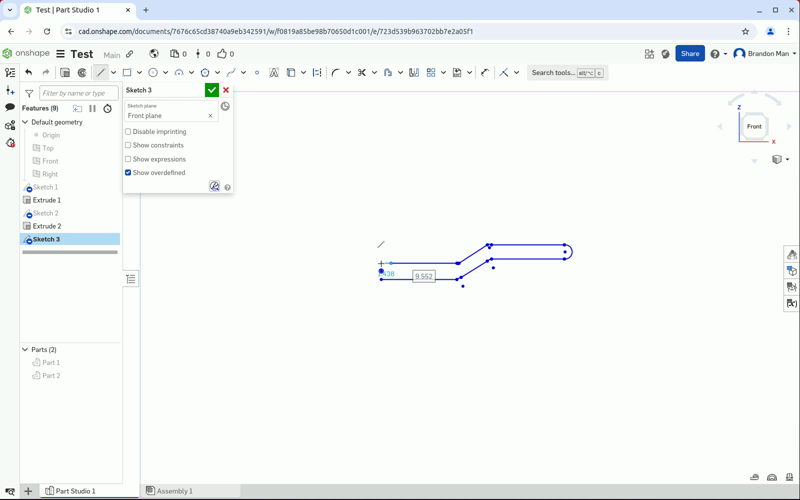
scroll(6)
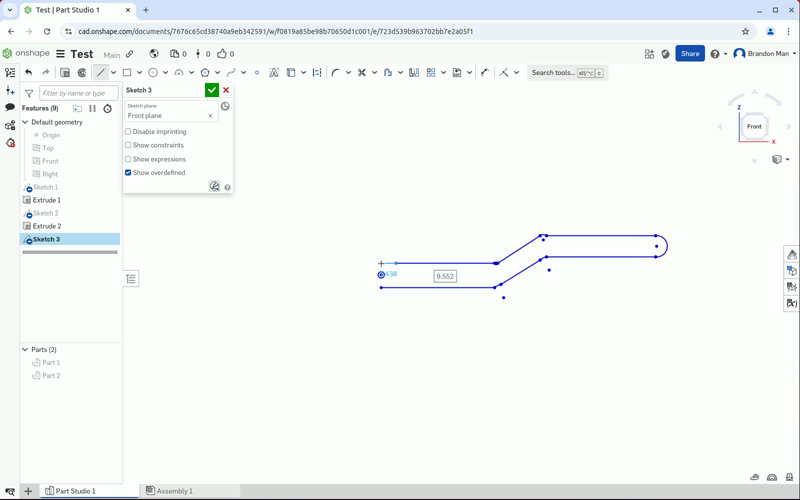
scroll(6)
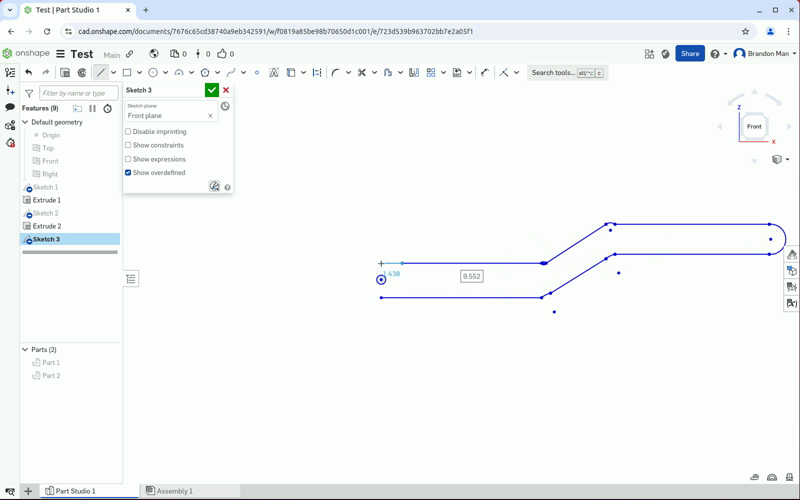
scroll(6)
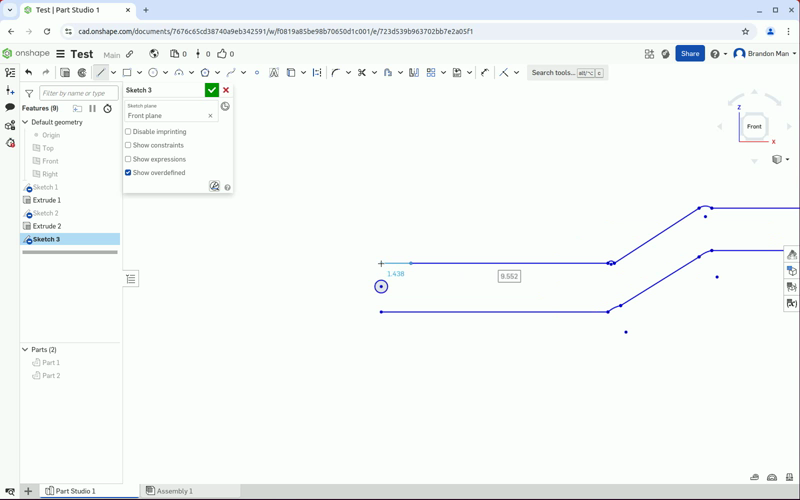
scroll(6)
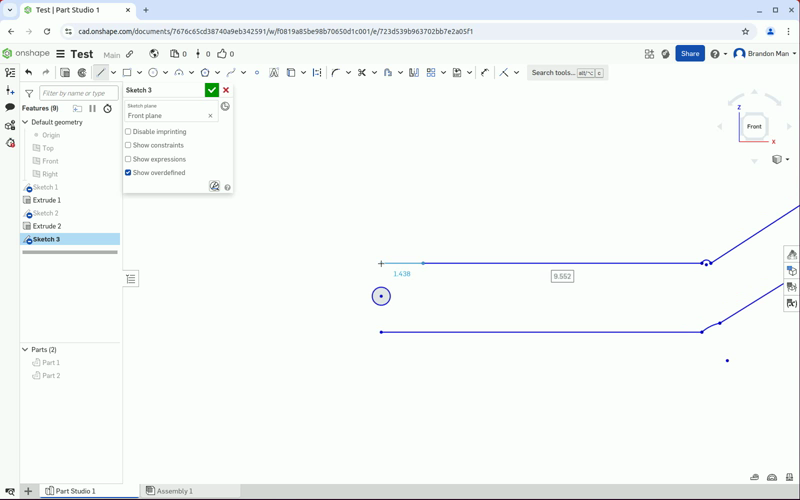
scroll(6)
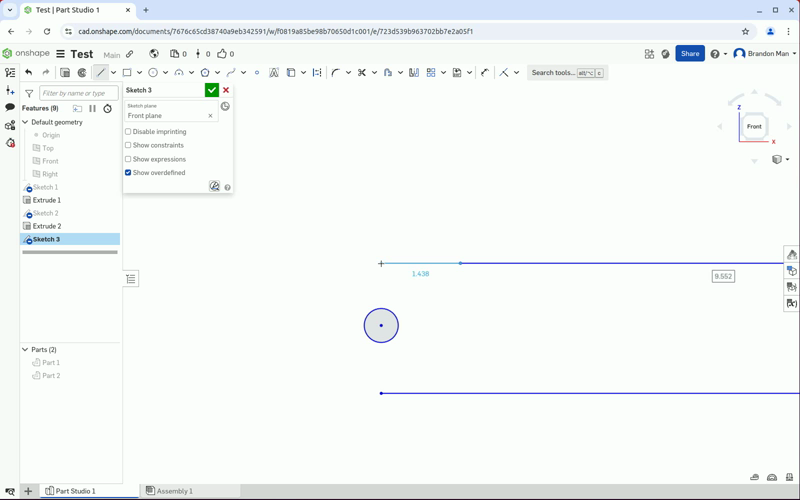
click(381, 263)
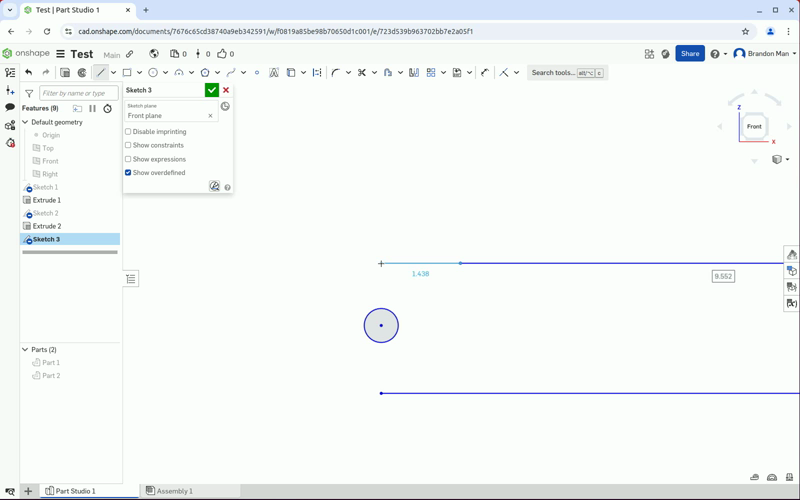
scroll(-6)
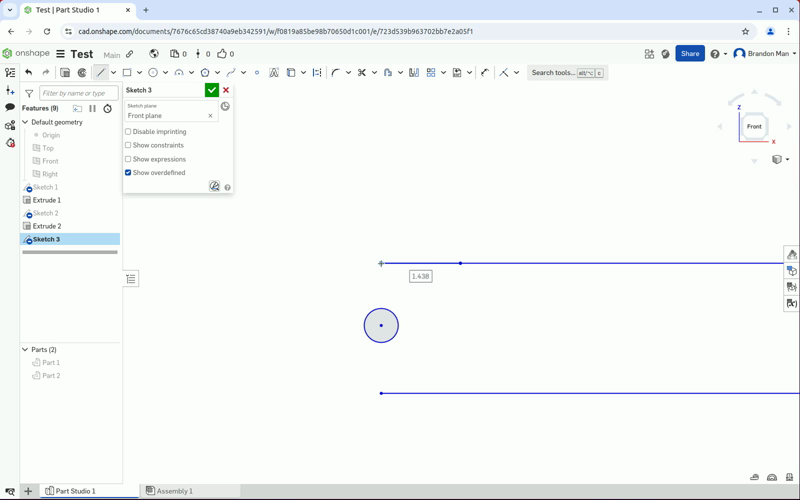
scroll(-6)
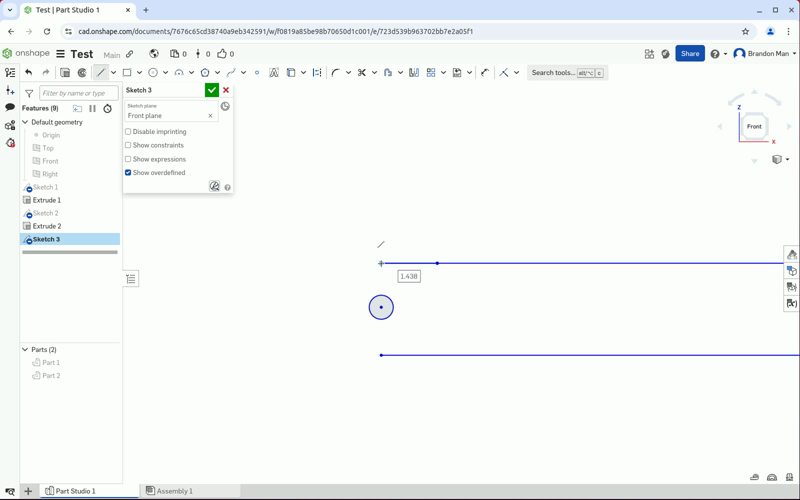
scroll(-6)
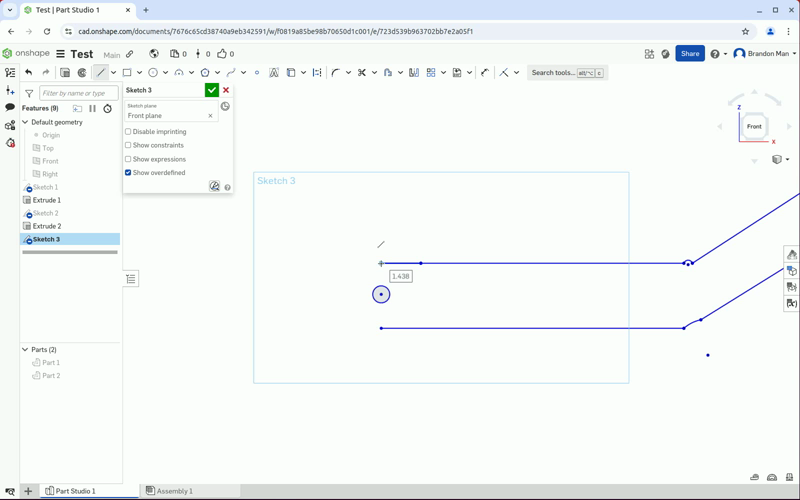
scroll(-6)
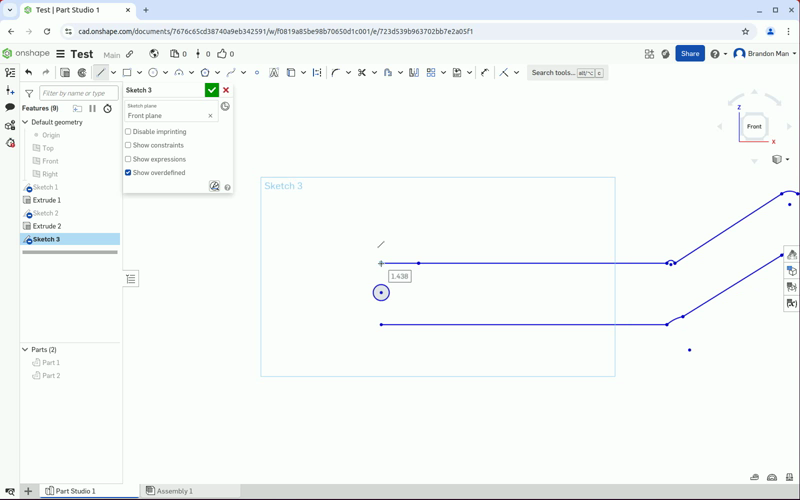
scroll(-6)
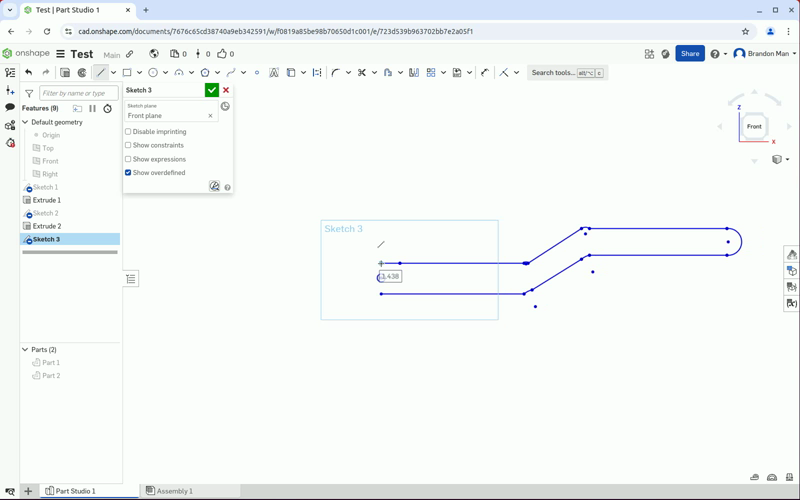
scroll(-6)
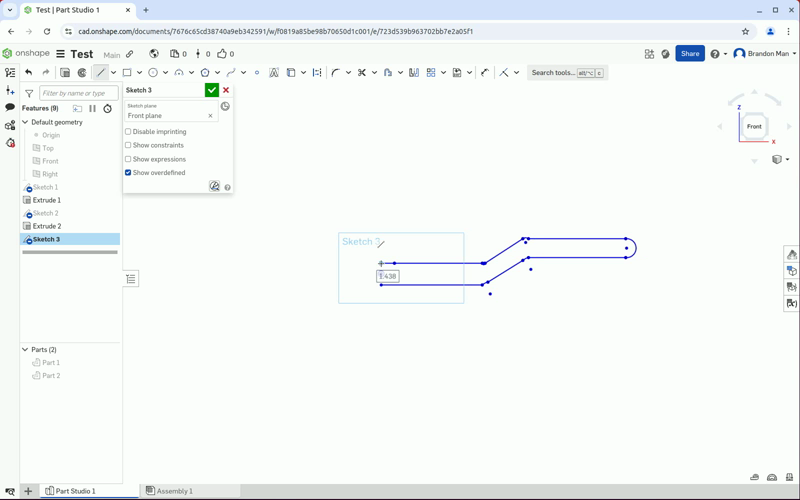
scroll(-6)
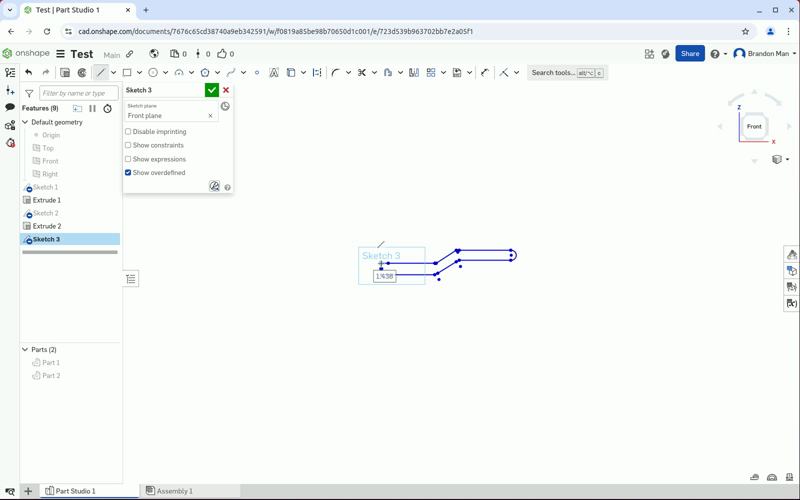
key_up(shift)
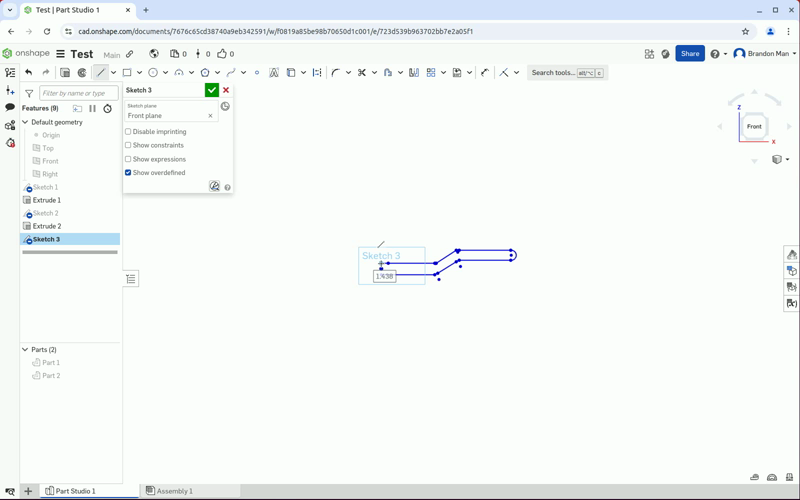
key(esc)
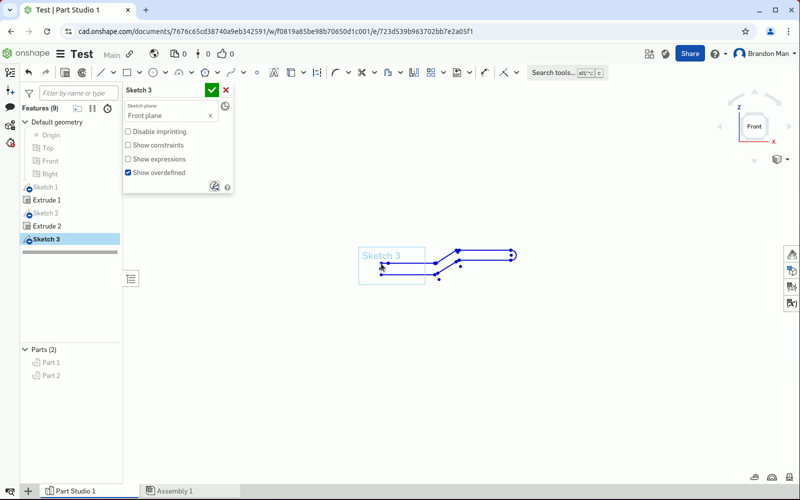
key(a)
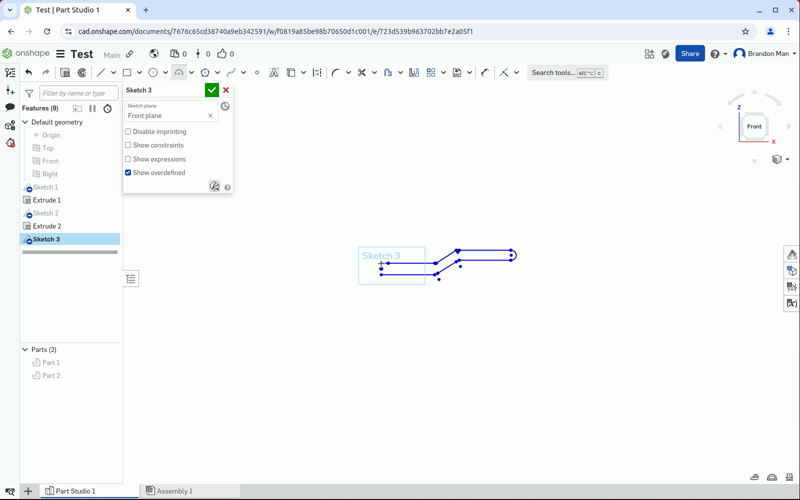
mouse_move(381, 263)
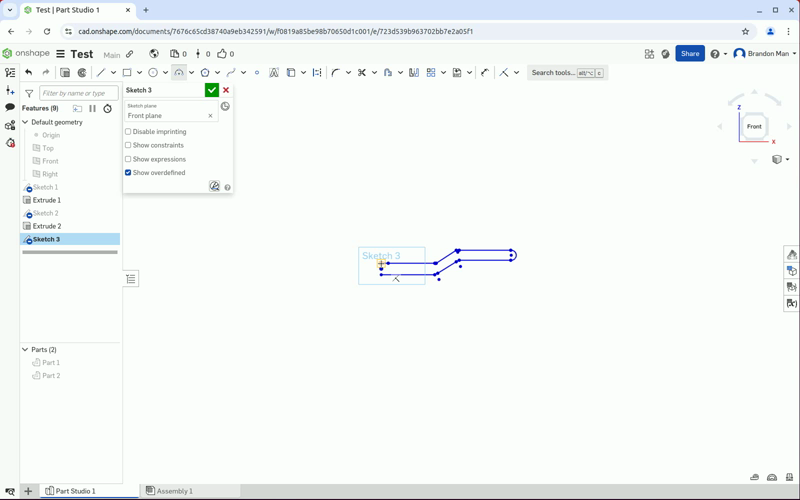
click(381, 263)
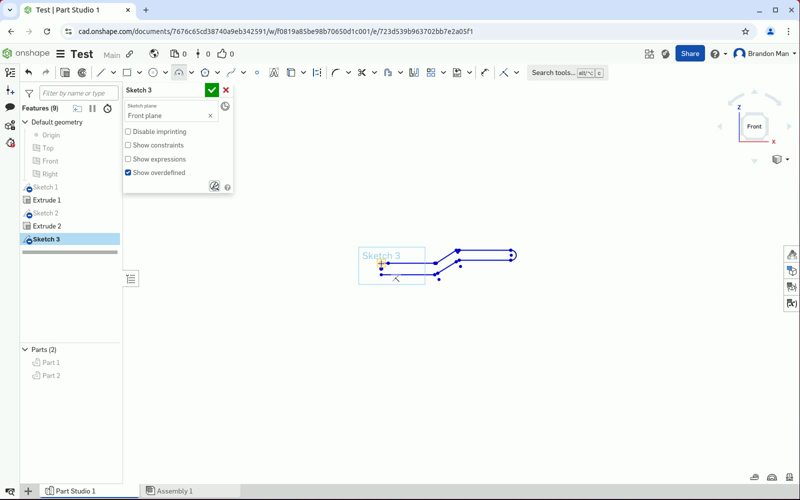
mouse_move(381, 274)
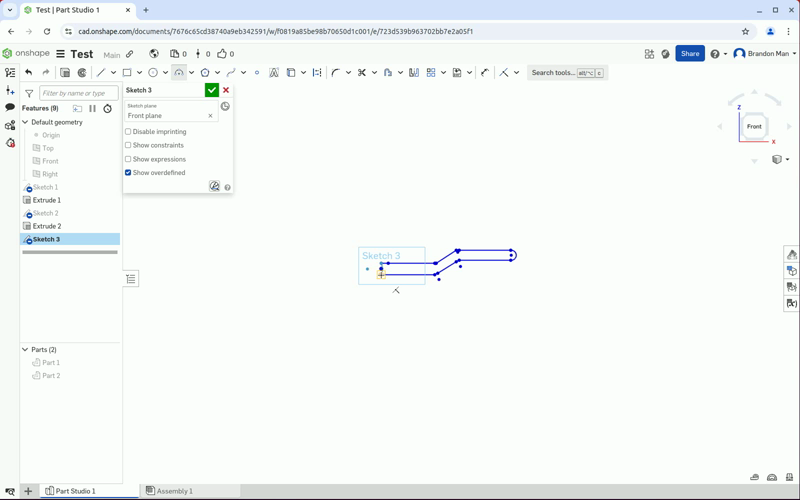
click(381, 274)
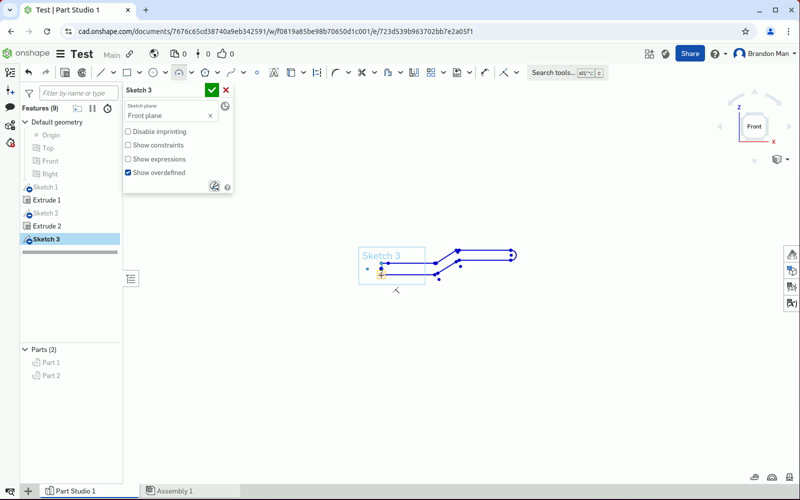
key_down(shift)
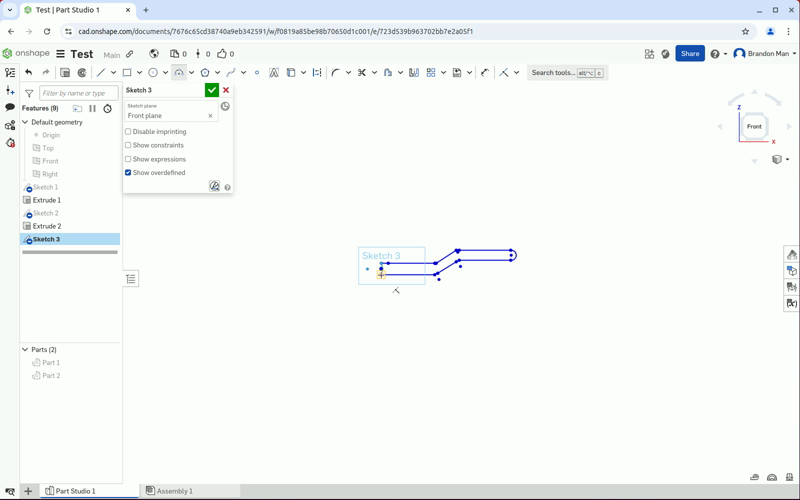
mouse_move(387, 268)
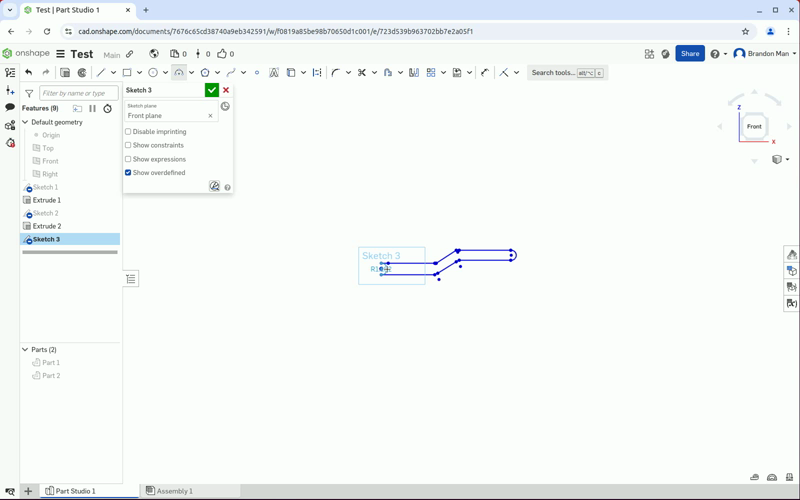
click(387, 268)
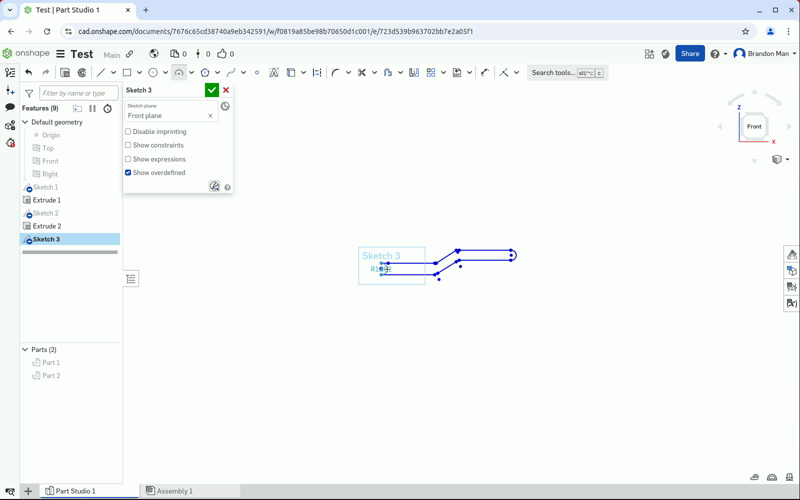
key_up(shift)
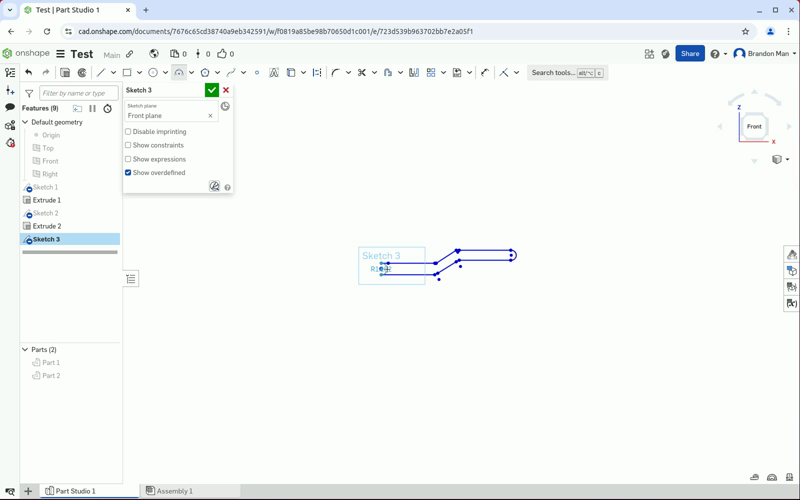
key(esc)
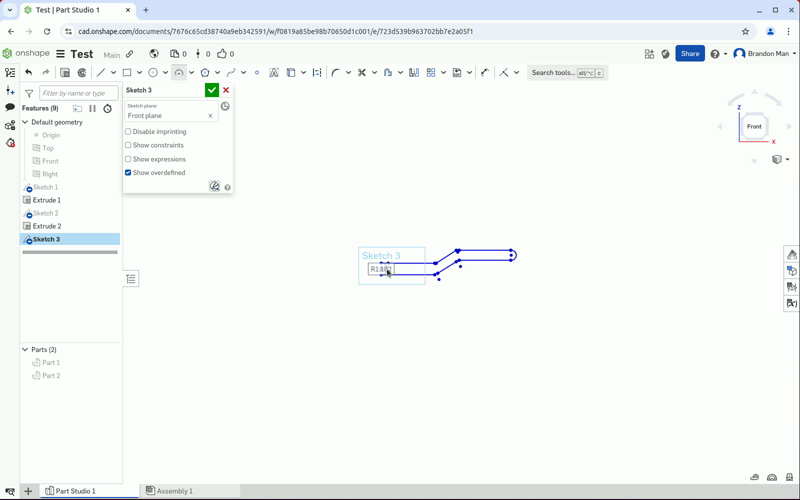
key(c)
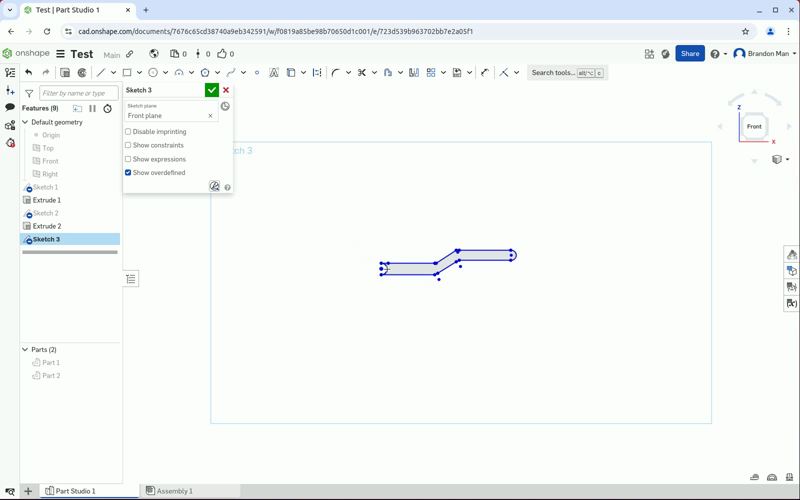
key_down(shift)
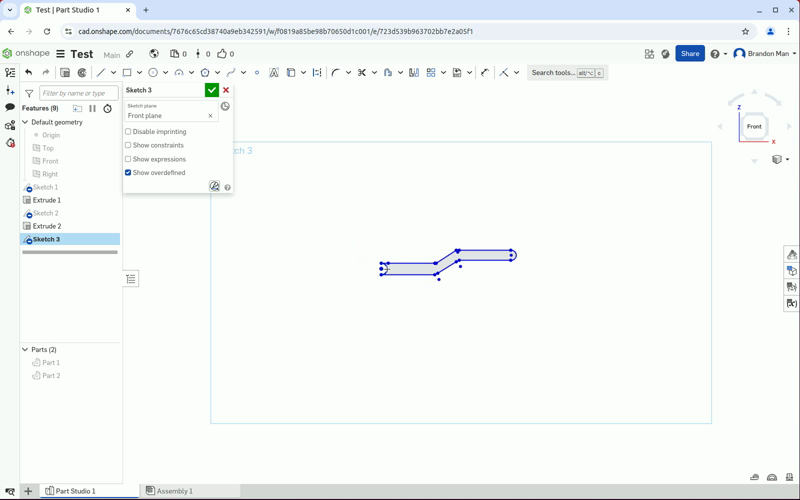
mouse_move(510, 255)
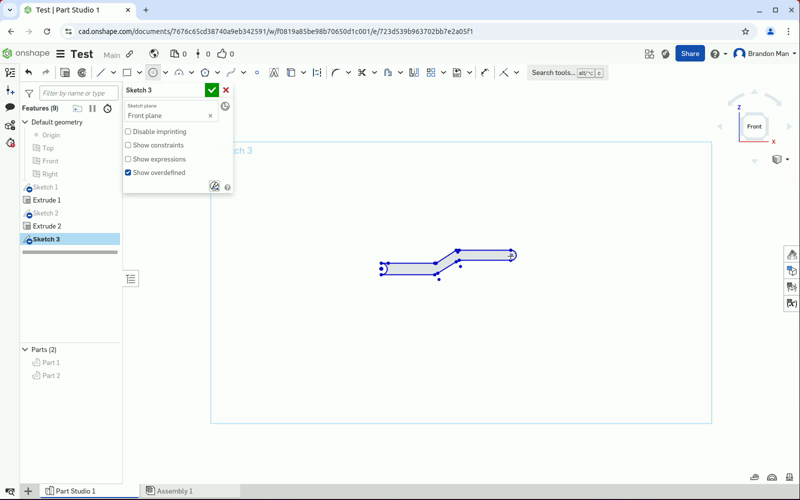
scroll(6)
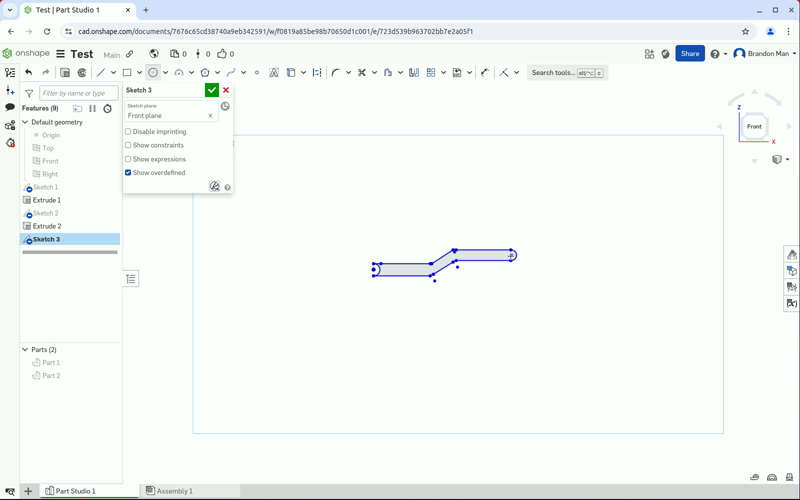
scroll(6)
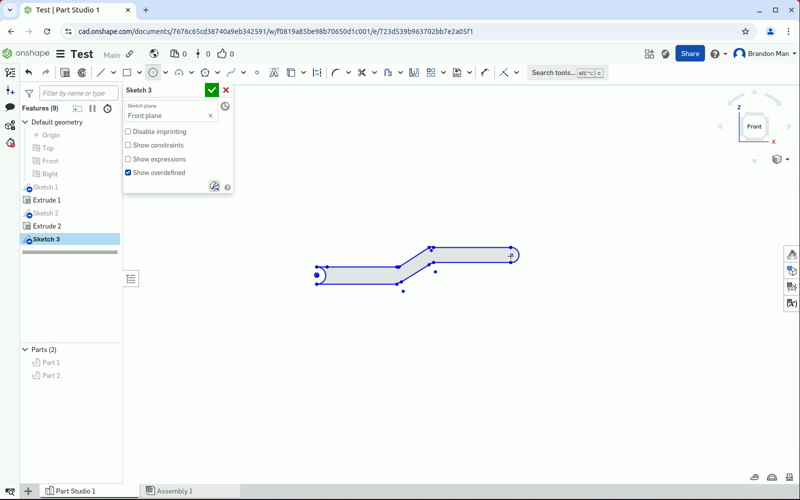
scroll(6)
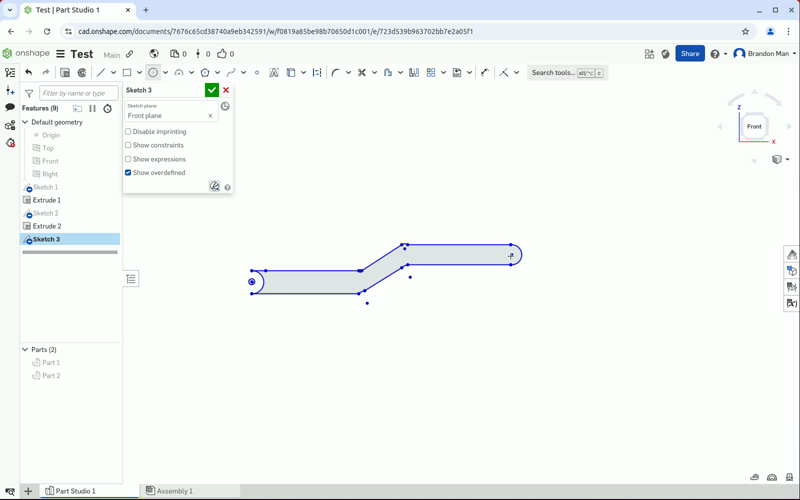
scroll(6)
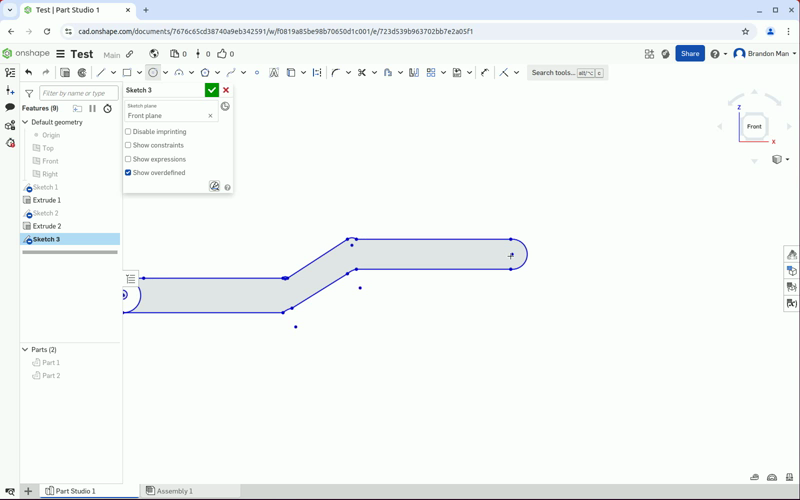
scroll(6)
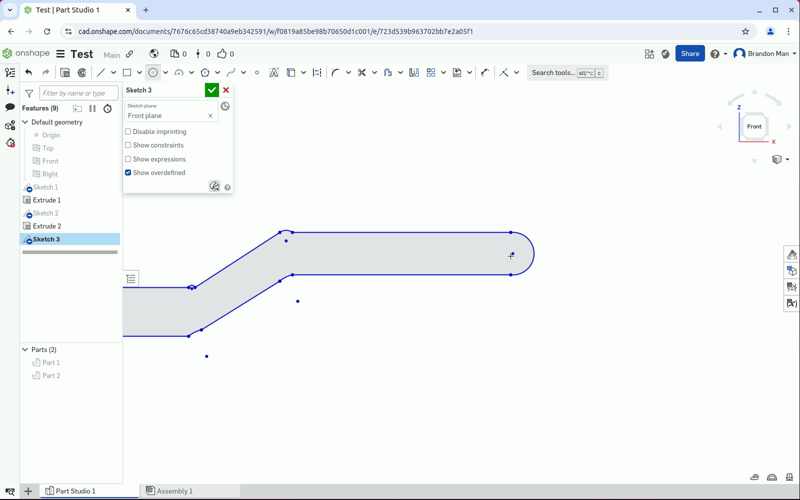
scroll(6)
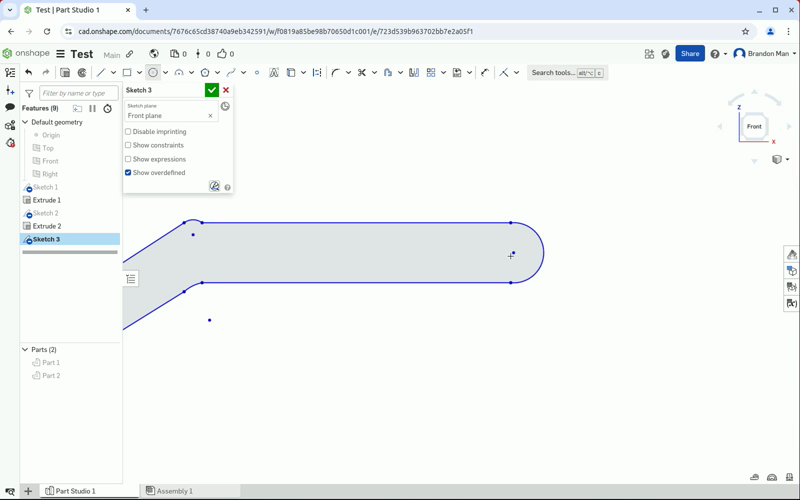
scroll(6)
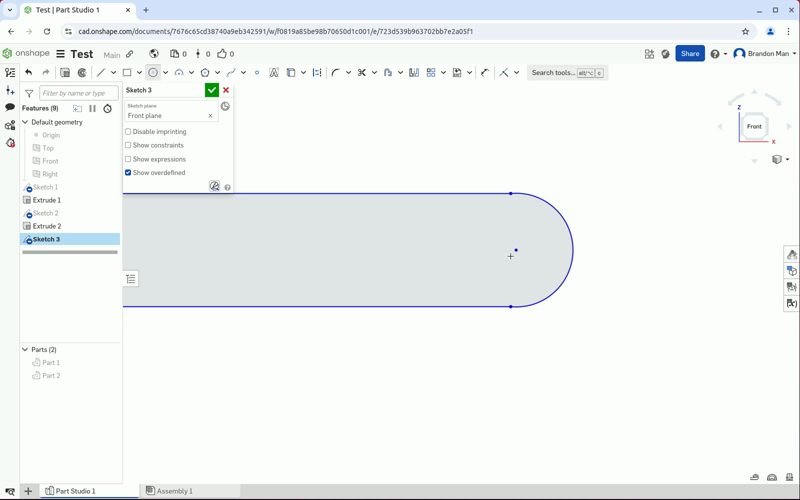
click(510, 255)
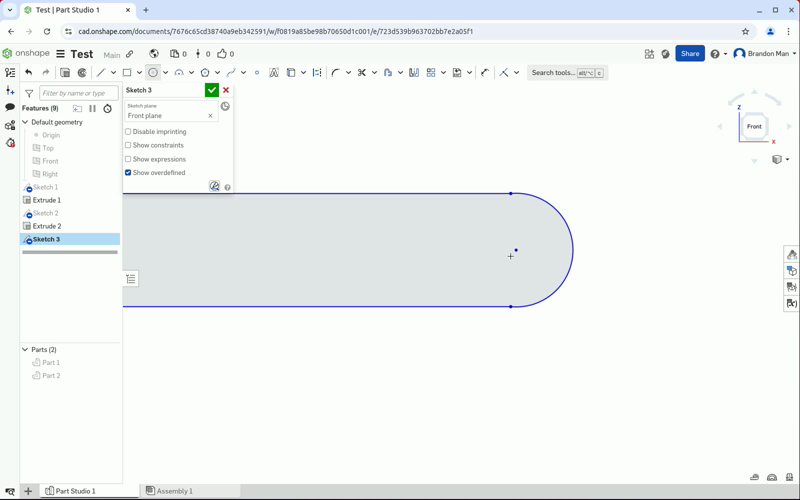
scroll(-6)
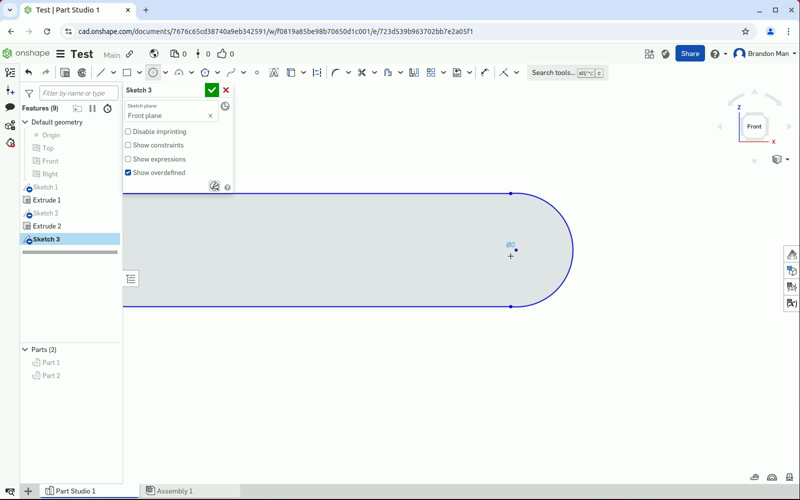
scroll(-6)
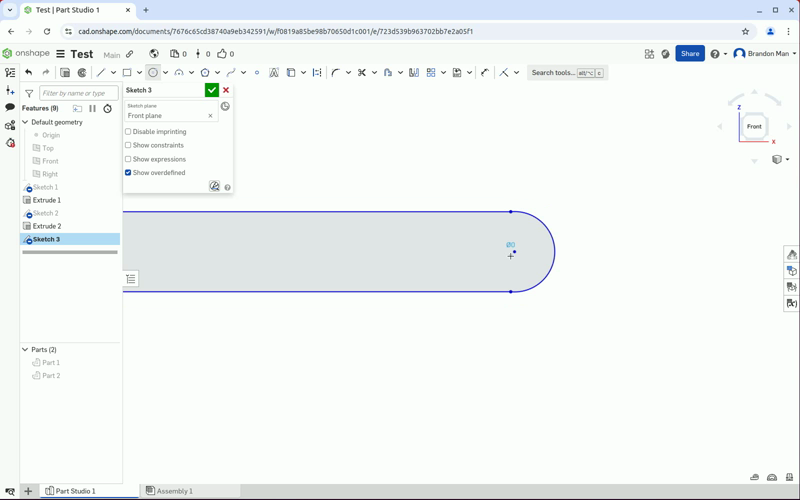
scroll(-6)
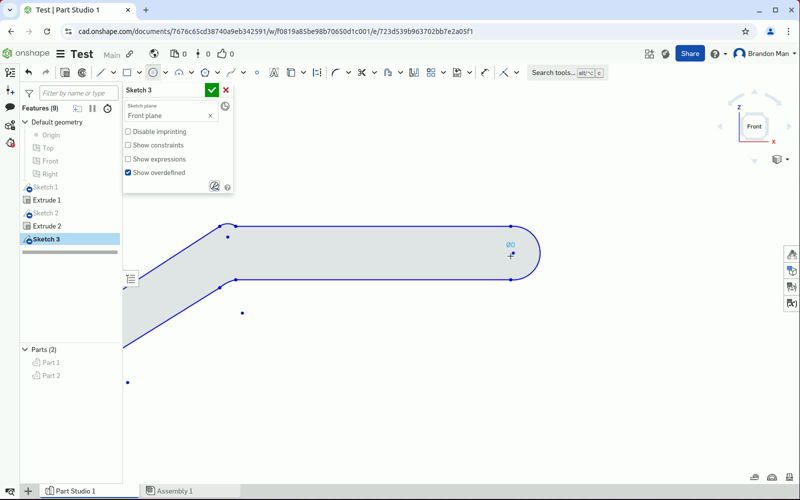
scroll(-6)
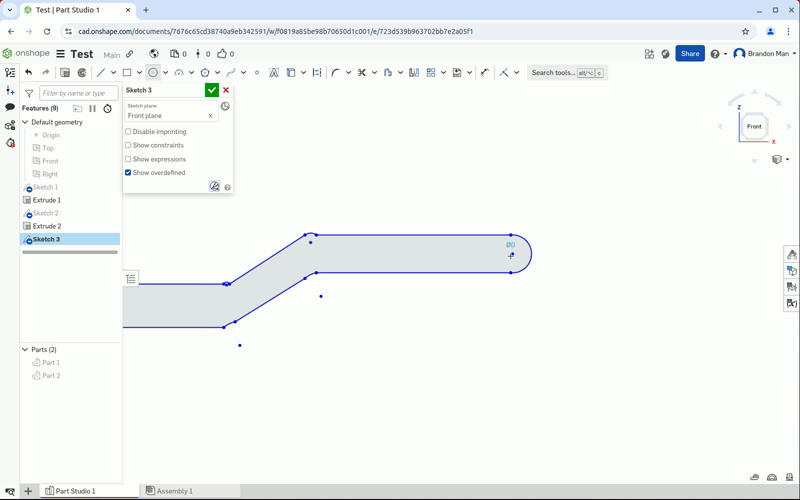
scroll(-6)
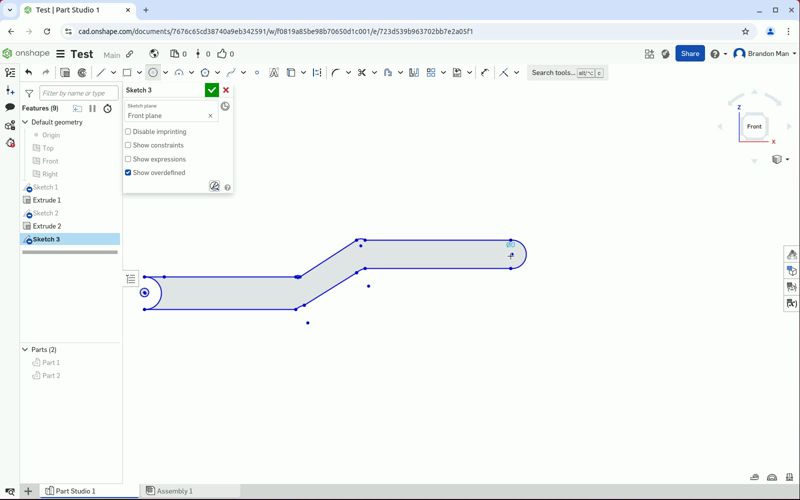
scroll(-6)
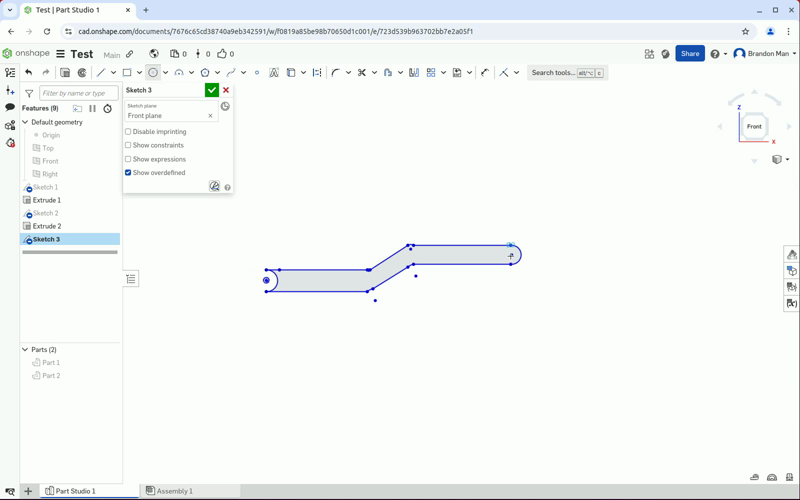
scroll(-6)
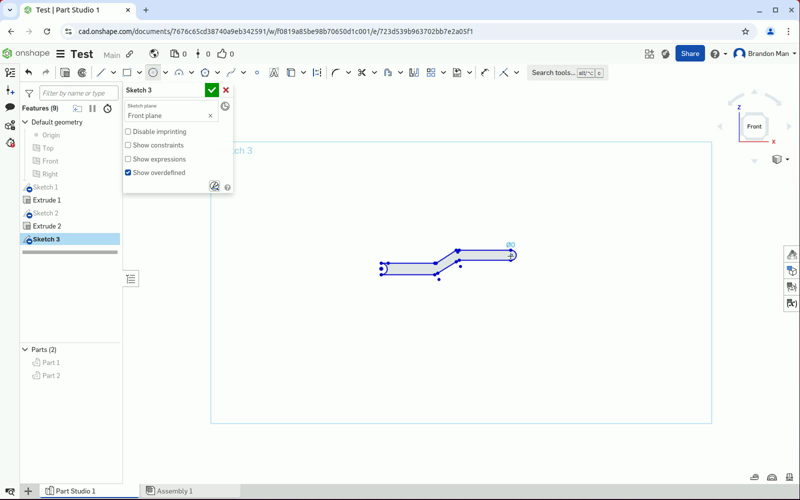
key_up(shift)
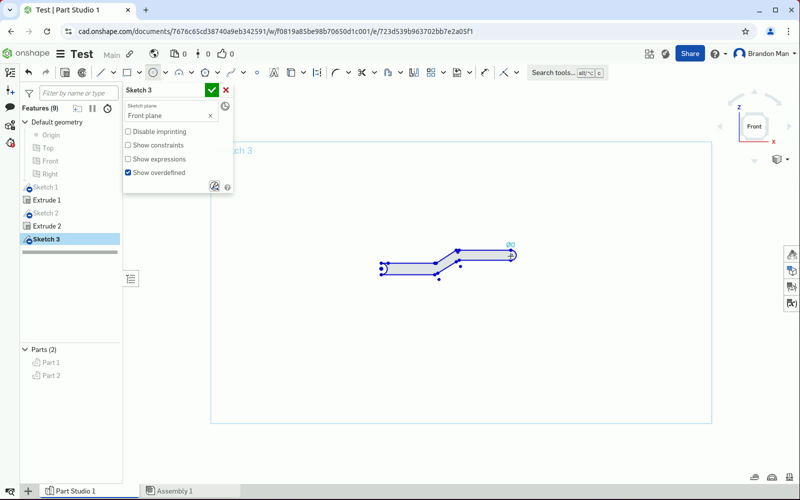
mouse_move(512, 255)
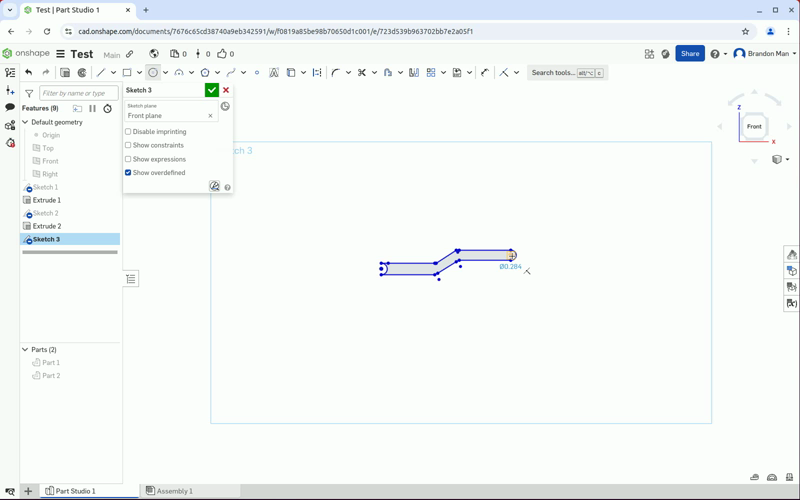
scroll(6)
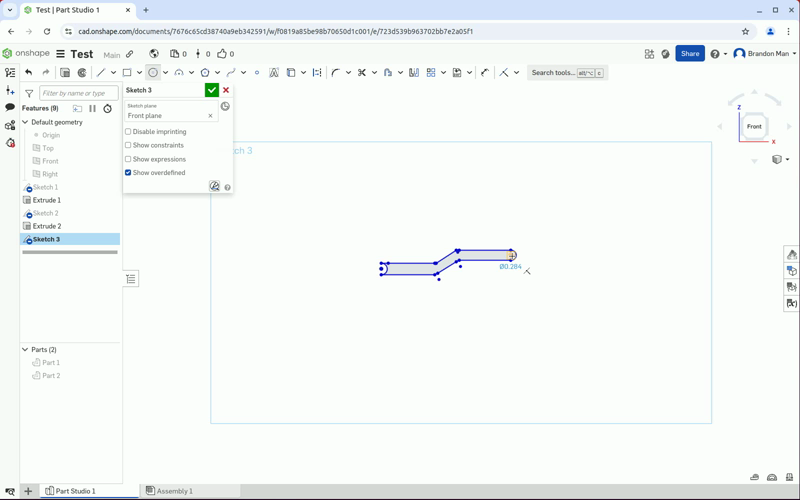
scroll(6)
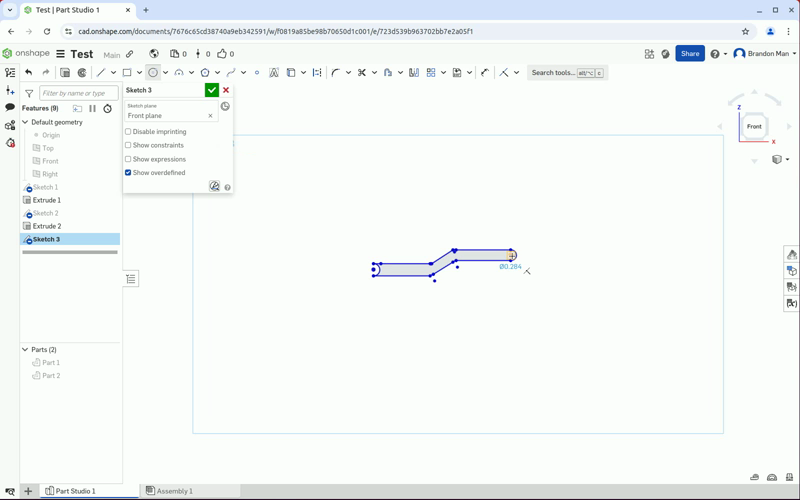
scroll(6)
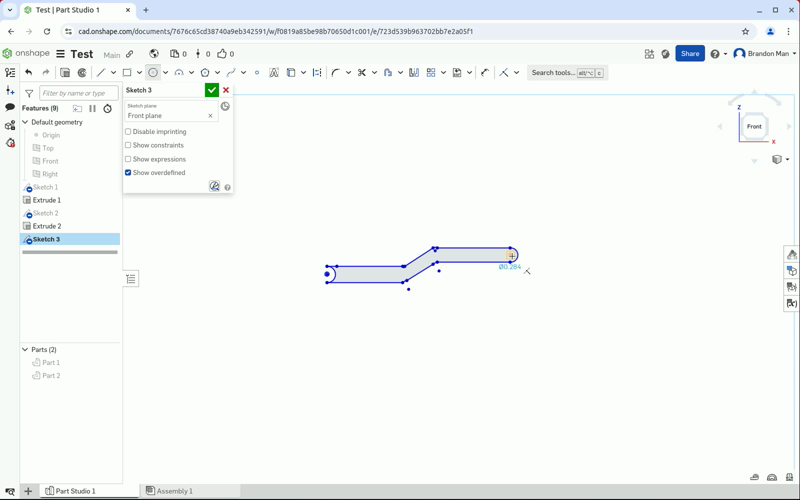
scroll(6)
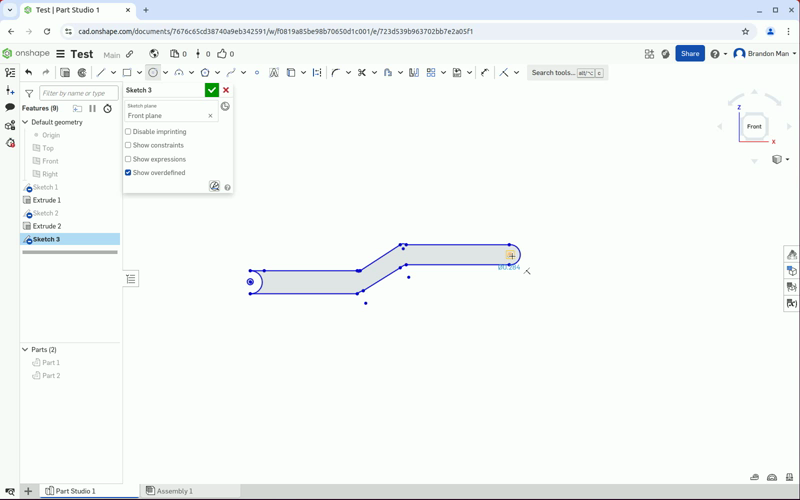
scroll(6)
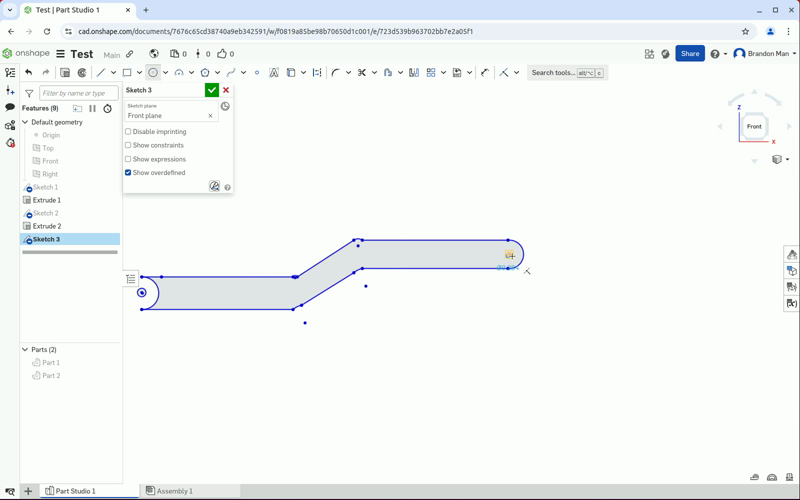
scroll(6)
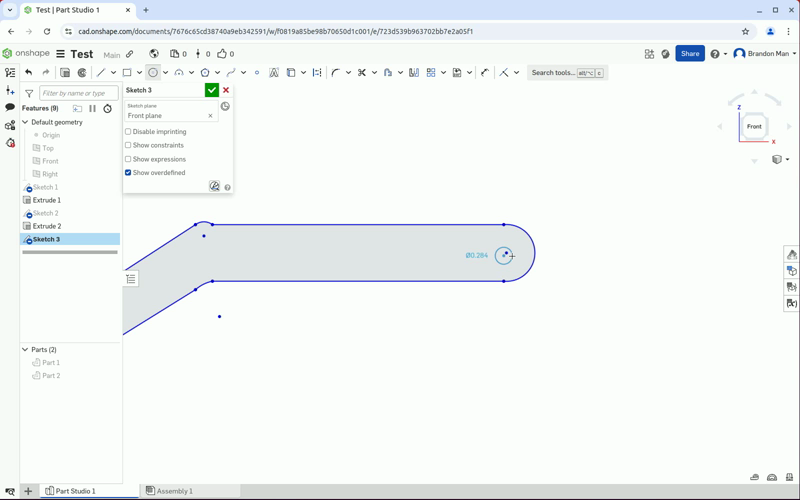
scroll(6)
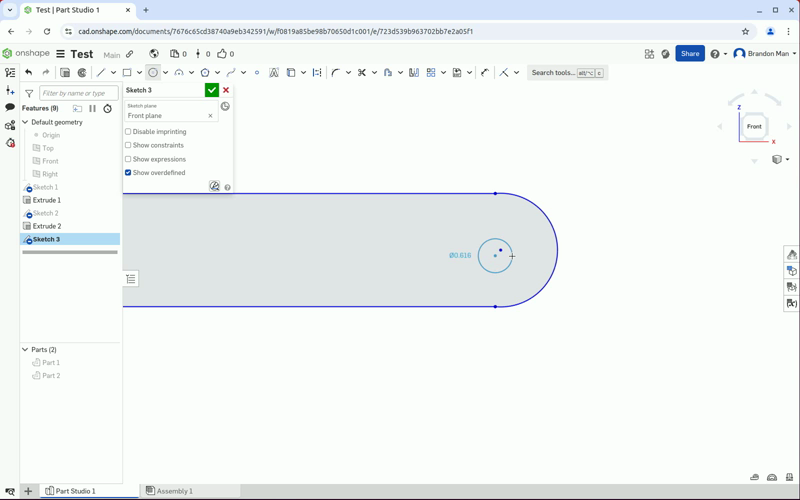
click(512, 255)
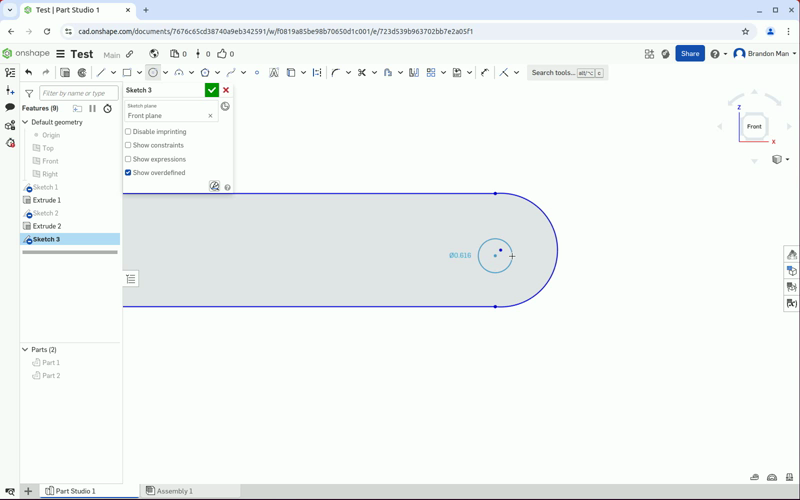
scroll(-6)
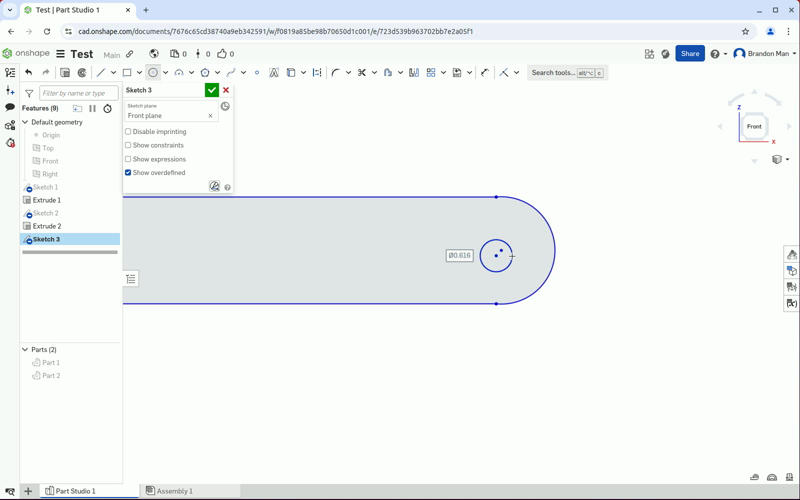
scroll(-6)
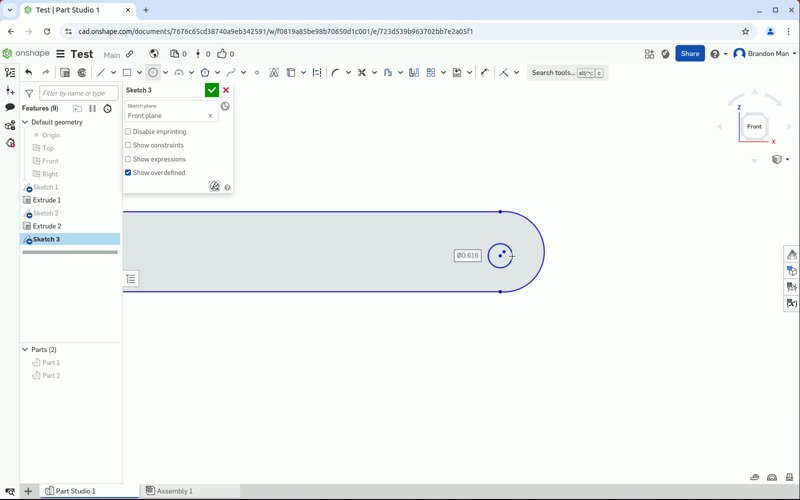
scroll(-6)
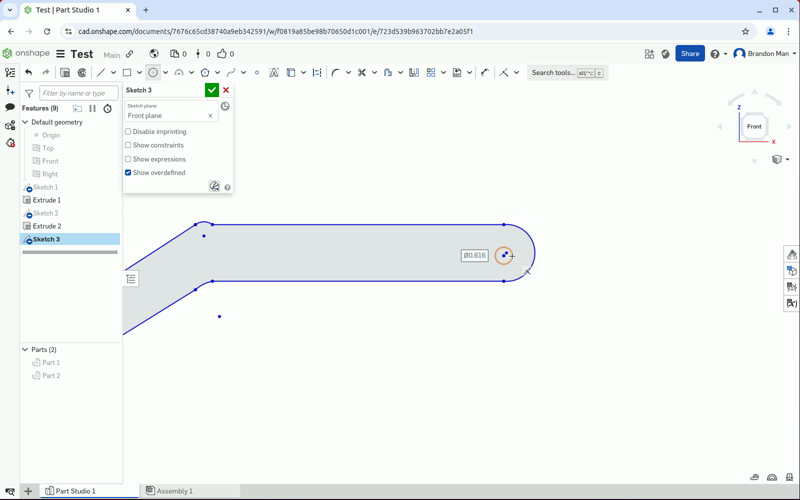
scroll(-6)
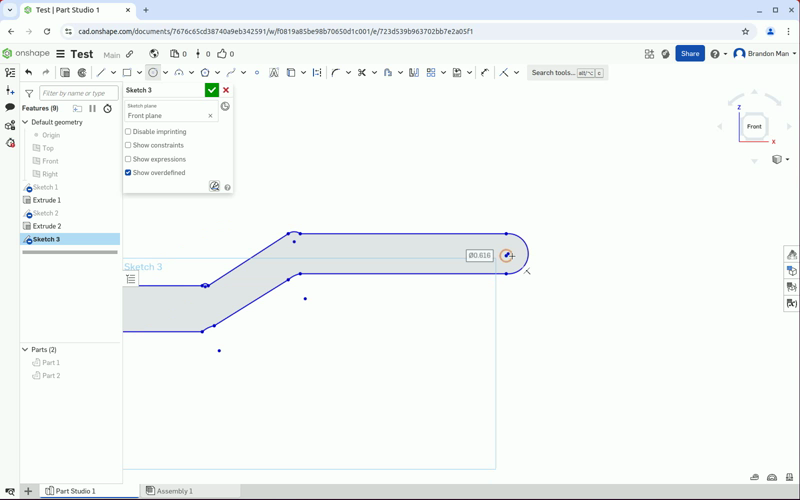
scroll(-6)
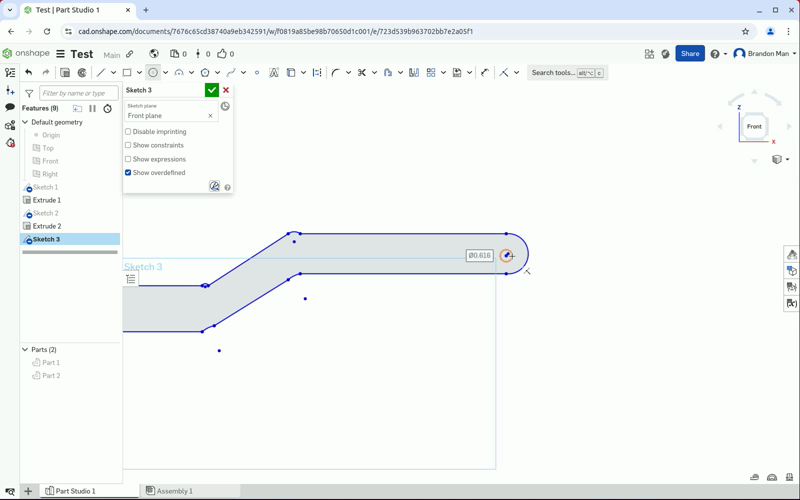
scroll(-6)
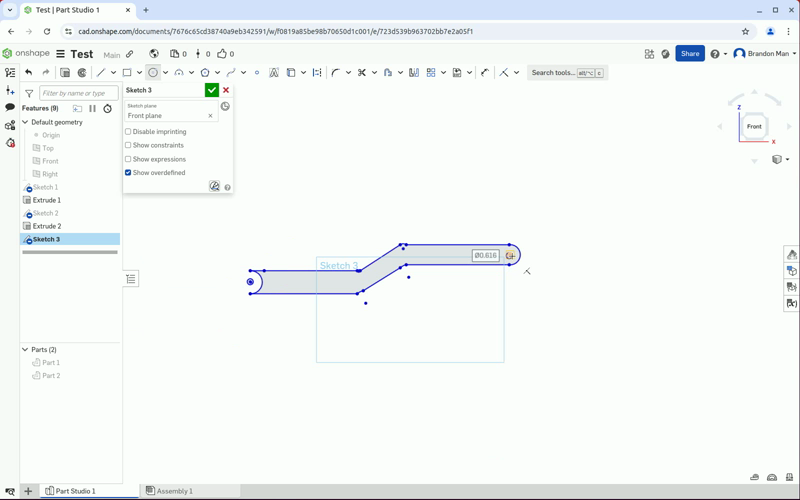
scroll(-6)
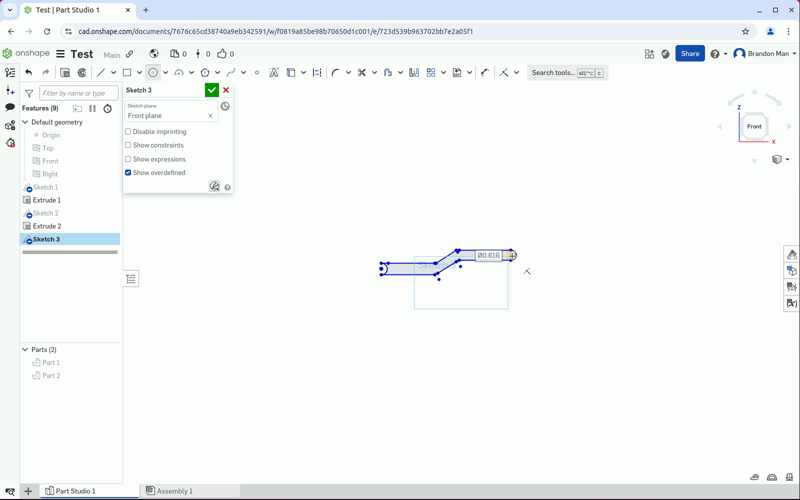
key(esc)
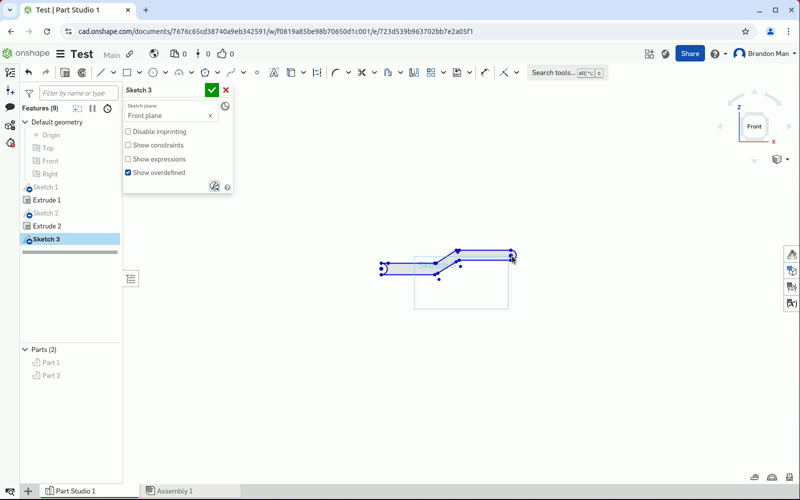
mouse_move(461, 251)
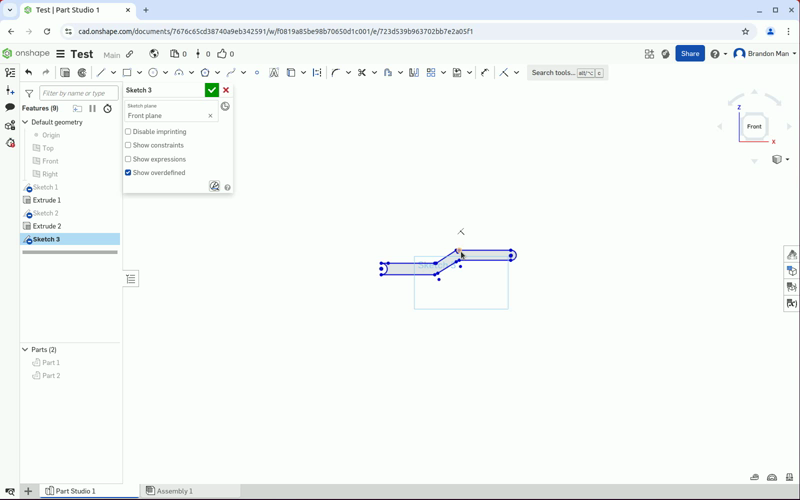
scroll(6)
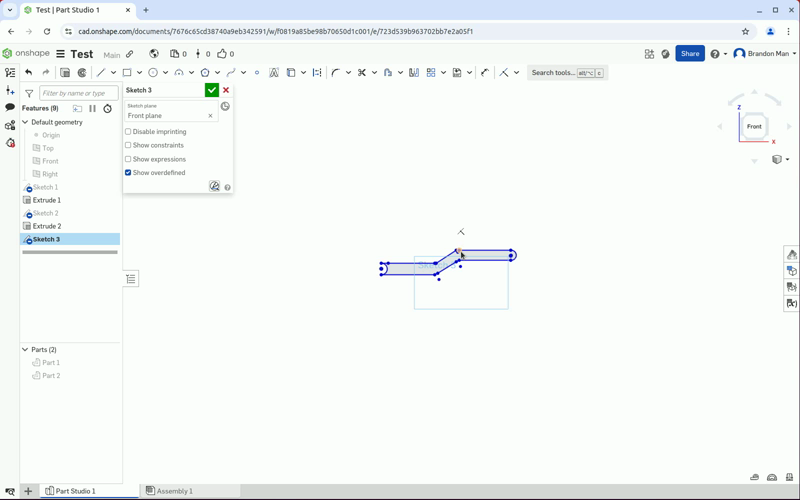
scroll(6)
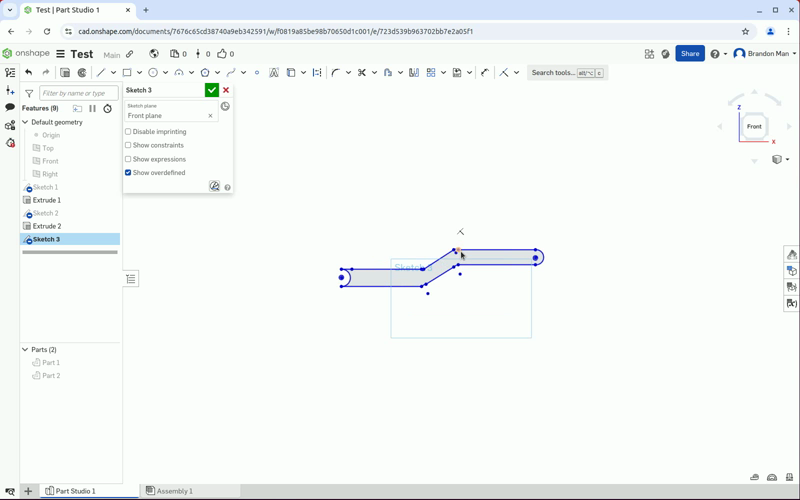
scroll(6)
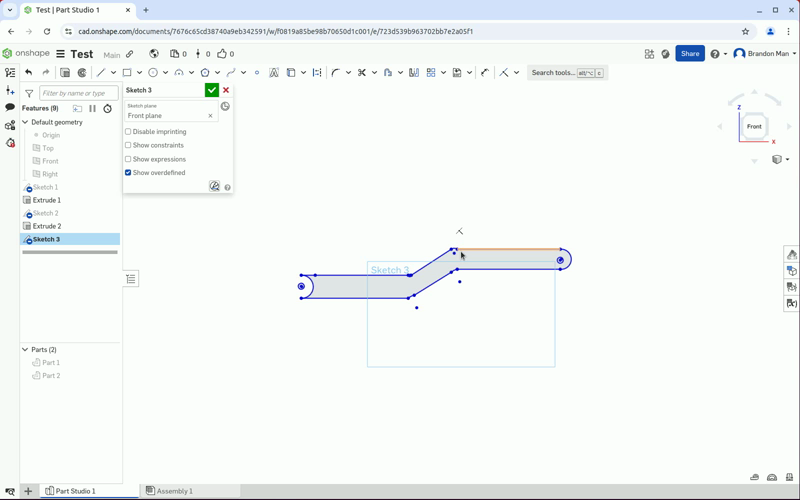
scroll(6)
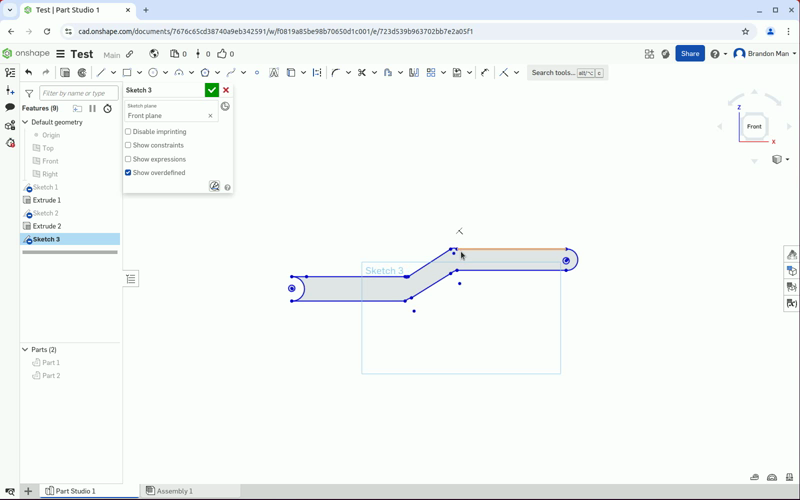
scroll(6)
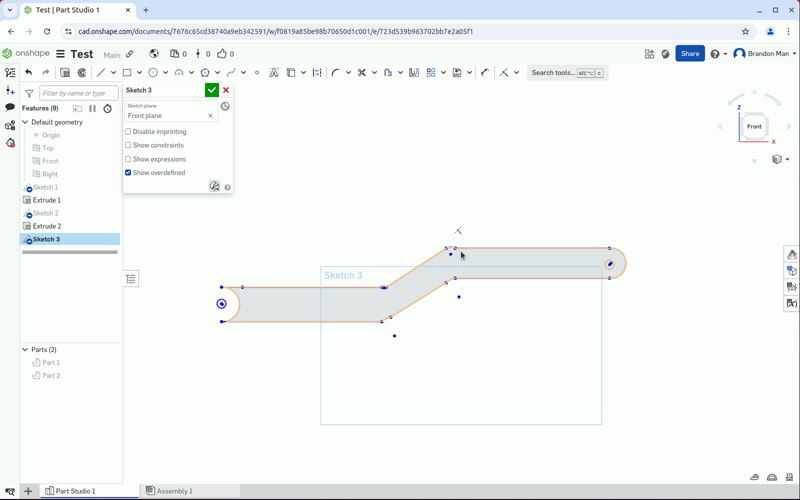
scroll(6)
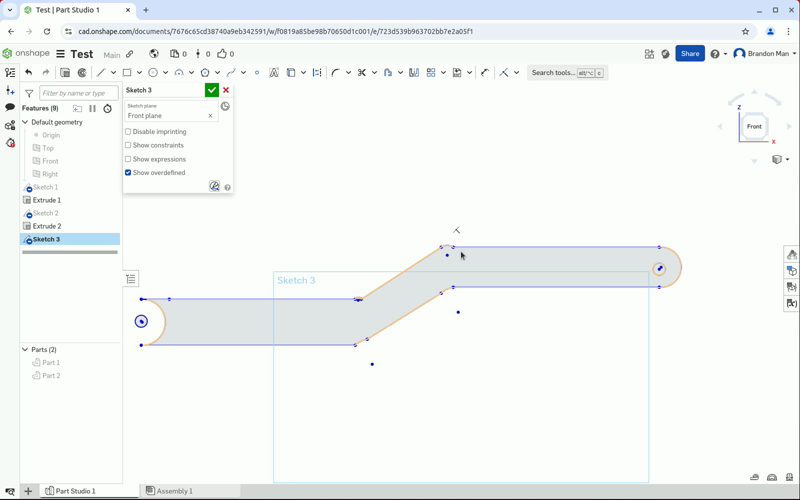
scroll(6)
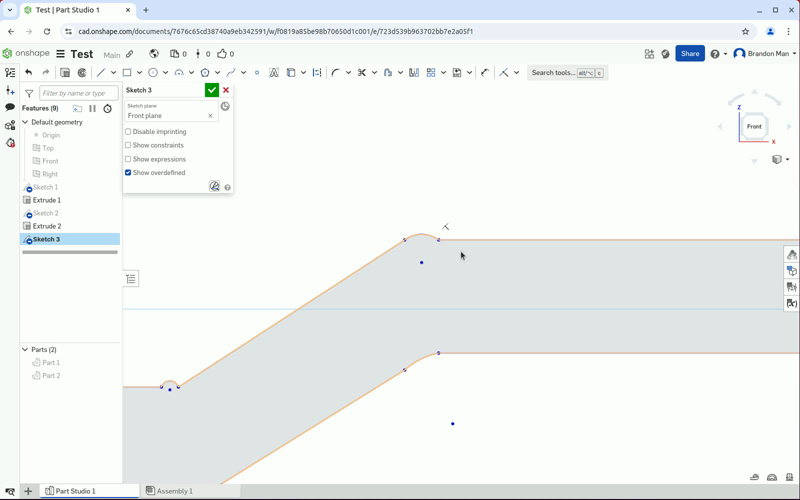
click(461, 251)
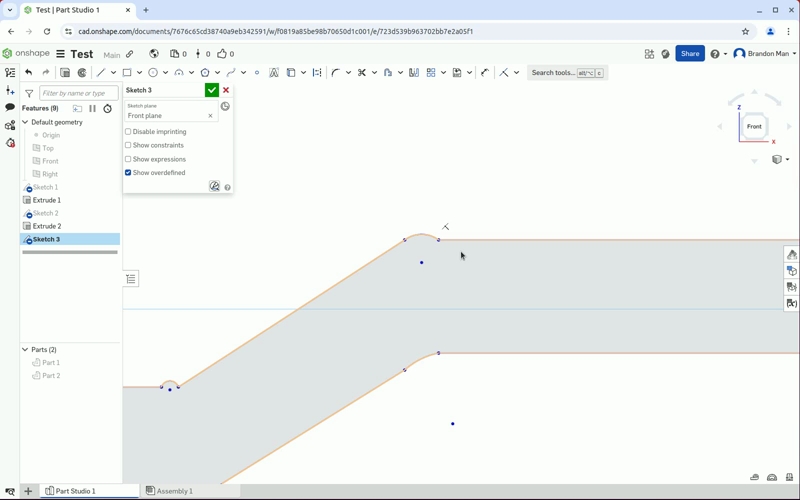
scroll(-6)
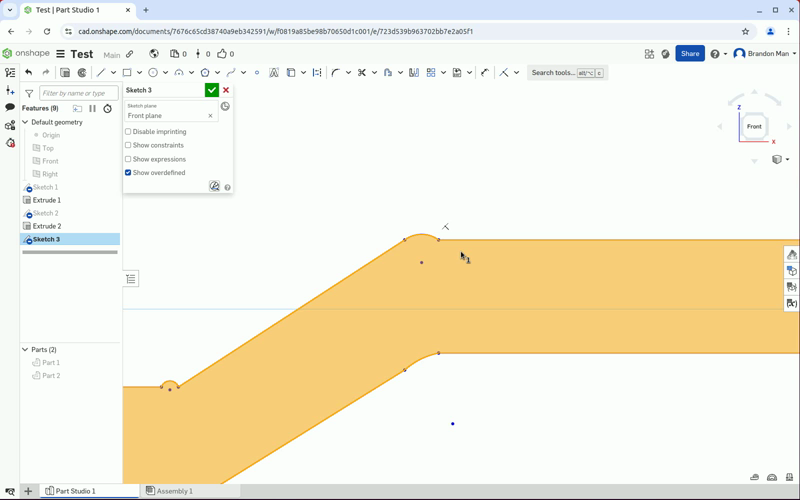
scroll(-6)
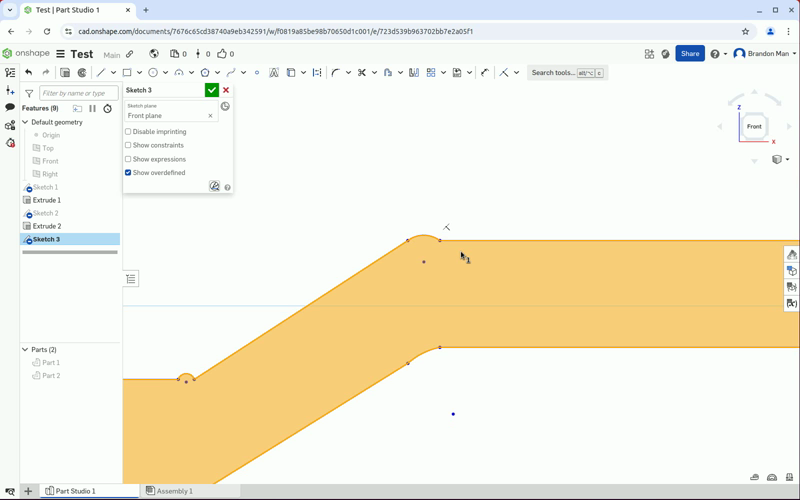
scroll(-6)
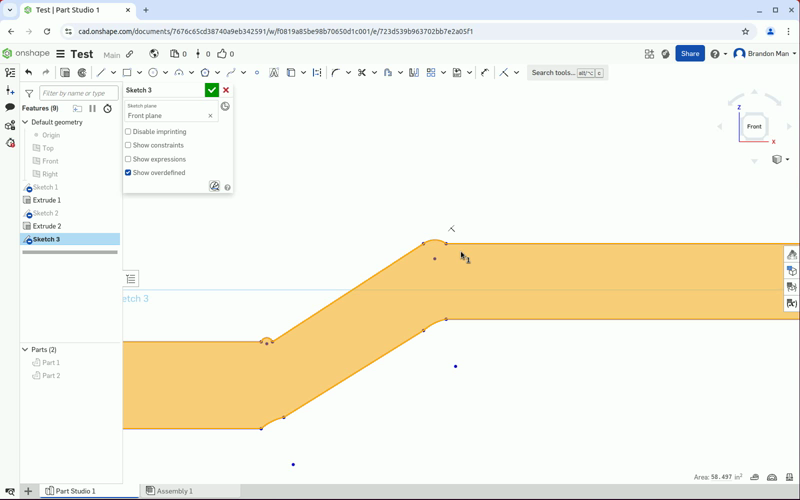
scroll(-6)
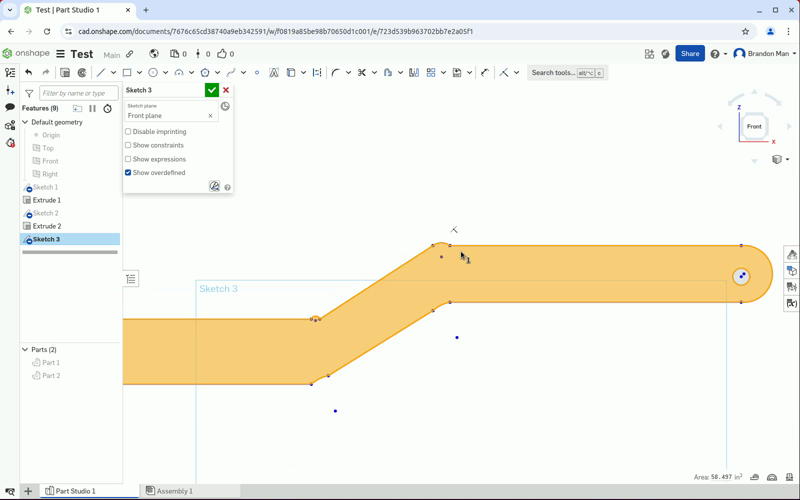
scroll(-6)
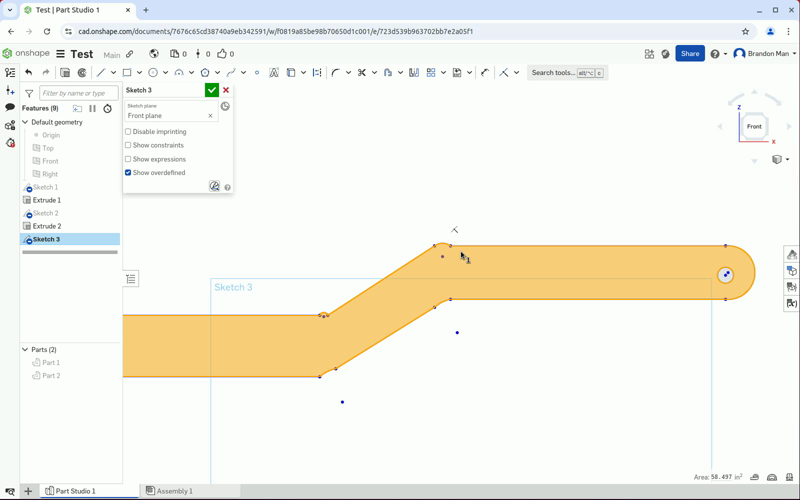
scroll(-6)
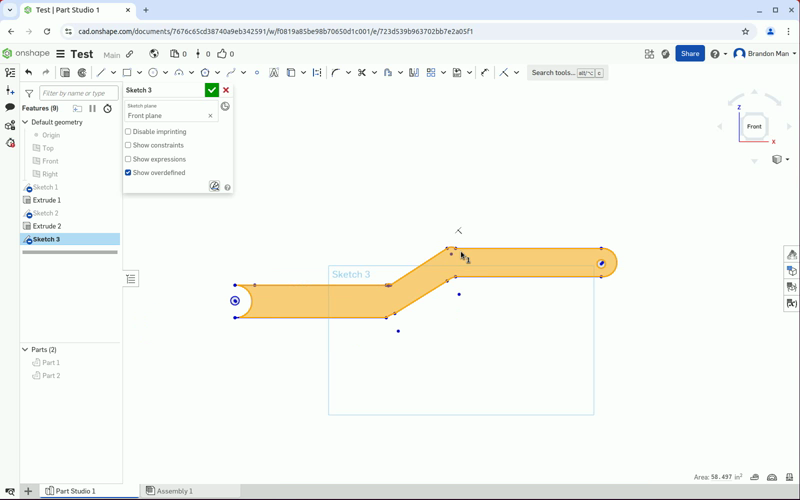
scroll(-6)
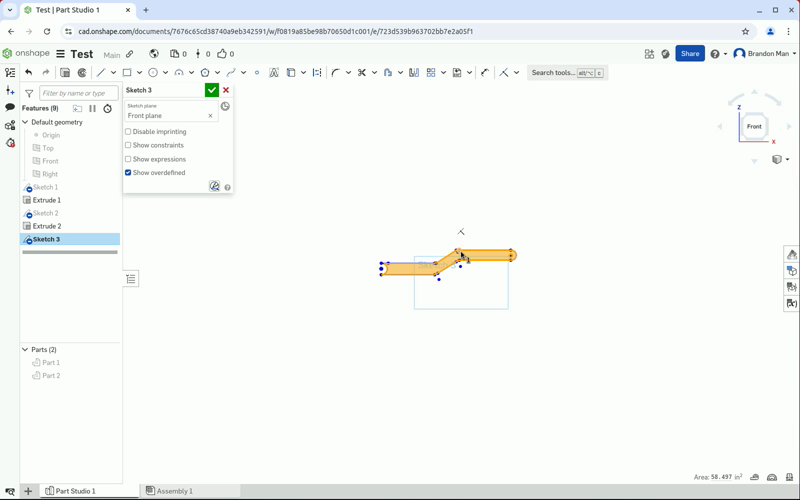
mouse_move(73, 352)
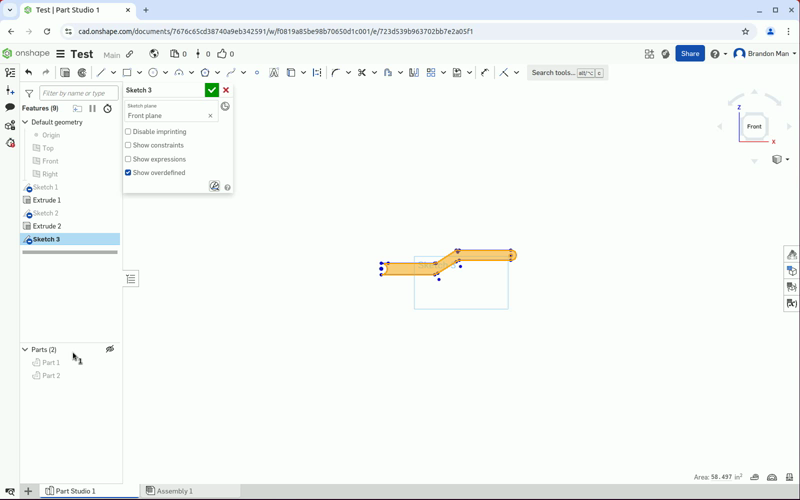
key(shift+y)
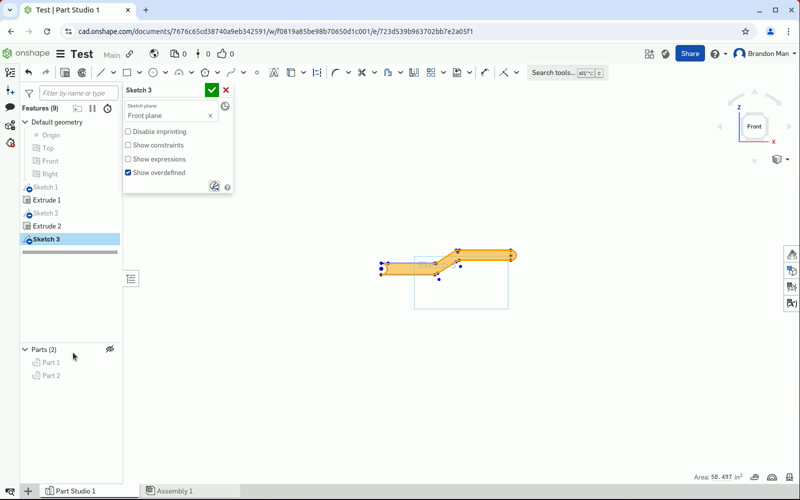
key(shift+e)
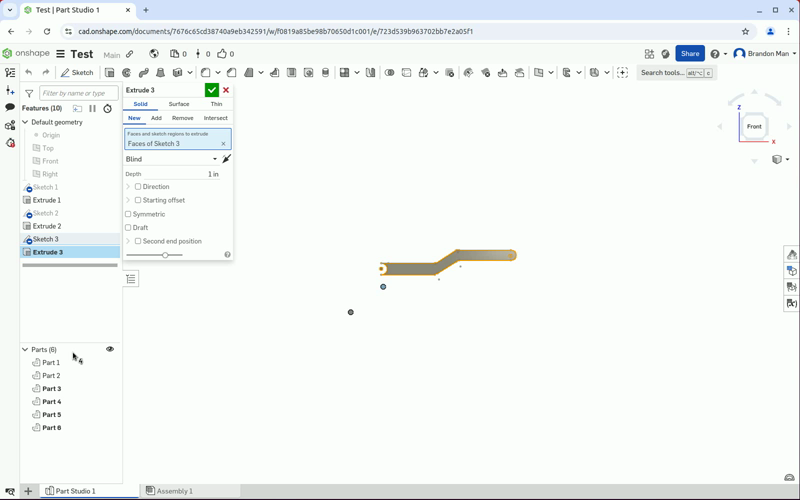
mouse_move(143, 106)
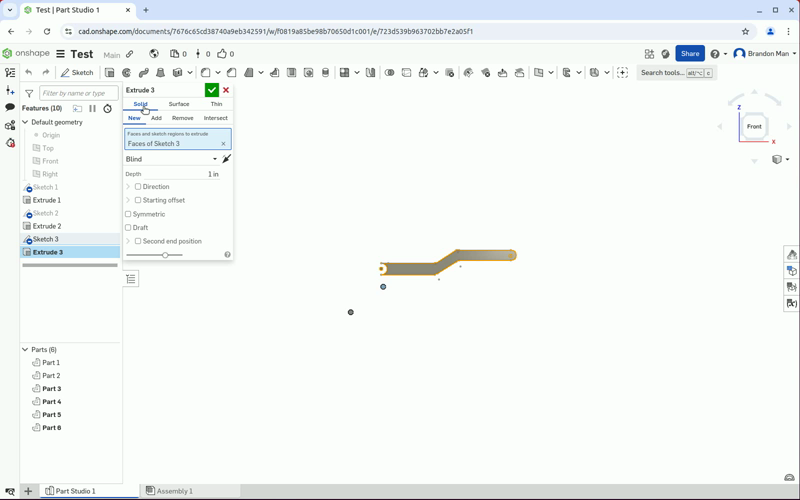
click(143, 106)
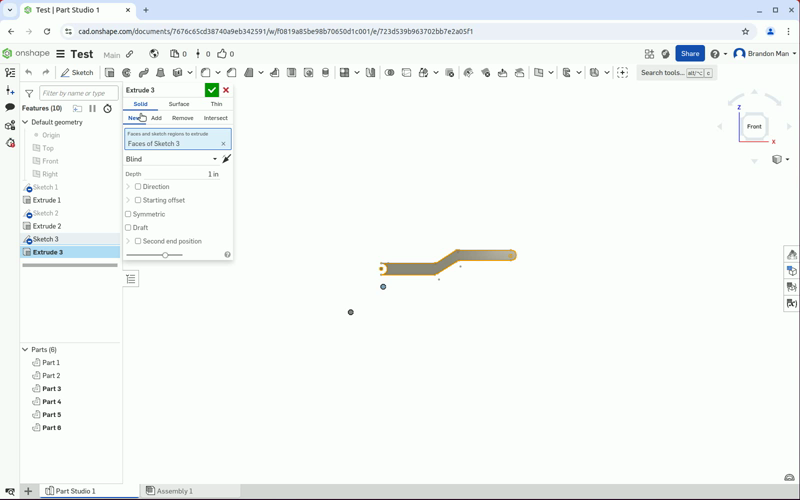
mouse_move(137, 120)
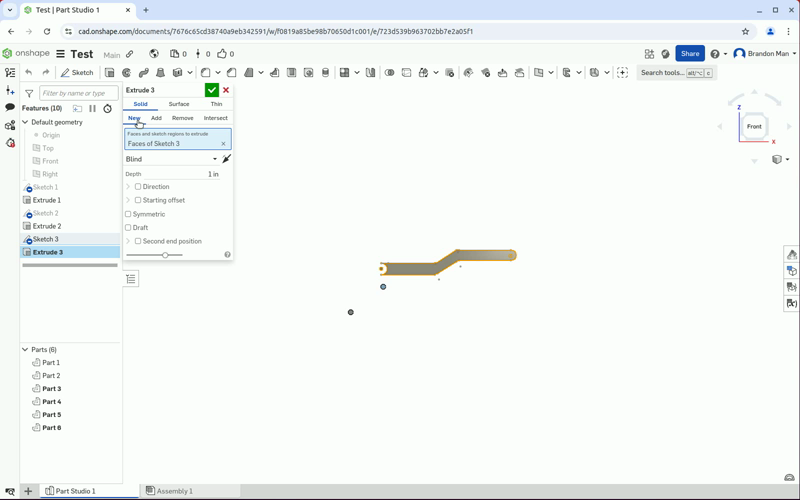
click(137, 120)
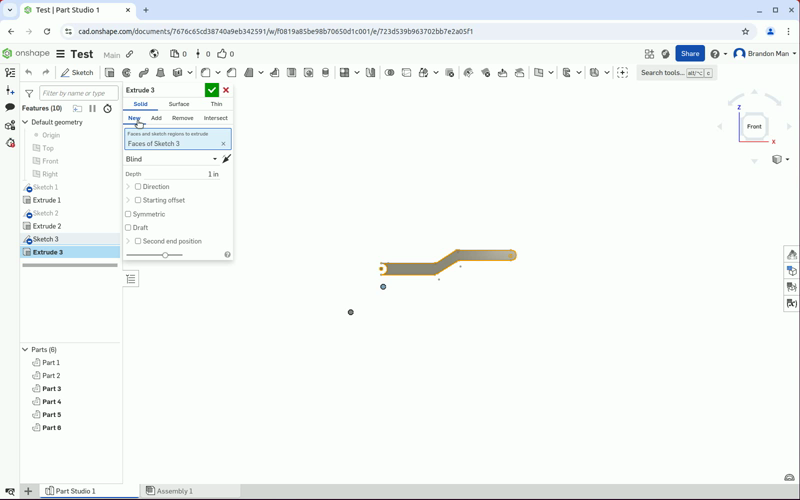
key(tab, 4)
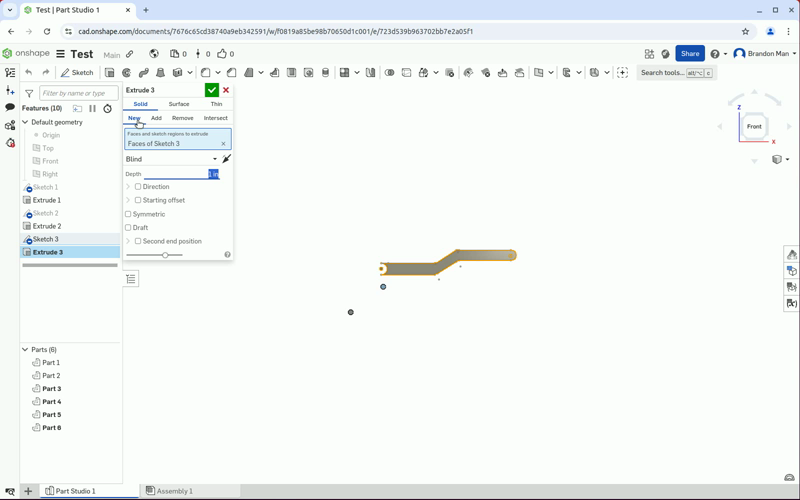
text(0.241)
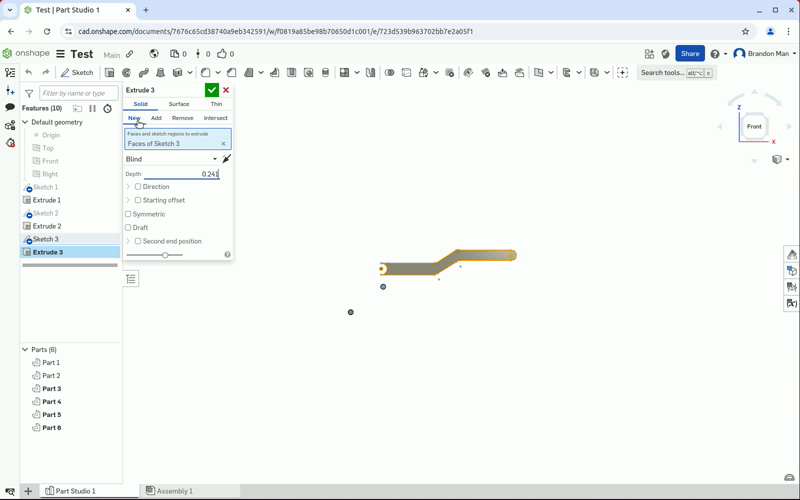
key(enter)
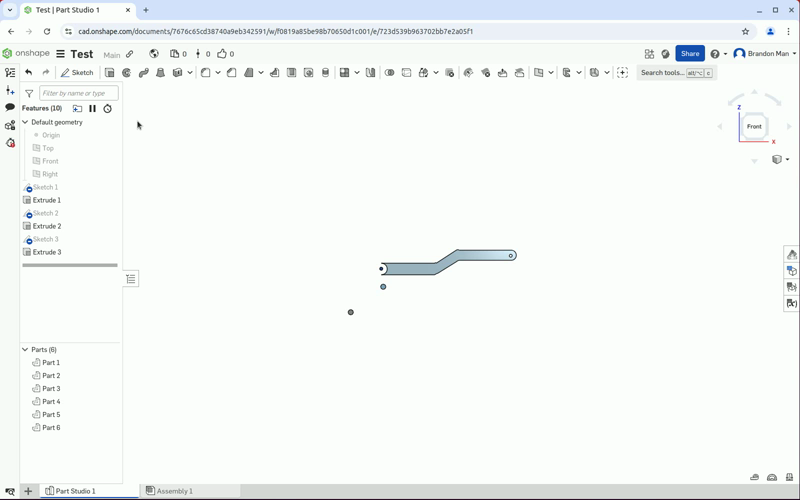
key(shift+h)
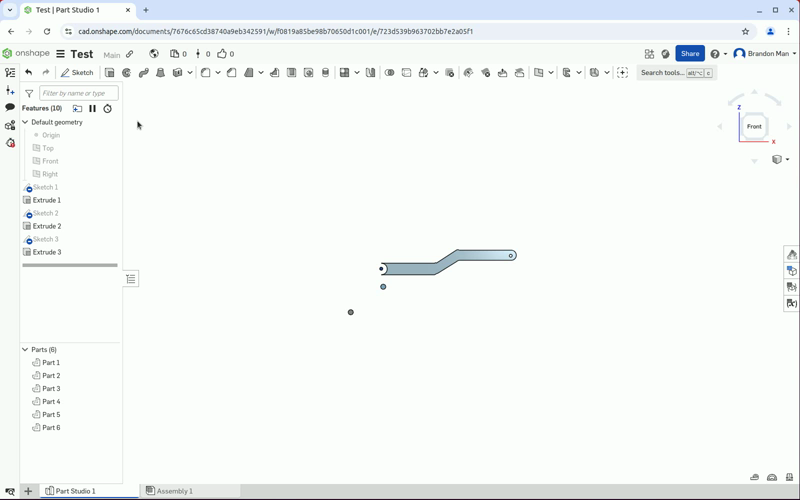
key(shift+h)
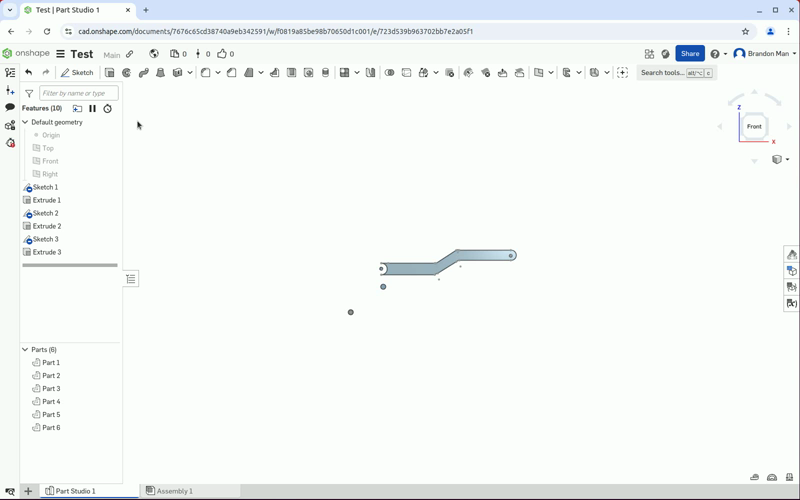
key(shift+7)
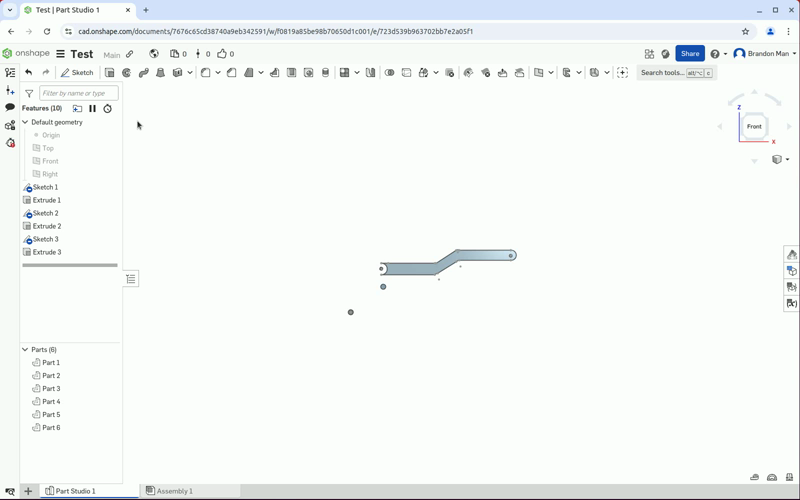
key(left, 2)
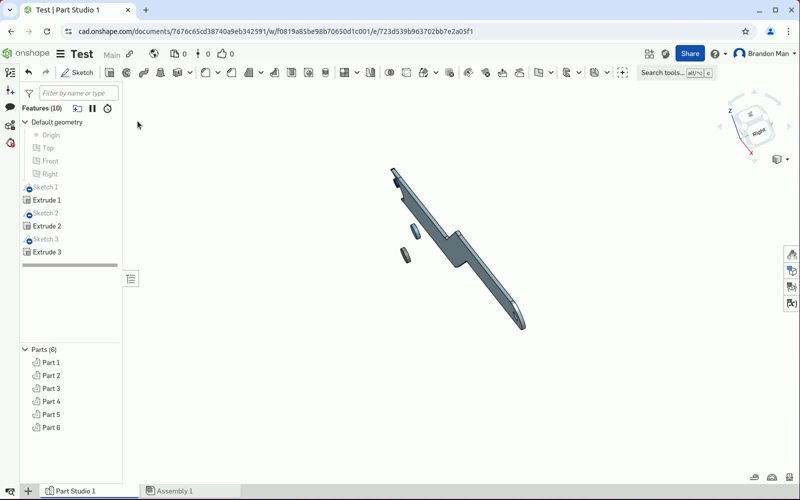
key(down, 2)
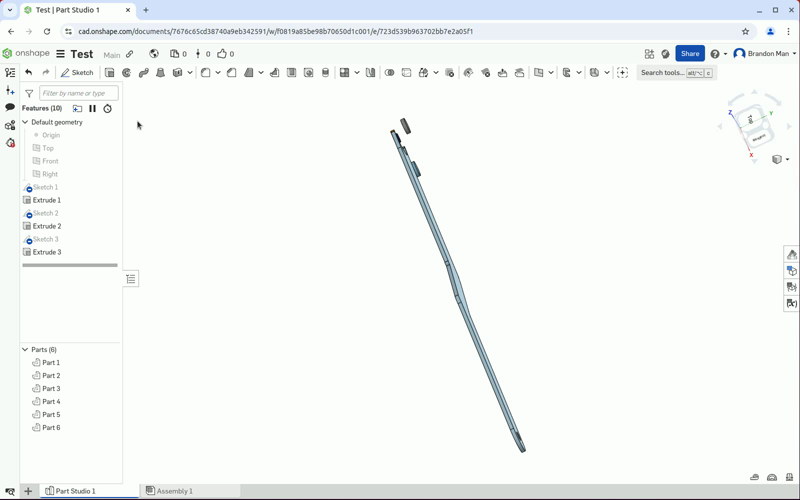
key(up, 2)
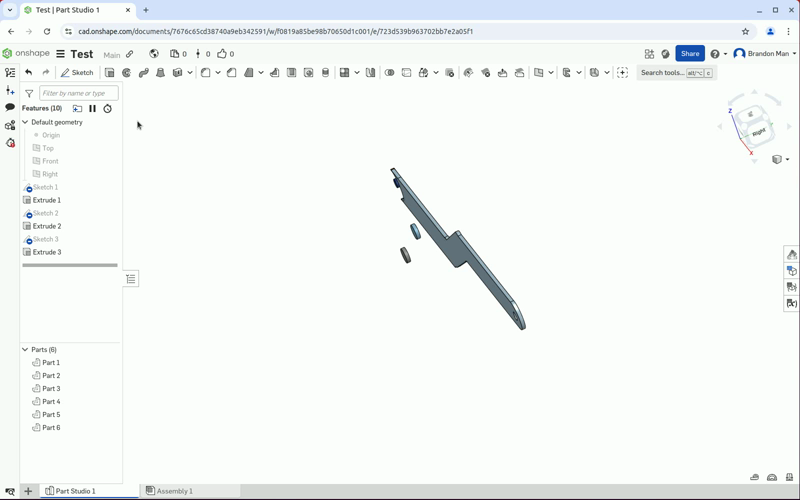
key(right, 2)
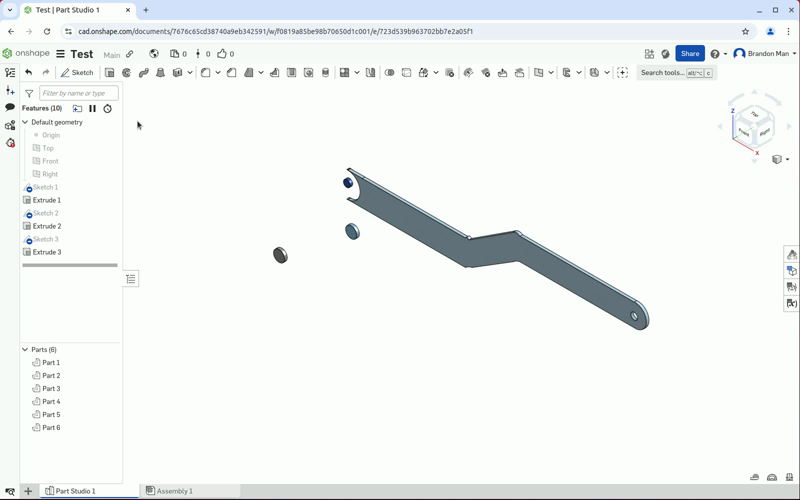
mouse_move(73, 189)
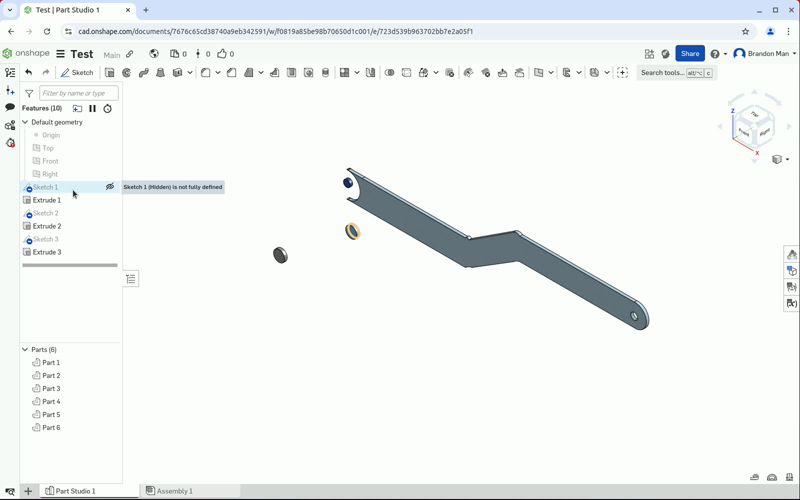
click(73, 189)